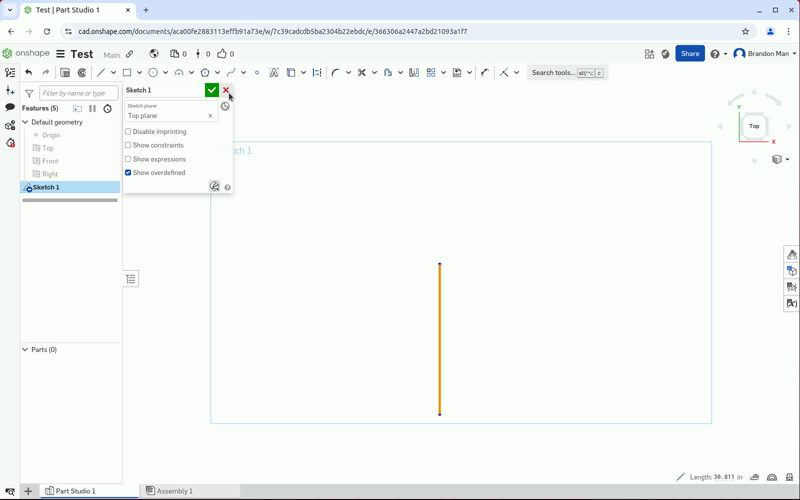
key(shift+h)
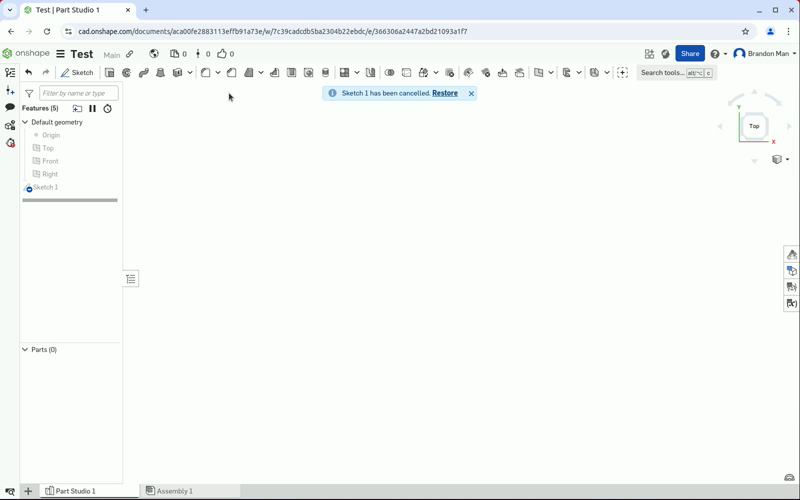
mouse_move(73, 352)
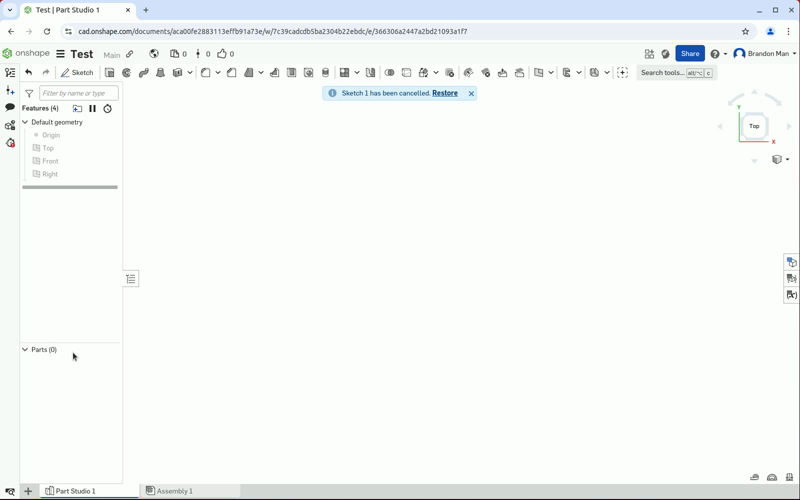
key(y)
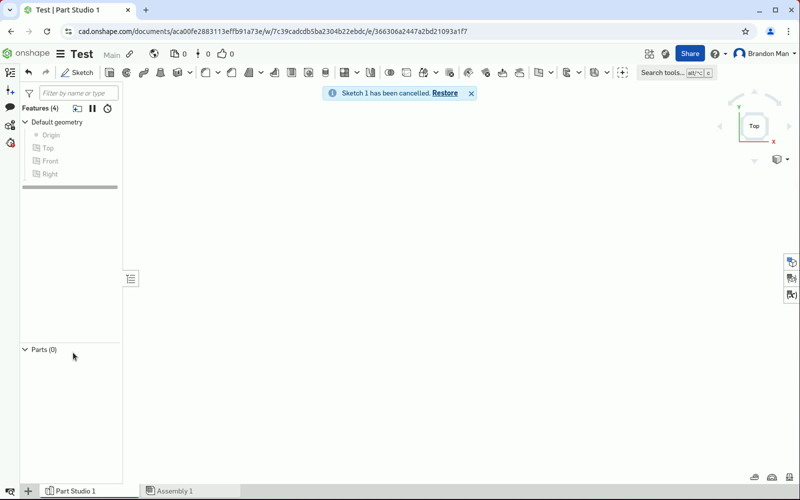
key(shift+p)
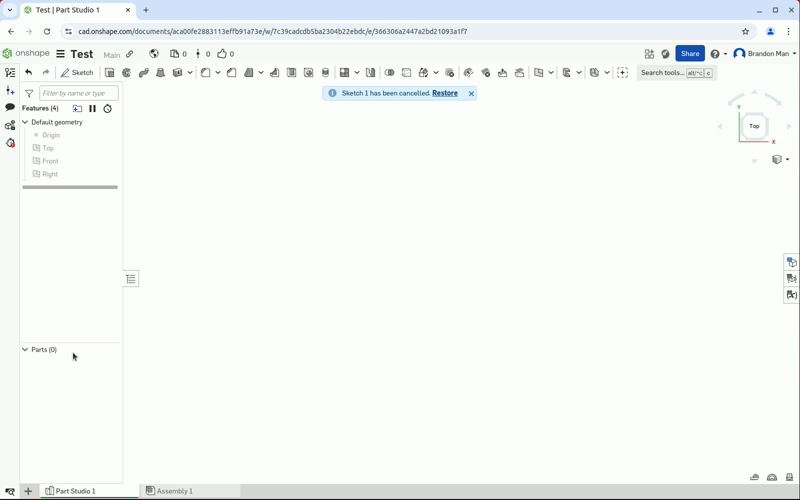
key(space)
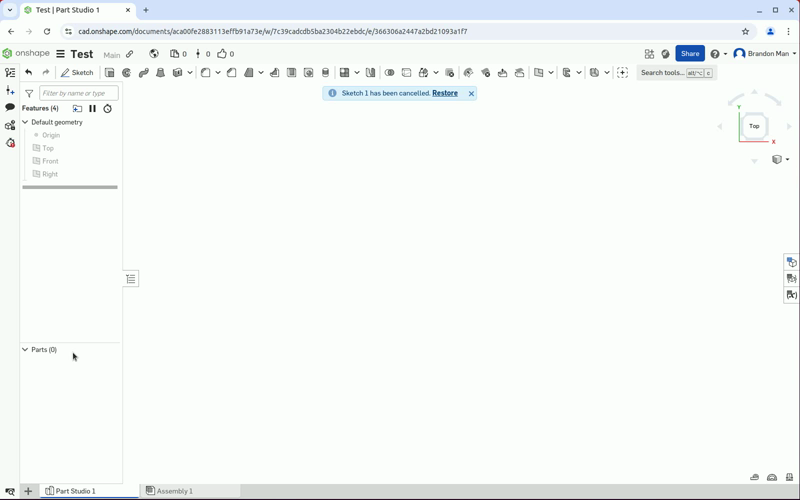
key_down(shift)
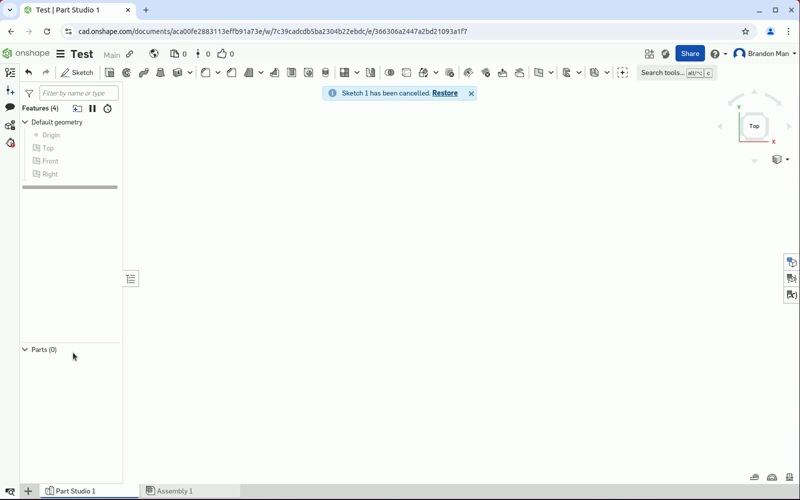
key(up)
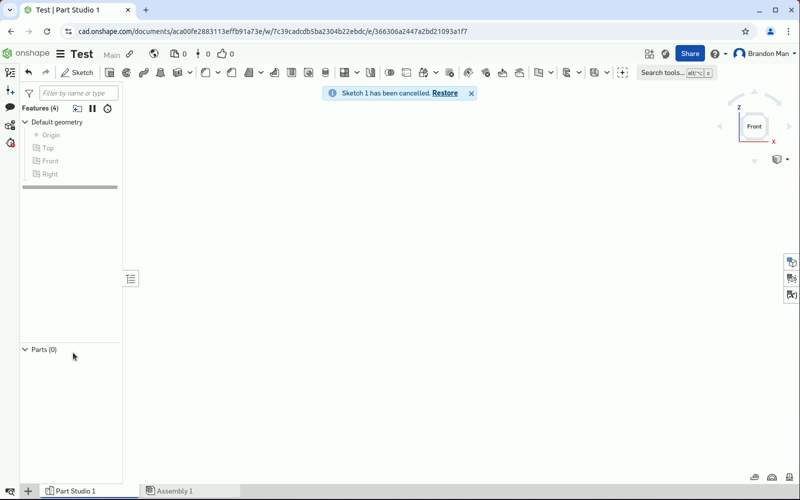
key_up(shift)
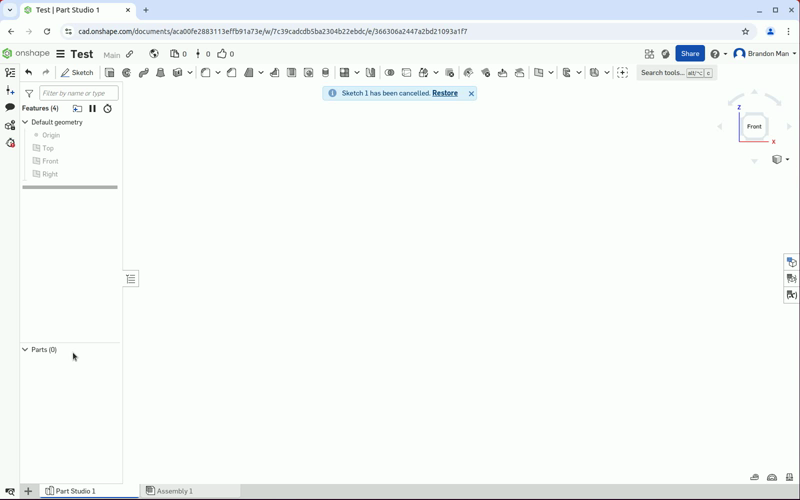
mouse_move(73, 352)
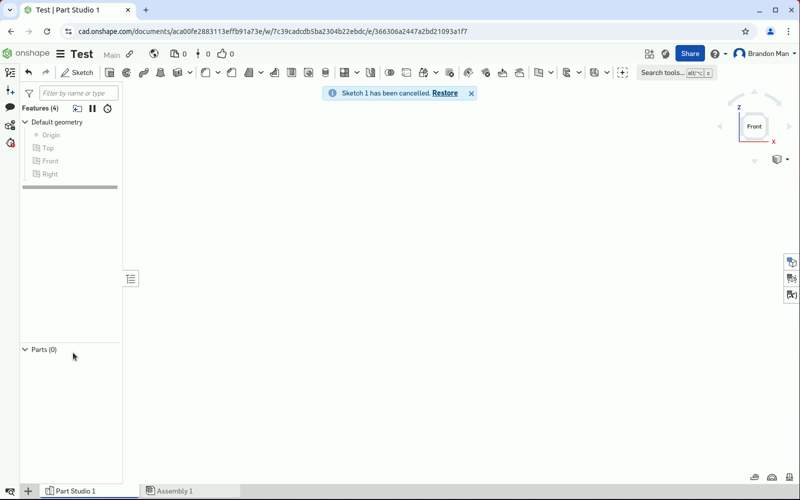
key(shift+y)
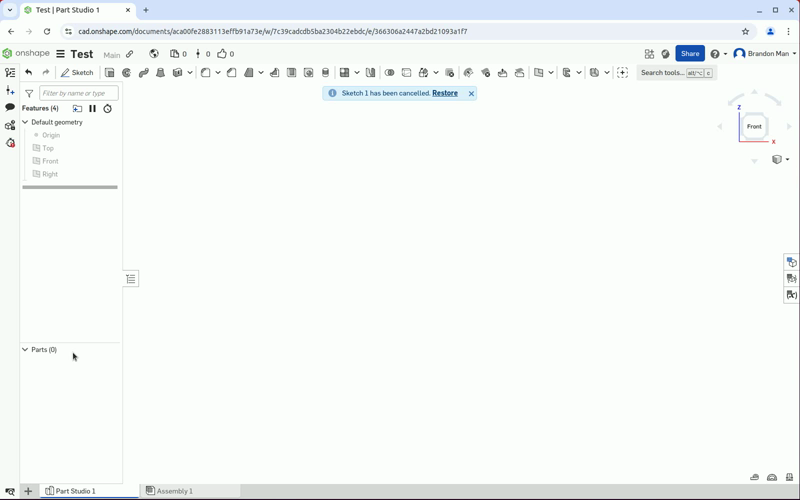
key(shift+s)
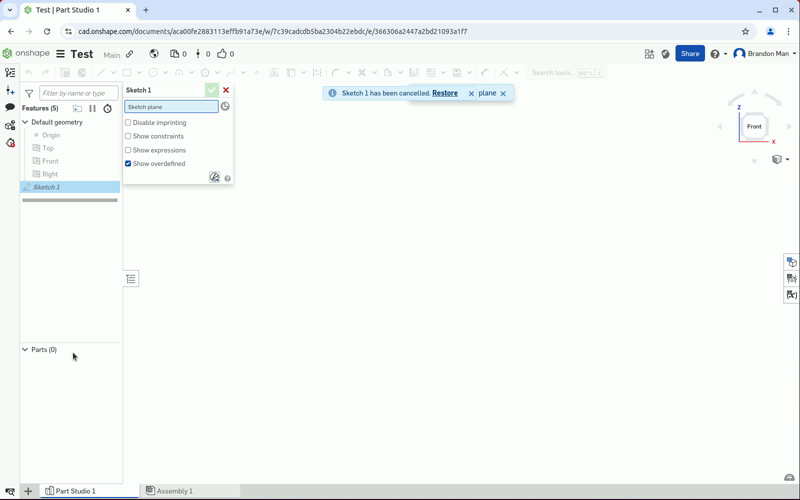
mouse_move(73, 163)
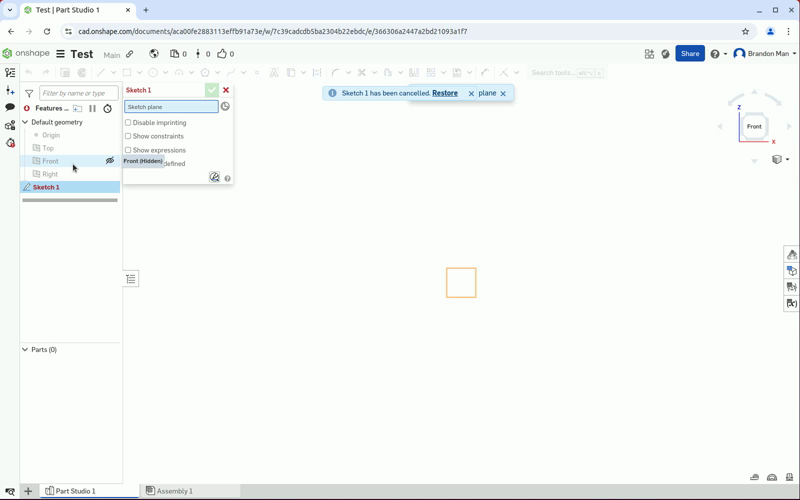
click(73, 163)
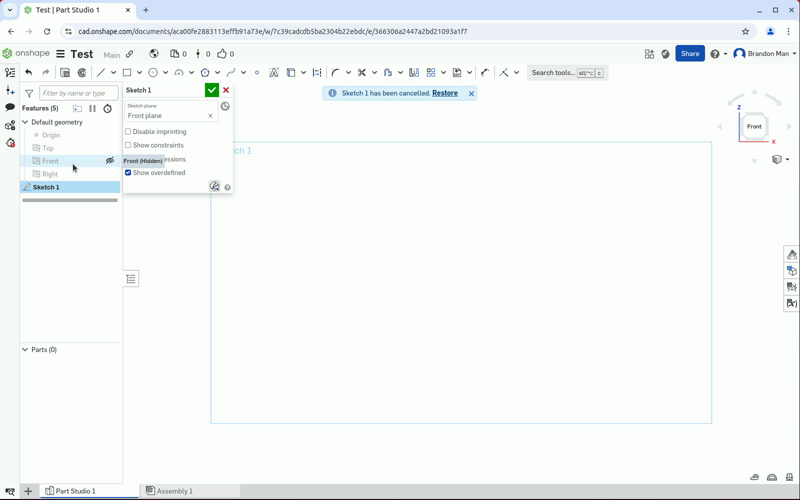
mouse_move(73, 352)
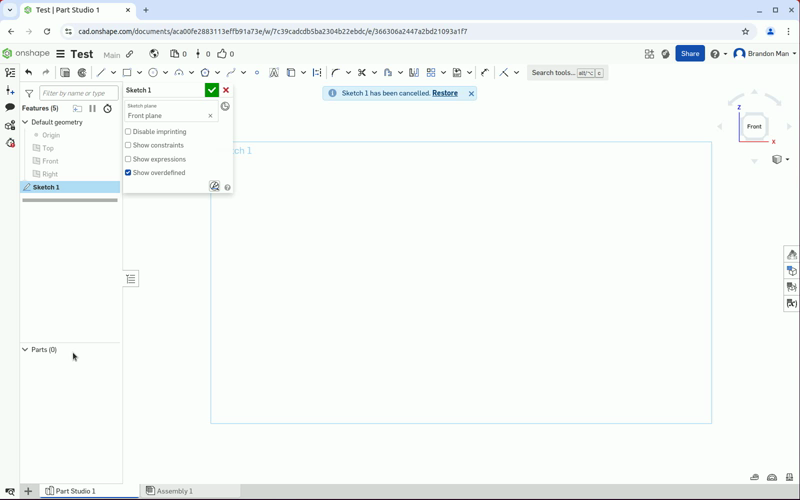
key(y)
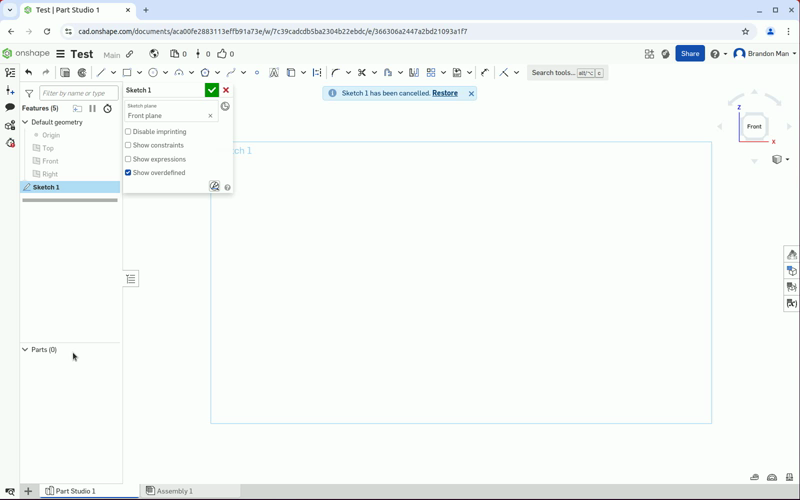
key(l)
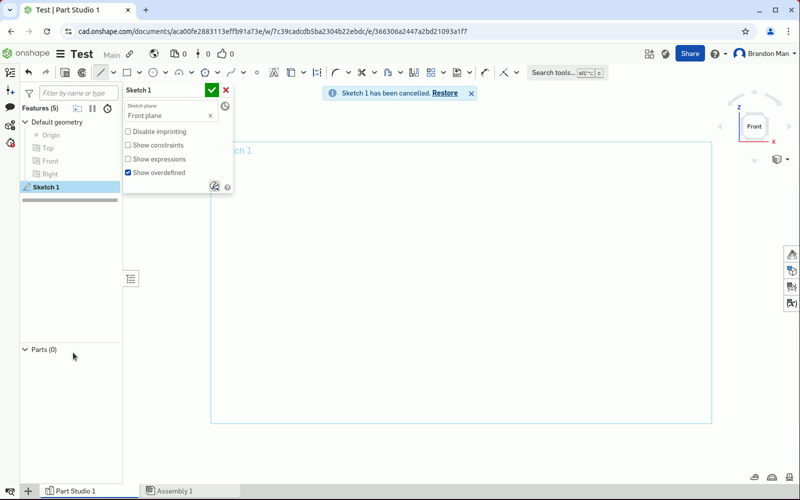
key_down(shift)
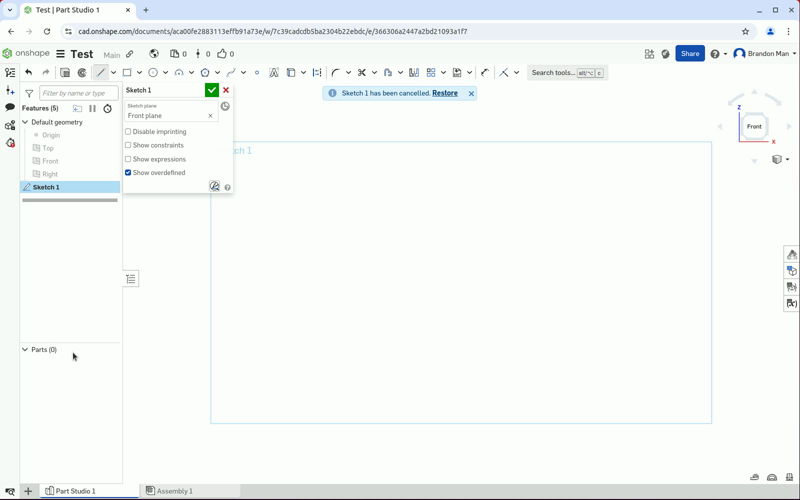
mouse_move(507, 285)
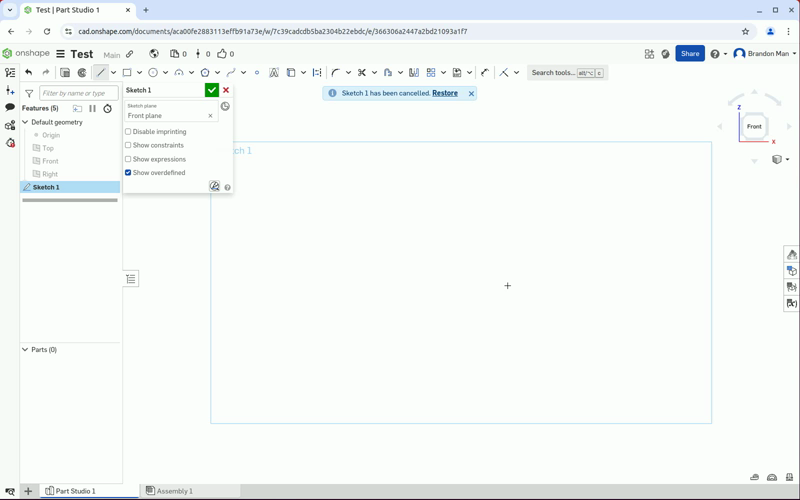
click(507, 285)
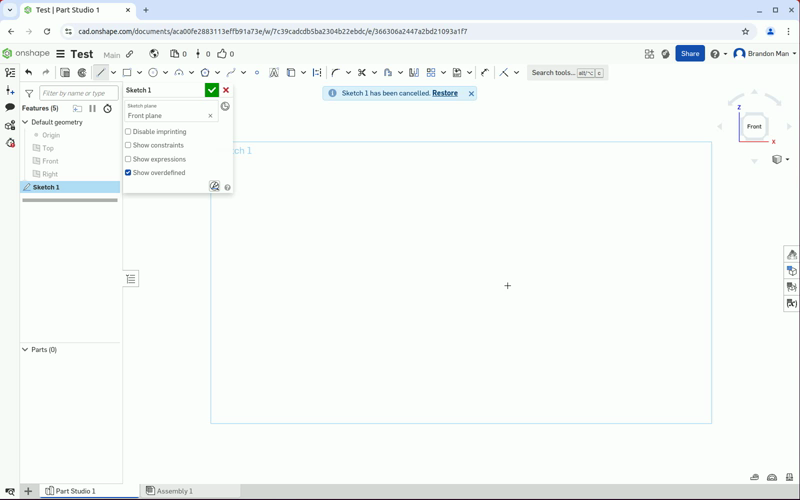
key_up(shift)
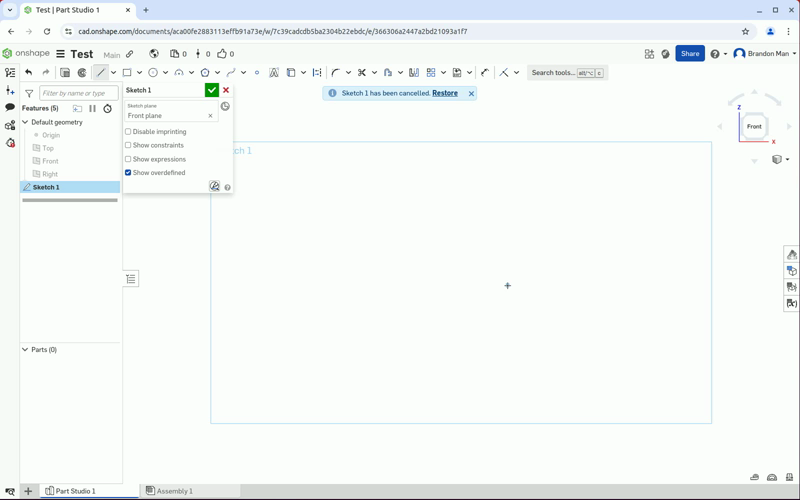
key_down(shift)
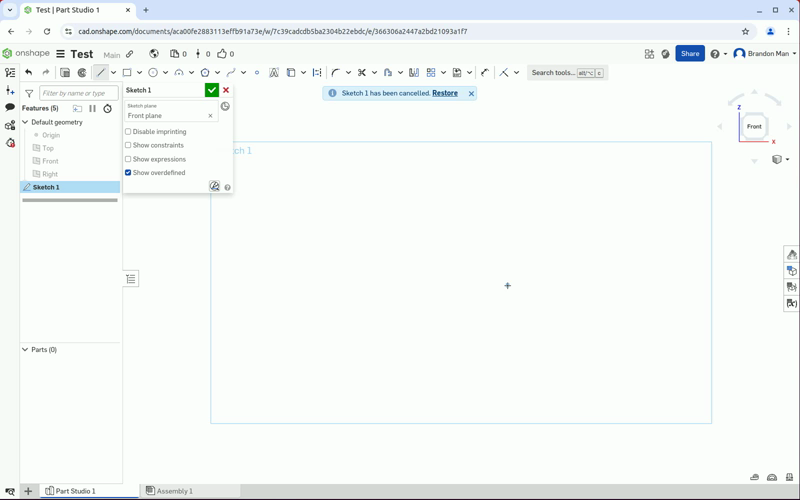
mouse_move(537, 285)
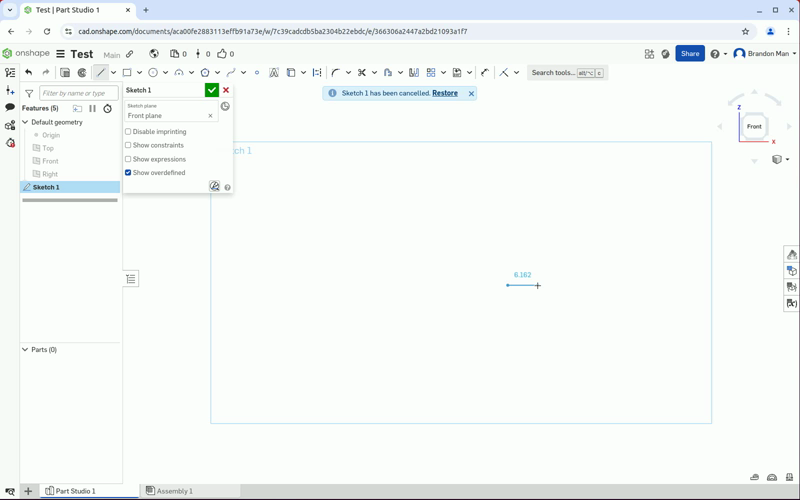
mouse_move(509, 285)
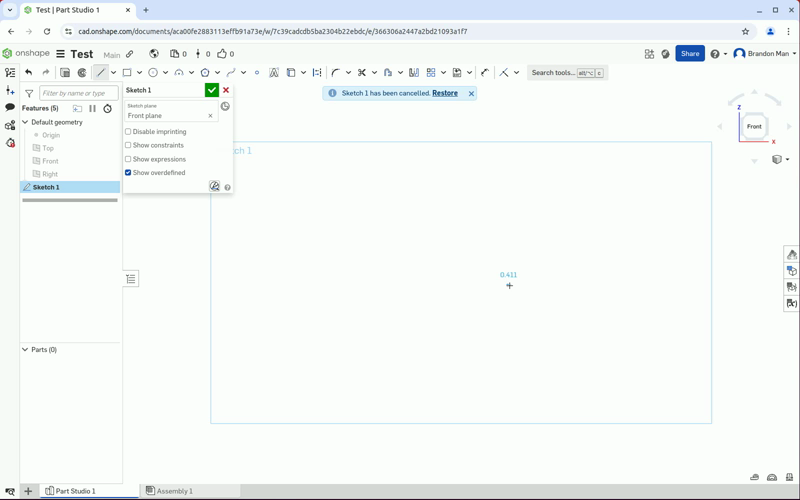
scroll(6)
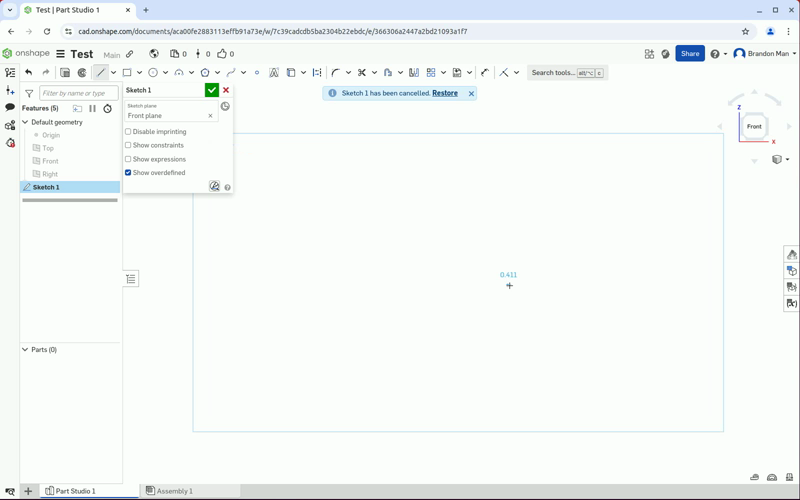
scroll(6)
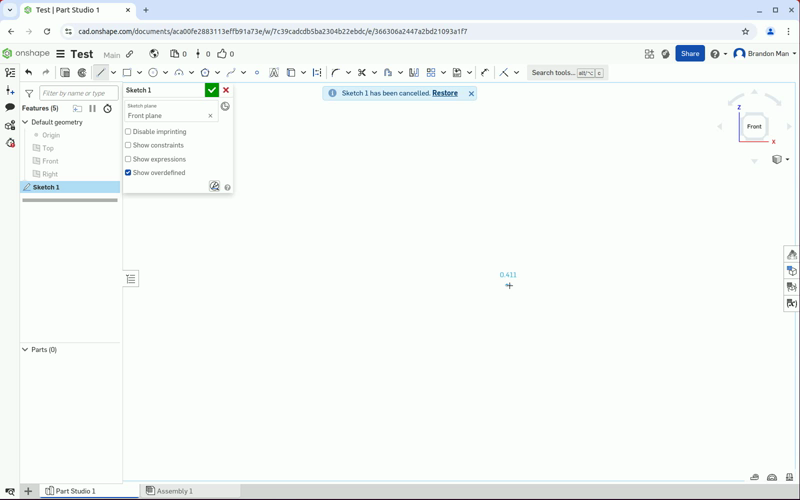
scroll(6)
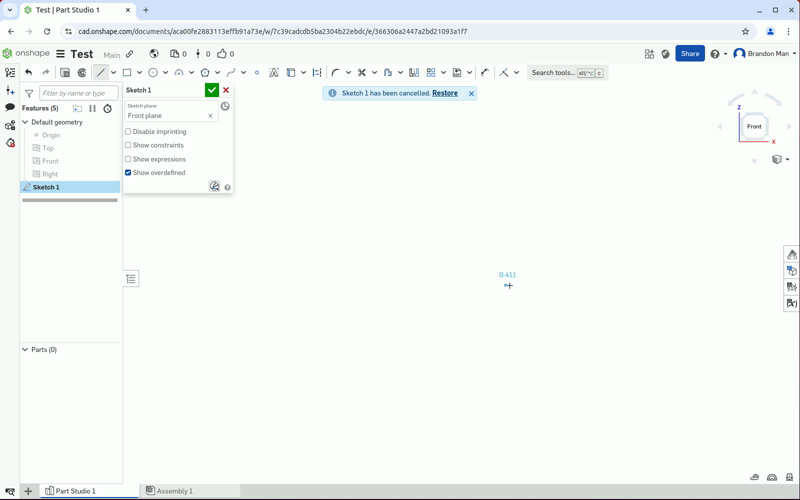
scroll(6)
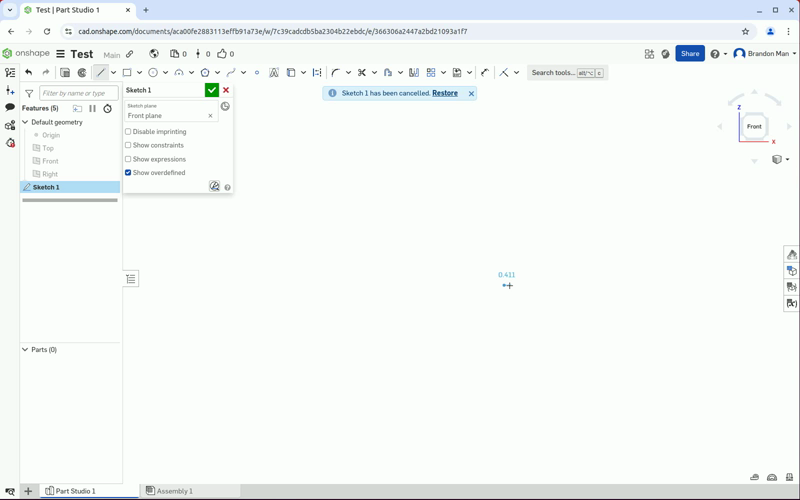
scroll(6)
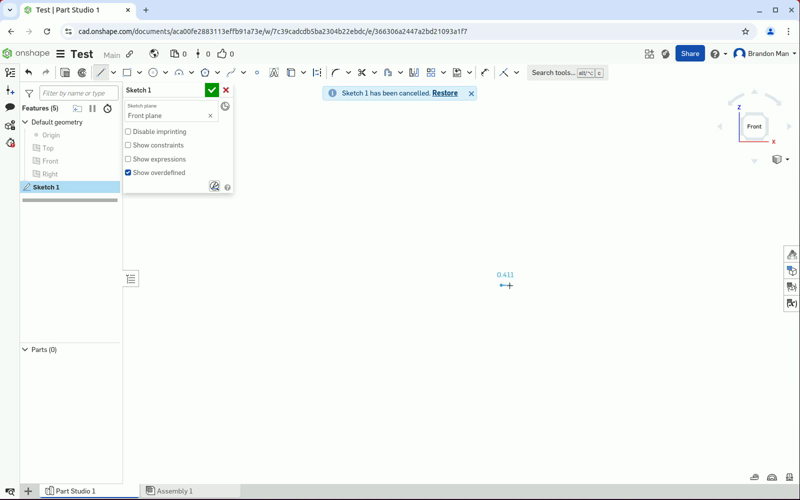
scroll(6)
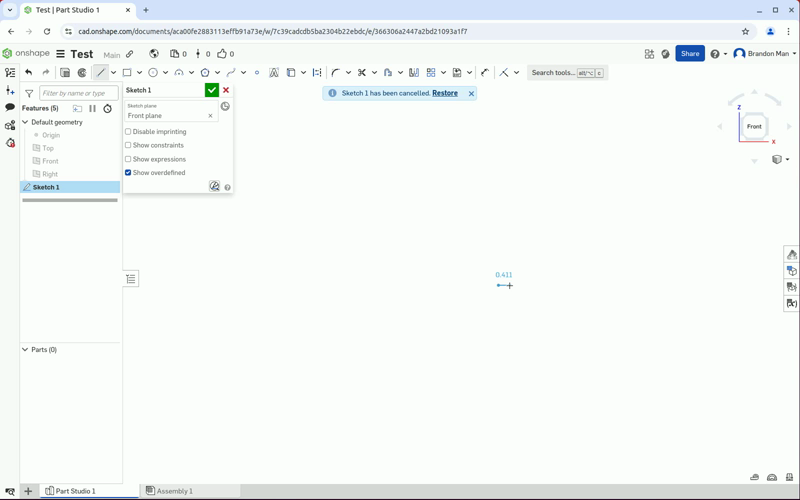
scroll(6)
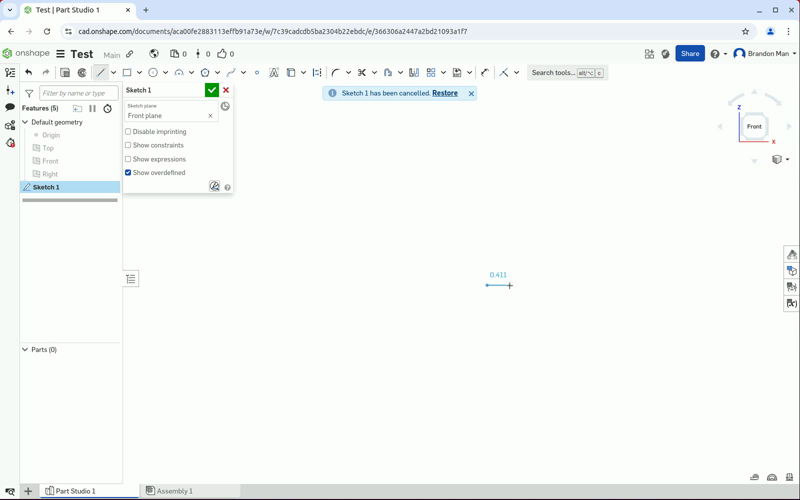
click(509, 285)
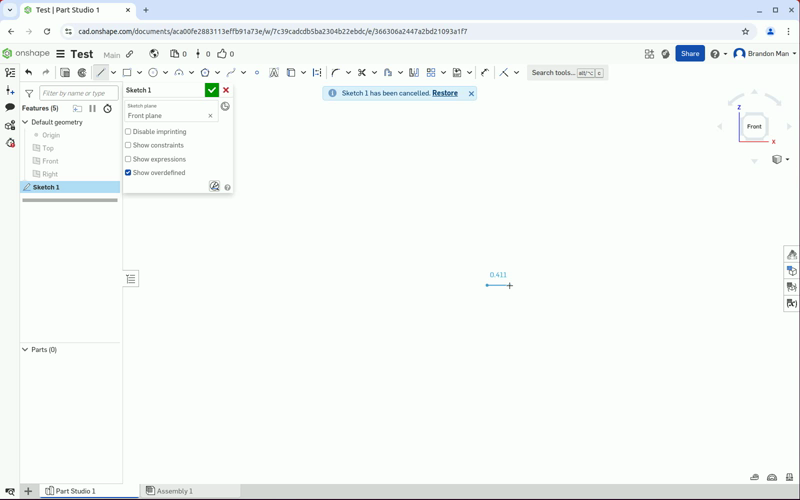
scroll(-6)
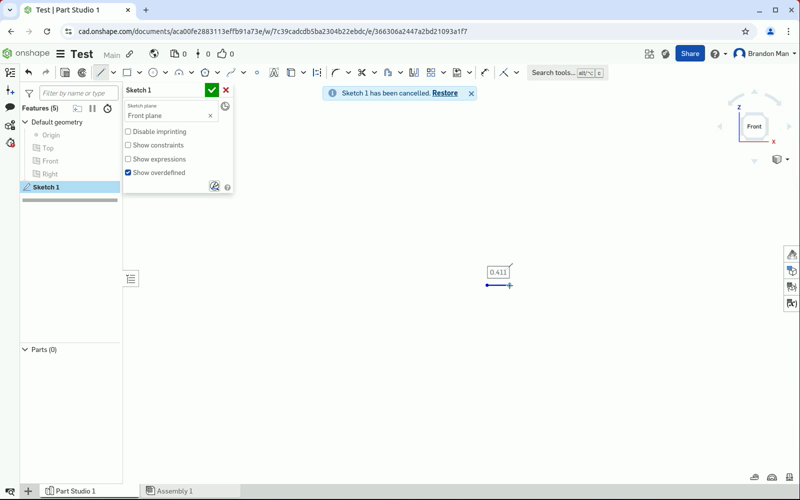
scroll(-6)
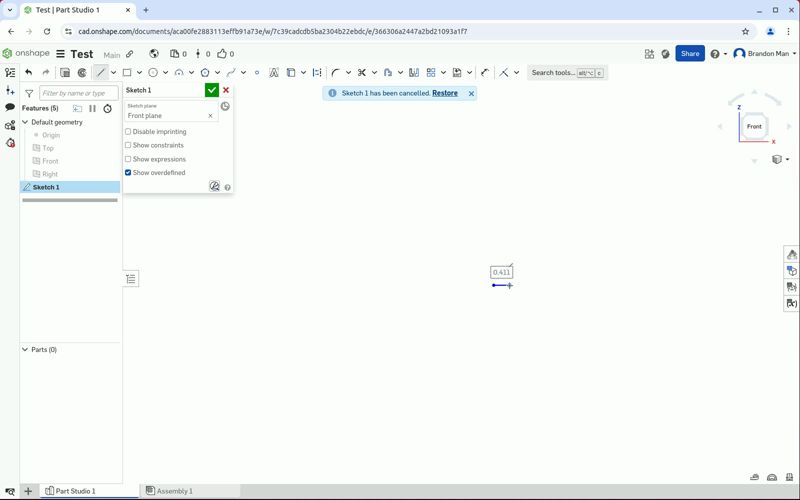
scroll(-6)
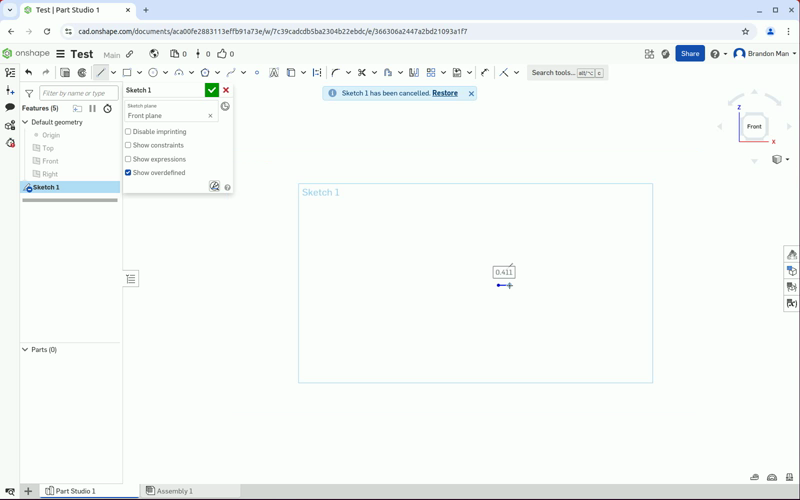
scroll(-6)
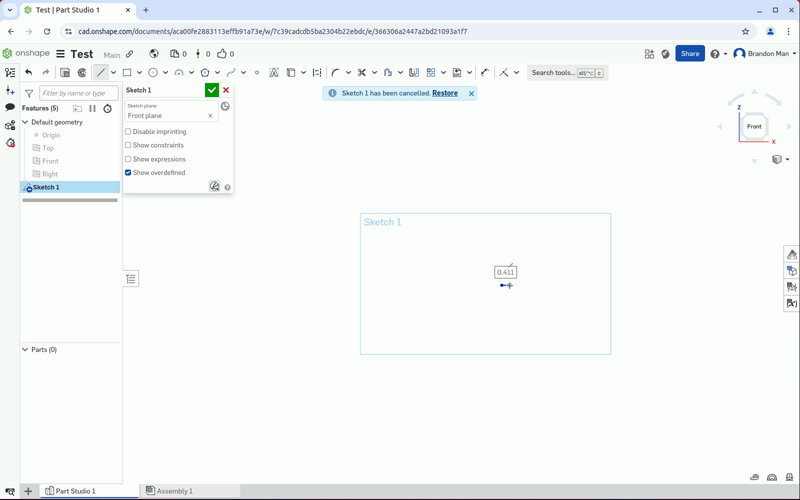
scroll(-6)
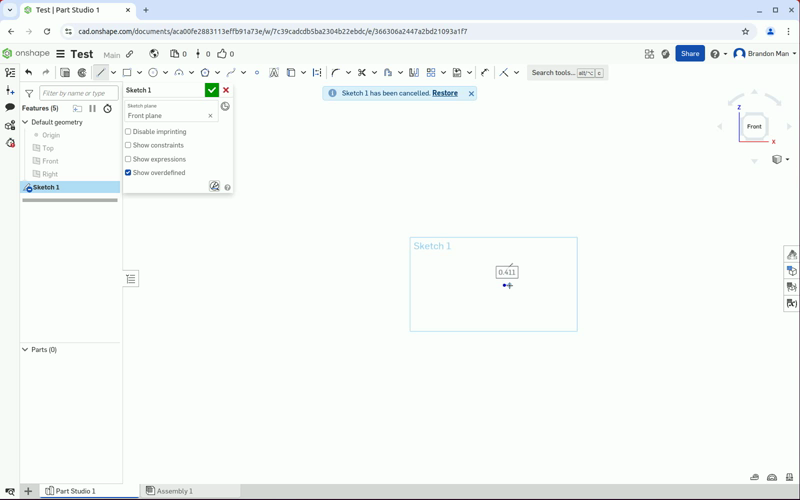
scroll(-6)
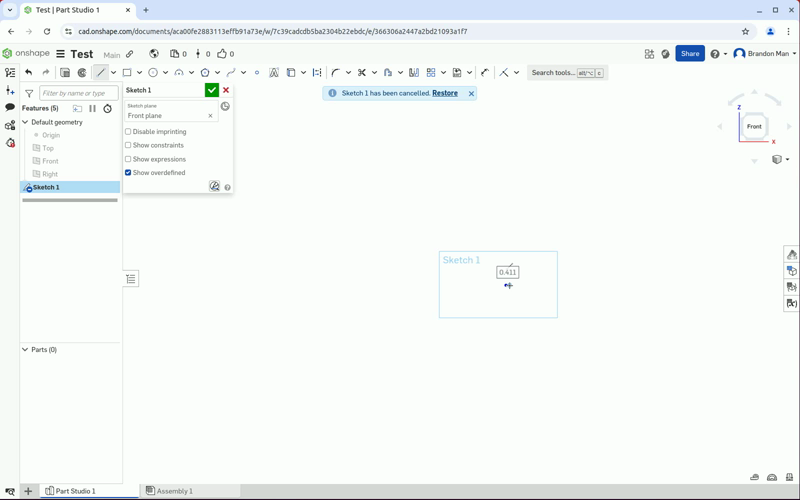
scroll(-6)
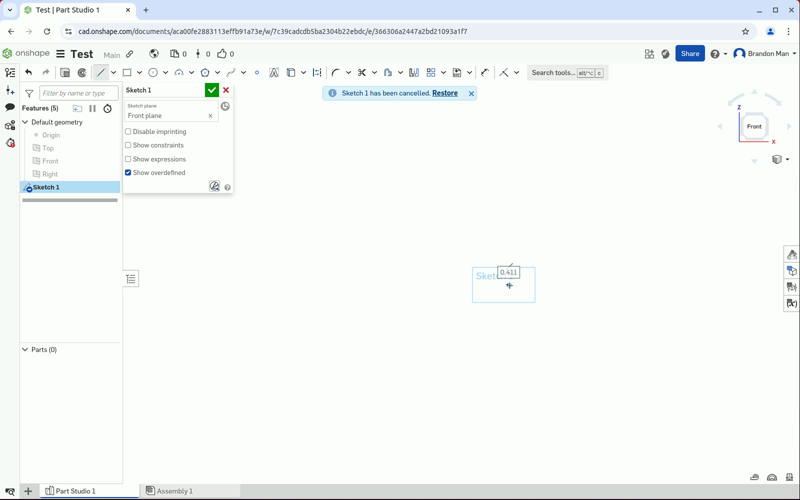
key_up(shift)
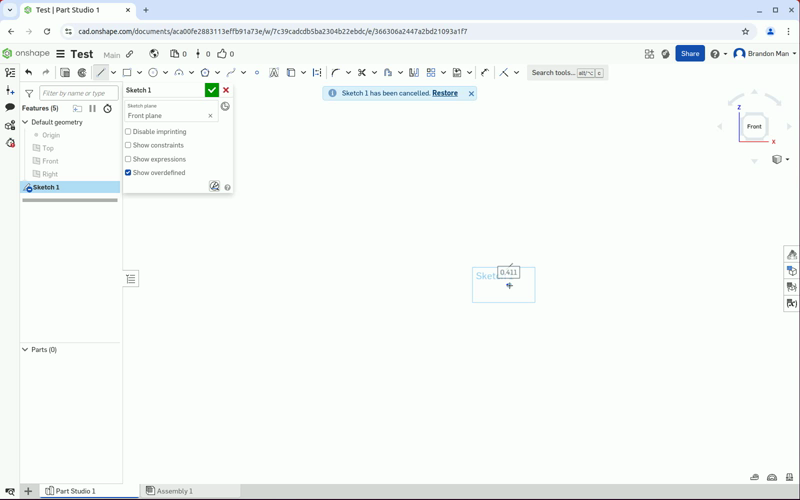
key_down(shift)
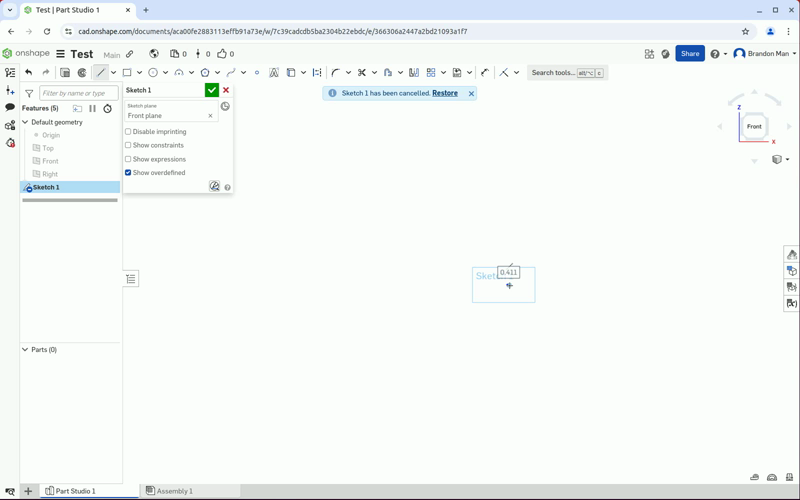
mouse_move(539, 285)
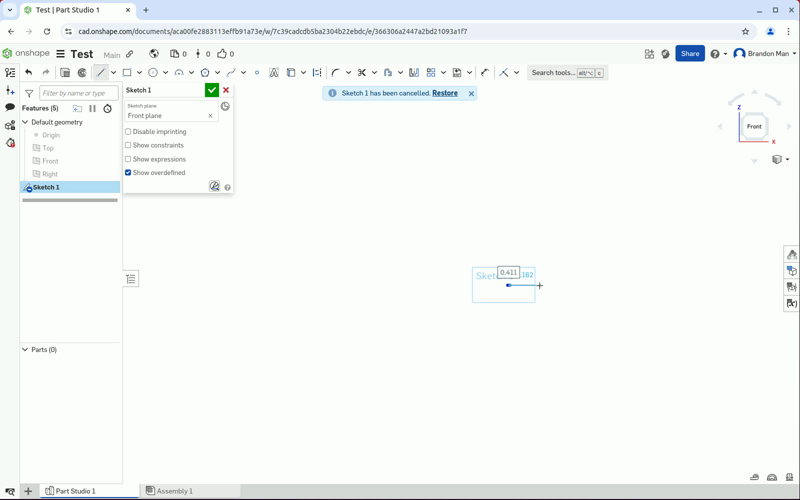
mouse_move(509, 266)
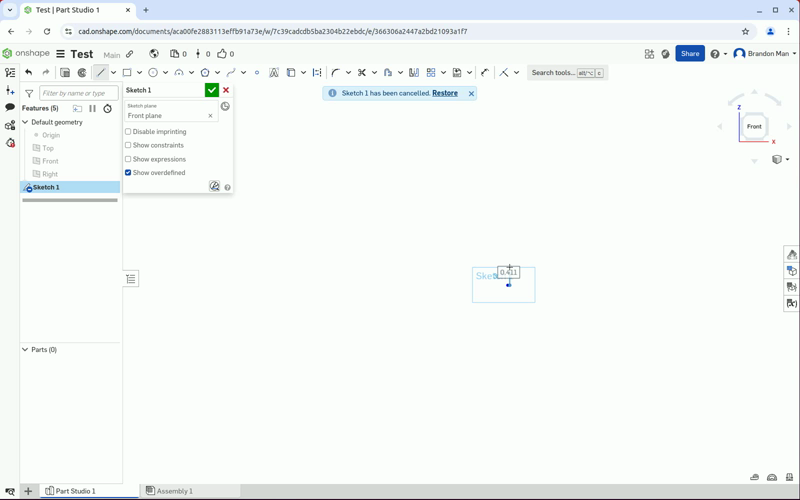
click(509, 266)
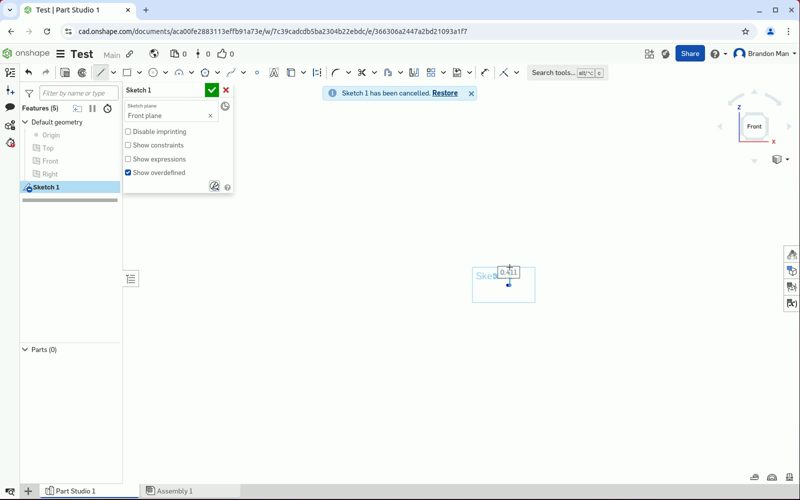
key_up(shift)
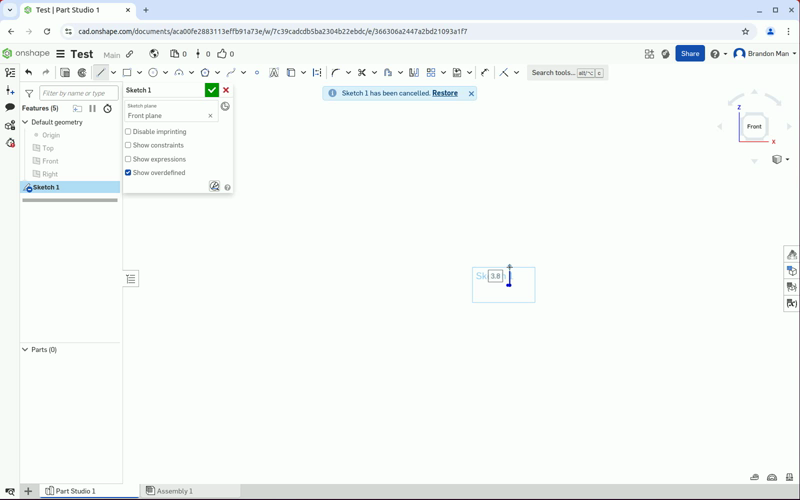
key_down(shift)
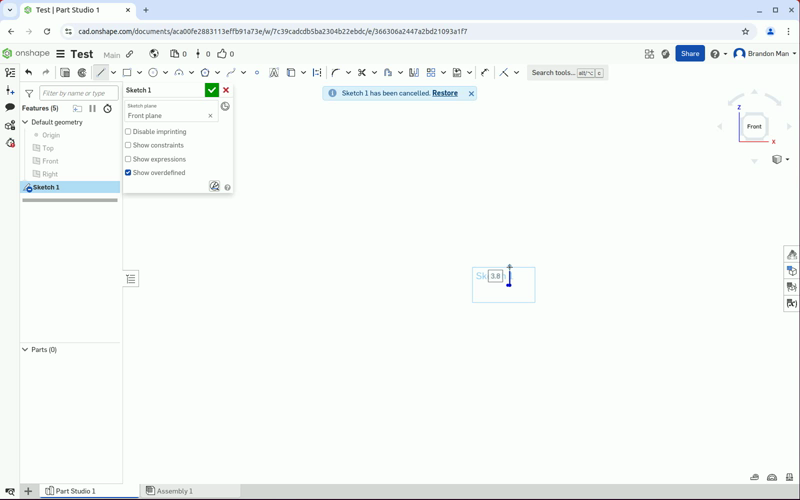
mouse_move(539, 266)
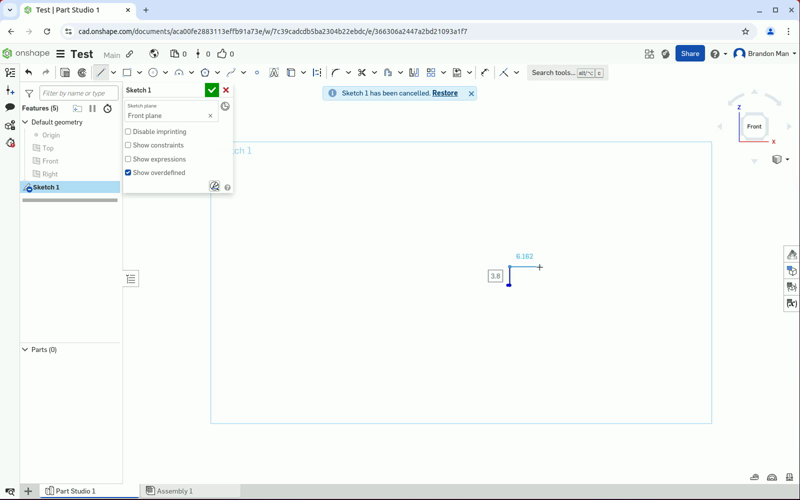
mouse_move(507, 266)
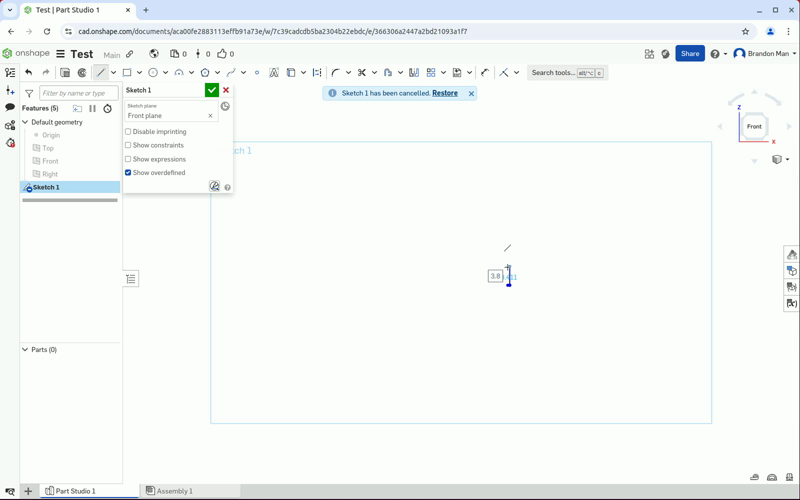
scroll(6)
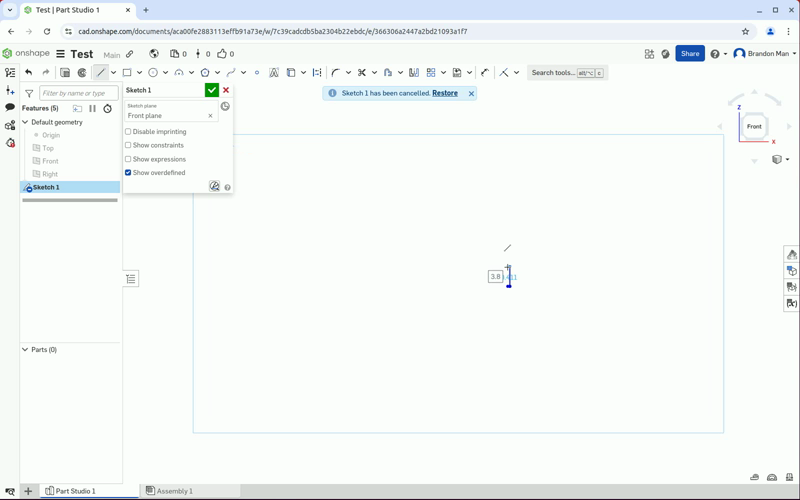
scroll(6)
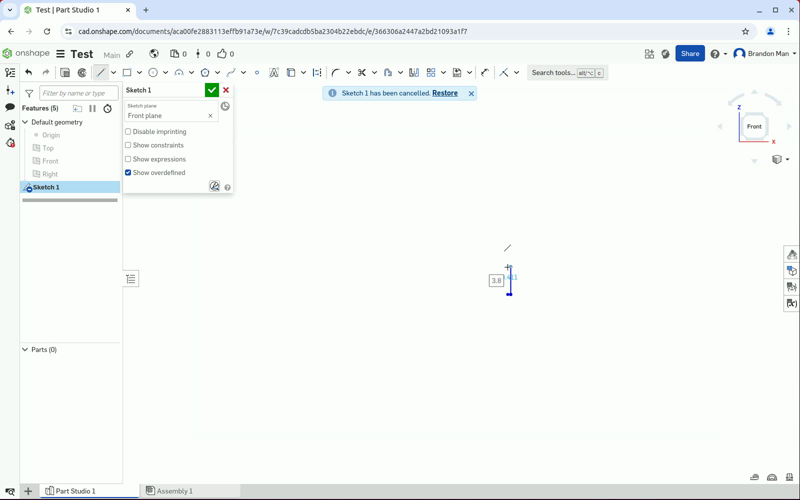
scroll(6)
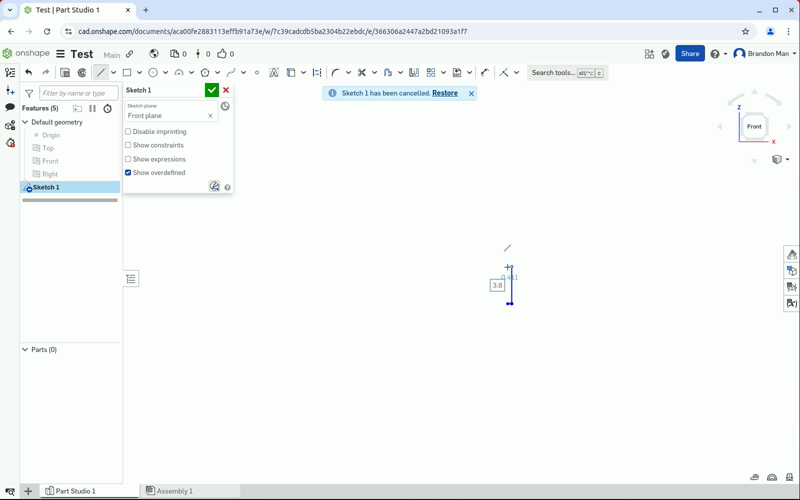
scroll(6)
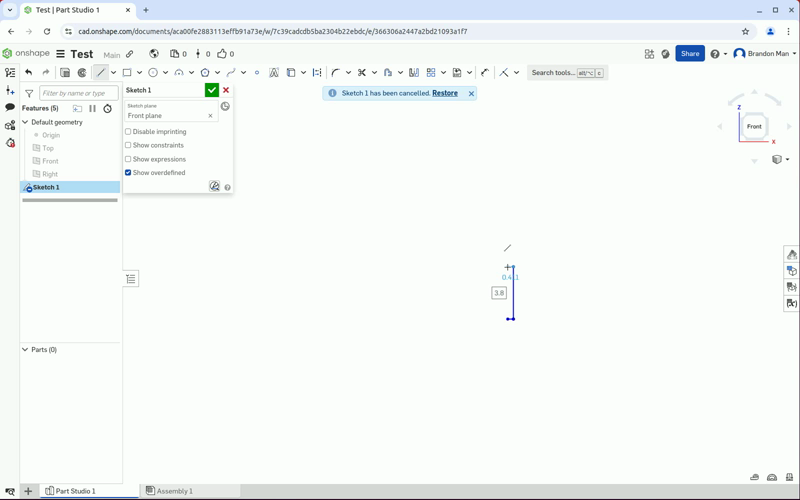
scroll(6)
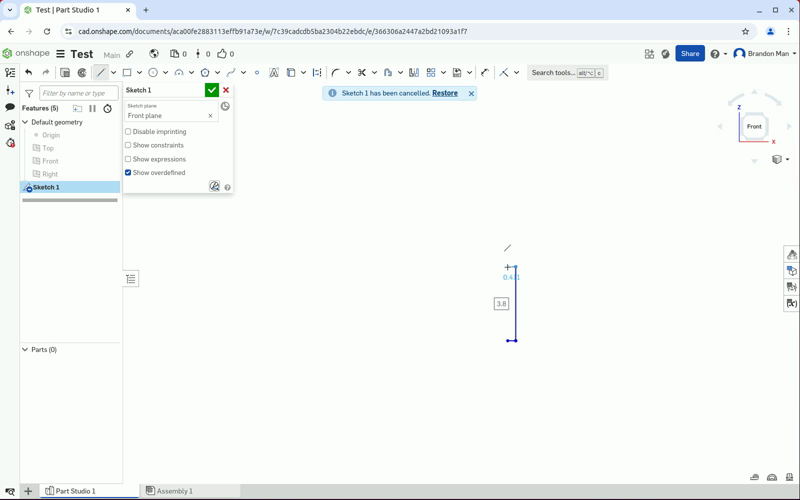
scroll(6)
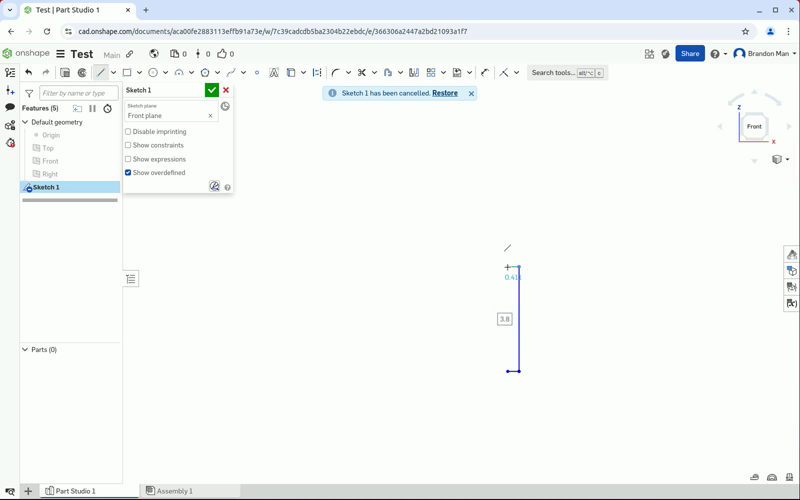
scroll(6)
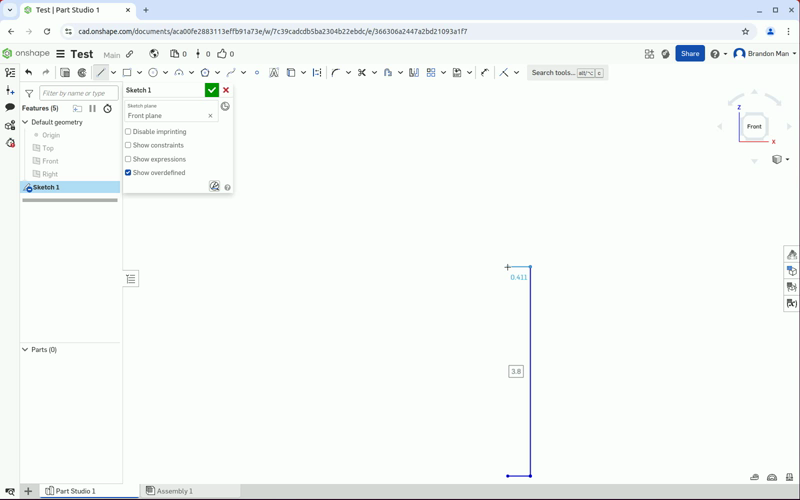
click(507, 266)
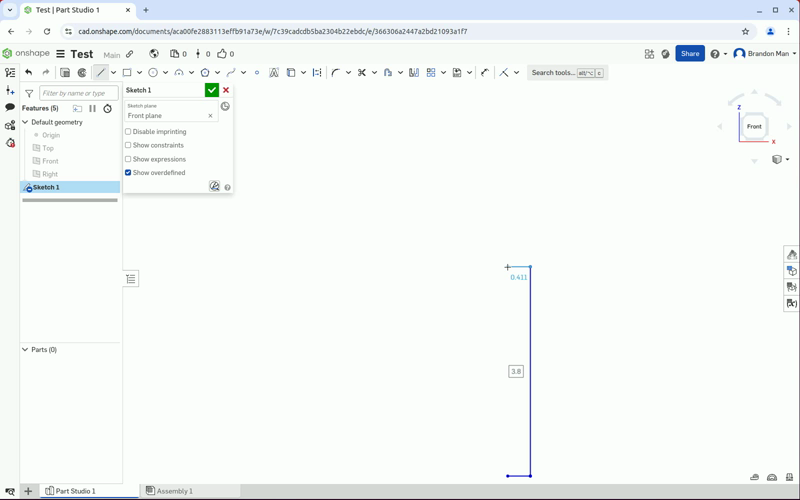
scroll(-6)
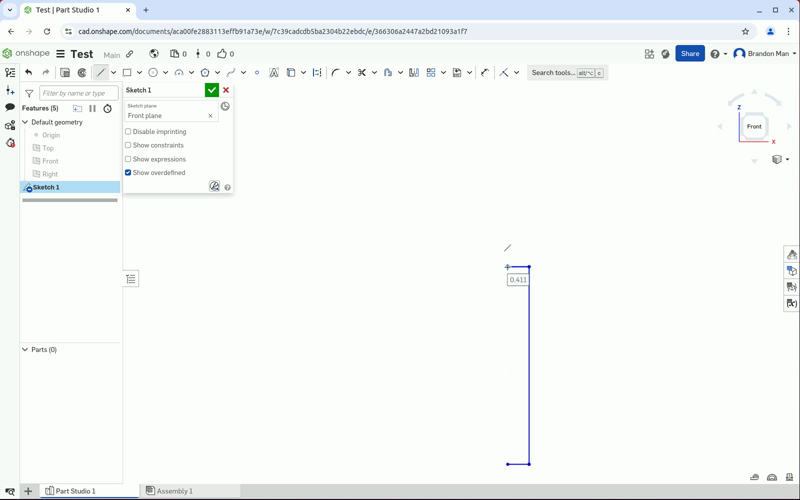
scroll(-6)
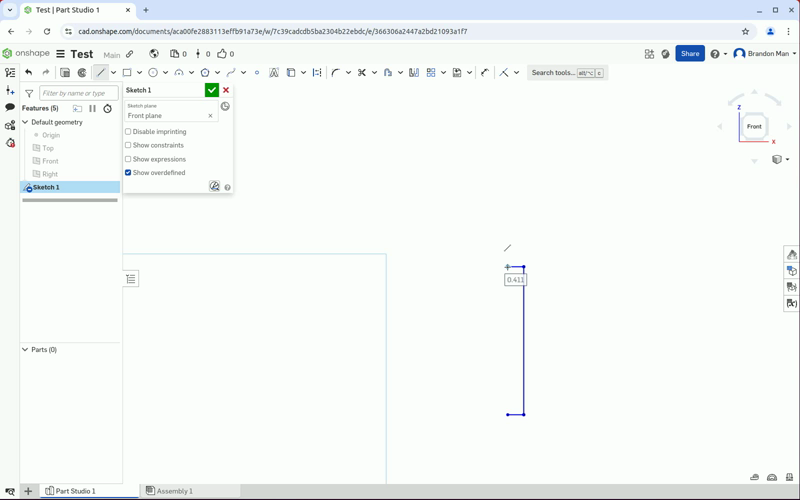
scroll(-6)
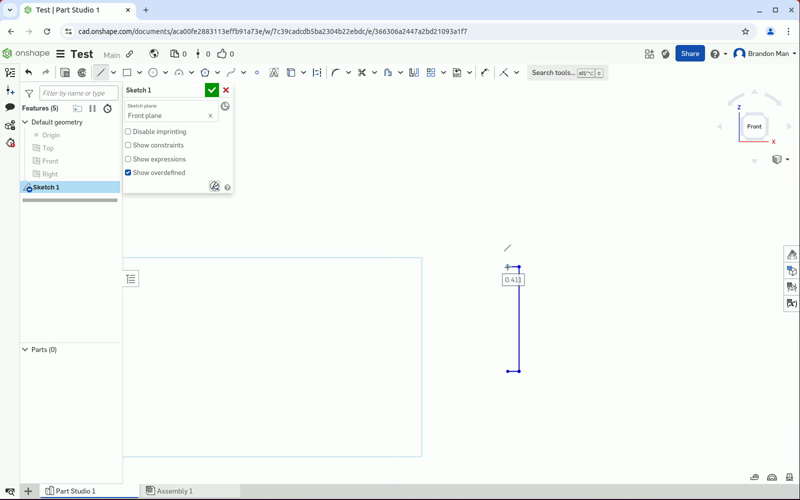
scroll(-6)
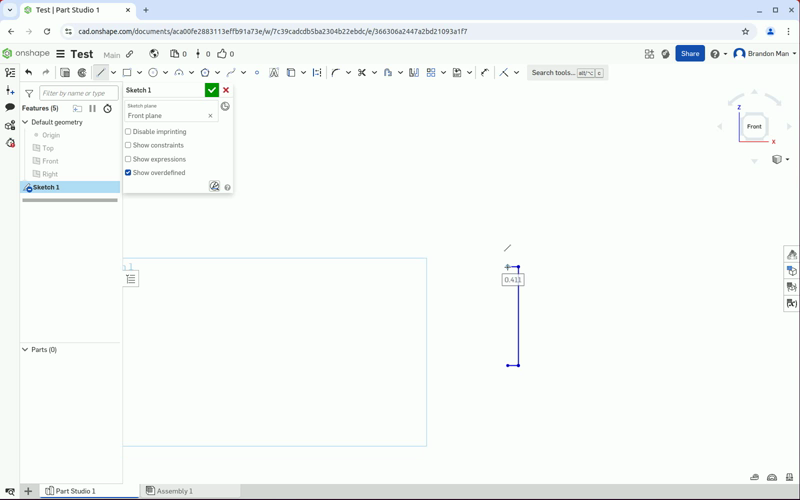
scroll(-6)
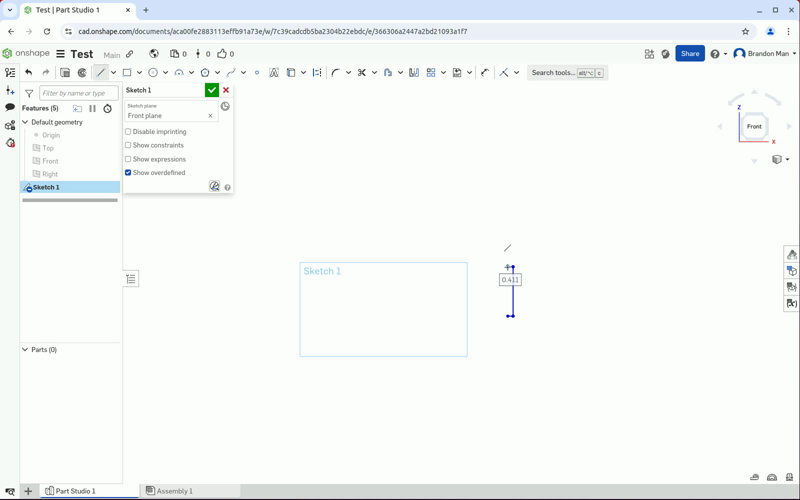
scroll(-6)
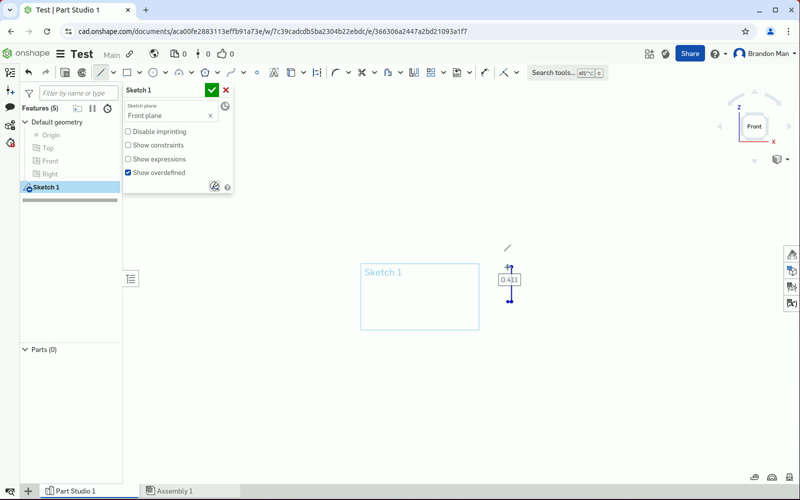
scroll(-6)
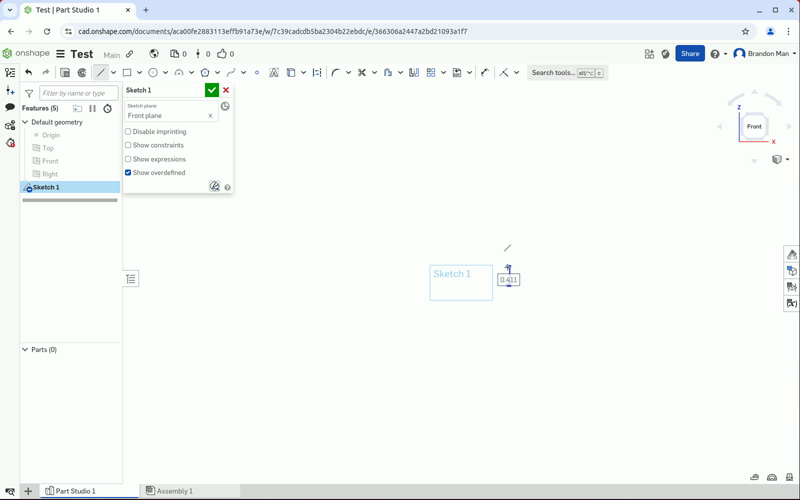
key_up(shift)
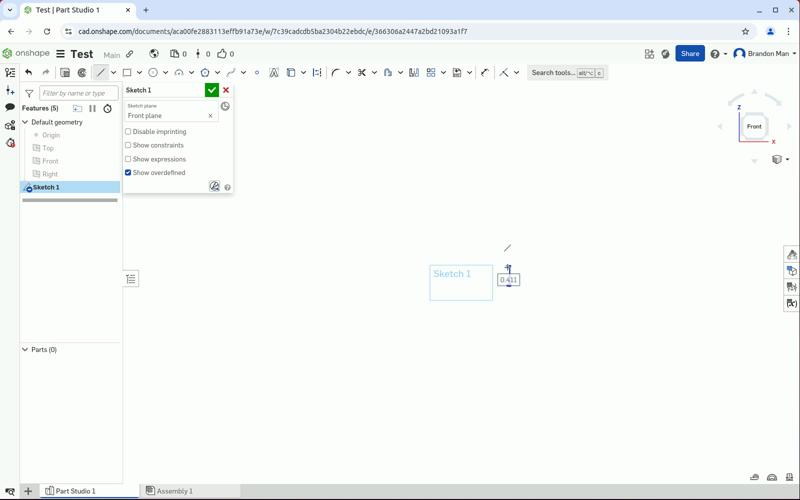
key_down(shift)
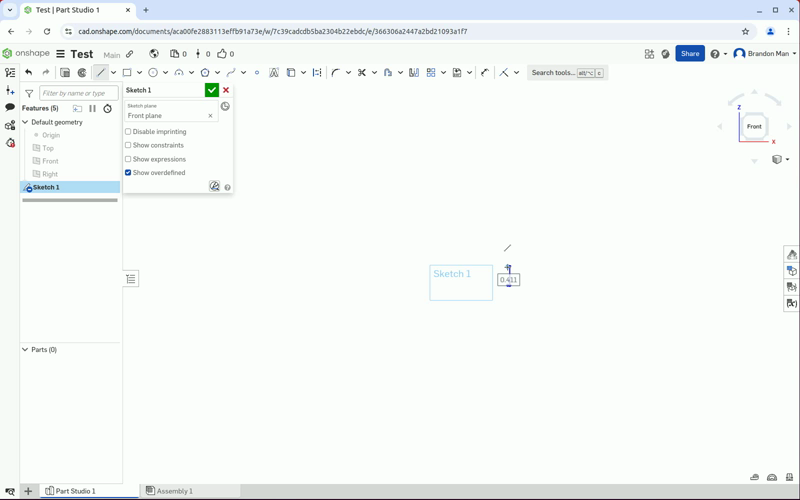
mouse_move(537, 266)
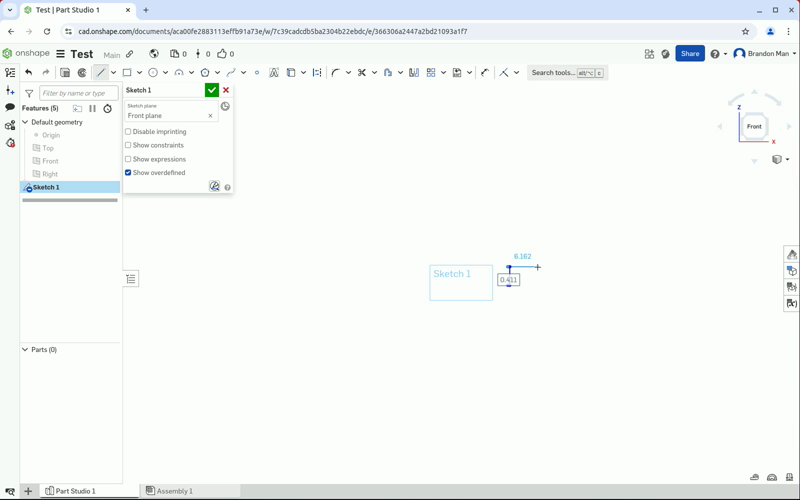
mouse_move(507, 282)
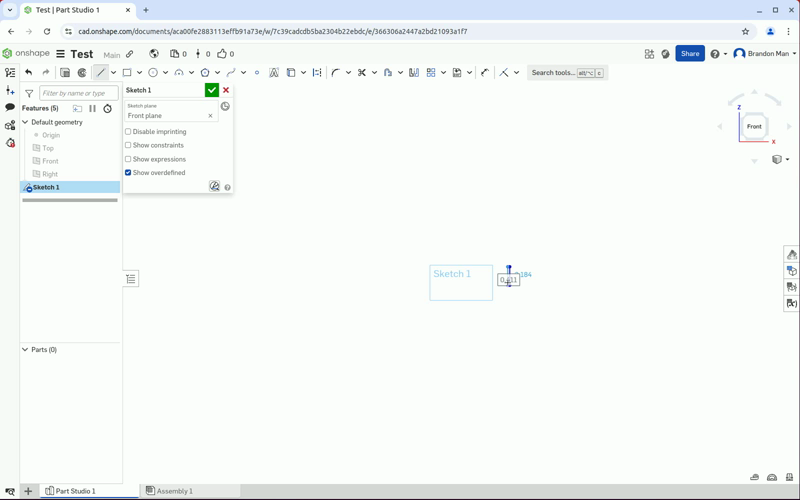
scroll(6)
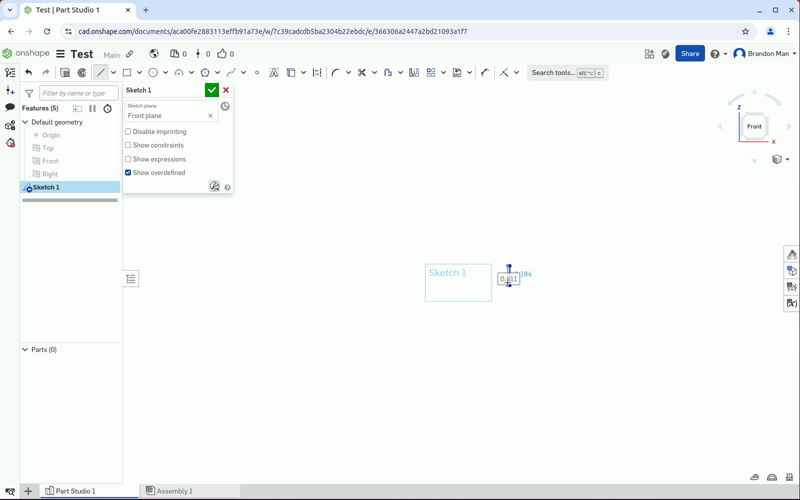
scroll(6)
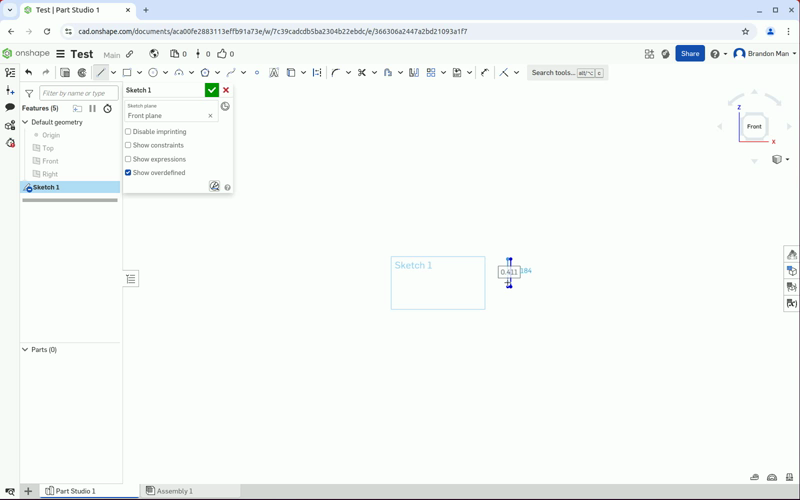
scroll(6)
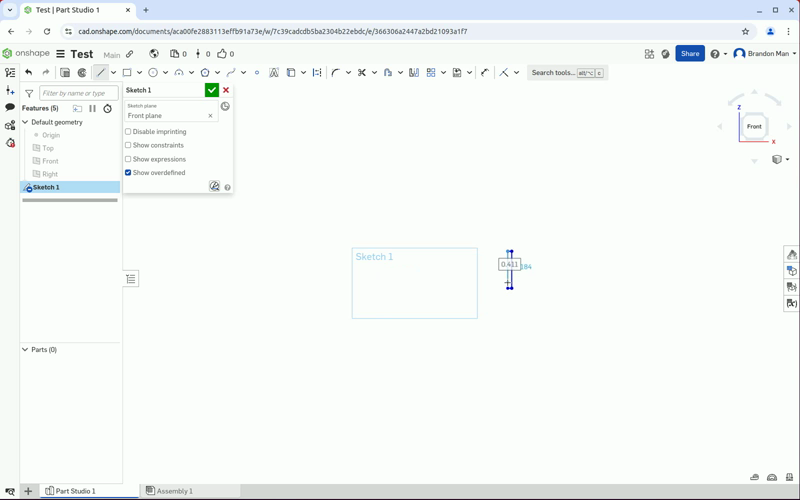
scroll(6)
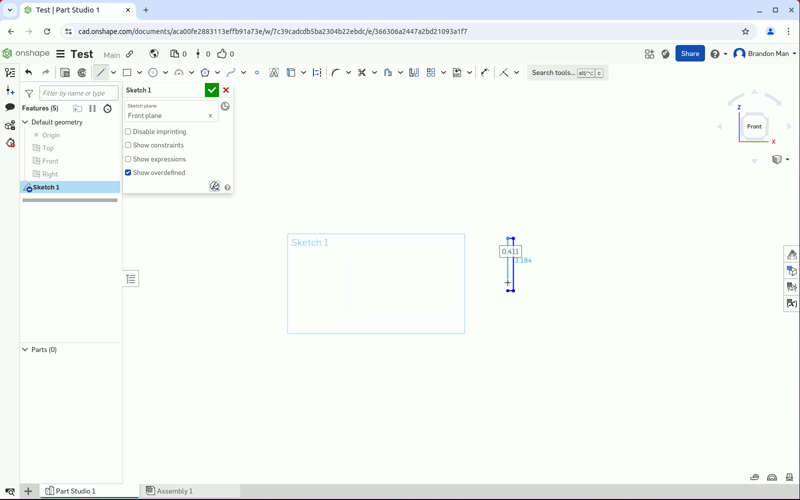
scroll(6)
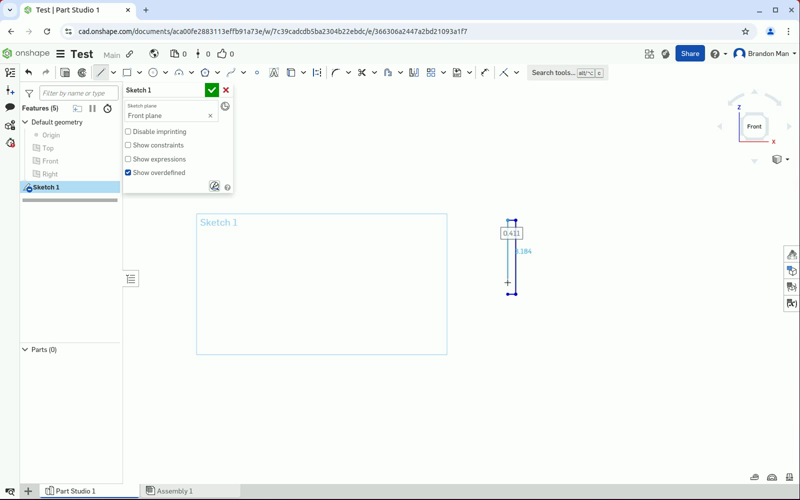
scroll(6)
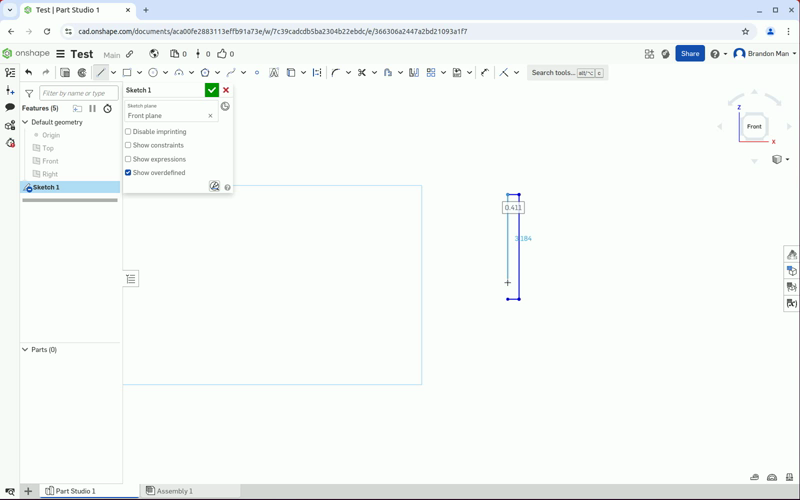
scroll(6)
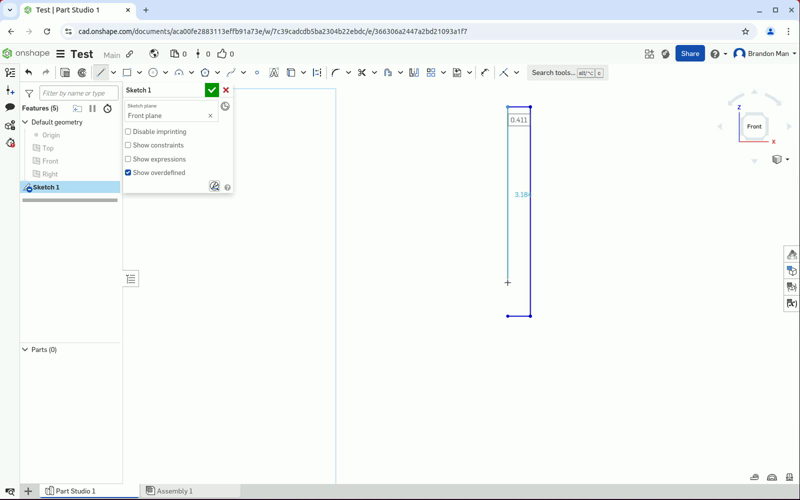
click(507, 282)
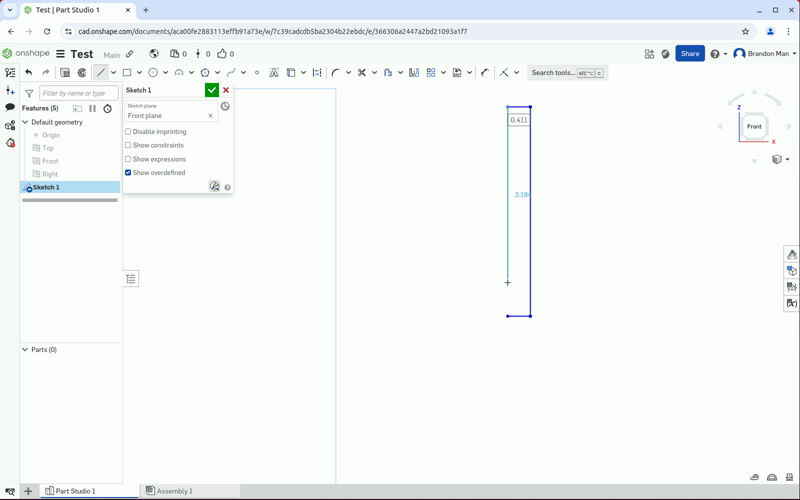
scroll(-6)
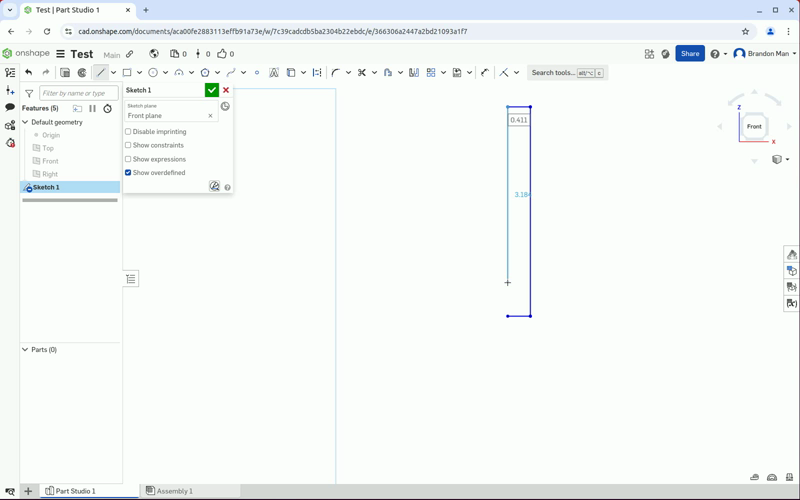
scroll(-6)
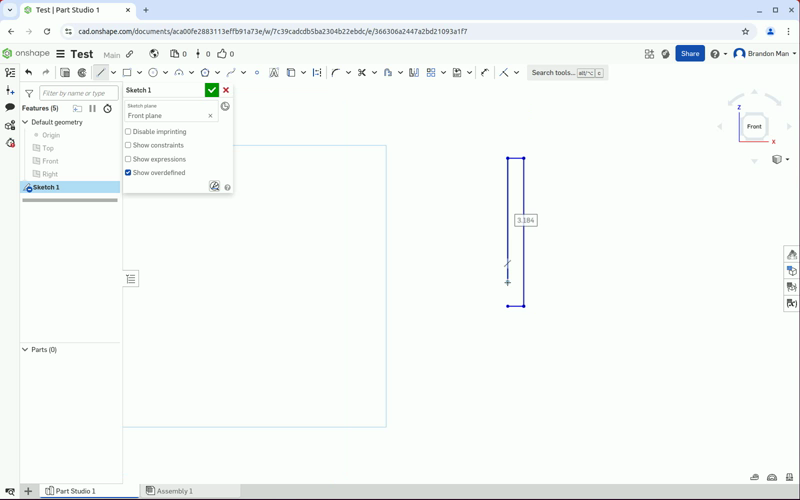
scroll(-6)
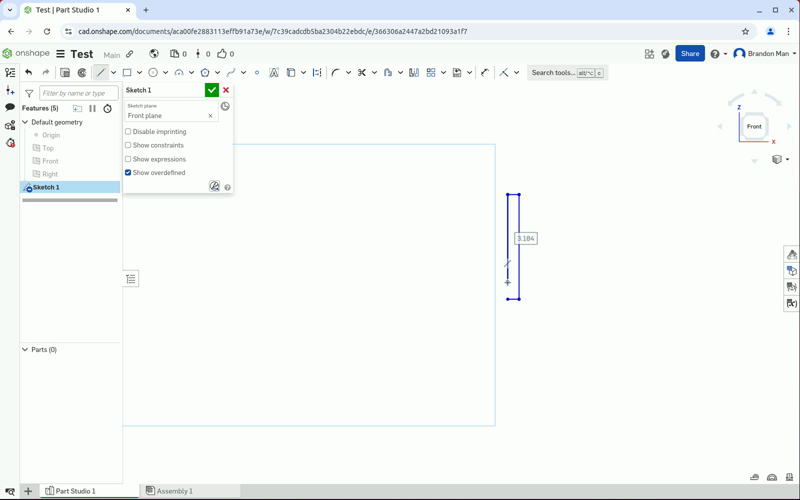
scroll(-6)
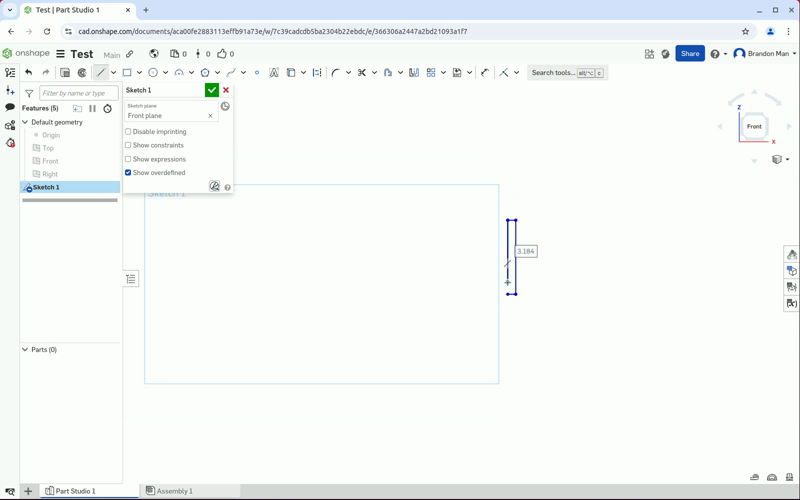
scroll(-6)
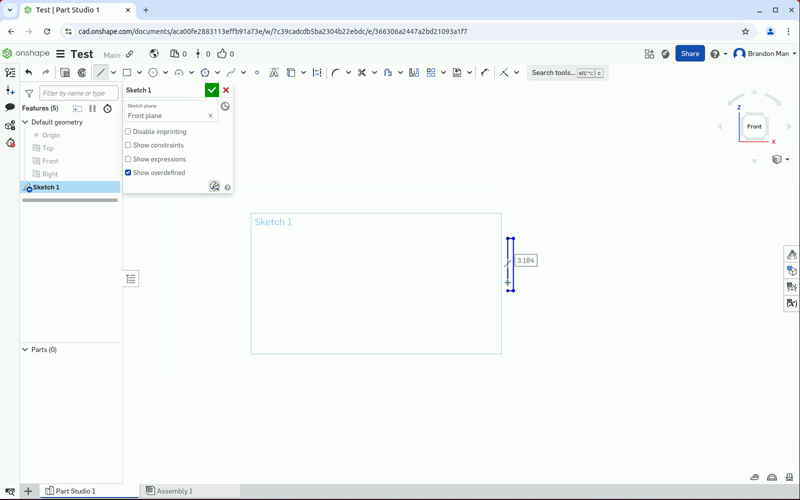
scroll(-6)
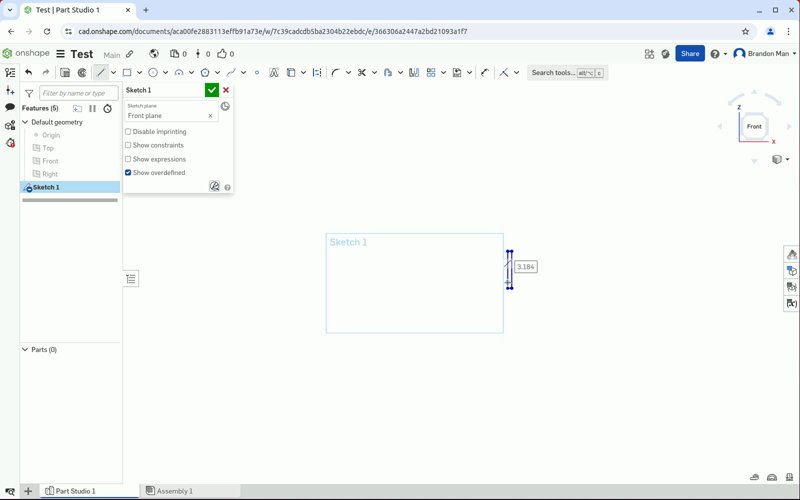
scroll(-6)
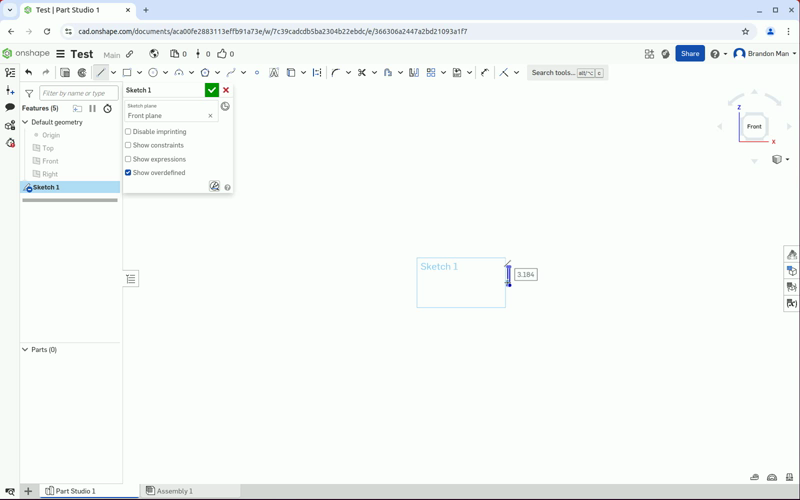
key_up(shift)
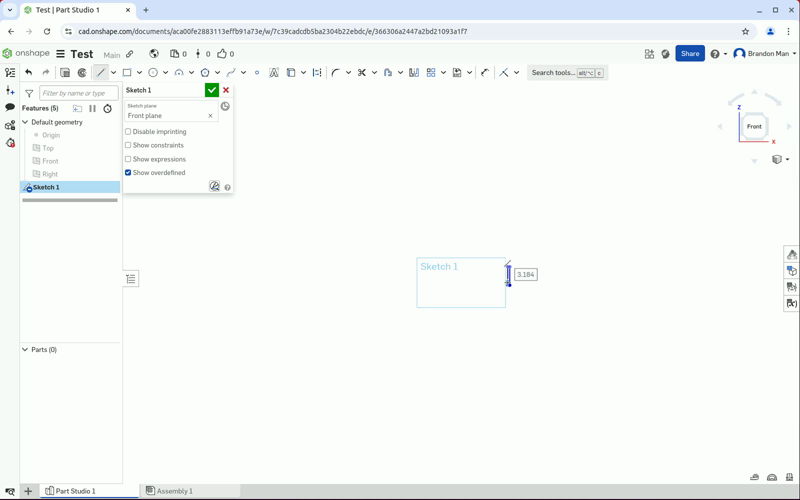
key_down(shift)
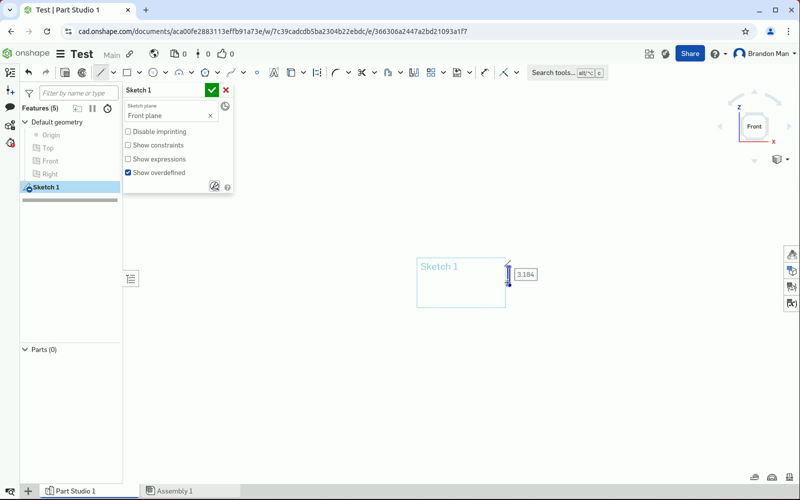
mouse_move(537, 282)
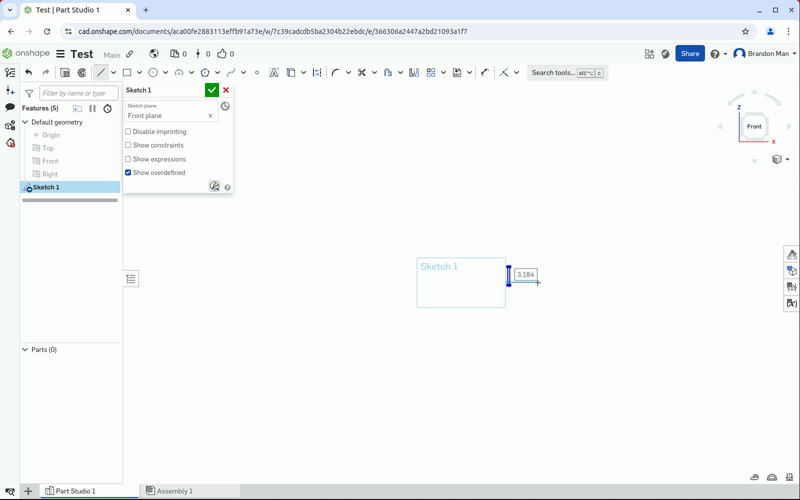
mouse_move(507, 283)
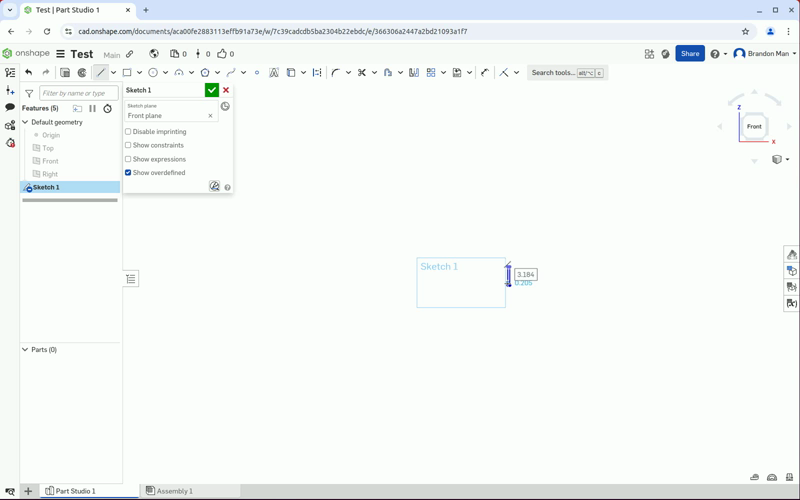
scroll(6)
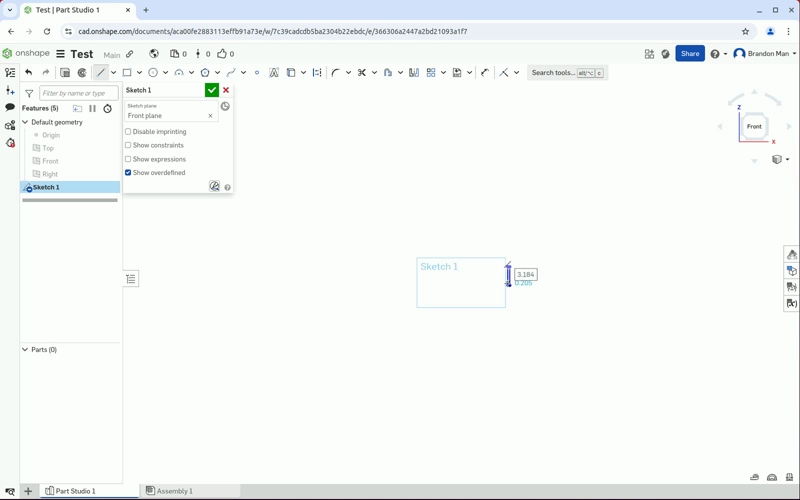
scroll(6)
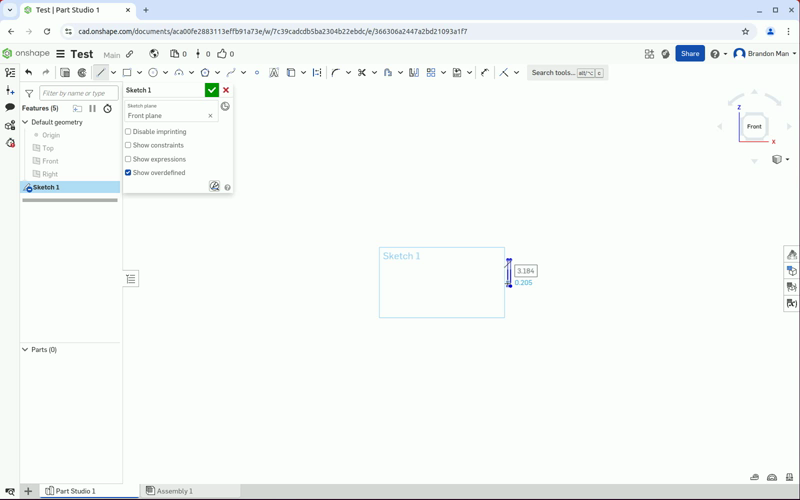
scroll(6)
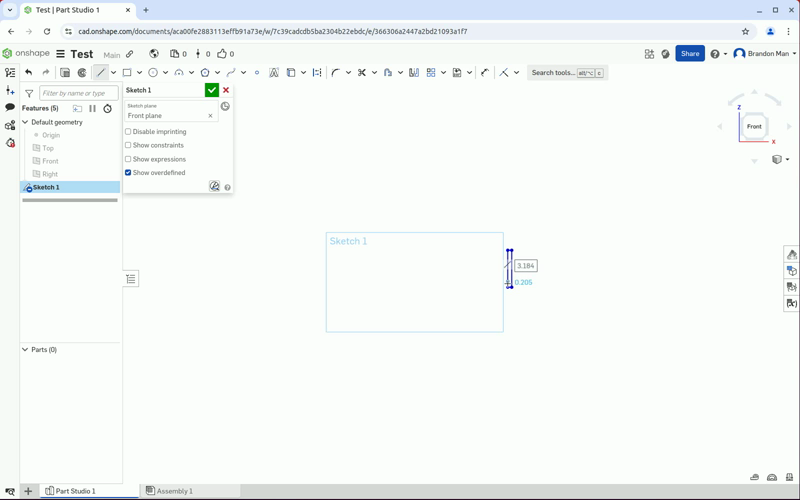
scroll(6)
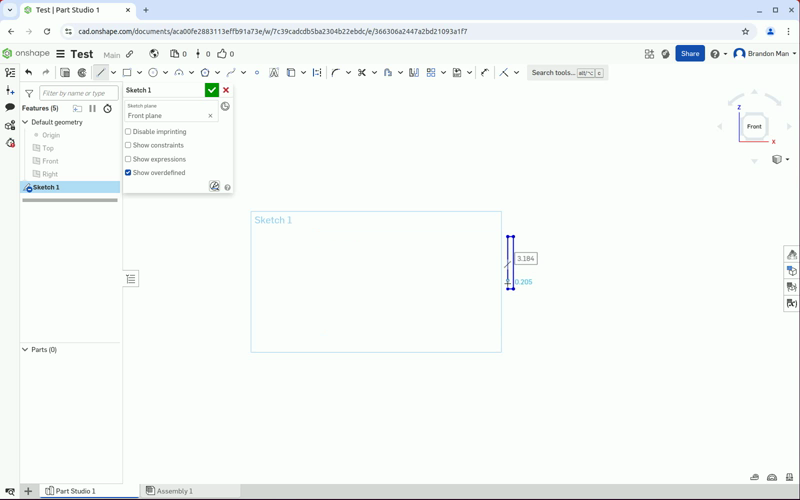
scroll(6)
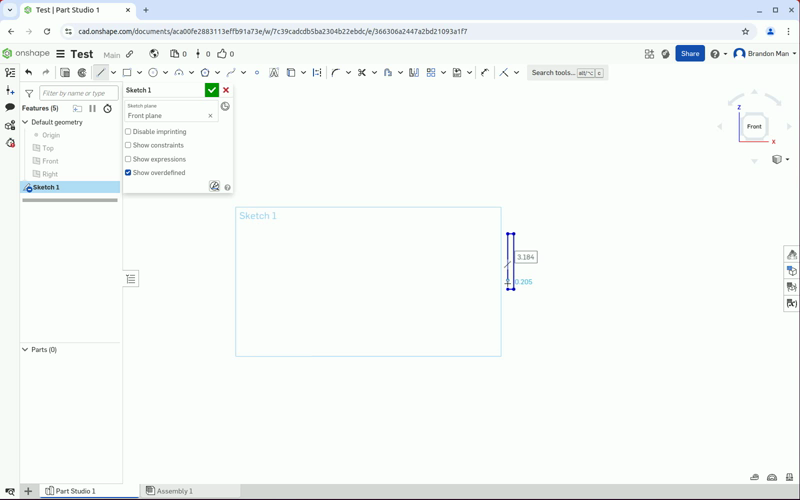
scroll(6)
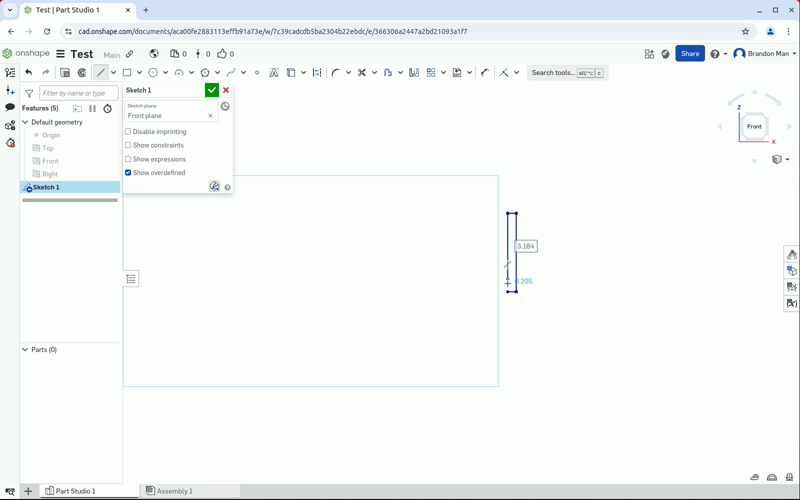
scroll(6)
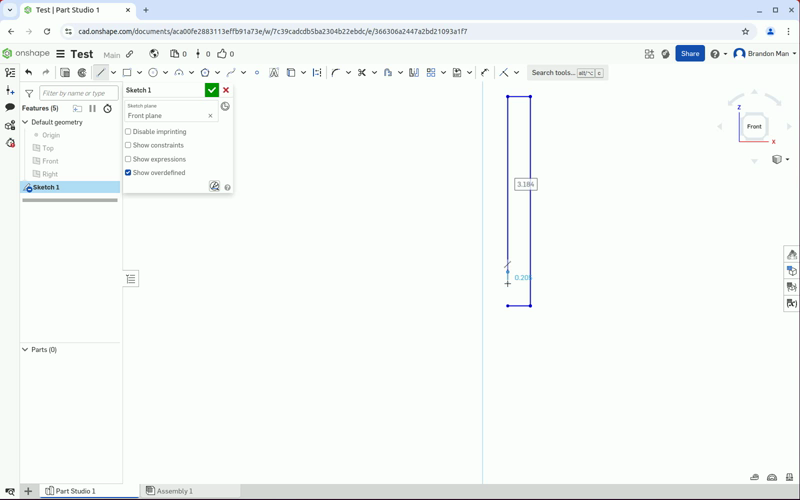
click(507, 283)
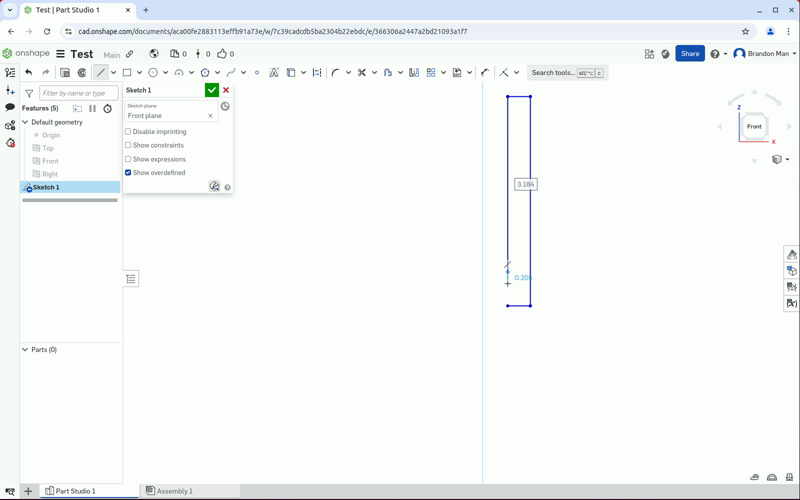
scroll(-6)
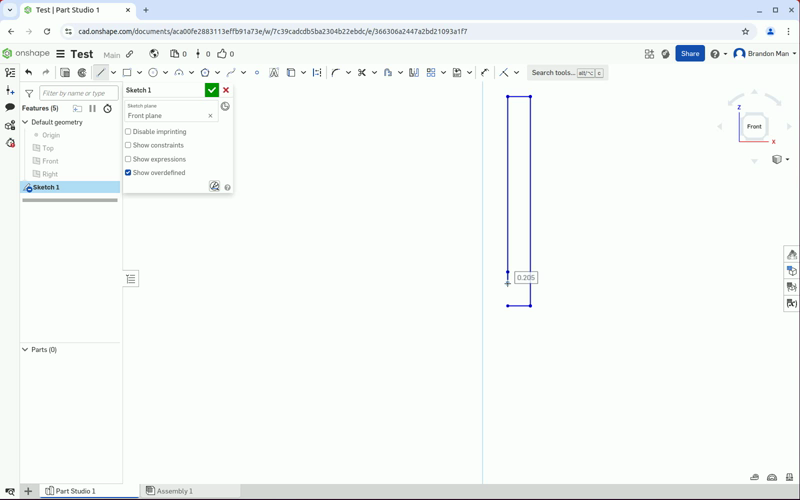
scroll(-6)
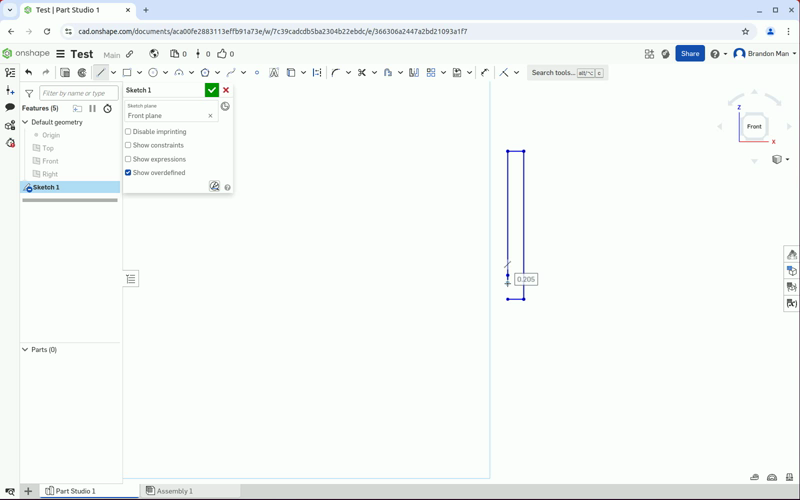
scroll(-6)
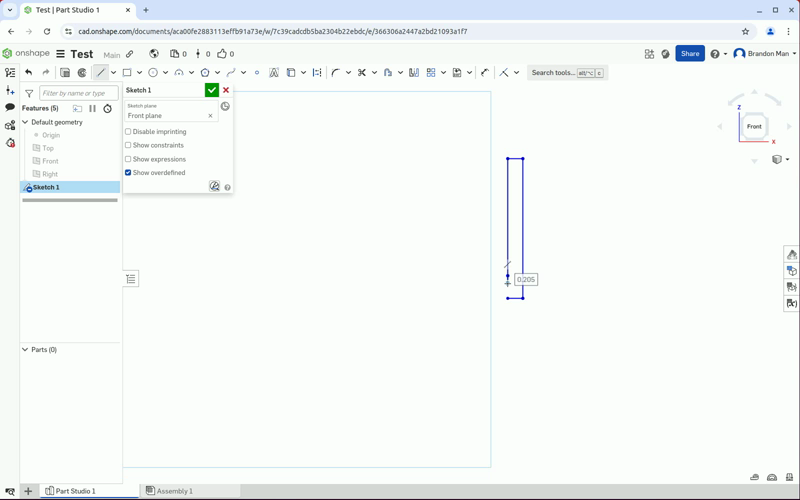
scroll(-6)
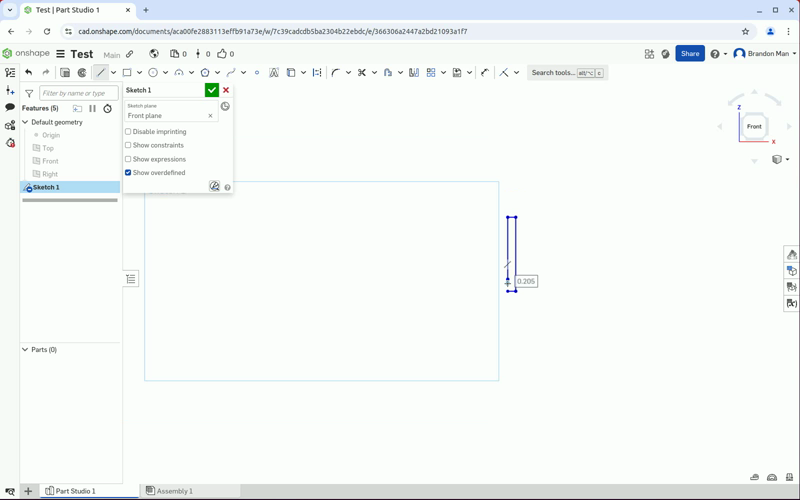
scroll(-6)
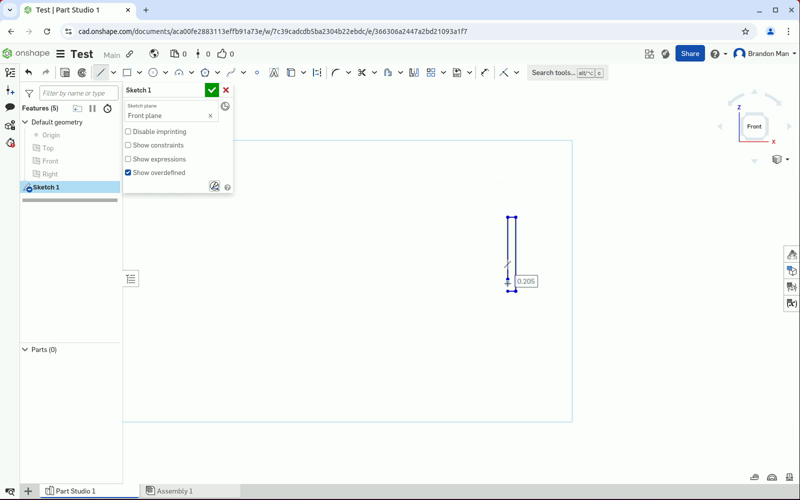
scroll(-6)
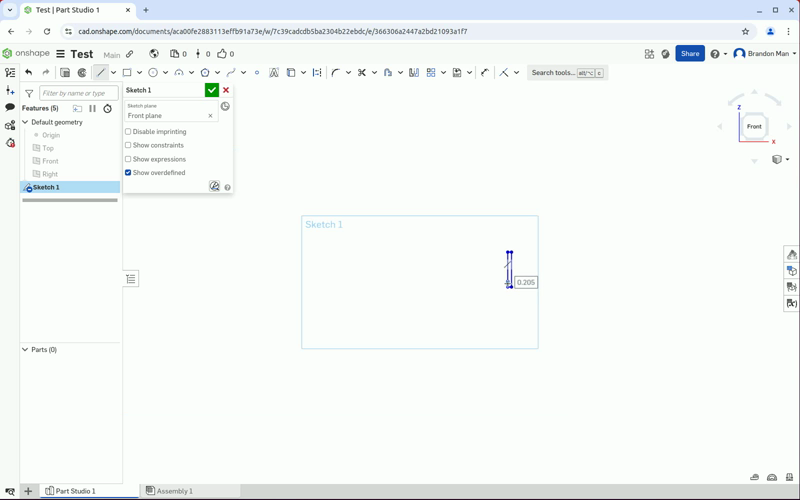
scroll(-6)
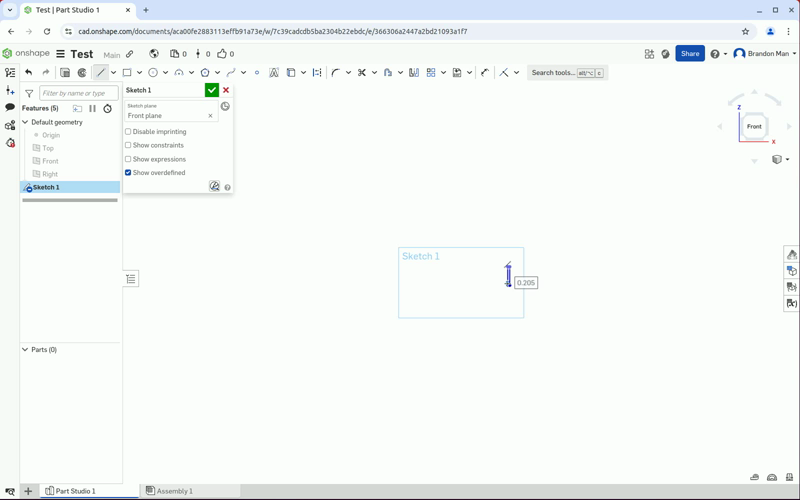
key_up(shift)
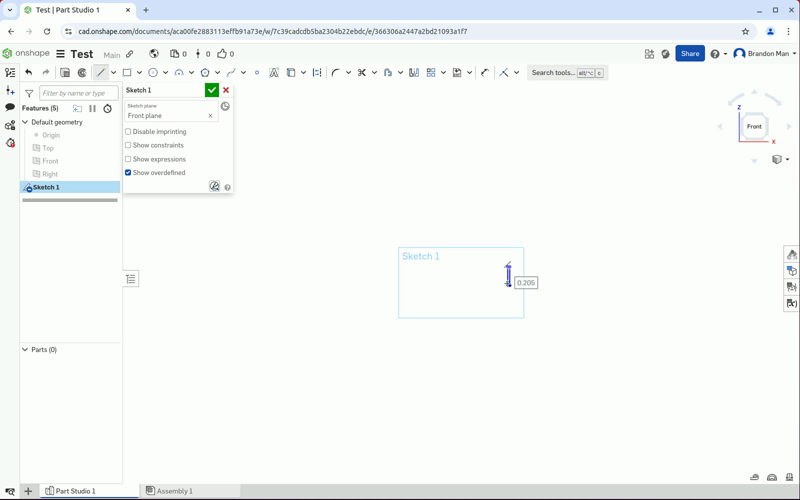
mouse_move(537, 283)
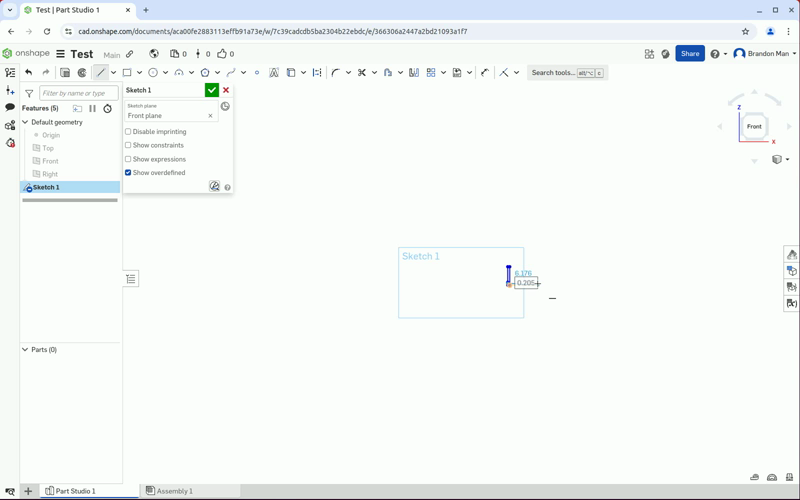
key_down(shift)
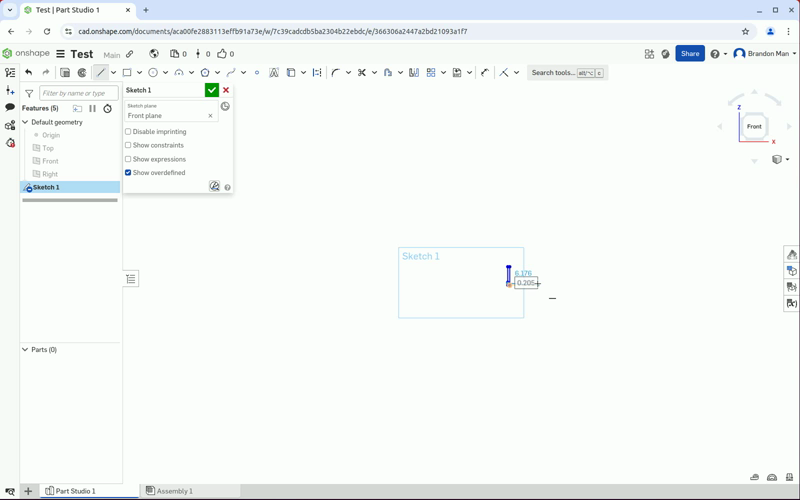
mouse_move(507, 285)
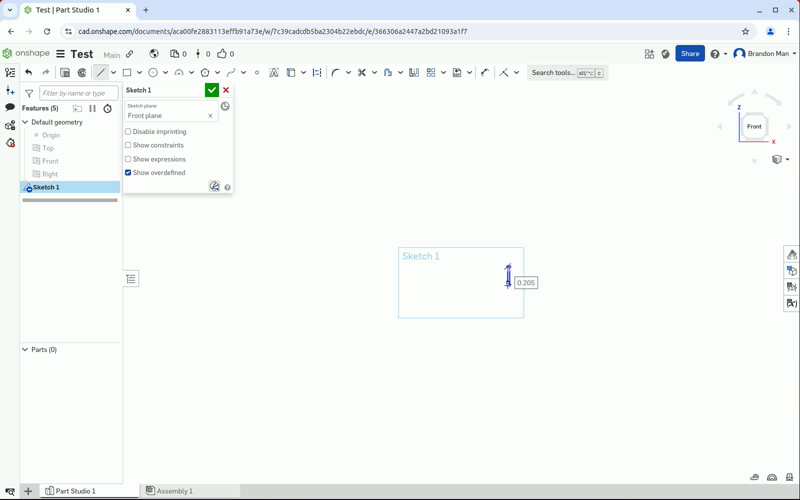
scroll(6)
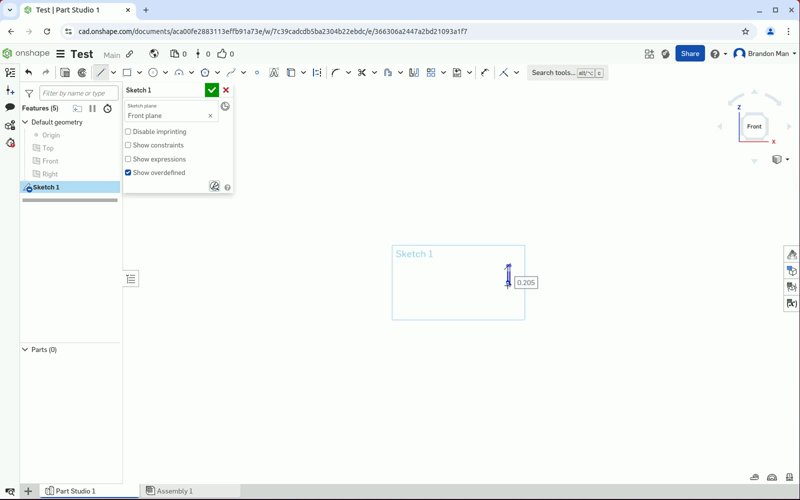
scroll(6)
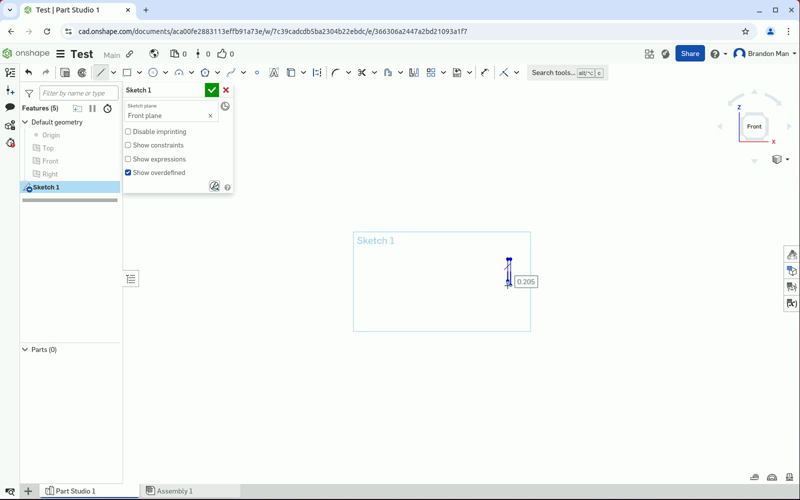
scroll(6)
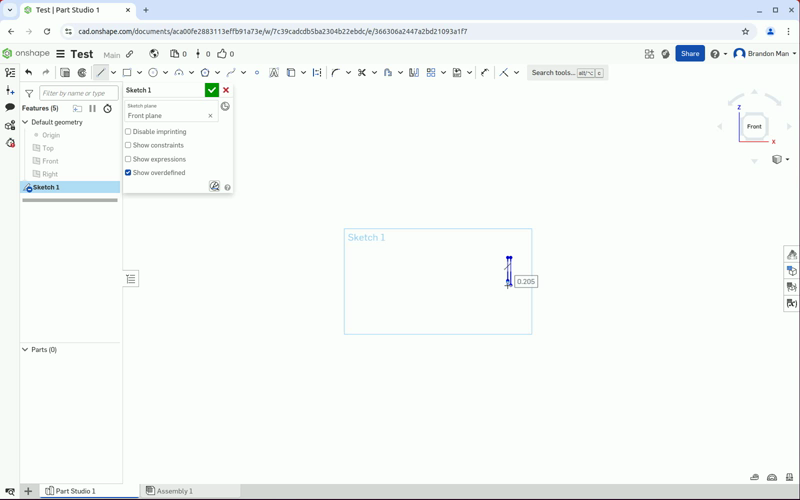
scroll(6)
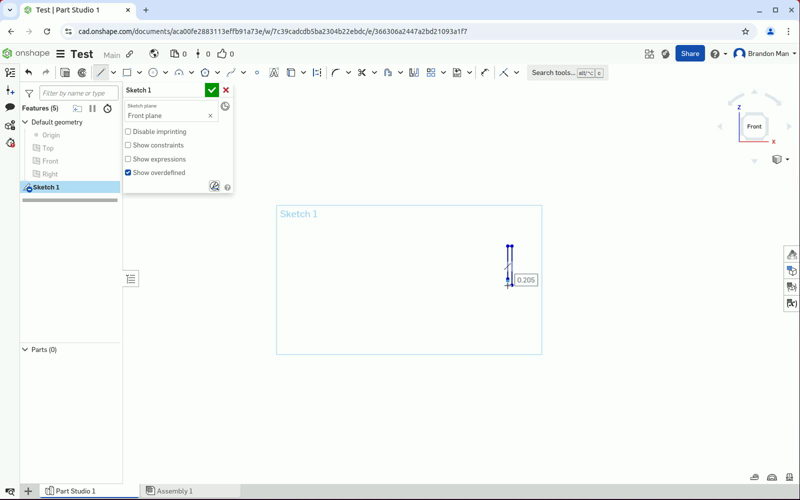
scroll(6)
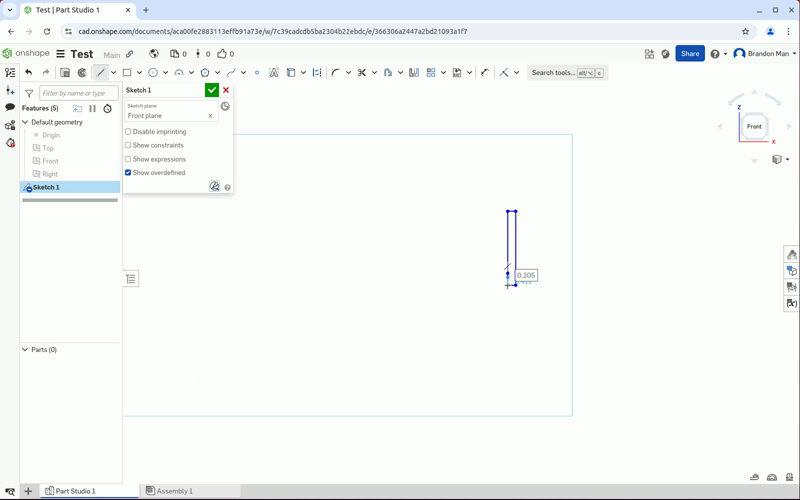
scroll(6)
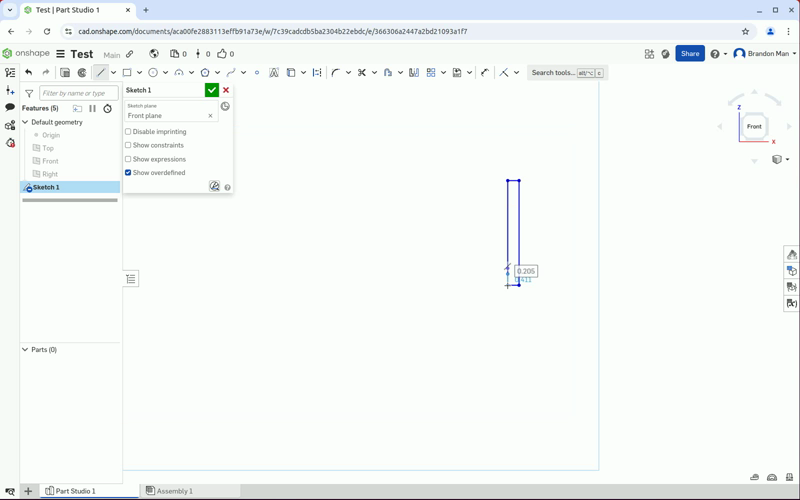
scroll(6)
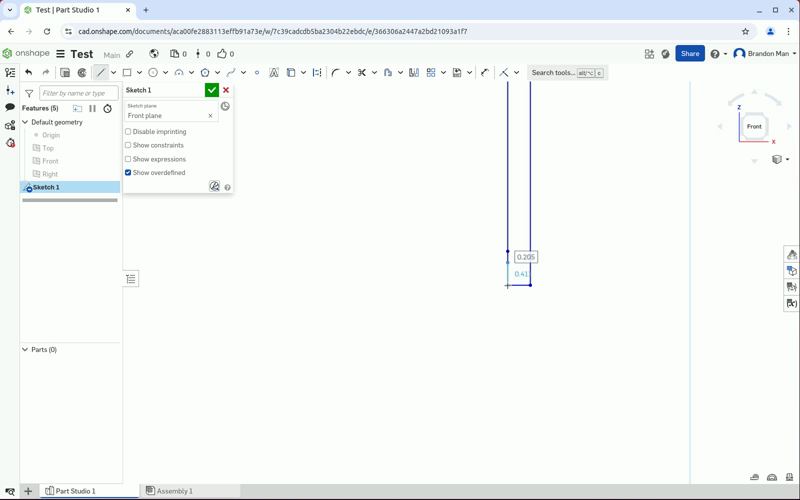
key_up(shift)
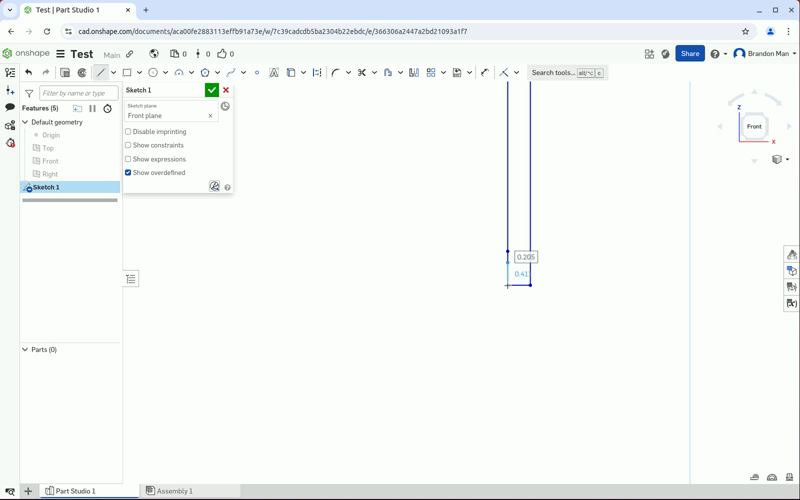
click(507, 285)
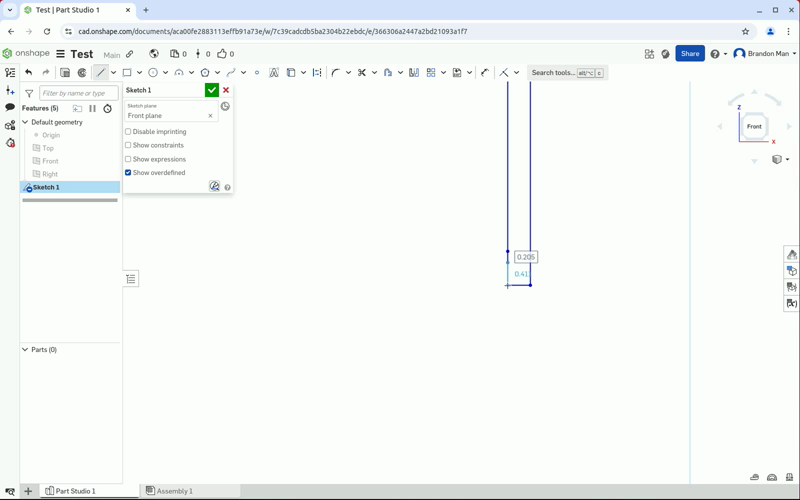
scroll(-6)
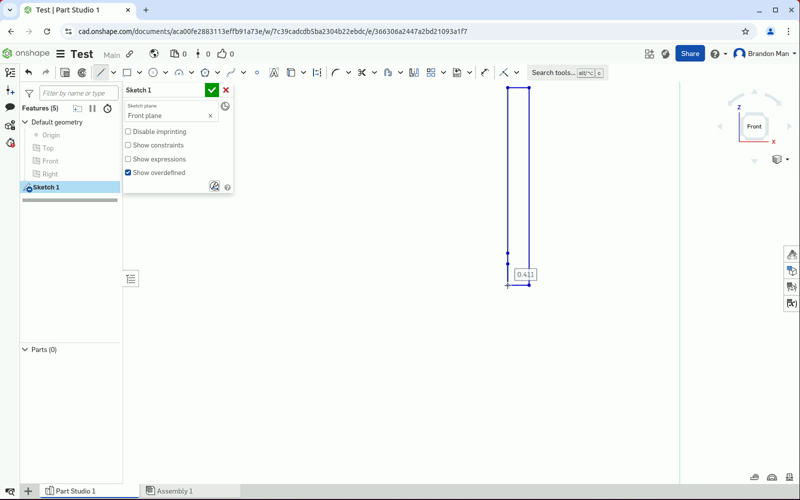
scroll(-6)
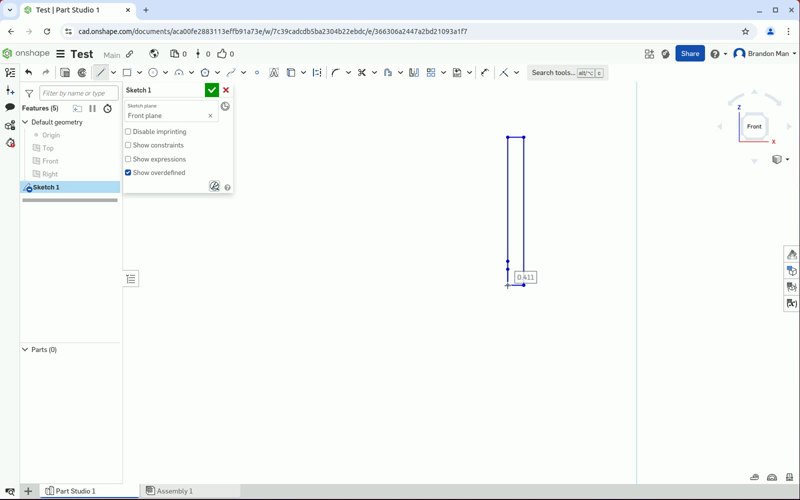
scroll(-6)
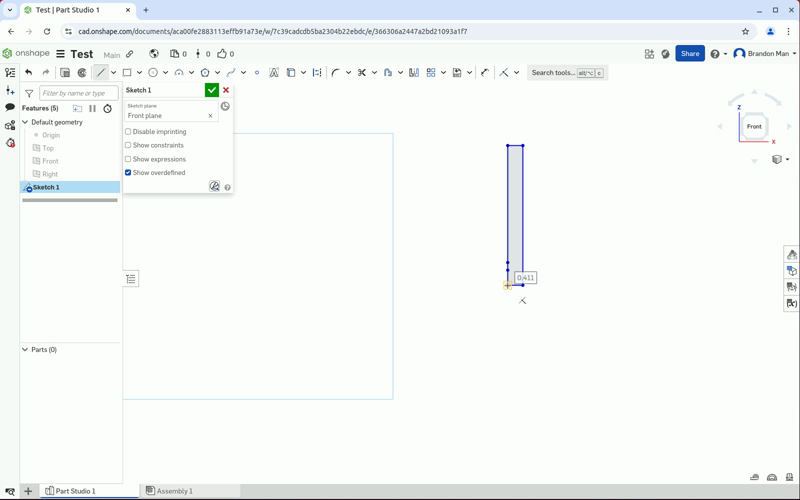
scroll(-6)
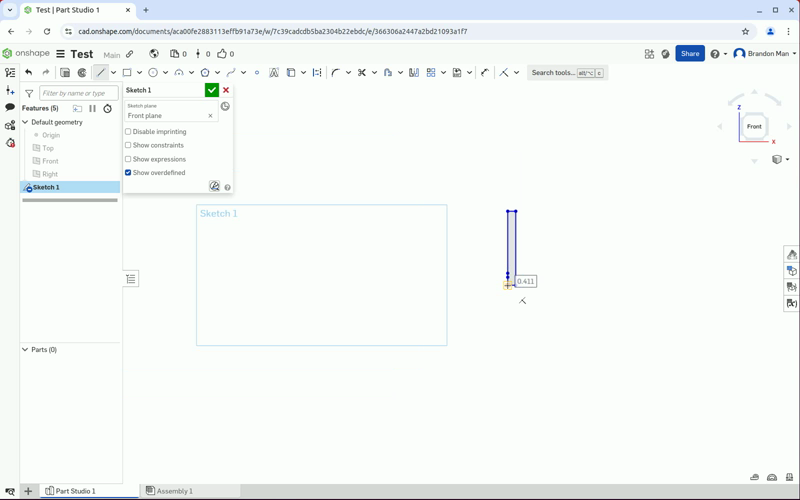
scroll(-6)
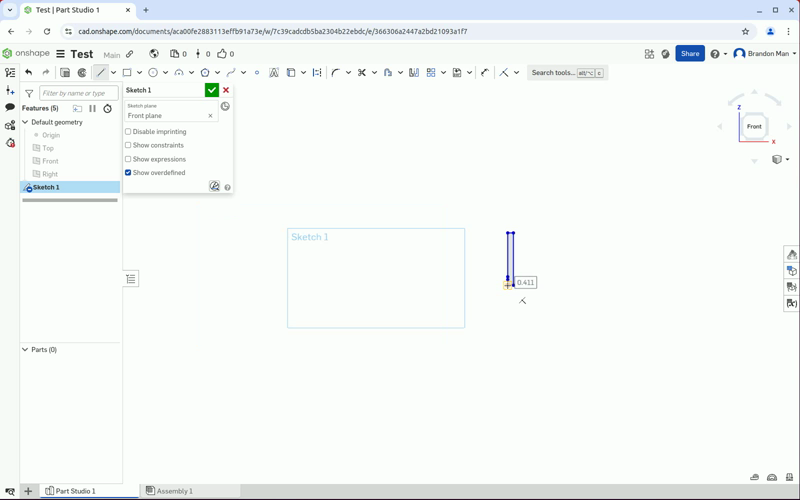
scroll(-6)
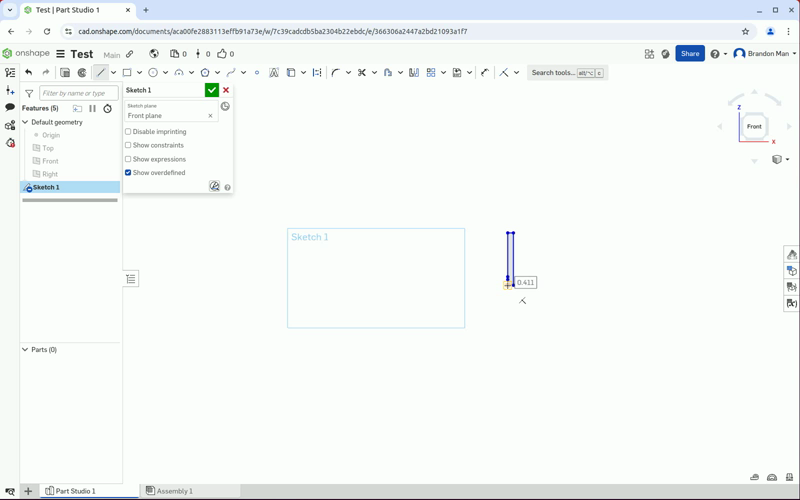
scroll(-6)
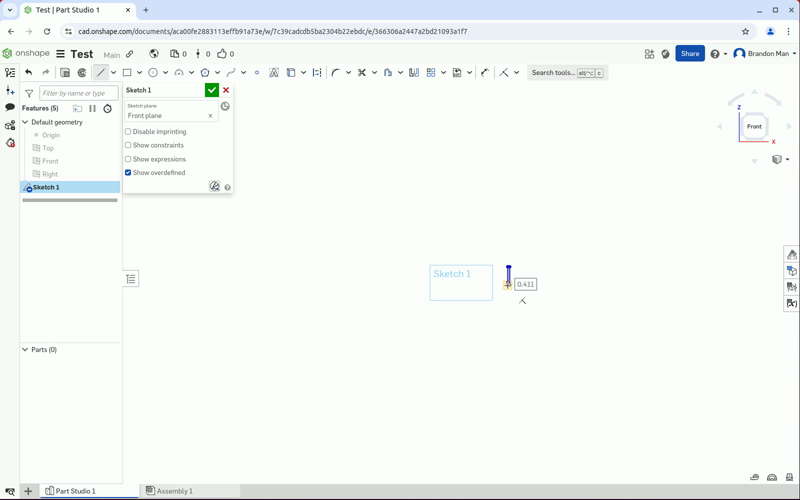
key(esc)
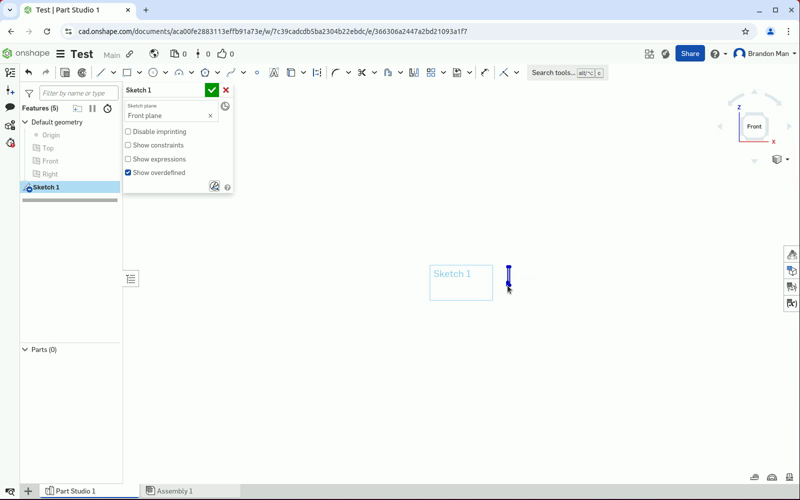
mouse_move(508, 284)
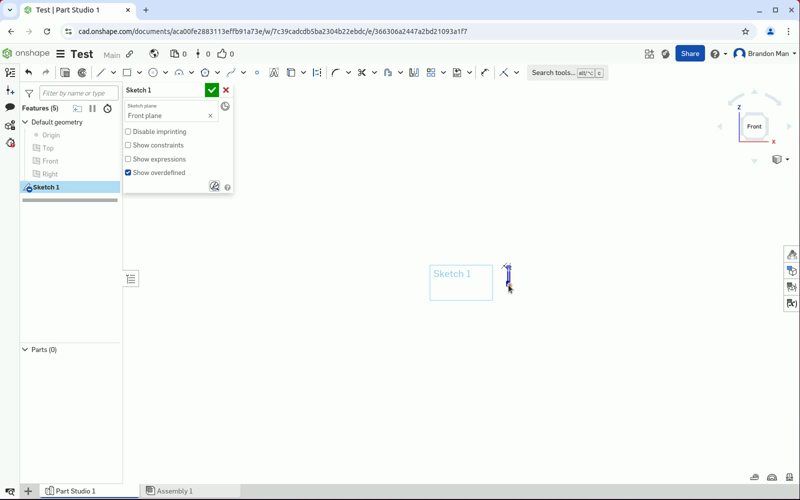
scroll(6)
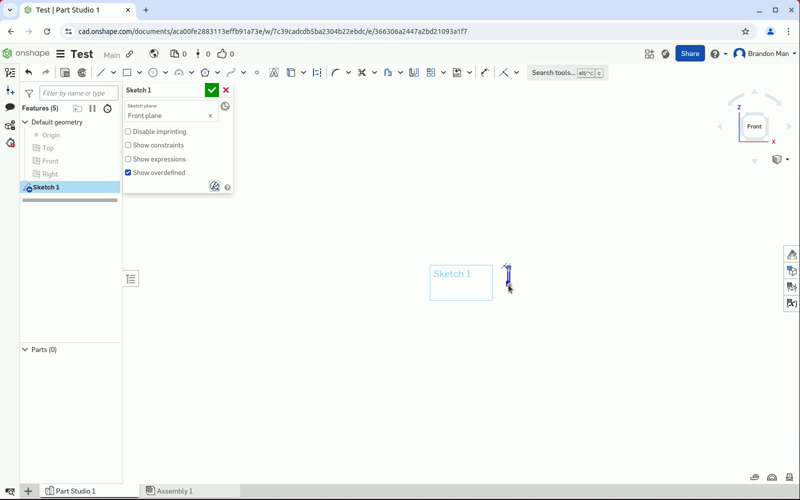
scroll(6)
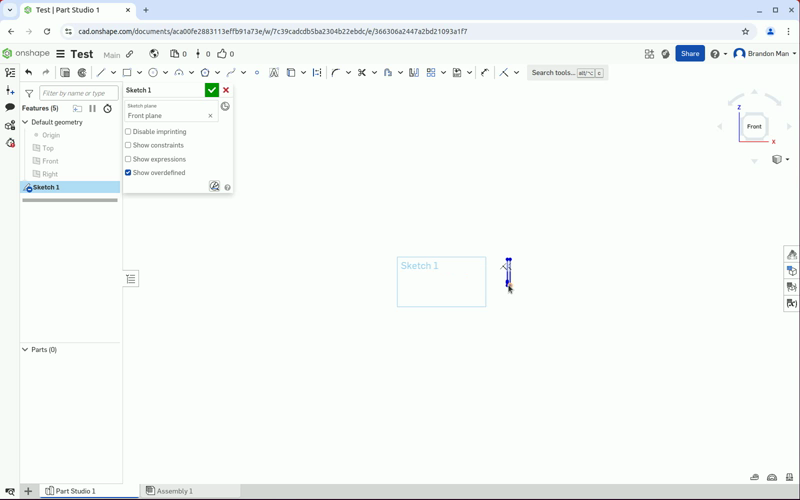
scroll(6)
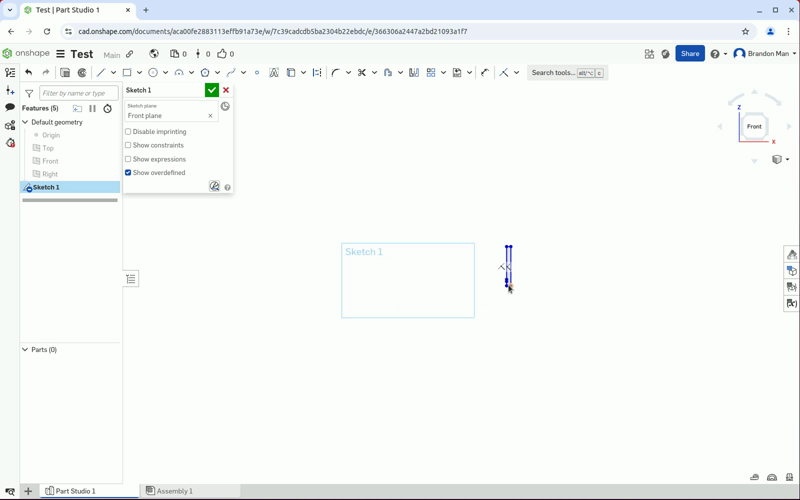
scroll(6)
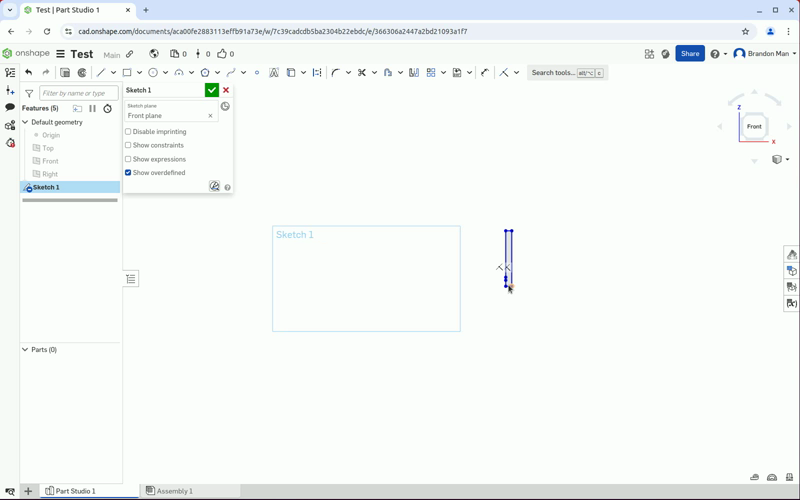
scroll(6)
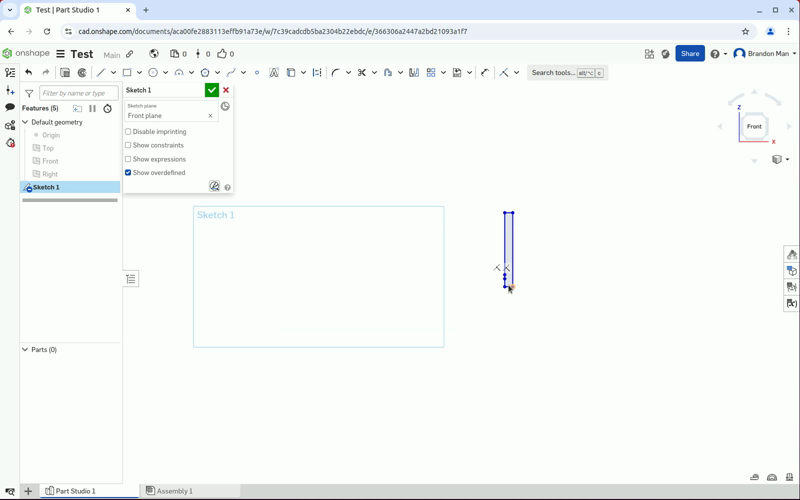
scroll(6)
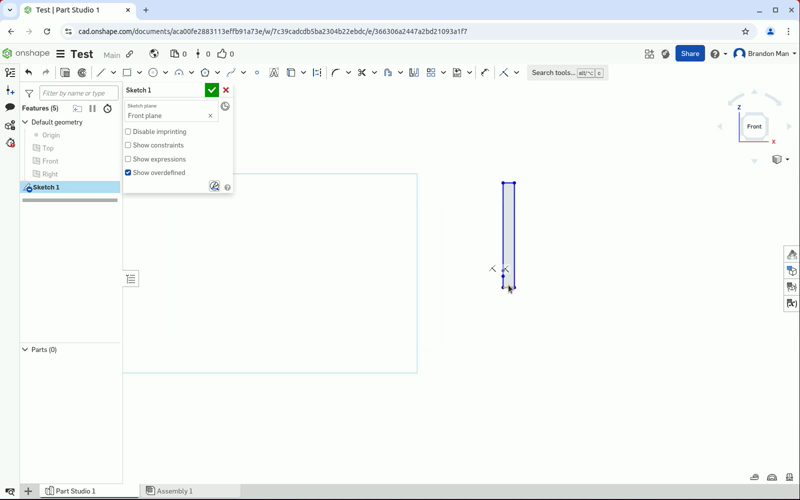
scroll(6)
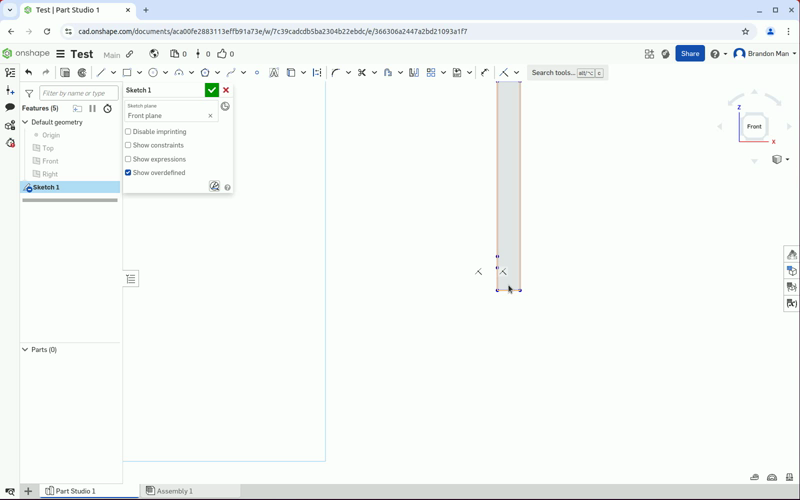
click(508, 284)
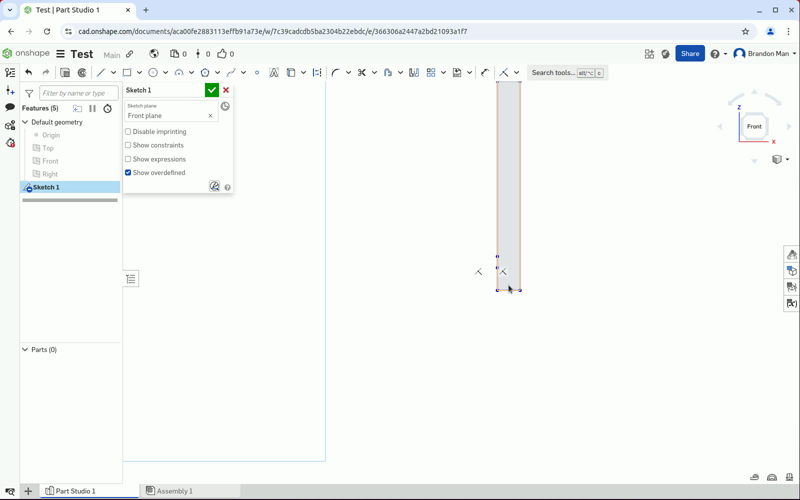
scroll(-6)
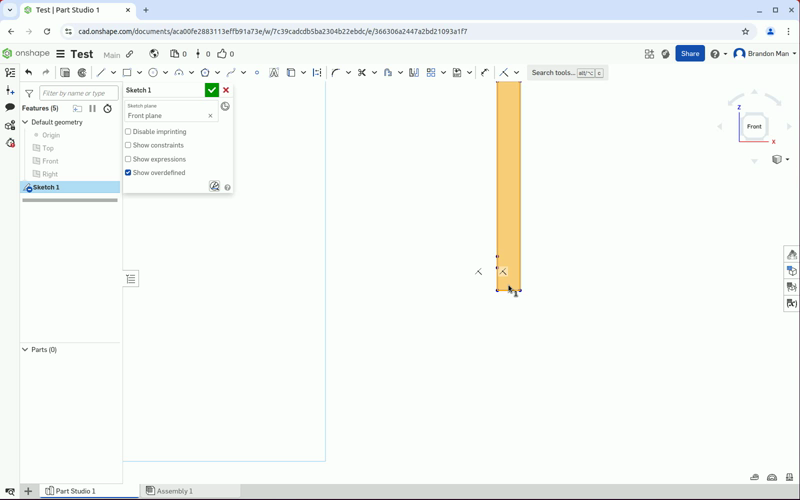
scroll(-6)
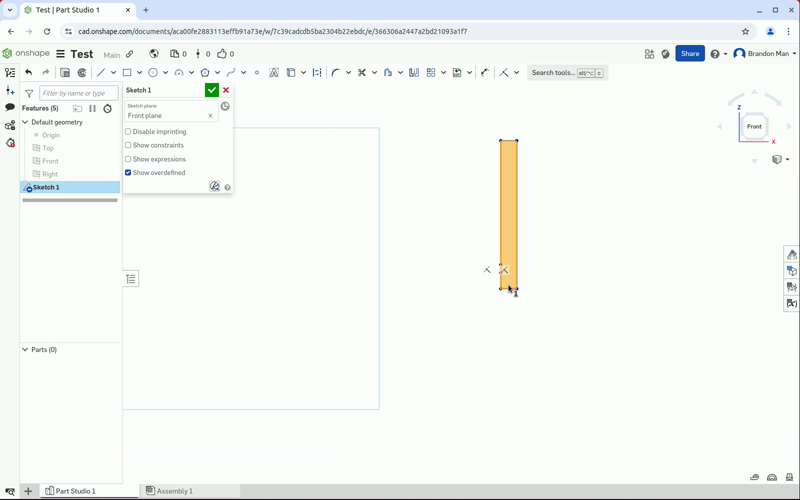
scroll(-6)
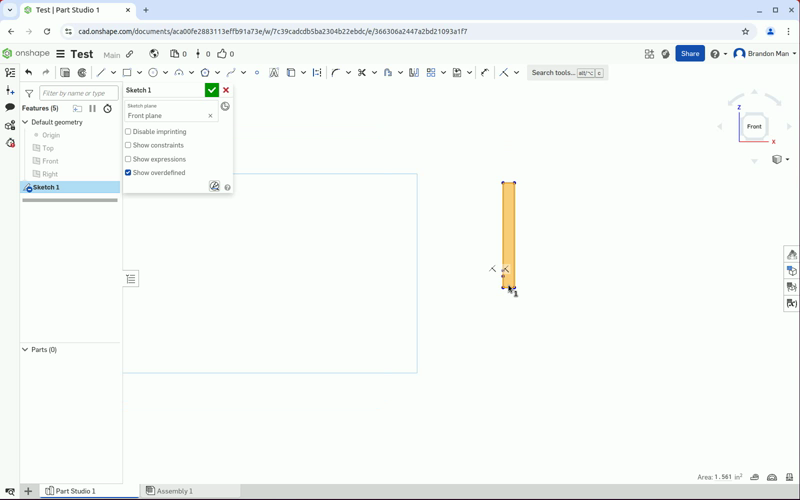
scroll(-6)
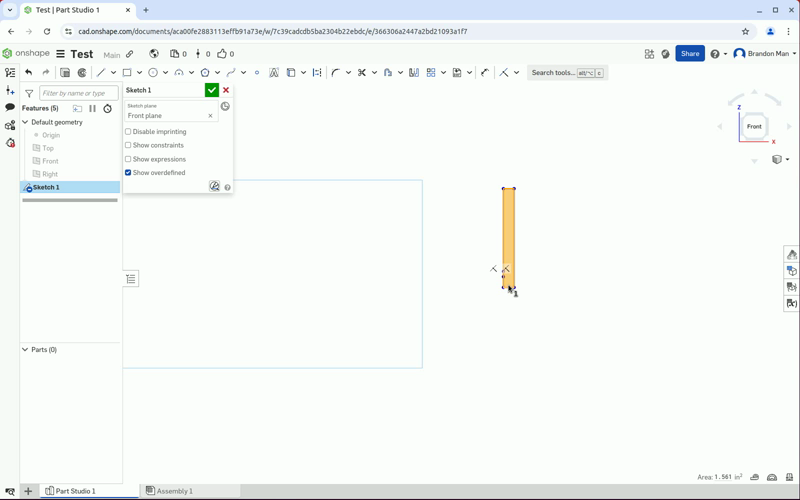
scroll(-6)
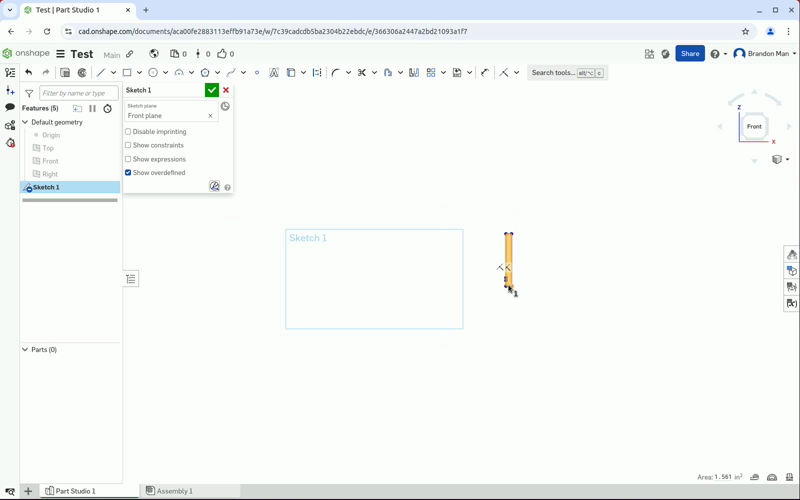
scroll(-6)
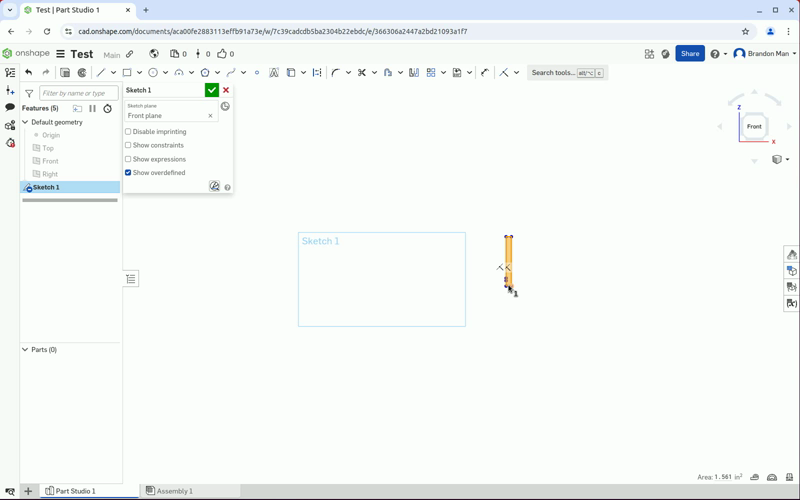
scroll(-6)
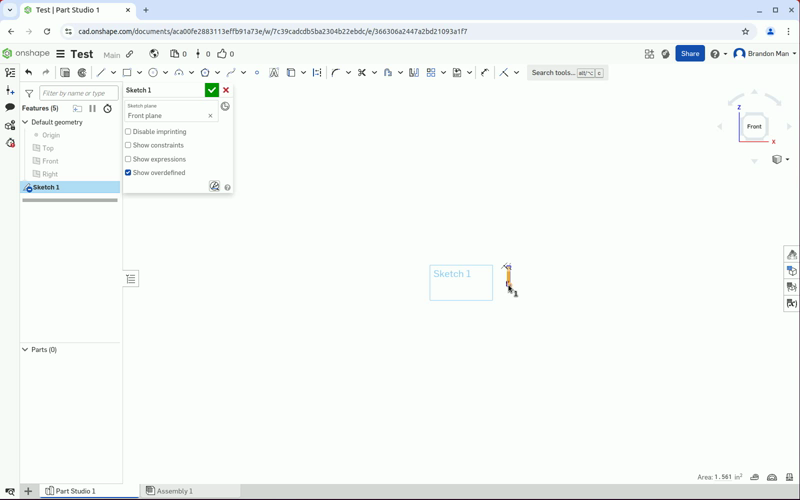
mouse_move(73, 352)
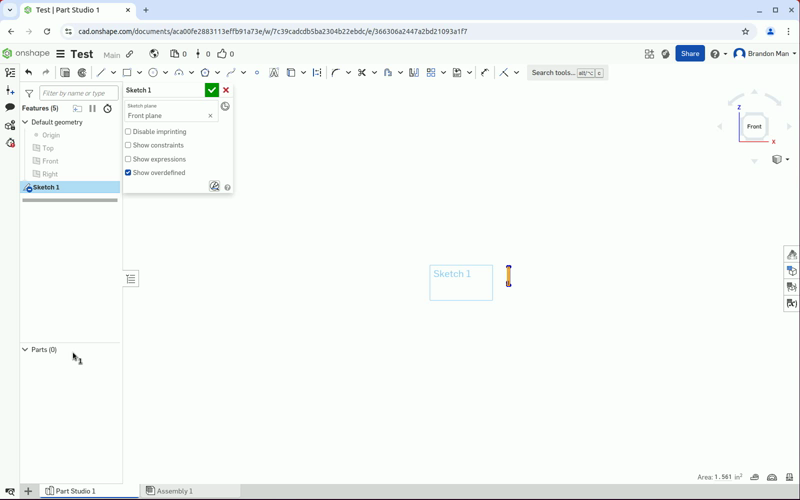
key(shift+y)
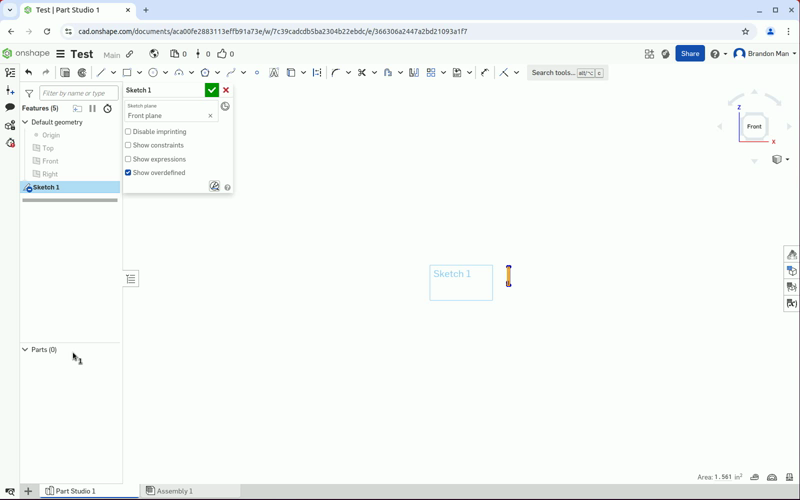
key(shift+e)
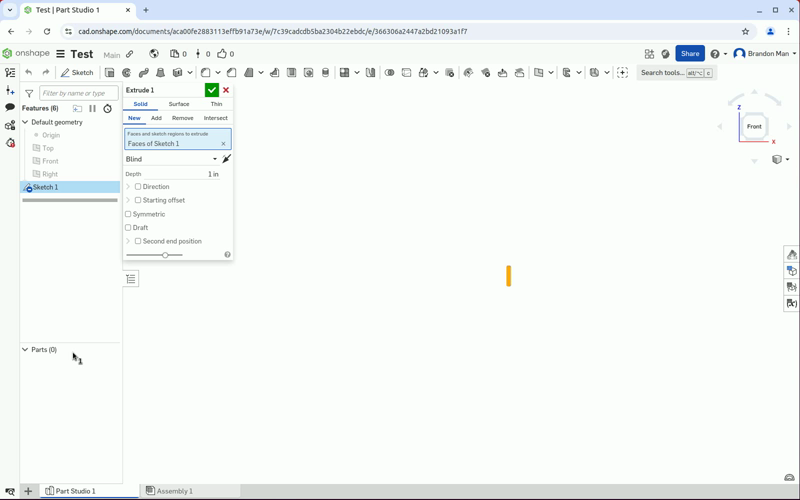
mouse_move(143, 106)
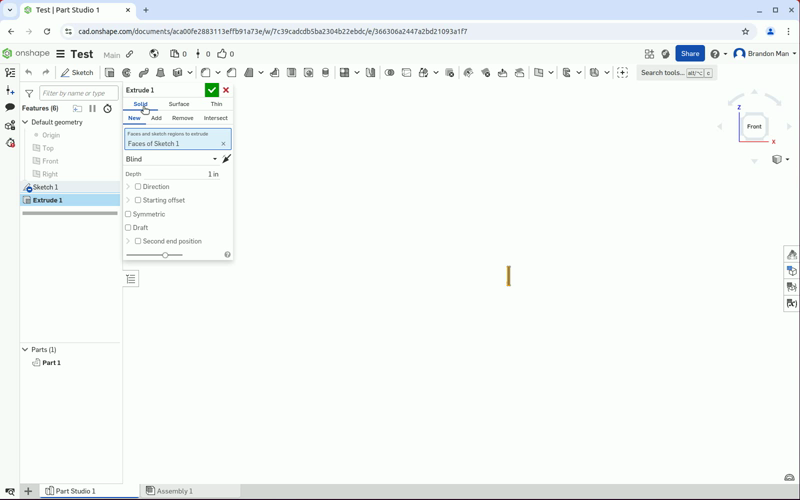
click(143, 106)
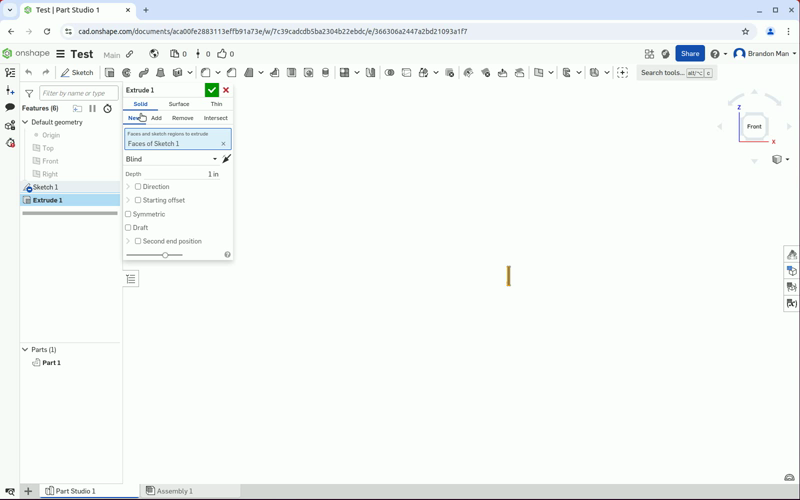
mouse_move(137, 120)
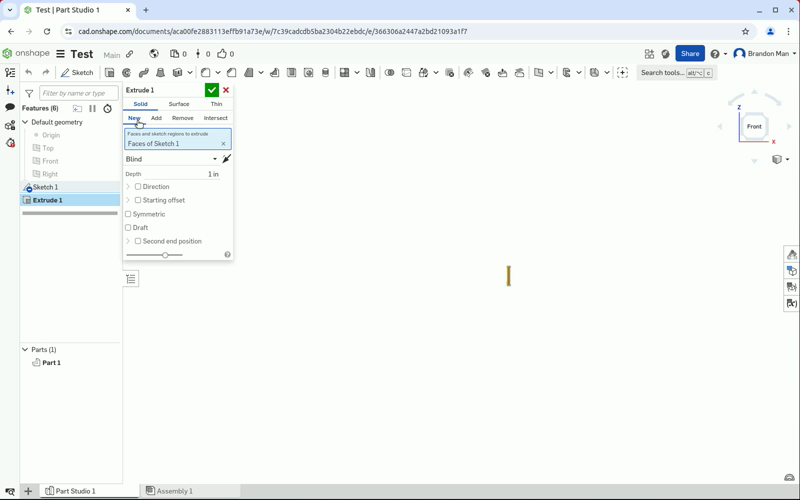
click(137, 120)
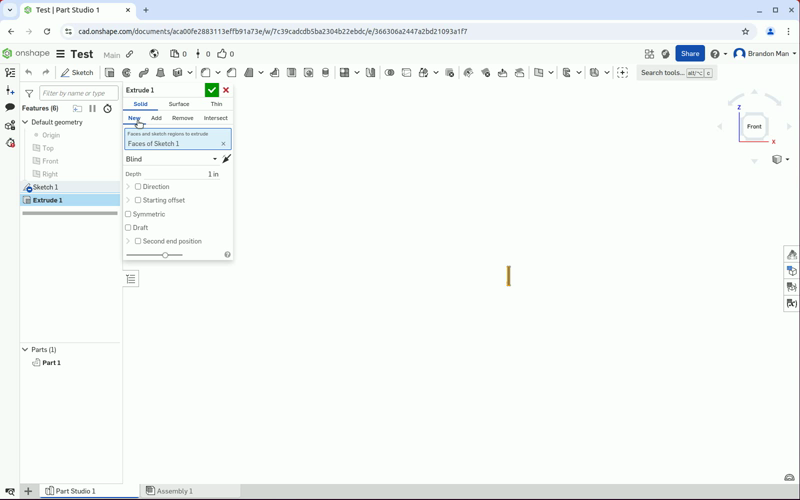
key(tab, 4)
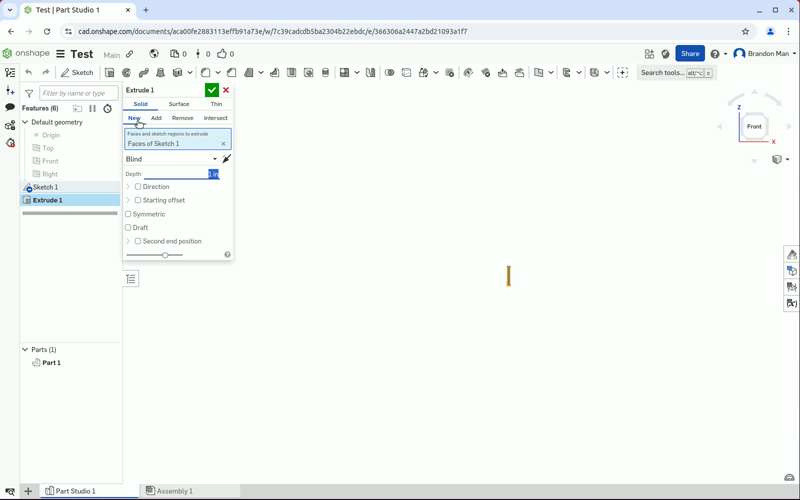
text(22.386)
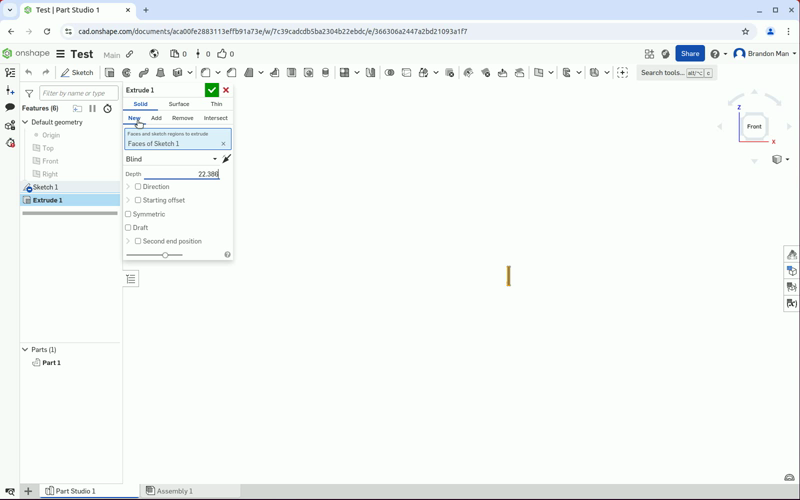
key(enter)
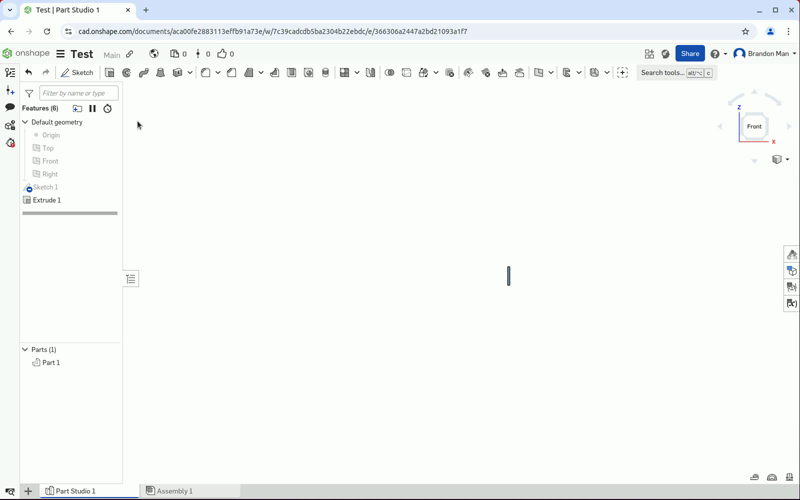
key(shift+h)
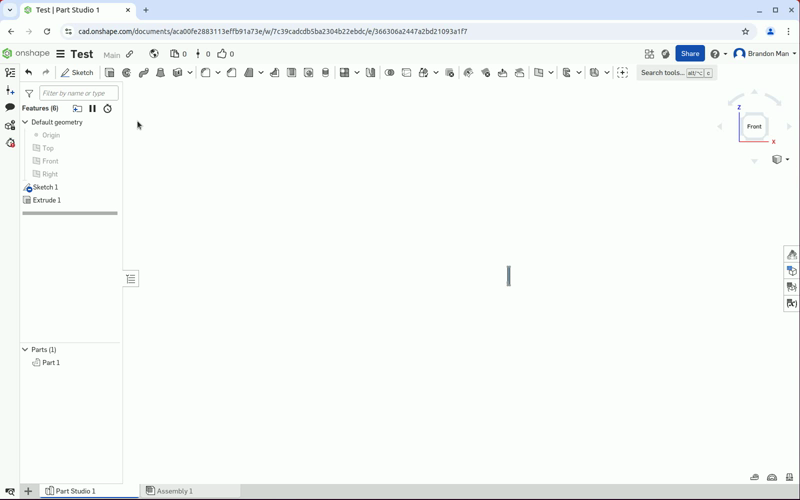
key(shift+h)
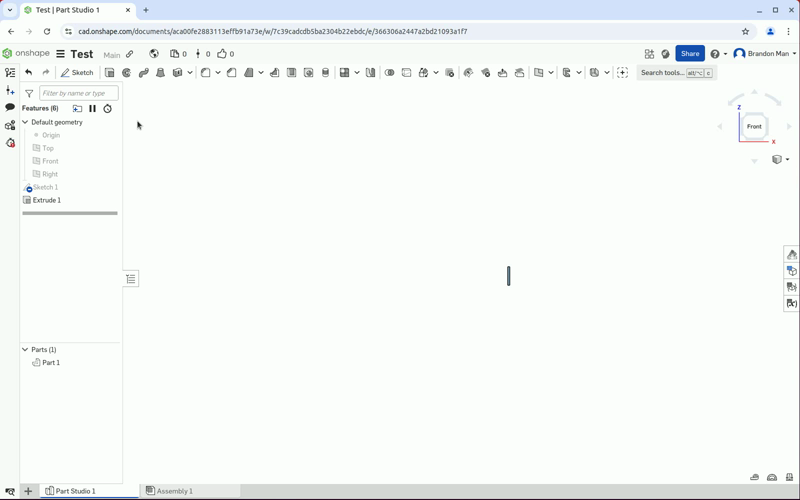
mouse_move(73, 189)
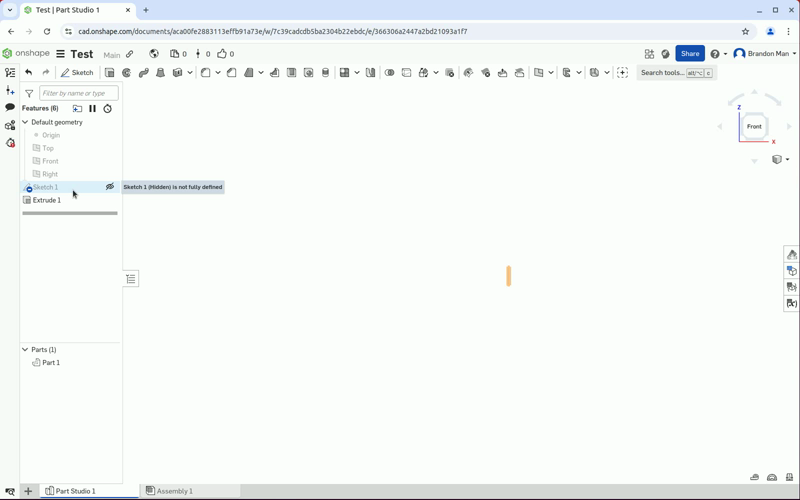
click(73, 189)
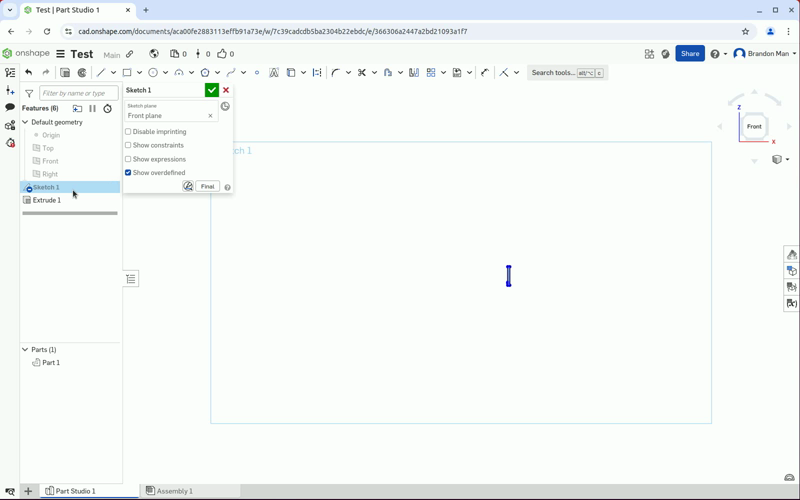
mouse_move(229, 92)
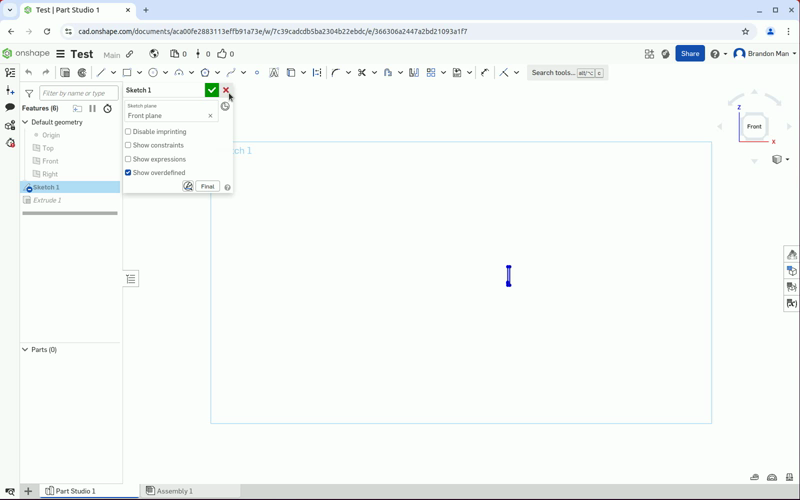
click(229, 92)
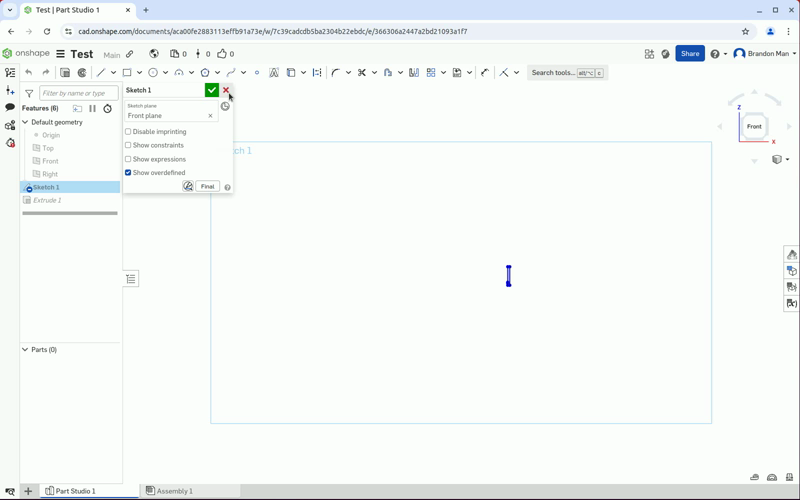
key(shift+s)
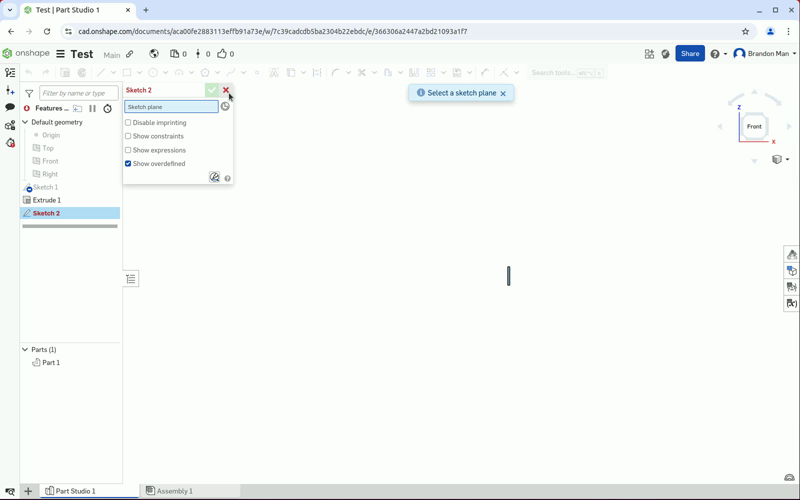
mouse_move(73, 163)
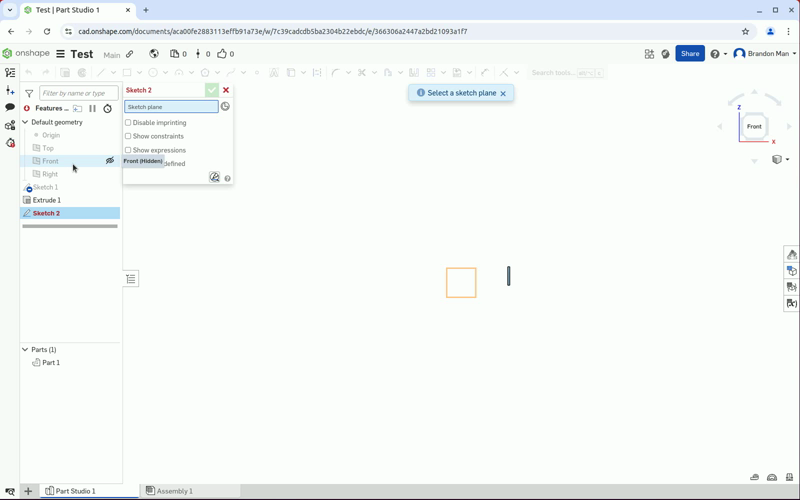
click(73, 163)
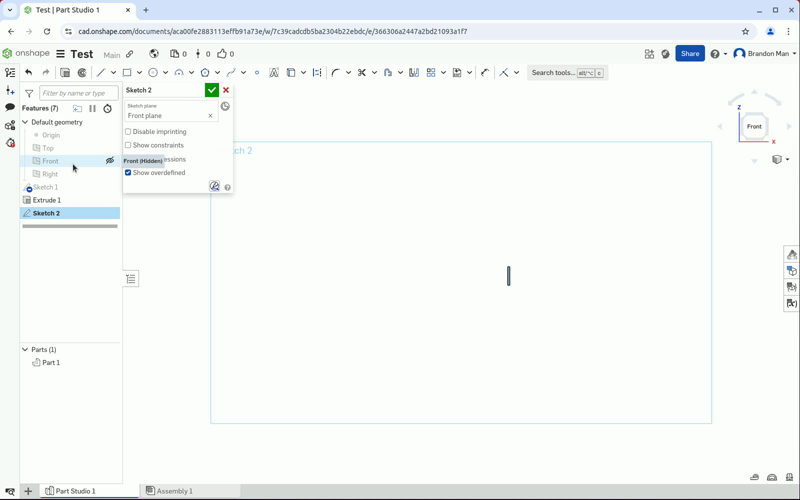
mouse_move(73, 352)
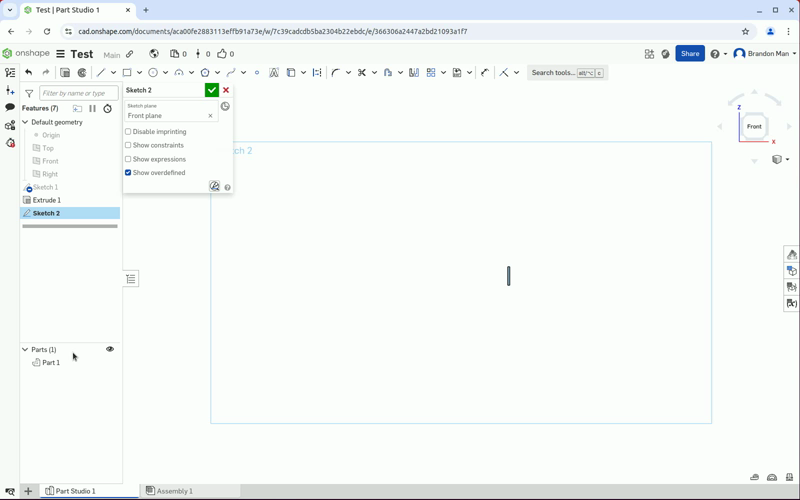
key(y)
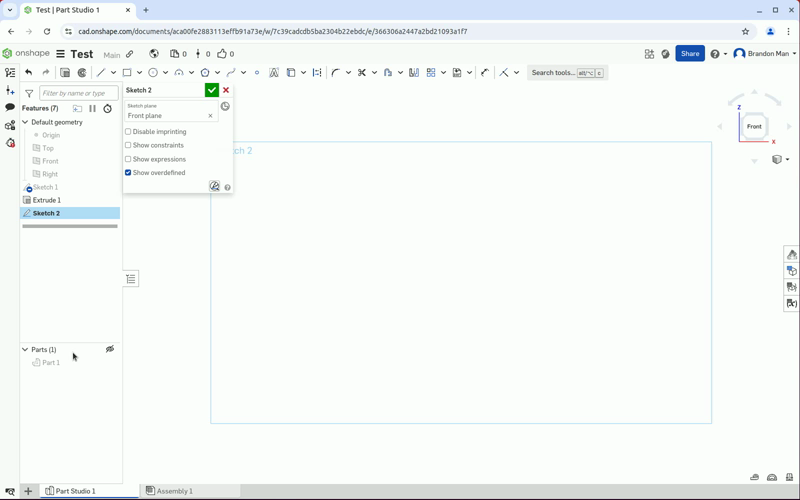
key(l)
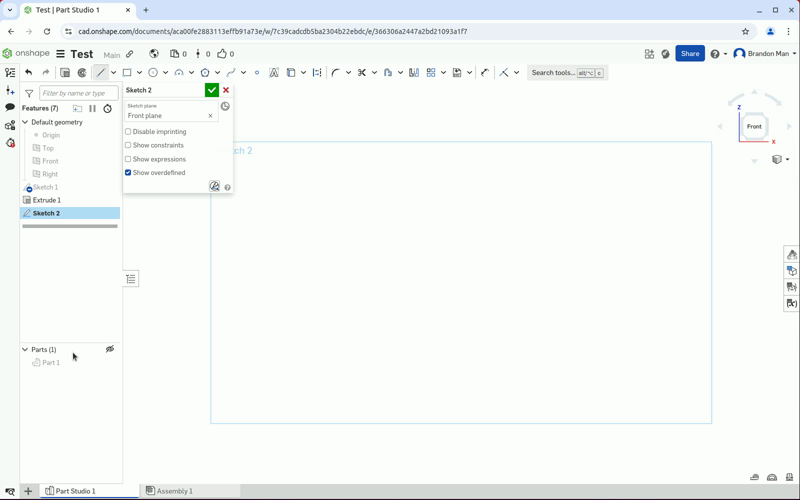
key_down(shift)
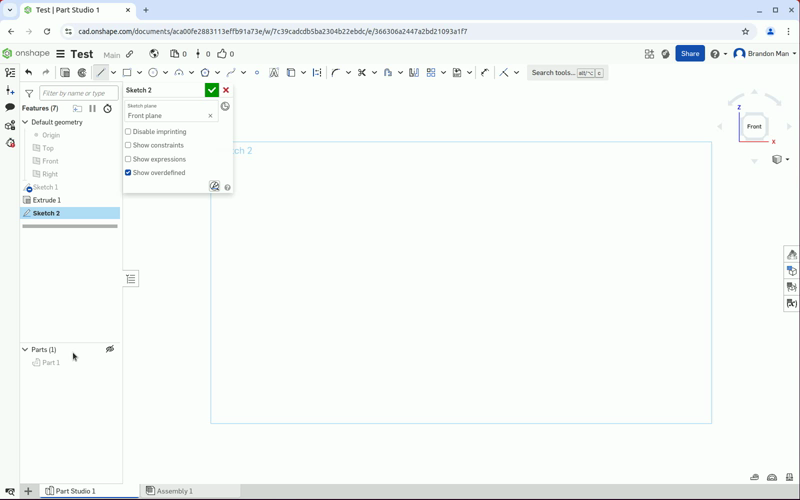
mouse_move(411, 285)
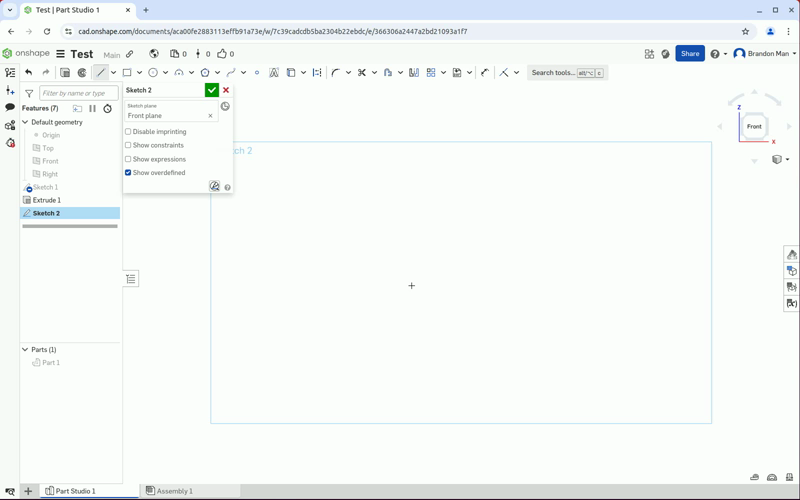
click(411, 285)
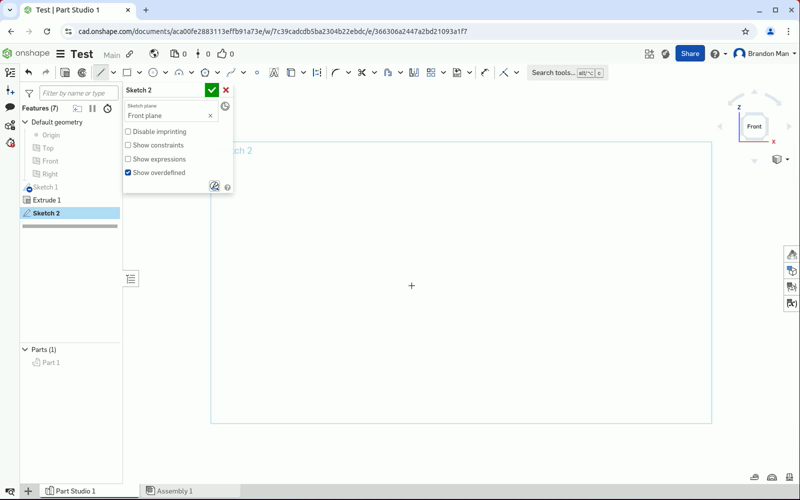
key_up(shift)
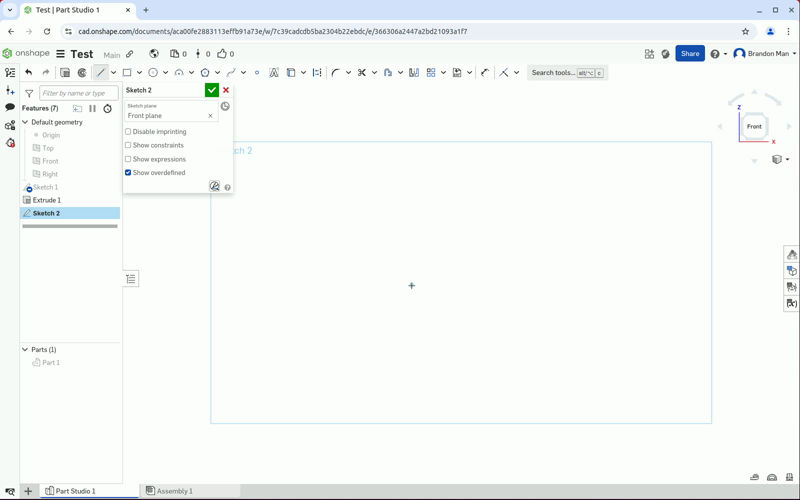
key_down(shift)
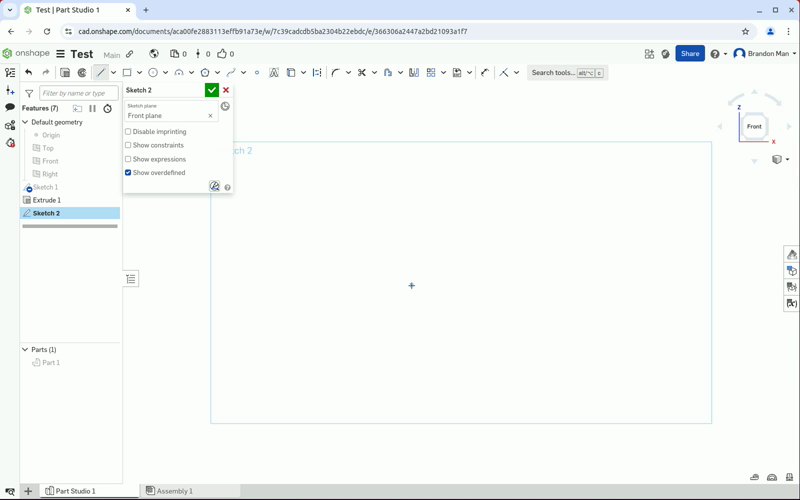
mouse_move(441, 285)
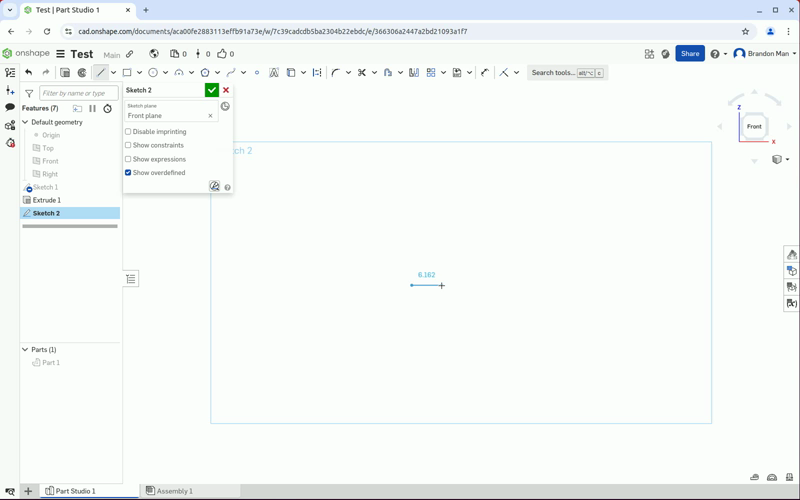
mouse_move(413, 285)
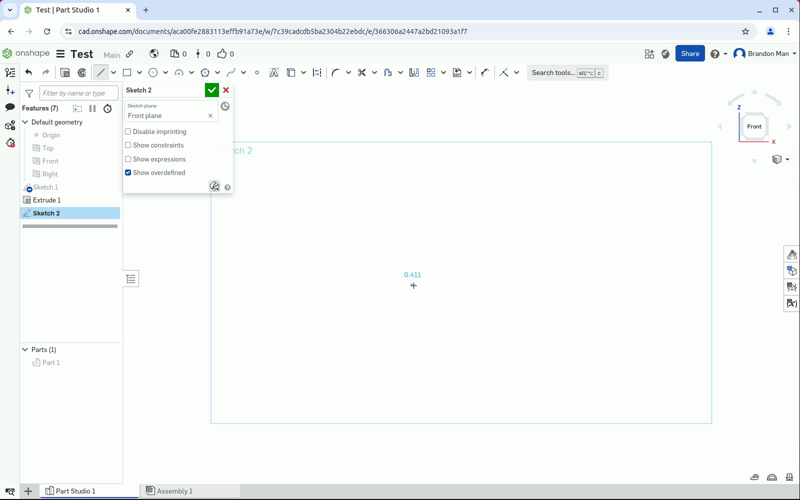
scroll(6)
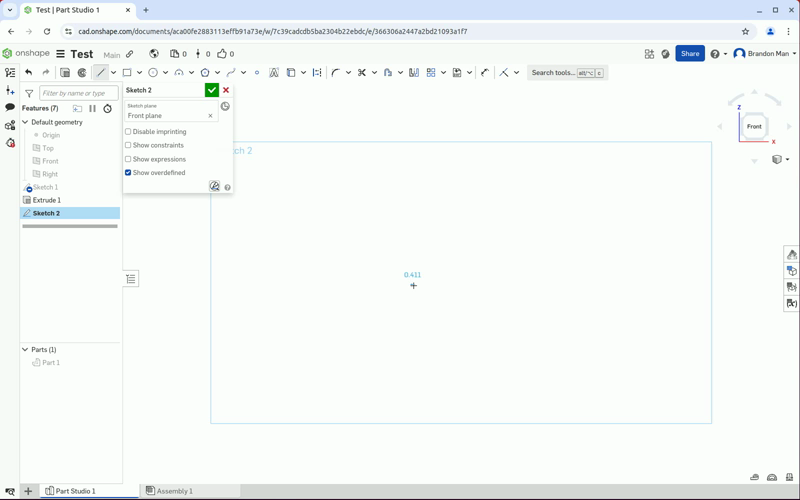
scroll(6)
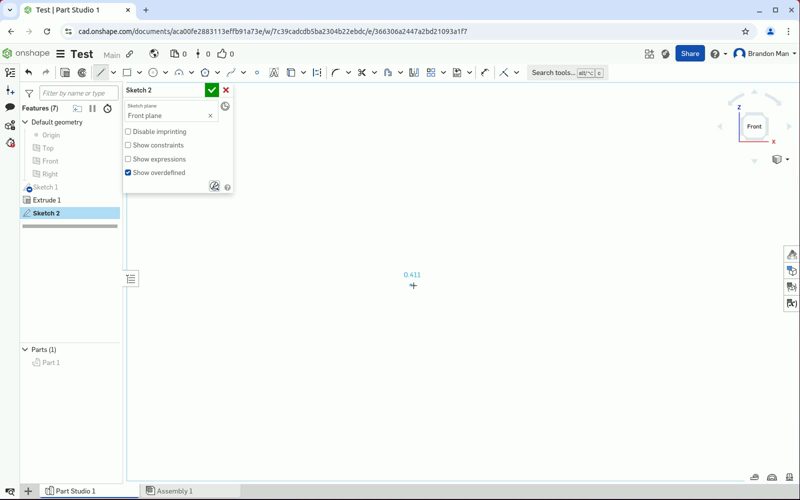
scroll(6)
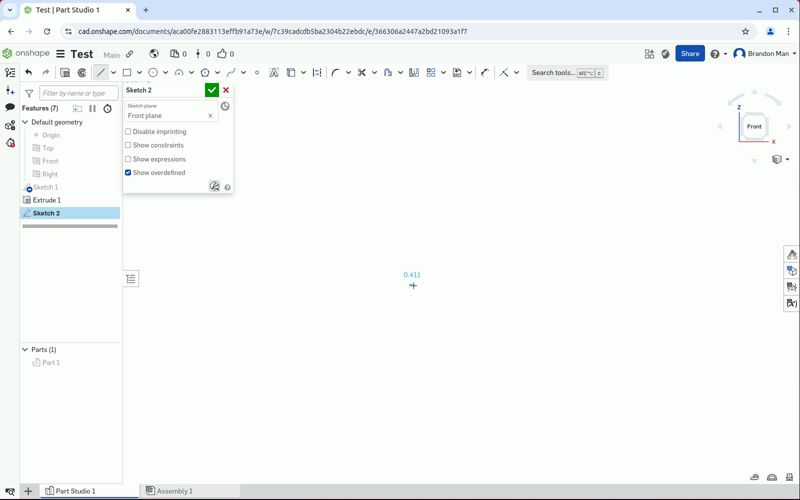
scroll(6)
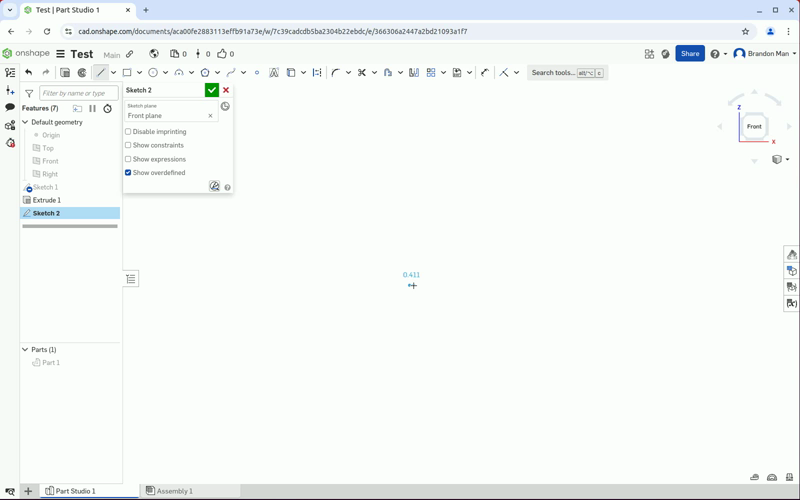
scroll(6)
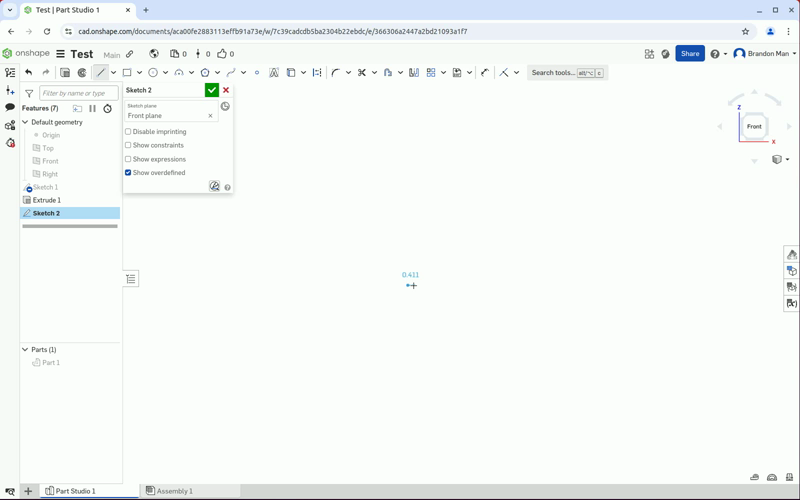
scroll(6)
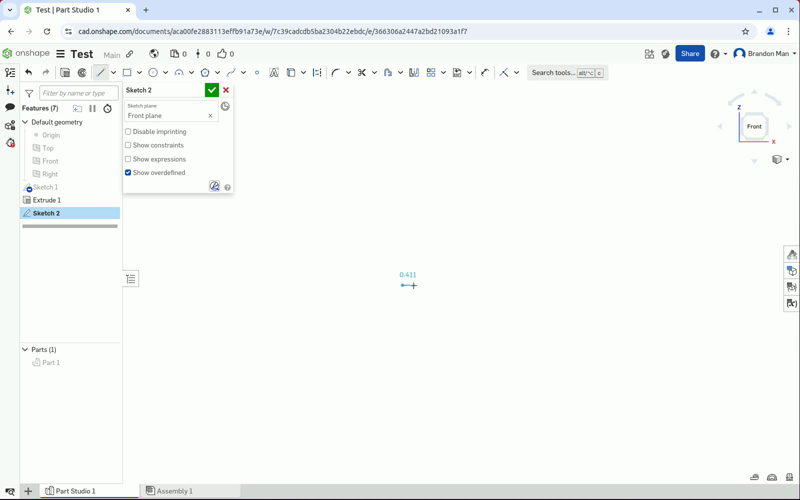
scroll(6)
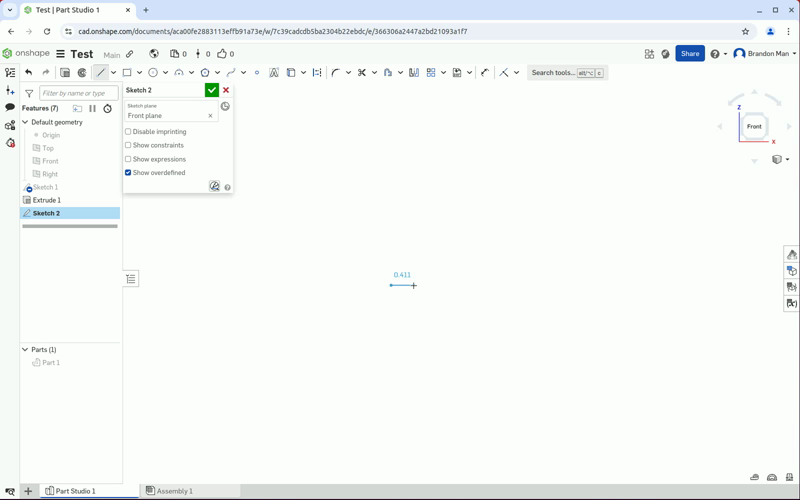
click(413, 285)
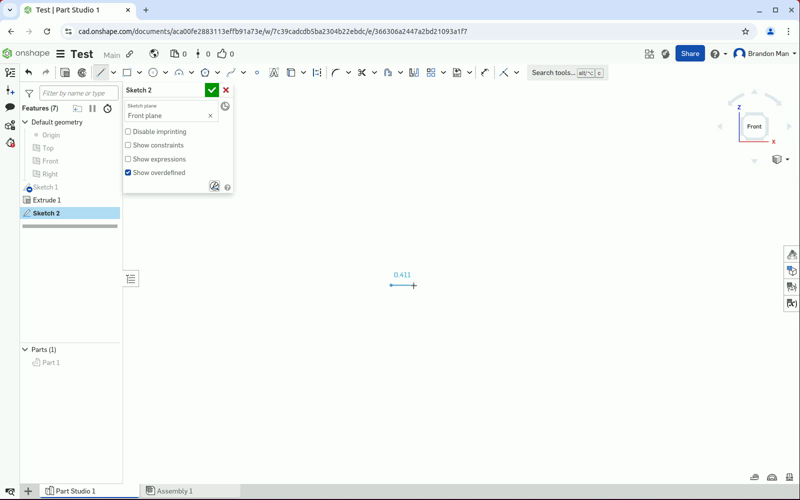
scroll(-6)
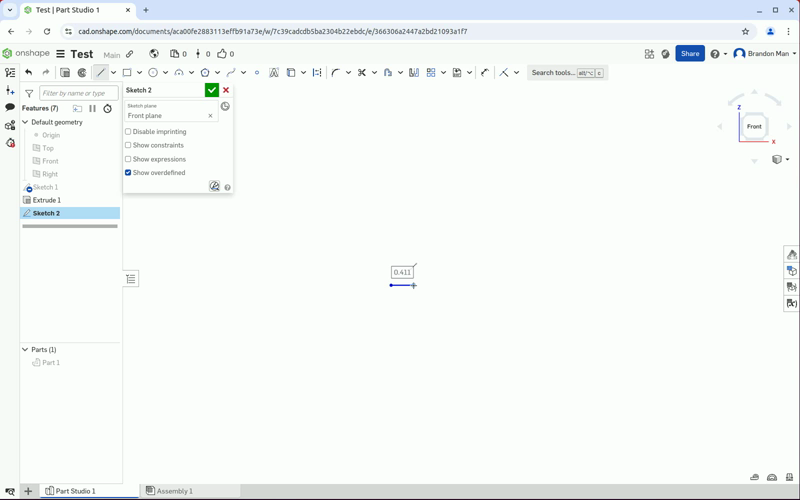
scroll(-6)
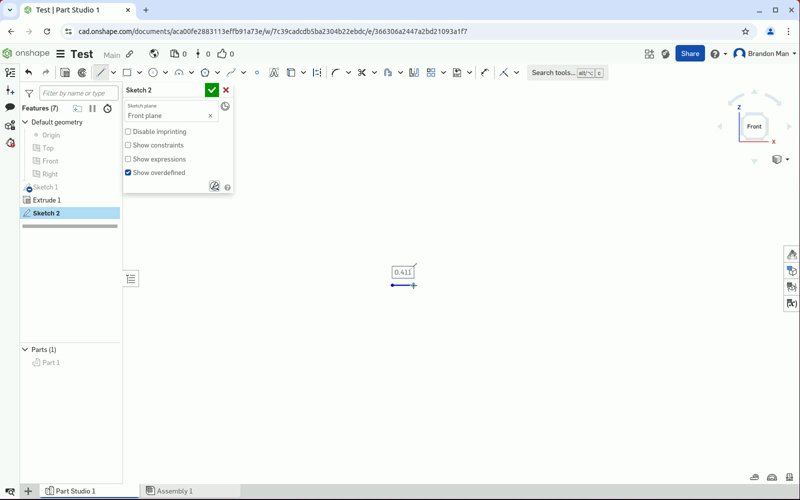
scroll(-6)
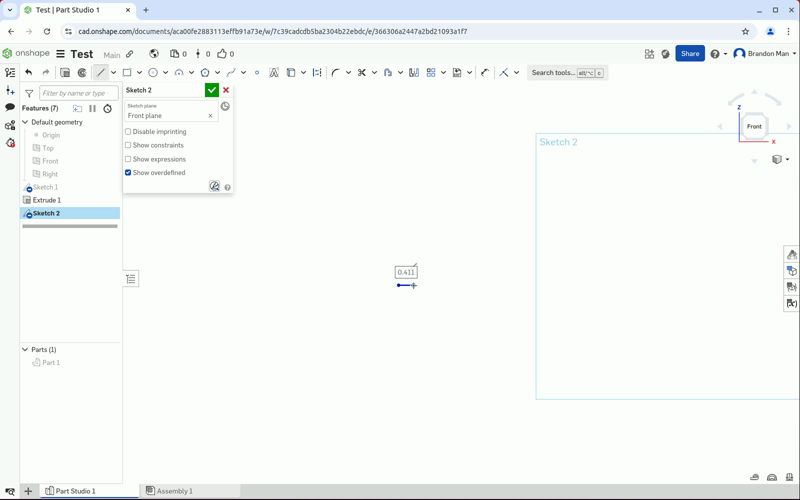
scroll(-6)
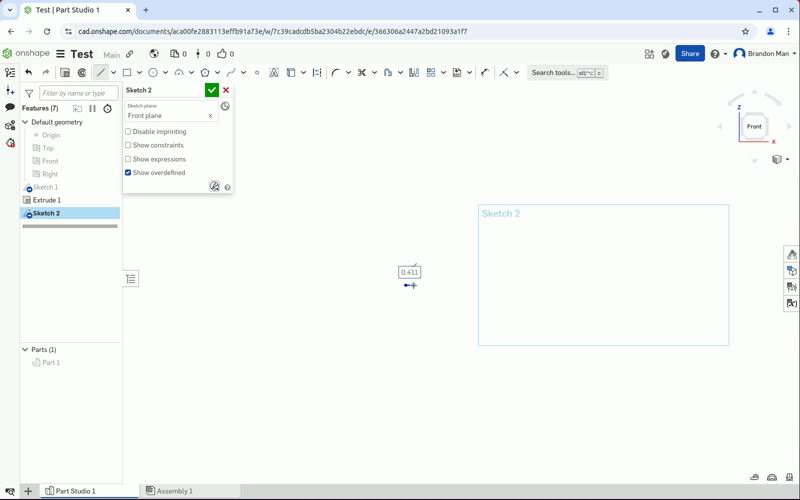
scroll(-6)
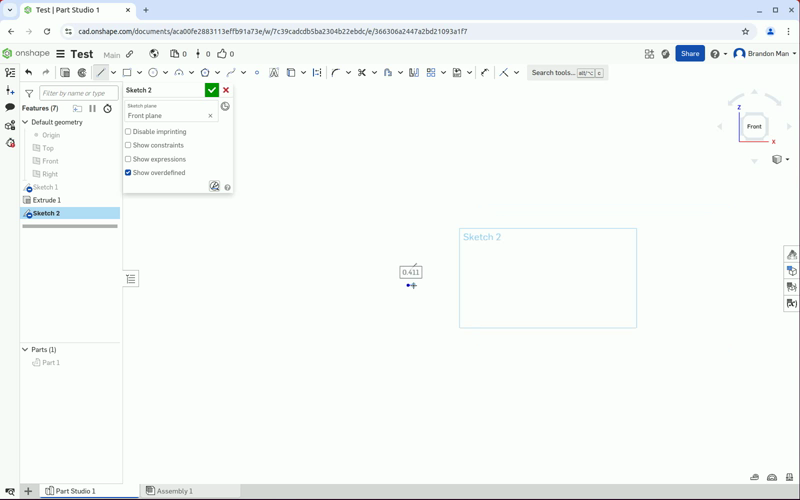
scroll(-6)
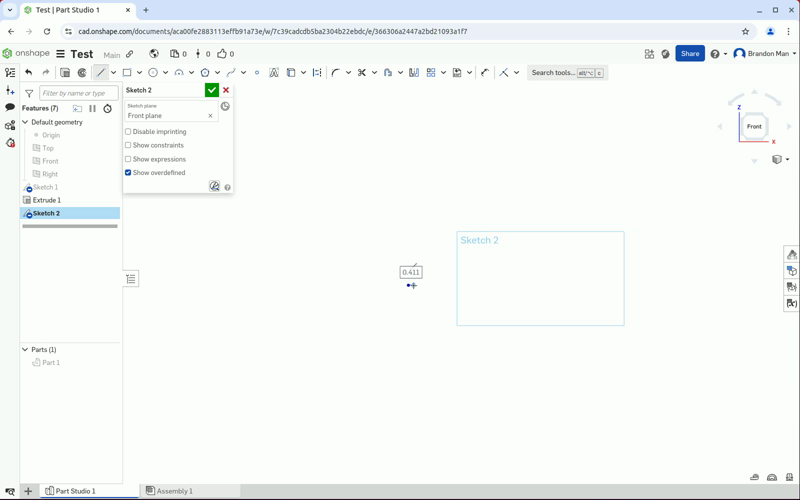
scroll(-6)
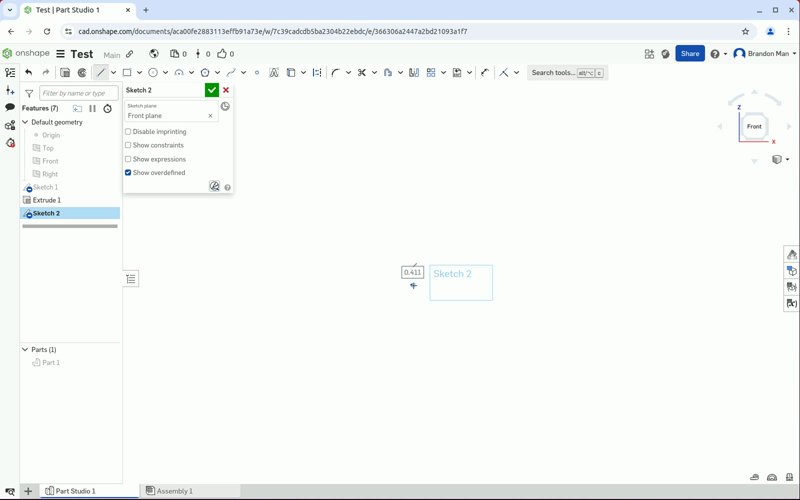
key_up(shift)
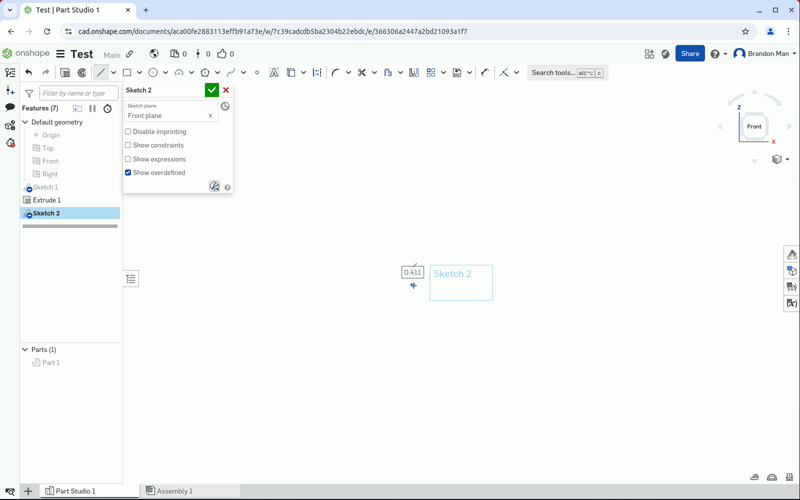
key_down(shift)
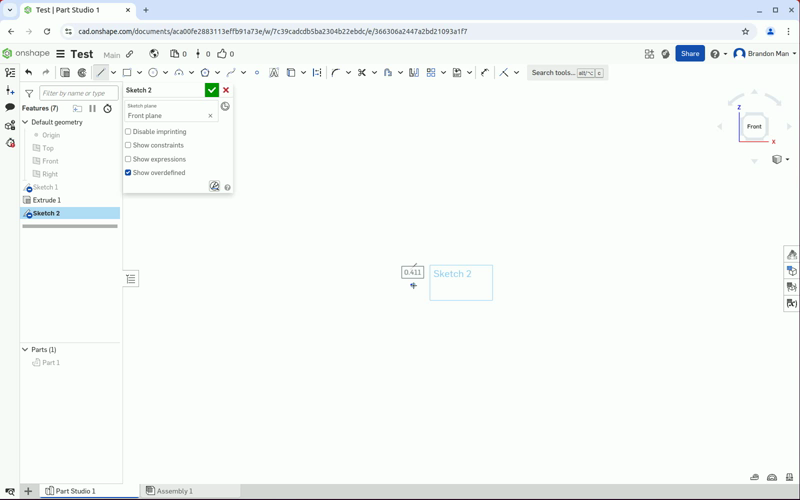
mouse_move(443, 285)
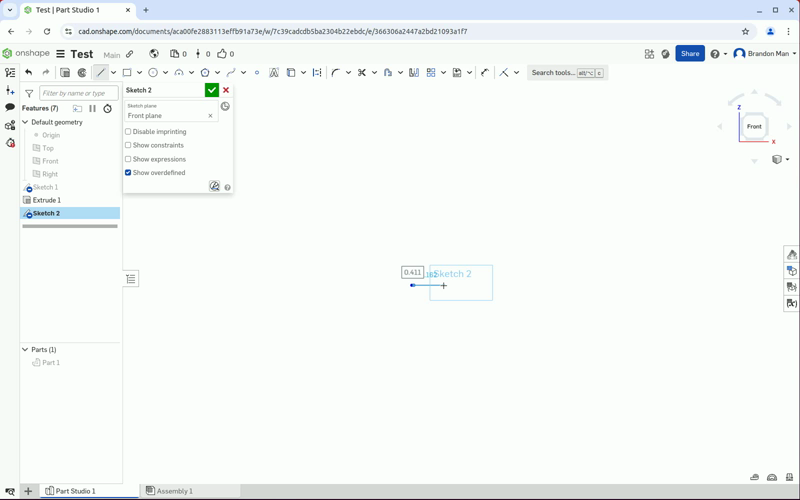
mouse_move(413, 283)
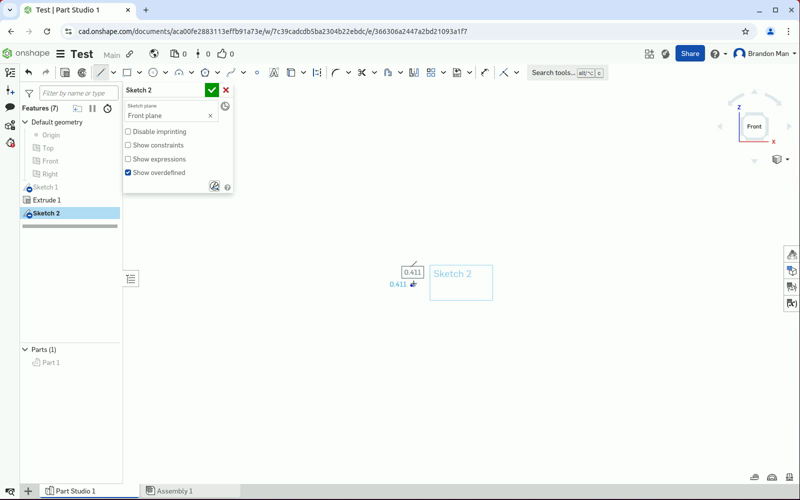
scroll(6)
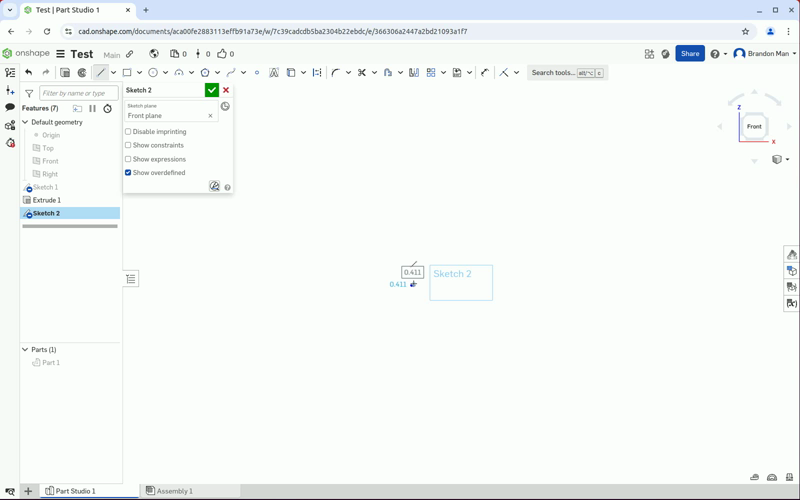
scroll(6)
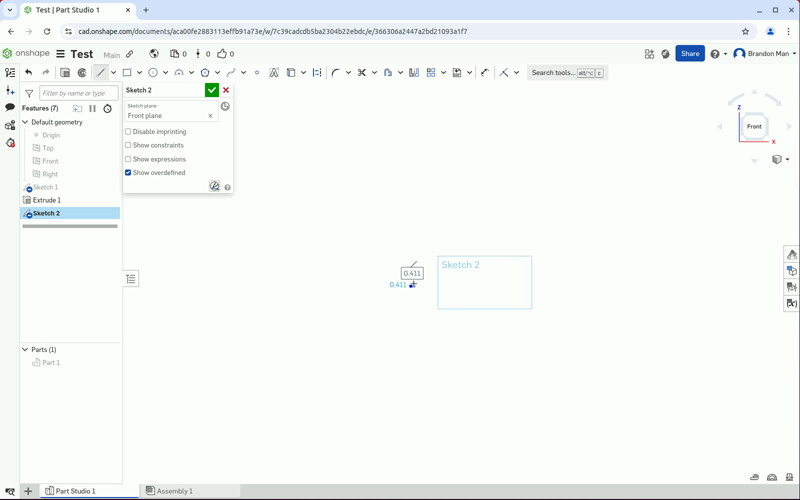
scroll(6)
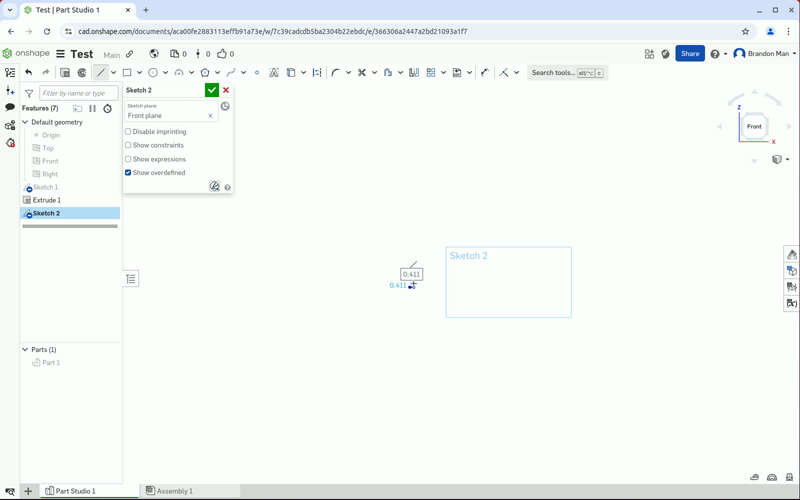
scroll(6)
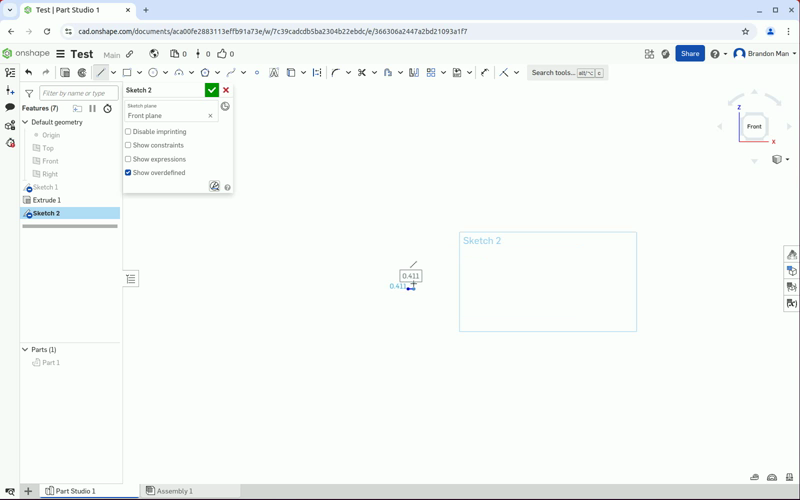
scroll(6)
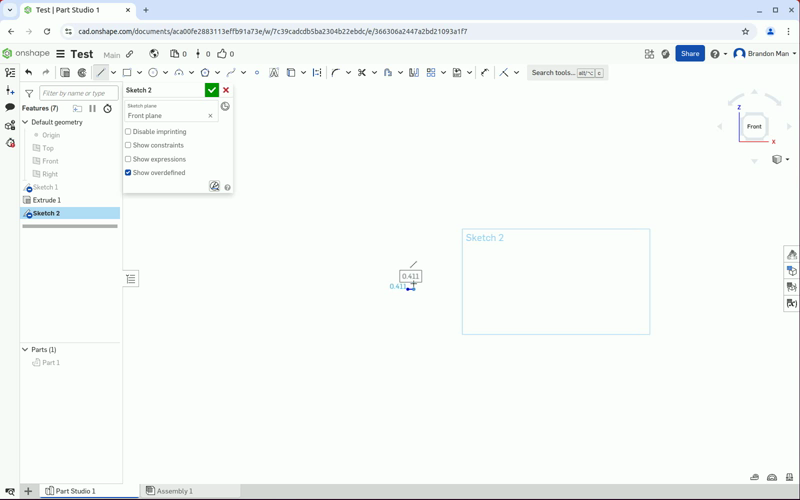
scroll(6)
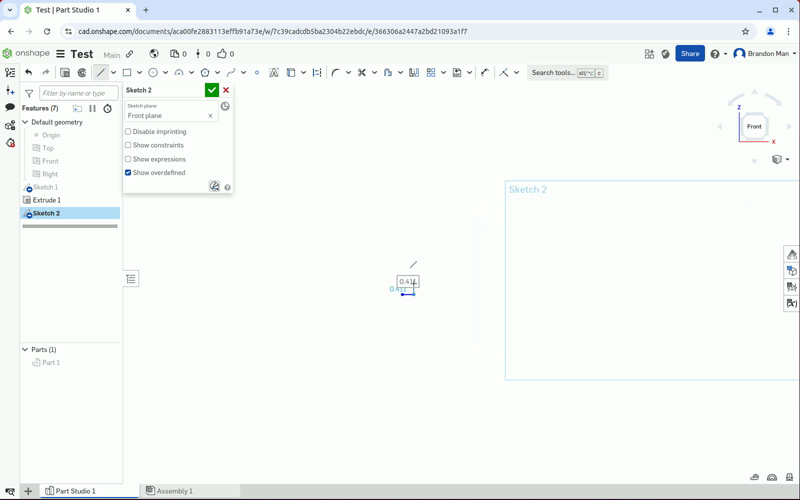
scroll(6)
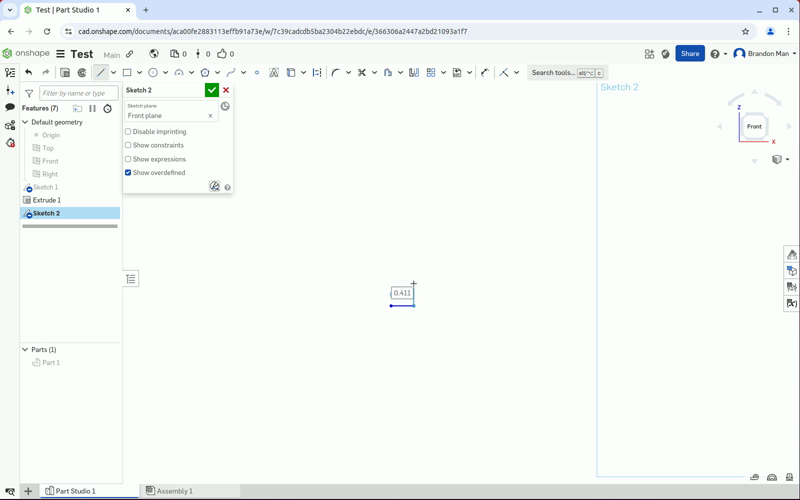
click(413, 283)
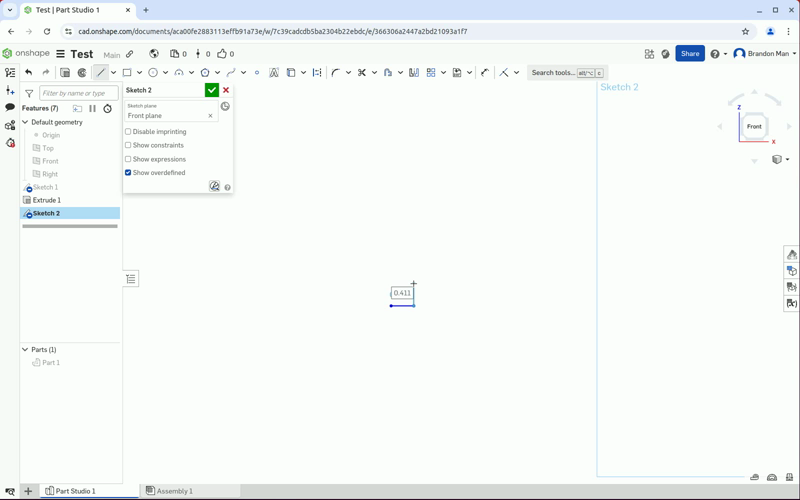
scroll(-6)
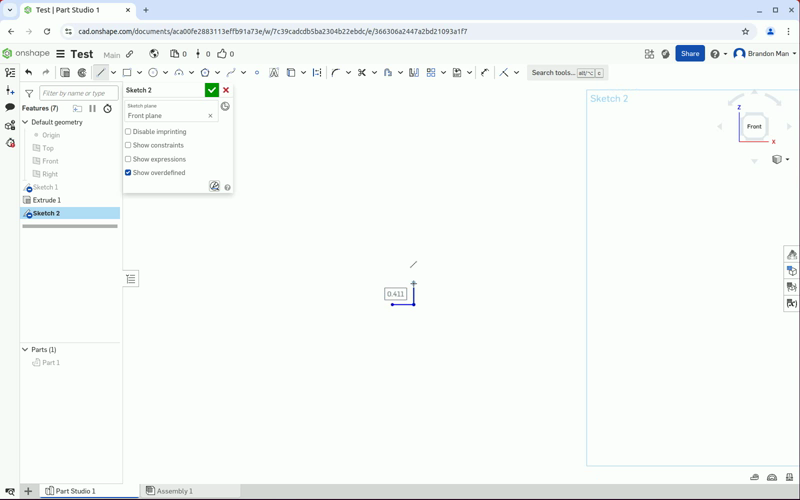
scroll(-6)
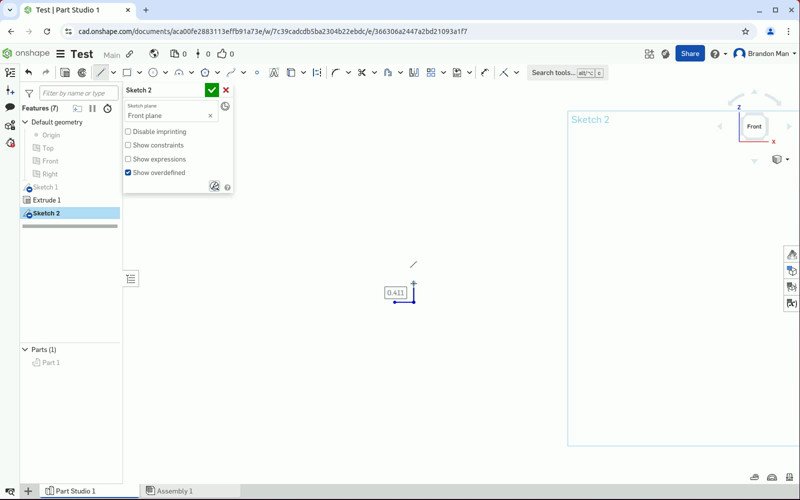
scroll(-6)
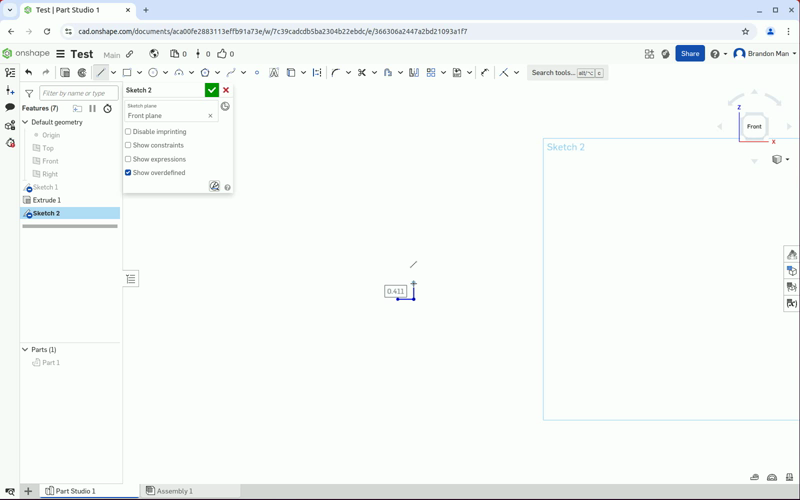
scroll(-6)
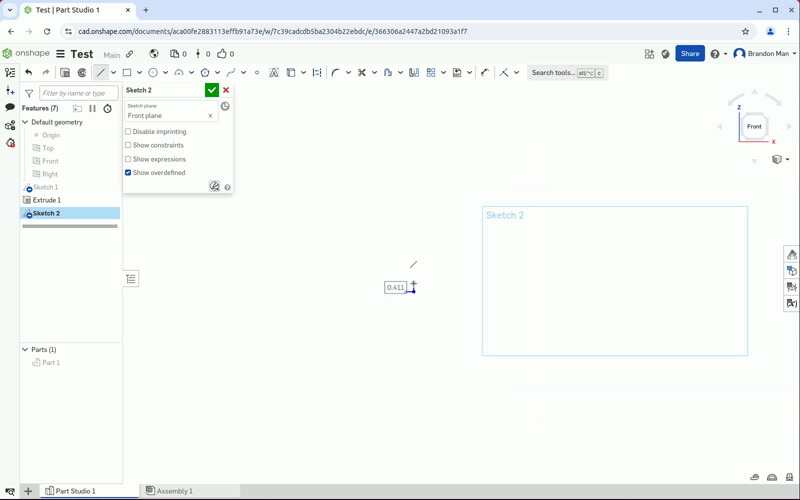
scroll(-6)
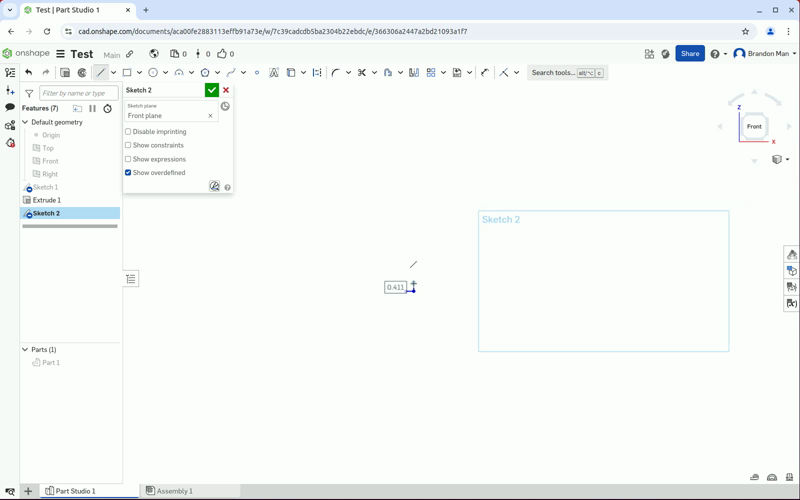
scroll(-6)
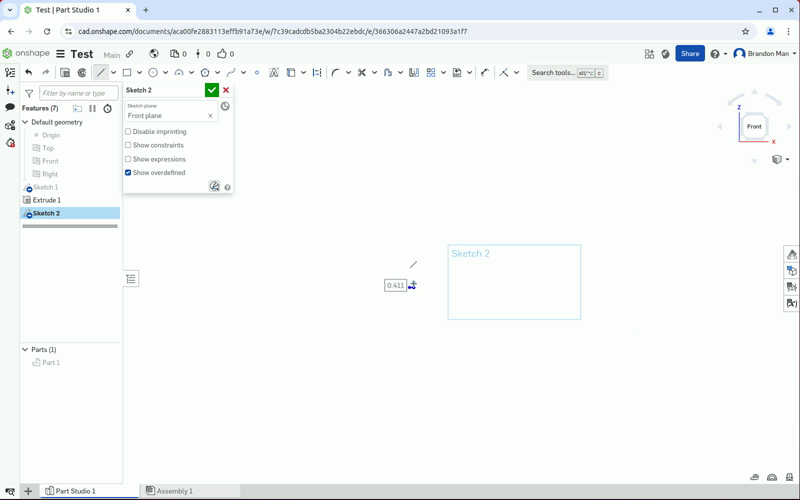
scroll(-6)
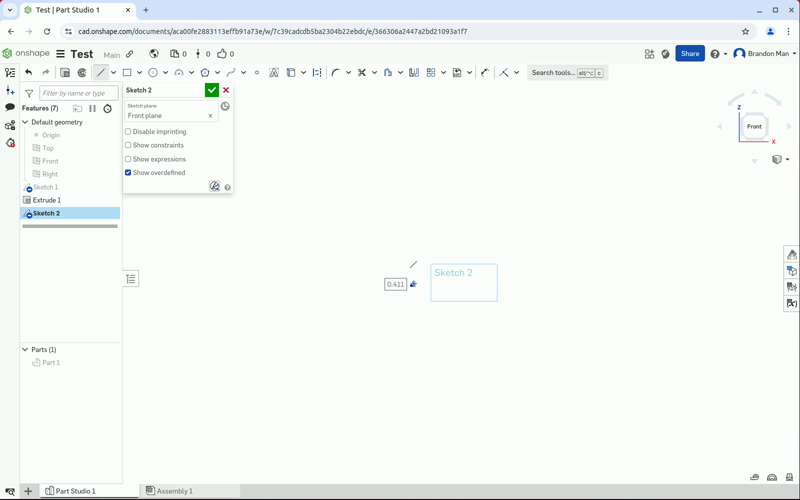
key_up(shift)
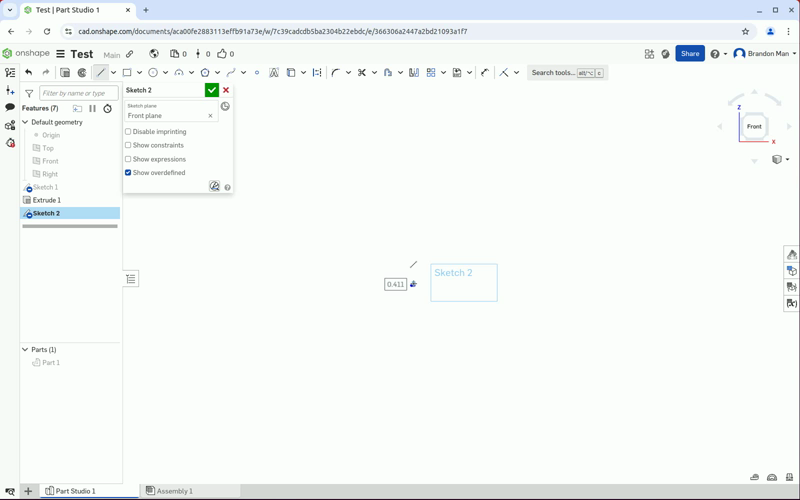
key_down(shift)
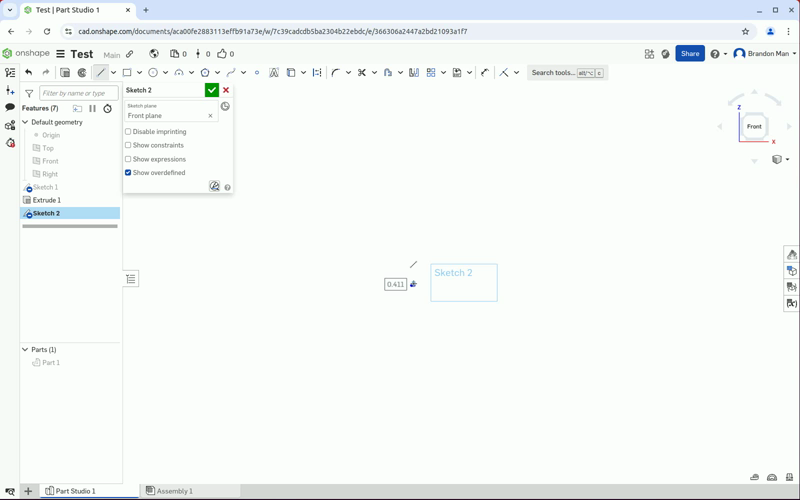
mouse_move(443, 283)
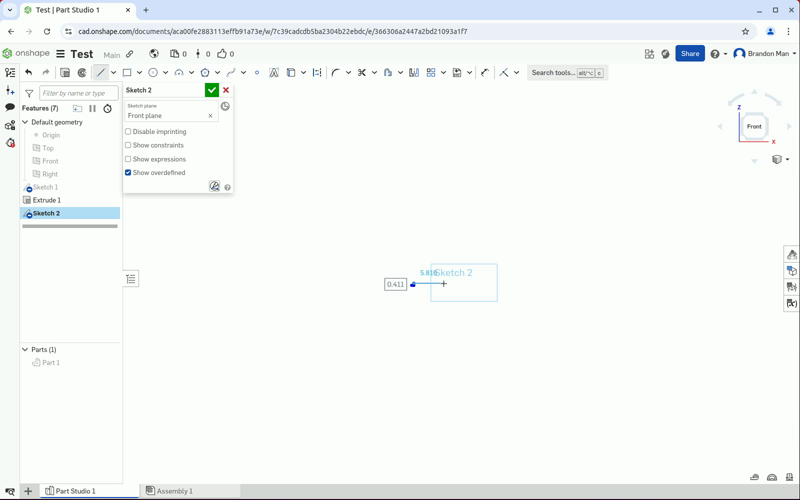
mouse_move(413, 282)
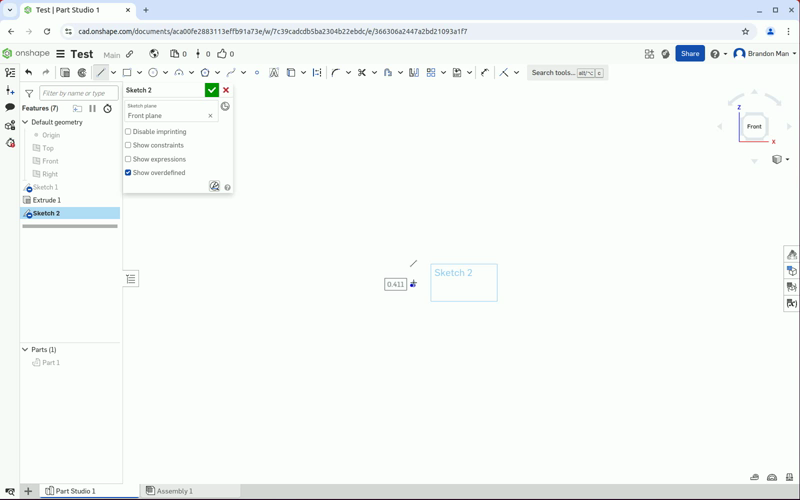
scroll(6)
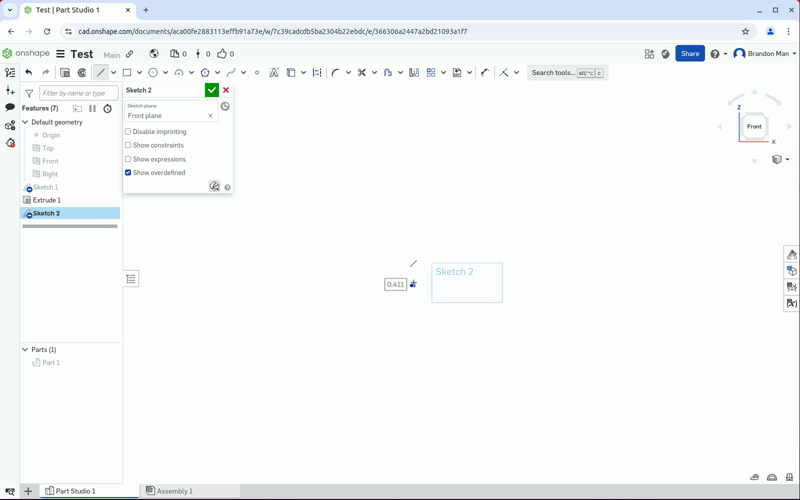
scroll(6)
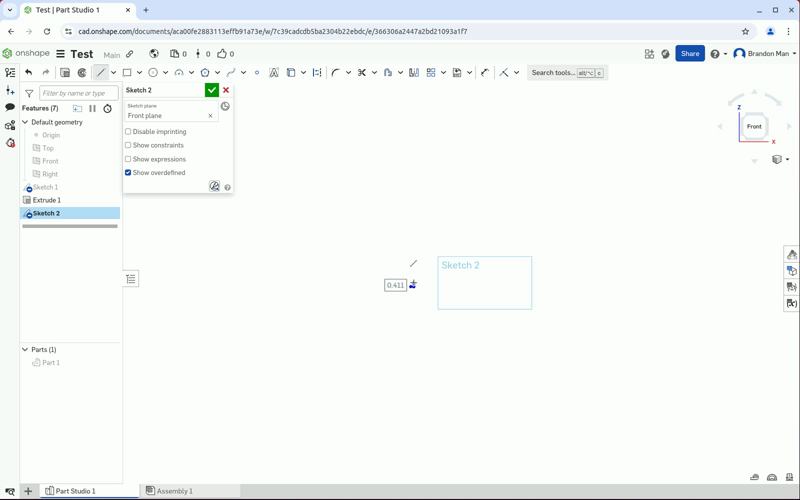
scroll(6)
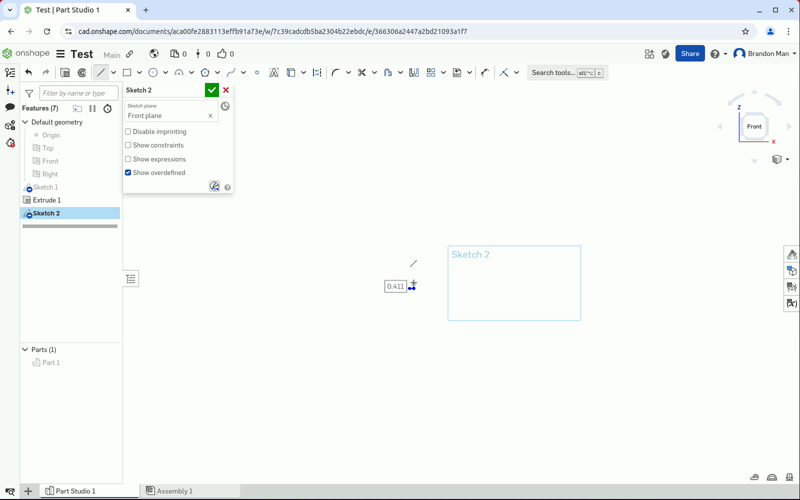
scroll(6)
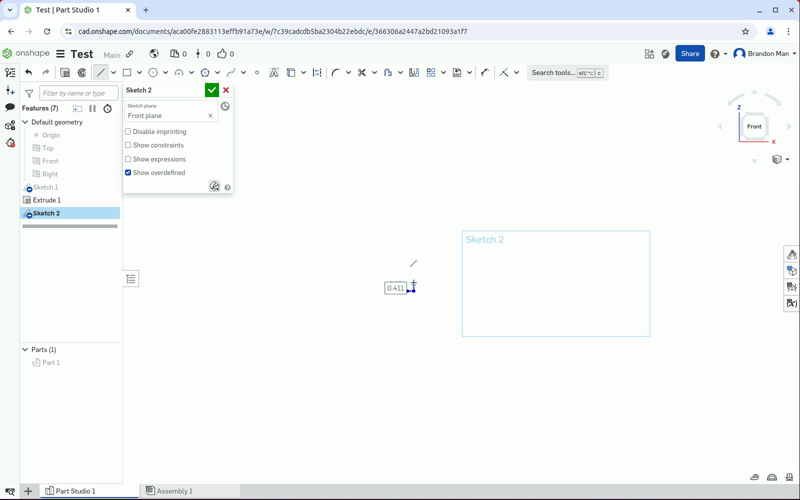
scroll(6)
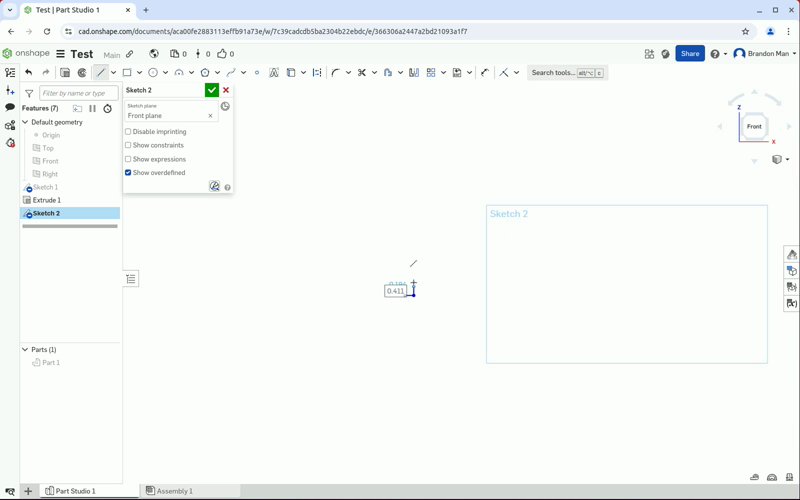
scroll(6)
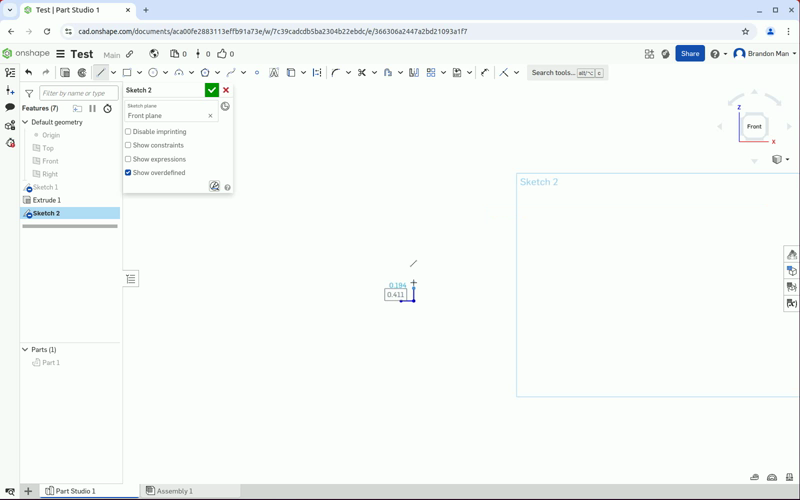
scroll(6)
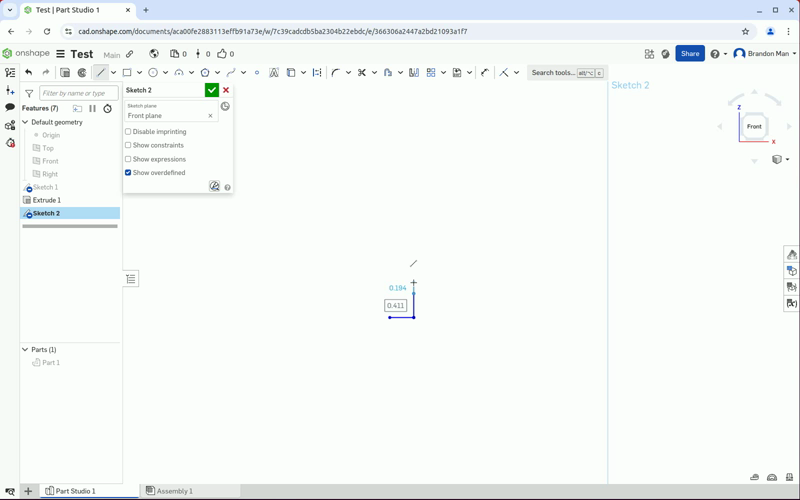
click(413, 282)
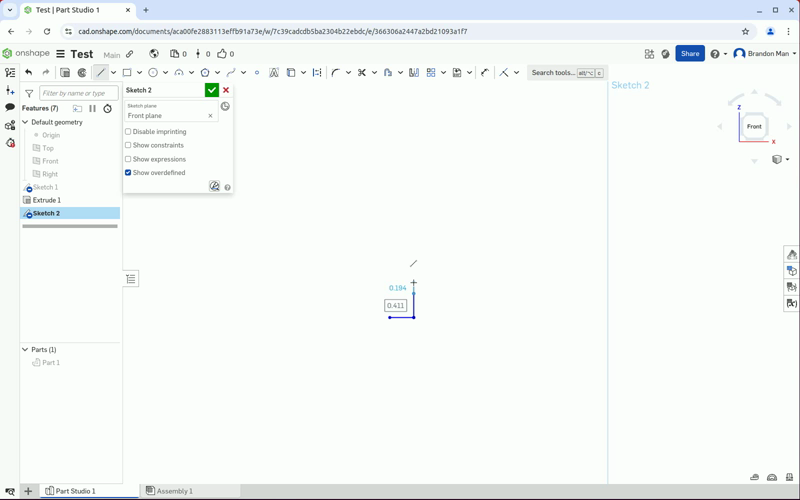
scroll(-6)
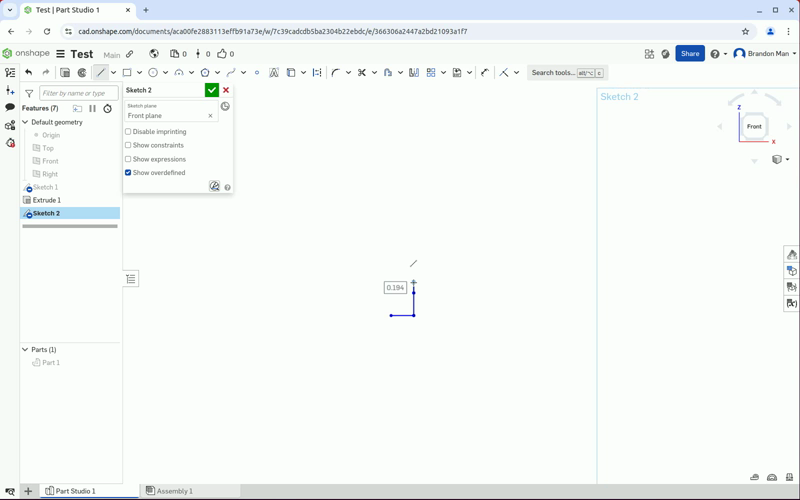
scroll(-6)
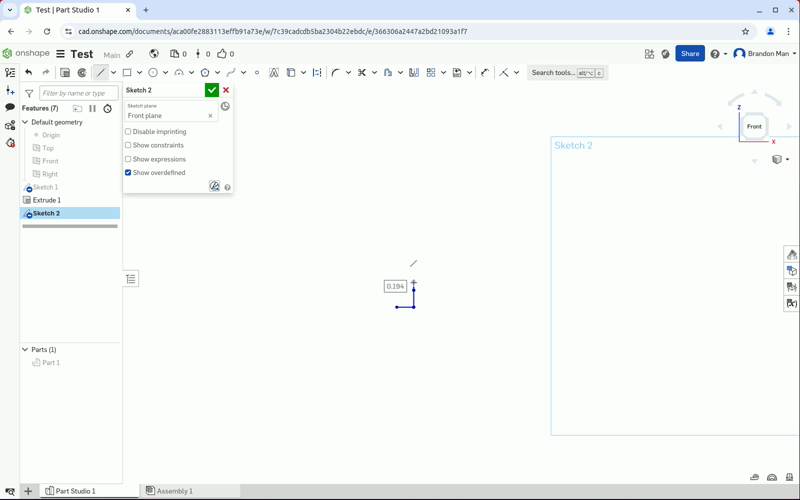
scroll(-6)
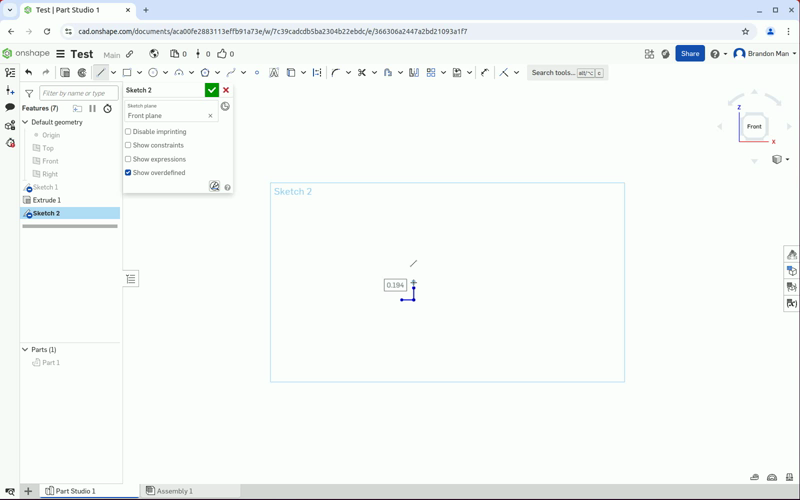
scroll(-6)
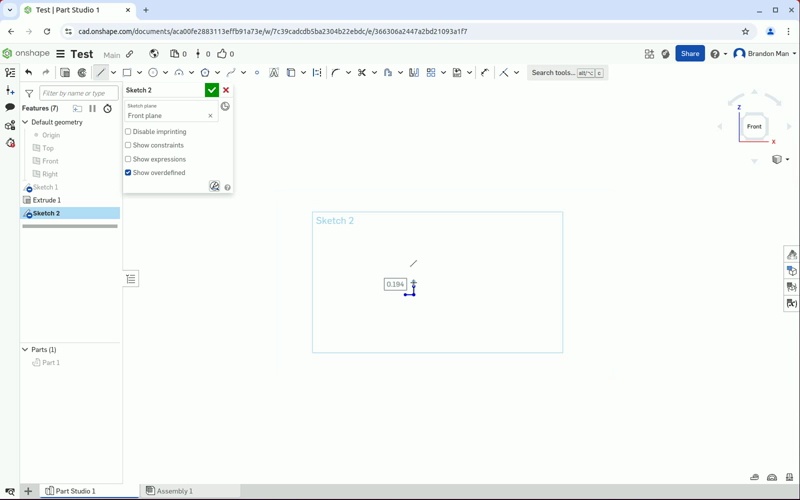
scroll(-6)
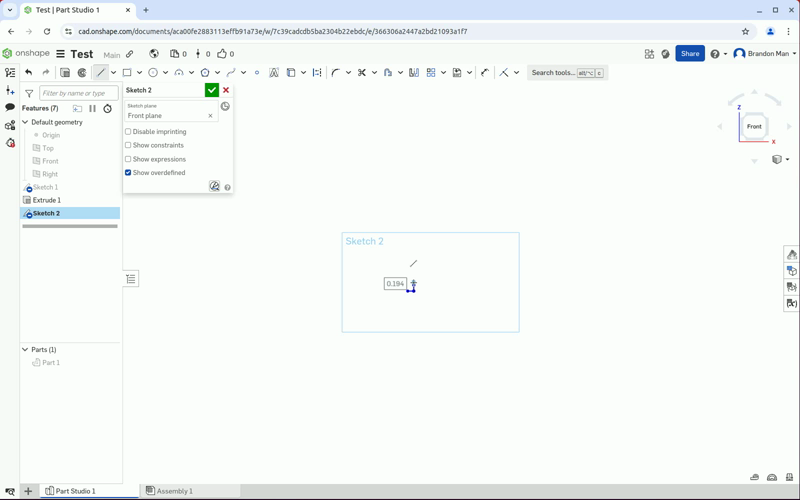
scroll(-6)
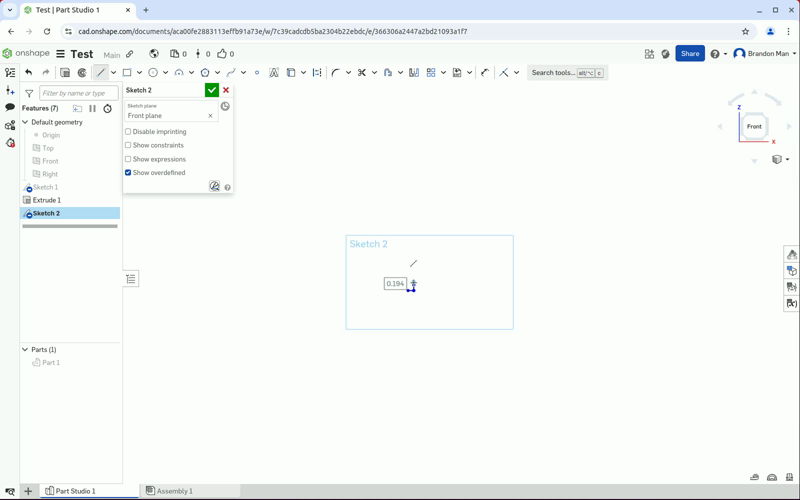
scroll(-6)
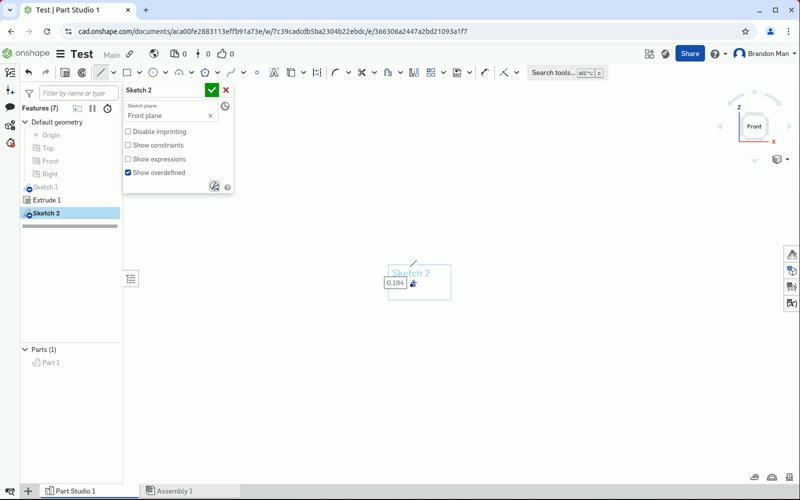
key_up(shift)
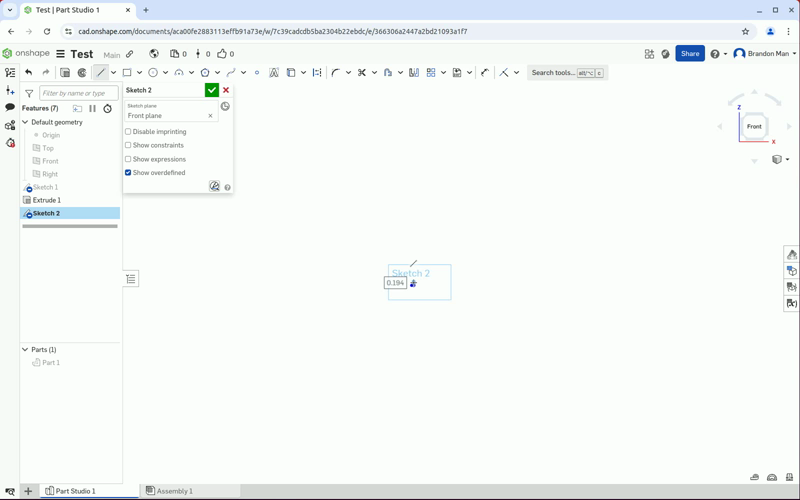
key_down(shift)
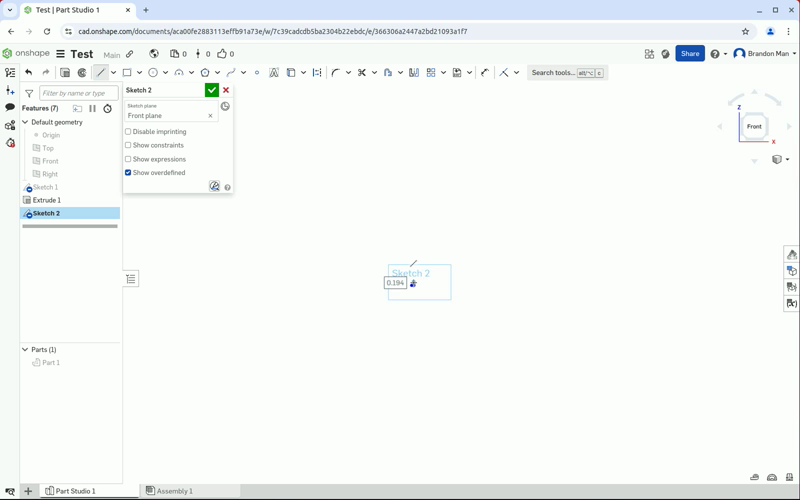
mouse_move(443, 282)
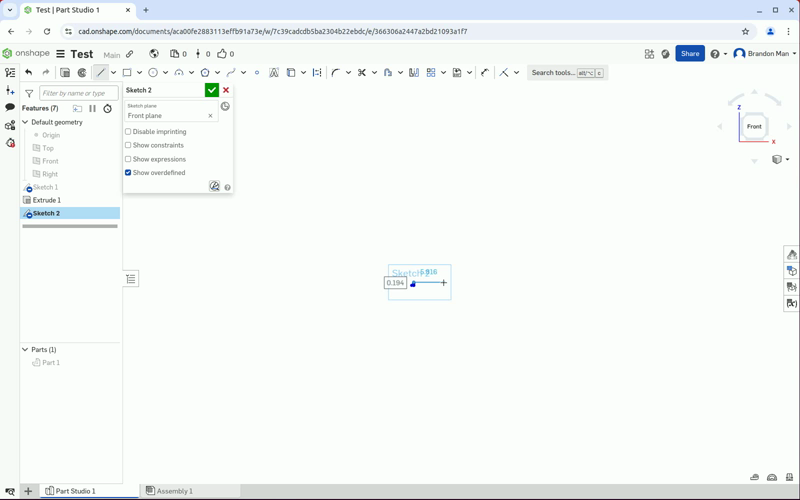
mouse_move(413, 266)
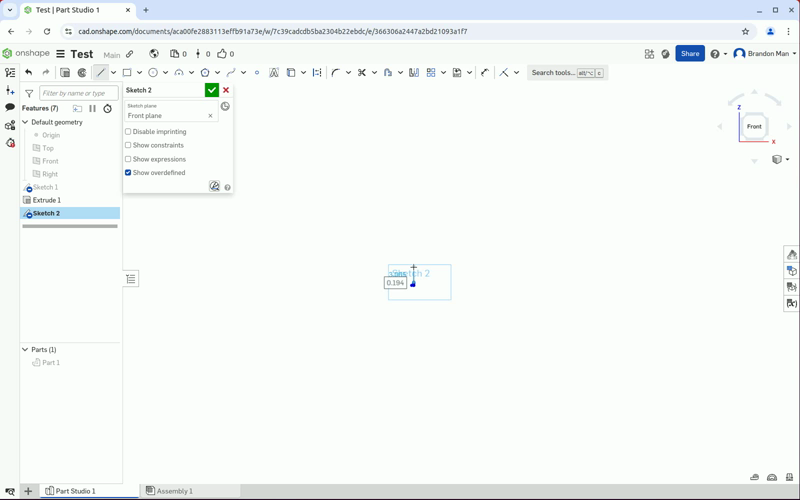
click(413, 266)
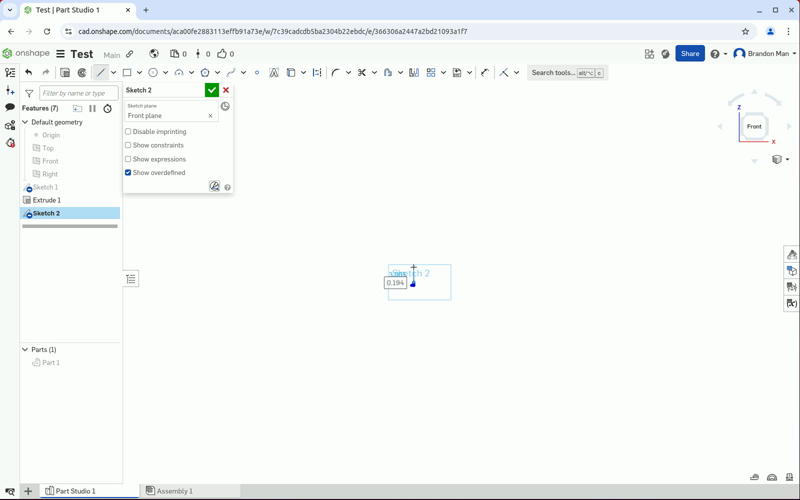
key_up(shift)
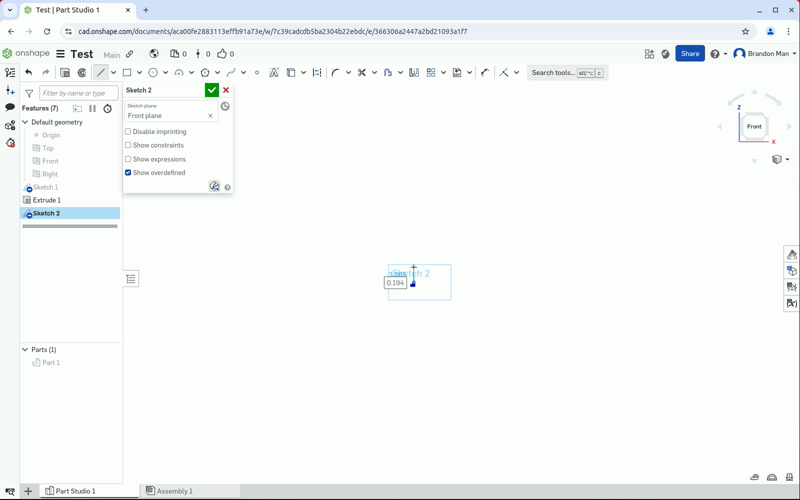
key_down(shift)
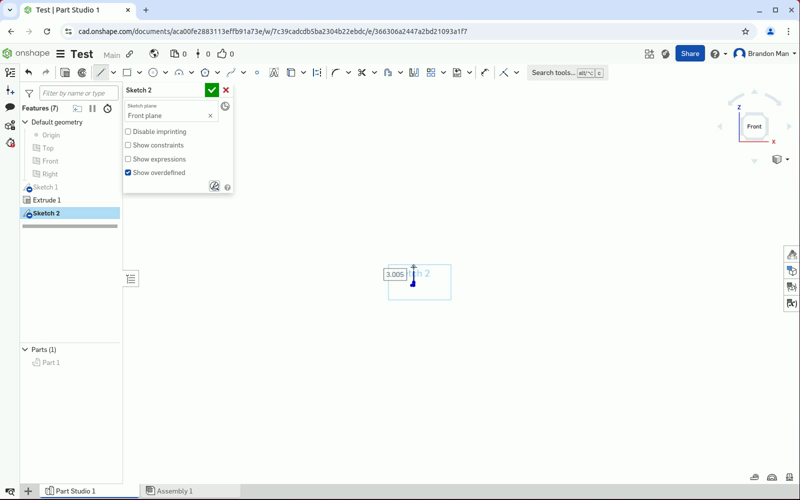
mouse_move(443, 266)
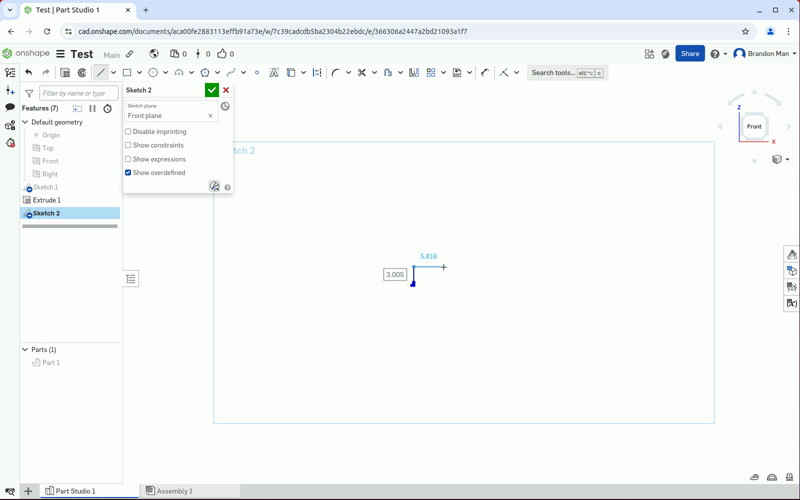
mouse_move(411, 266)
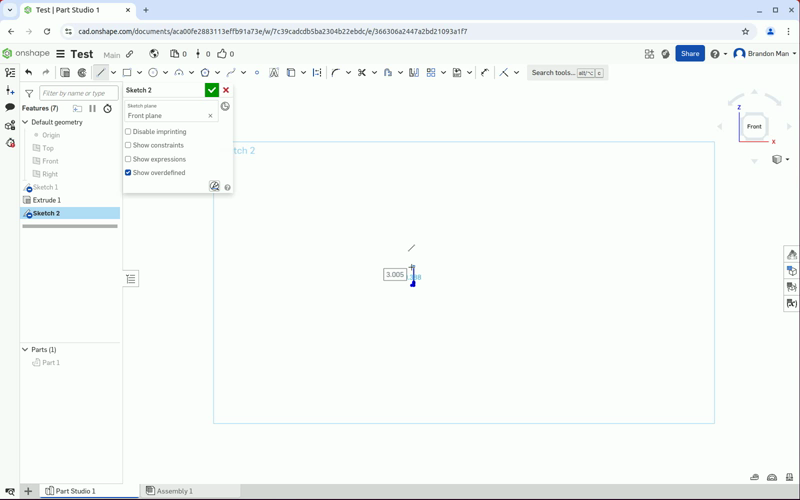
scroll(6)
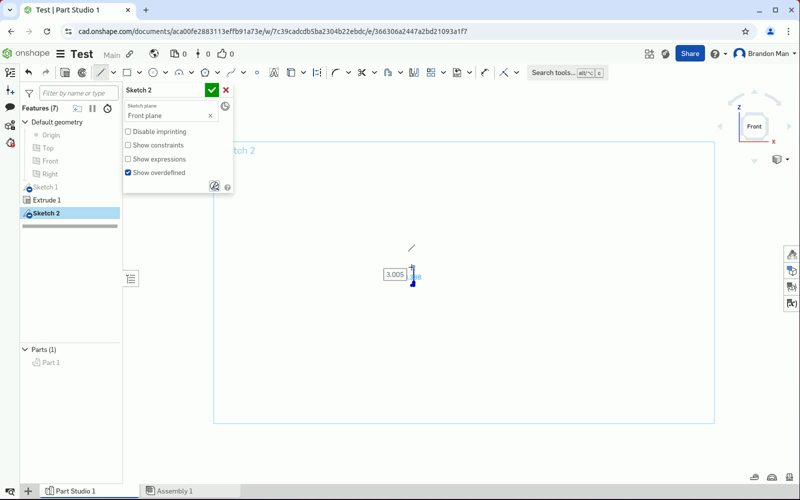
scroll(6)
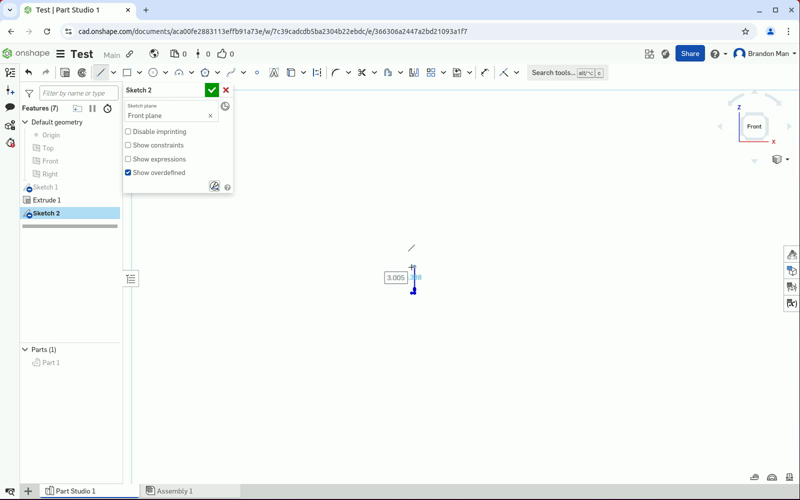
scroll(6)
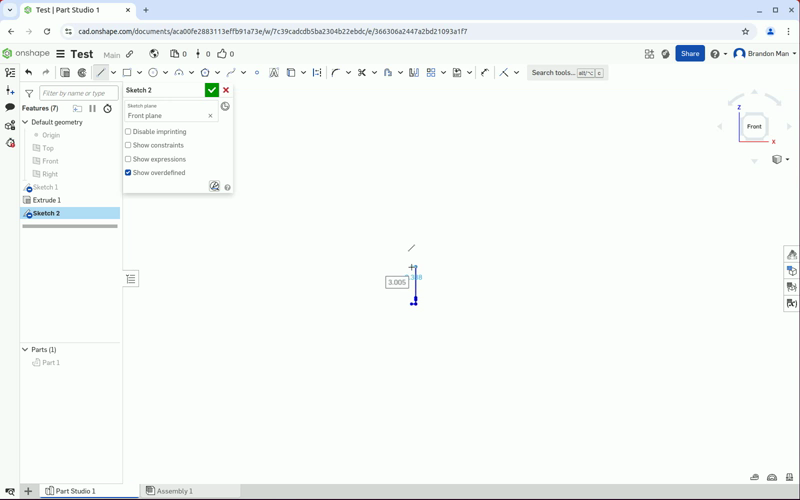
scroll(6)
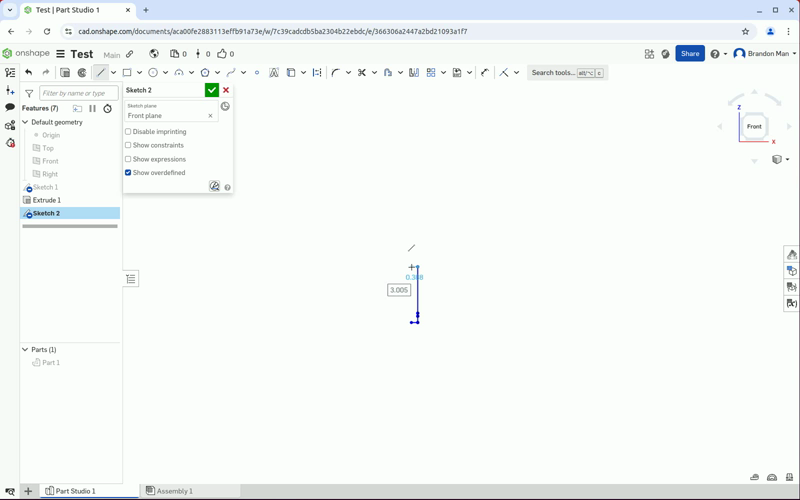
scroll(6)
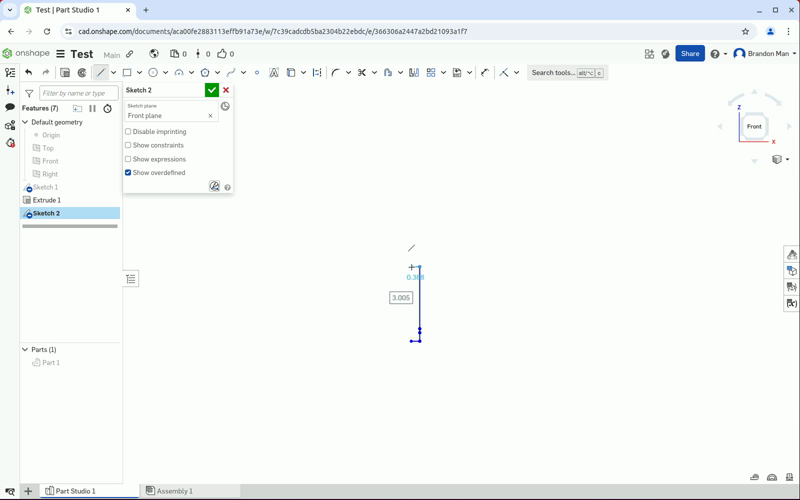
scroll(6)
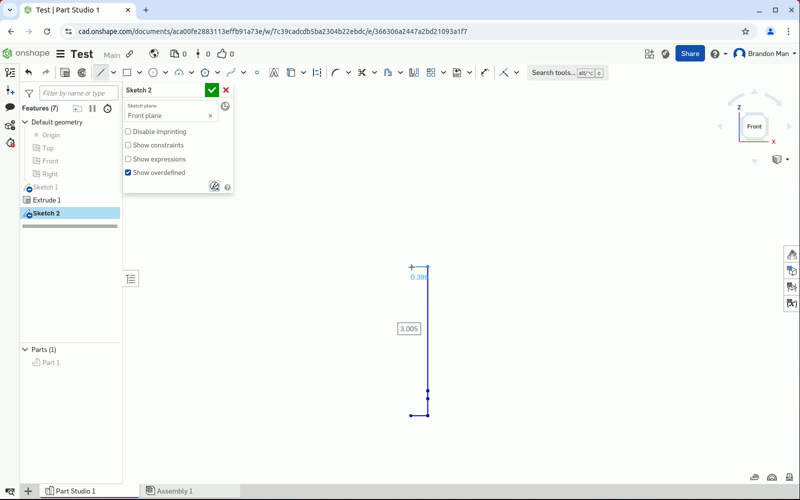
scroll(6)
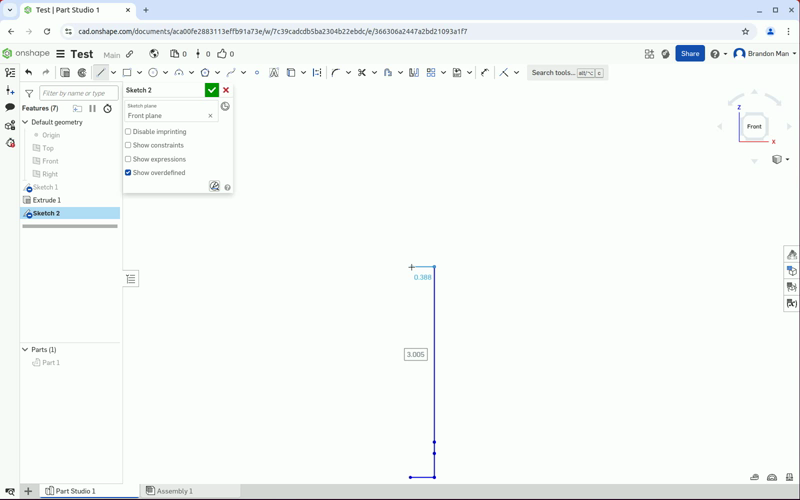
click(411, 266)
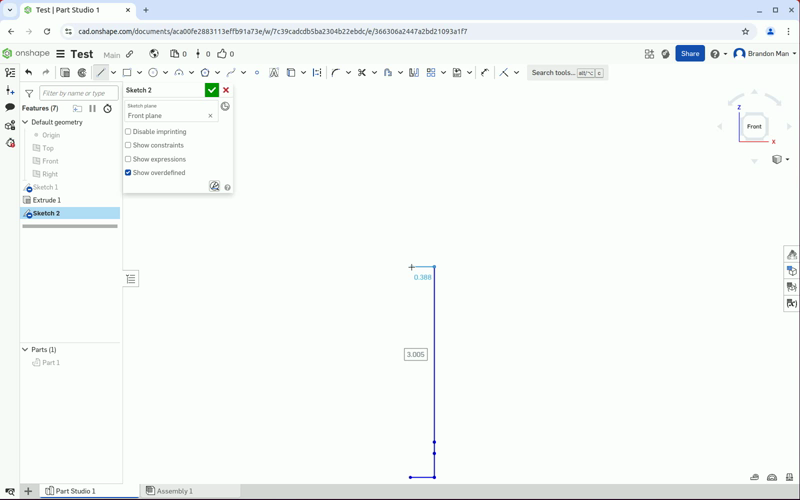
scroll(-6)
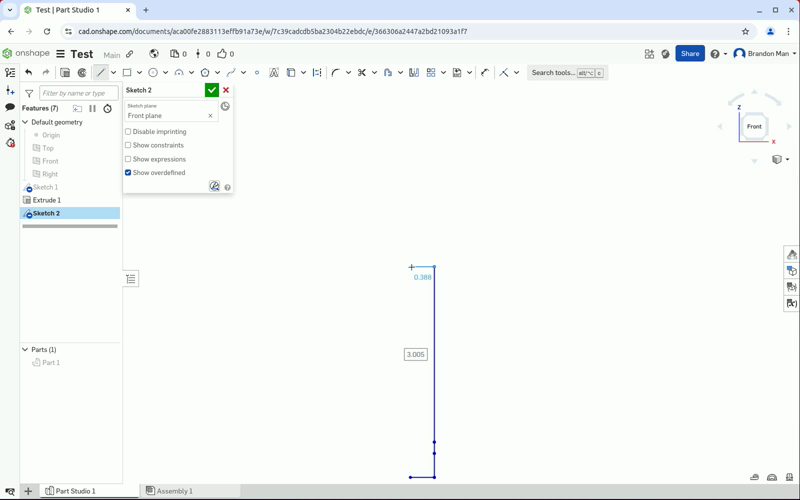
scroll(-6)
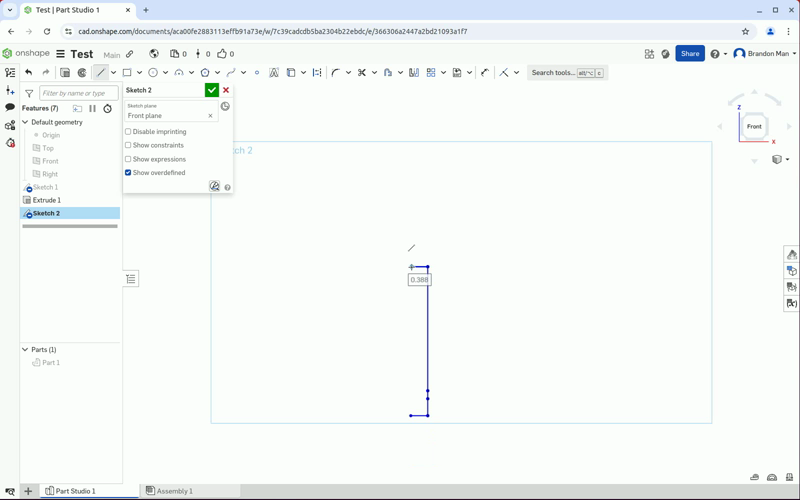
scroll(-6)
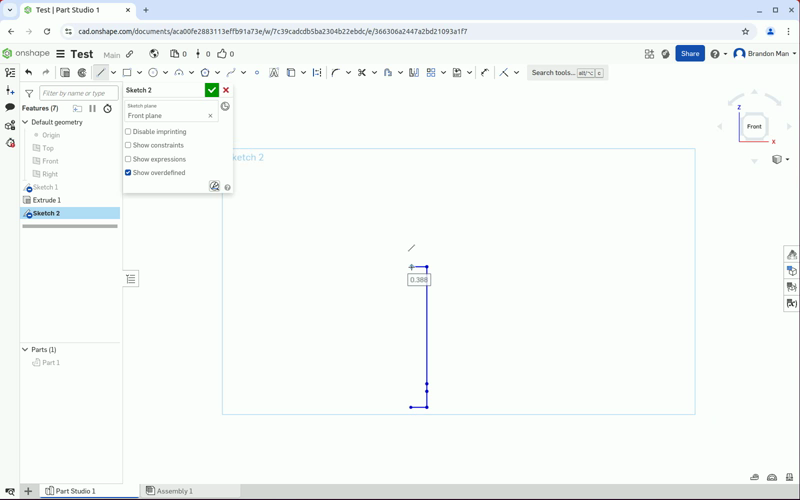
scroll(-6)
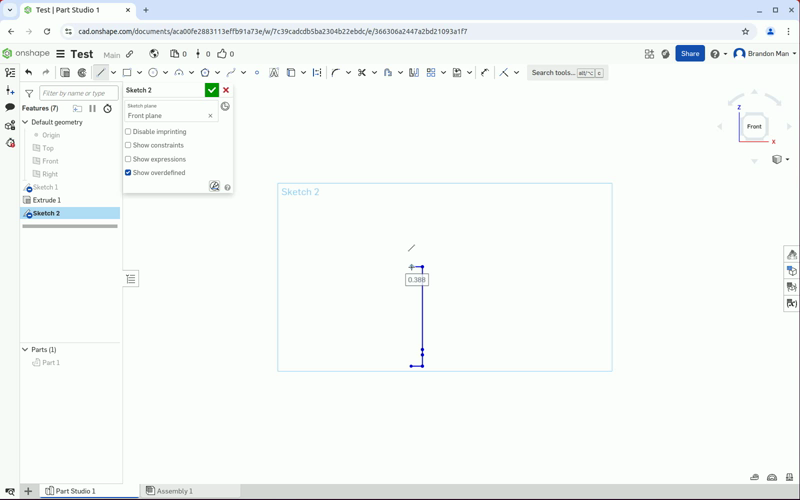
scroll(-6)
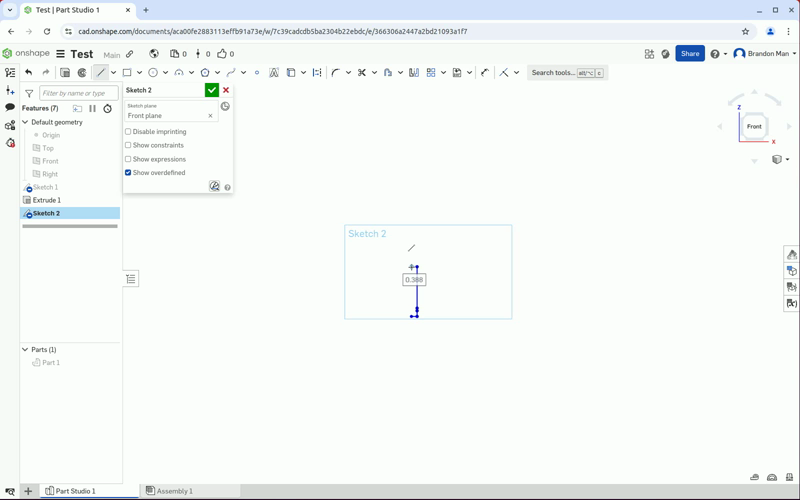
scroll(-6)
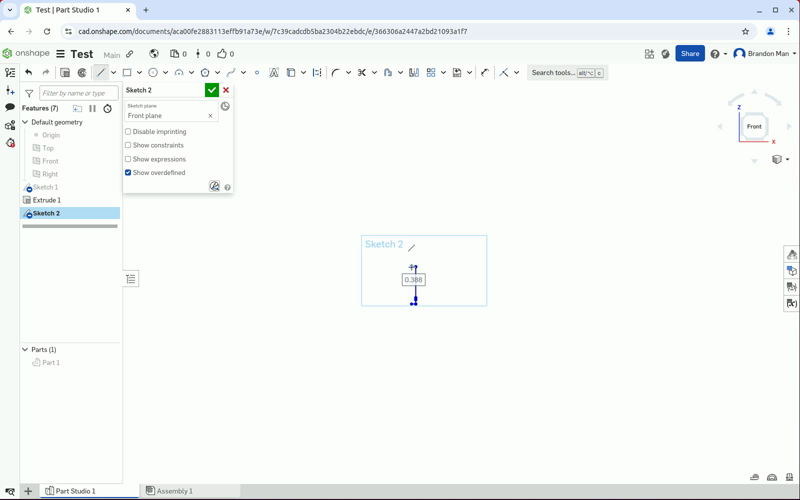
scroll(-6)
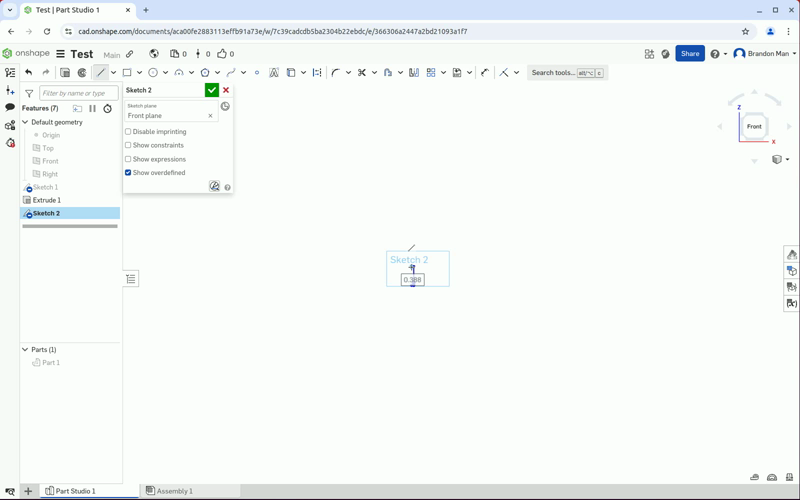
key_up(shift)
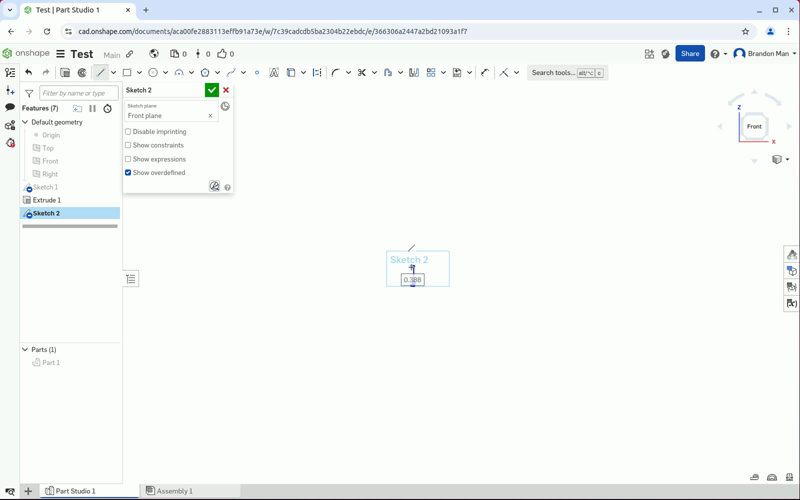
mouse_move(441, 266)
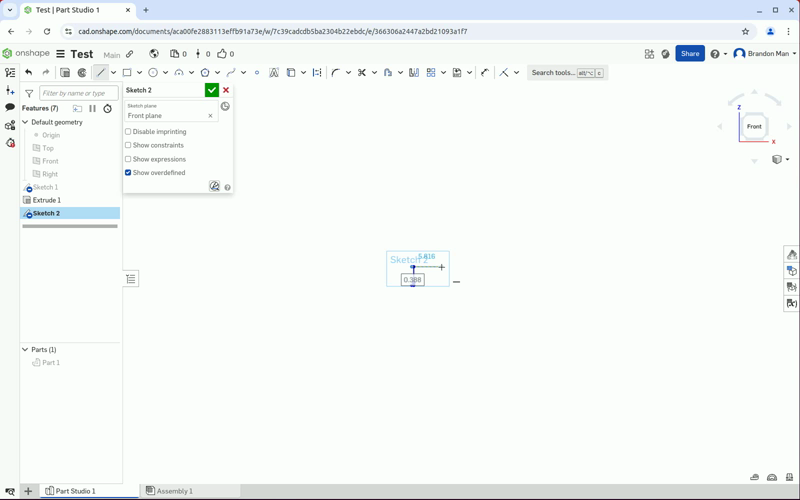
key_down(shift)
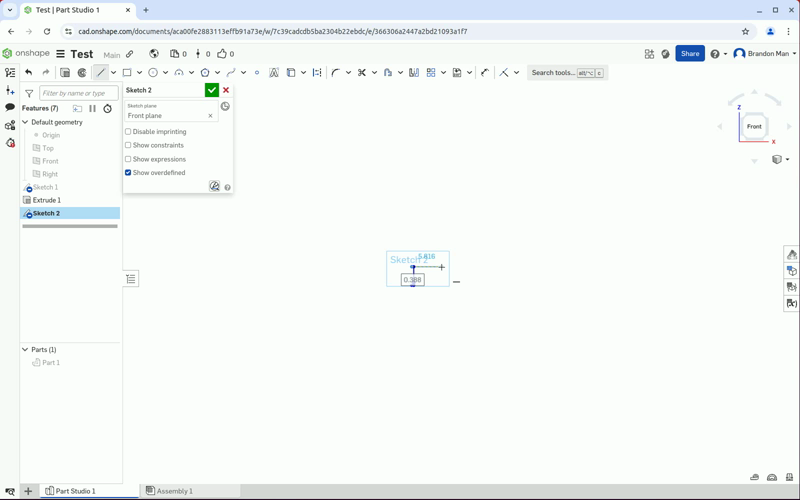
mouse_move(411, 285)
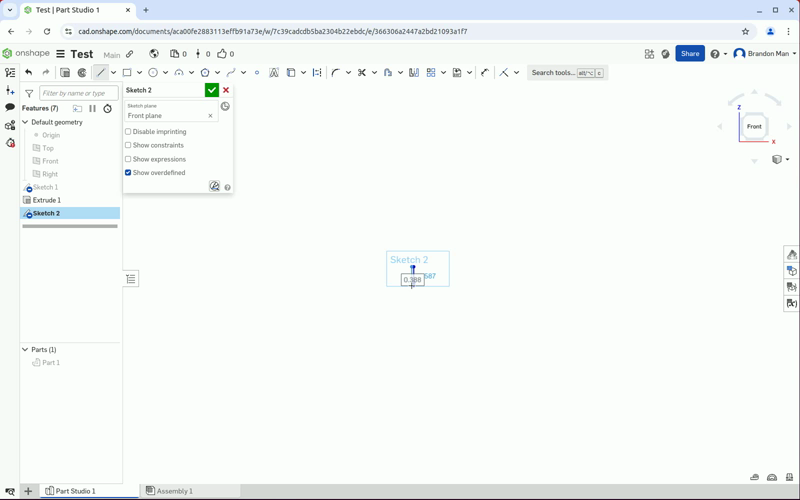
scroll(6)
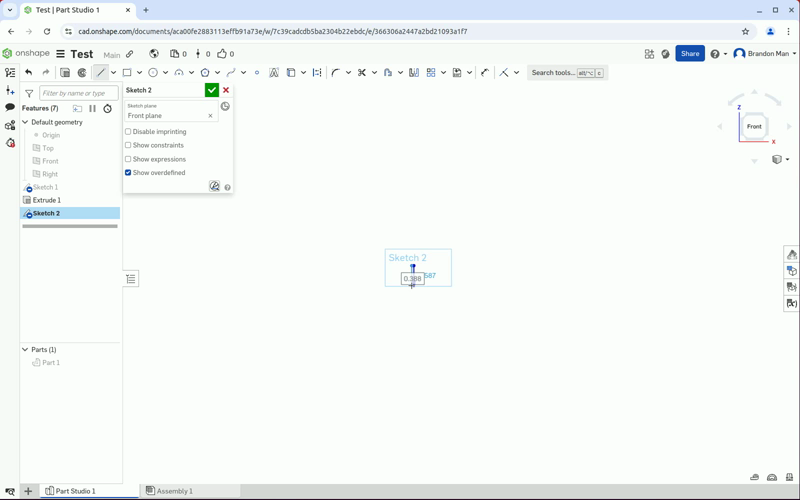
scroll(6)
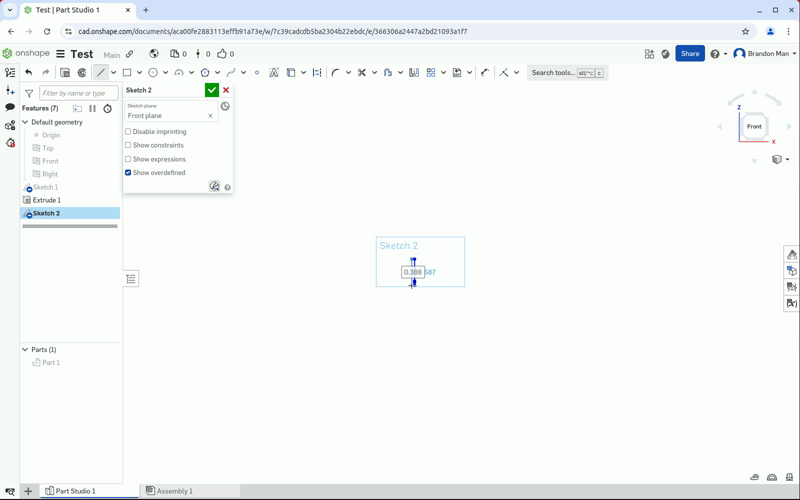
scroll(6)
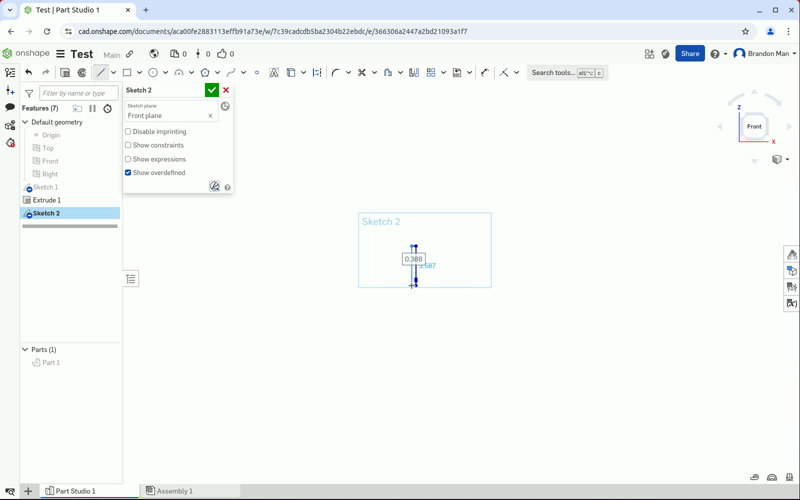
scroll(6)
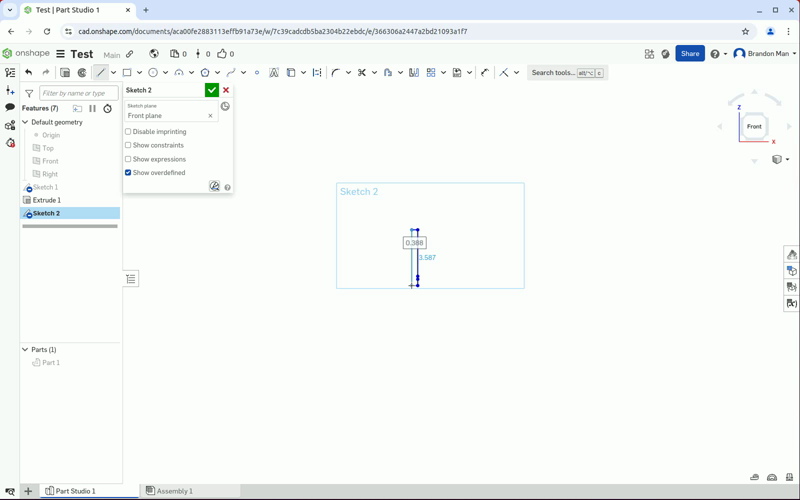
scroll(6)
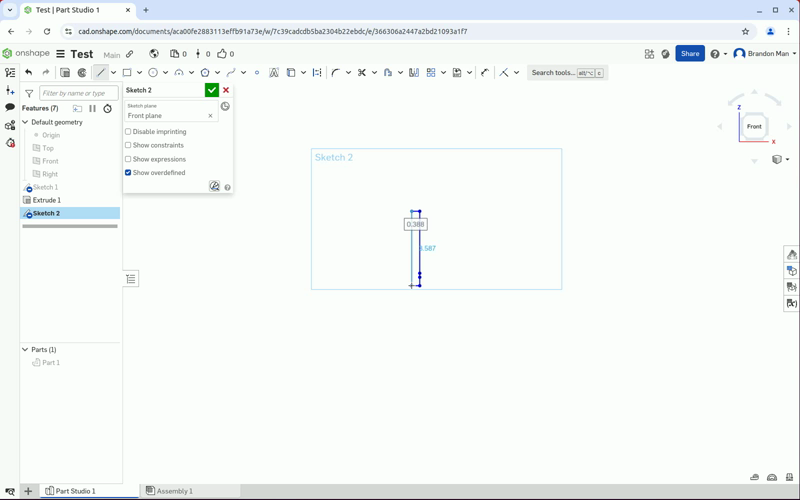
scroll(6)
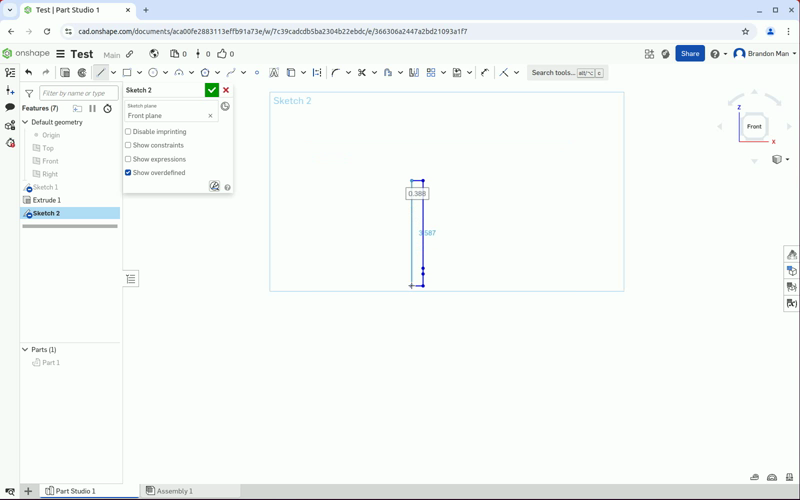
scroll(6)
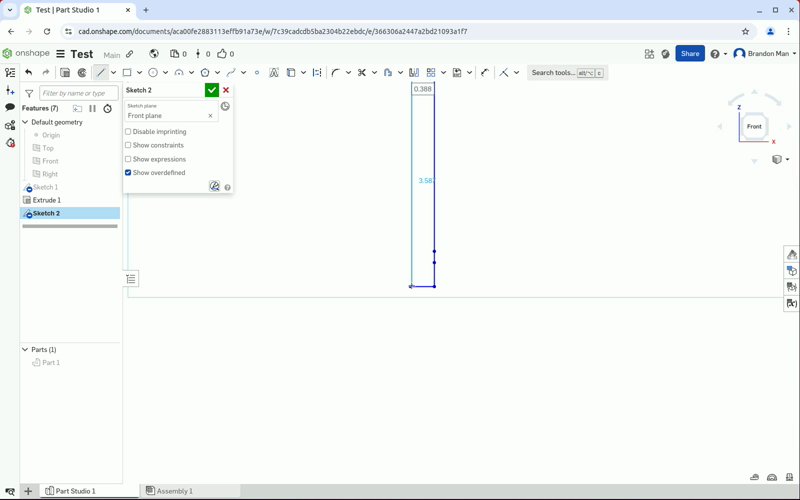
key_up(shift)
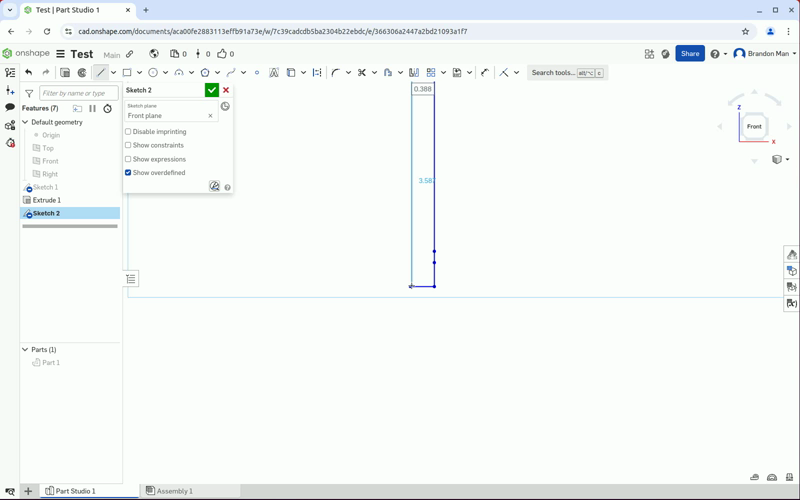
click(411, 285)
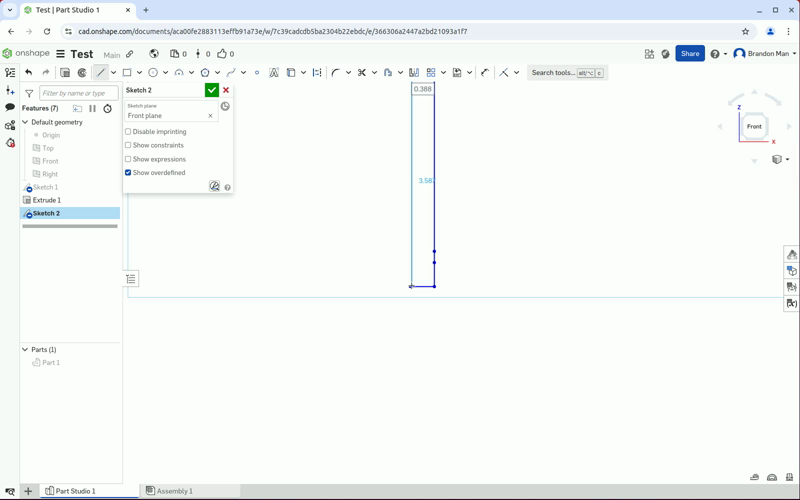
scroll(-6)
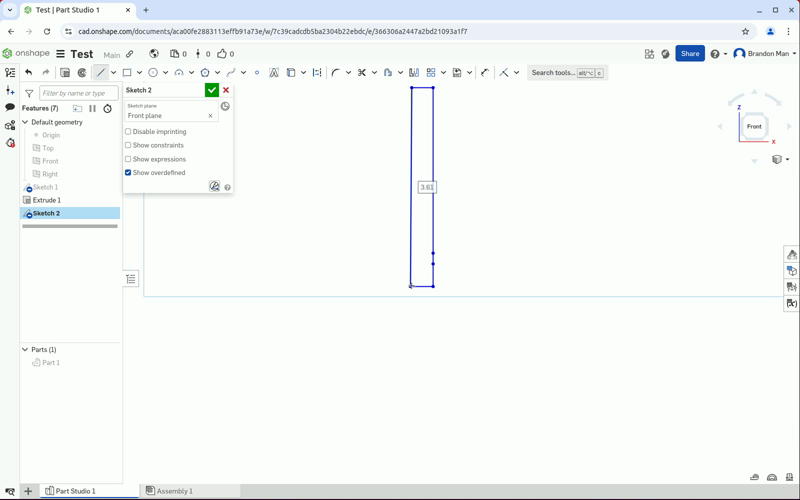
scroll(-6)
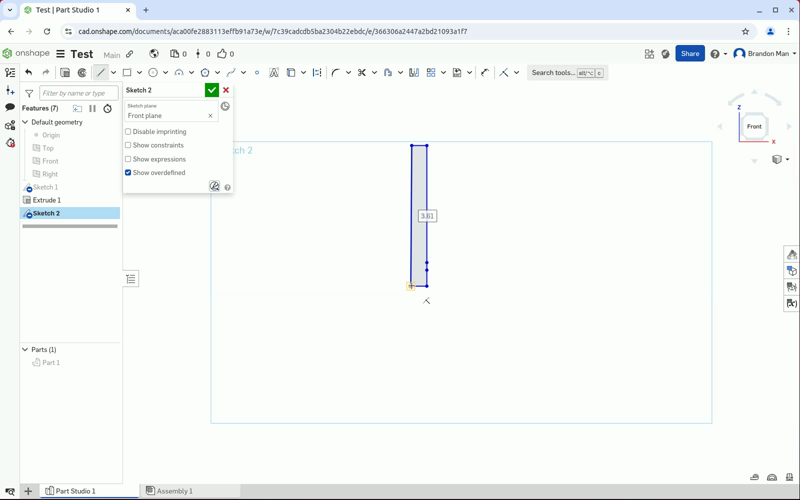
scroll(-6)
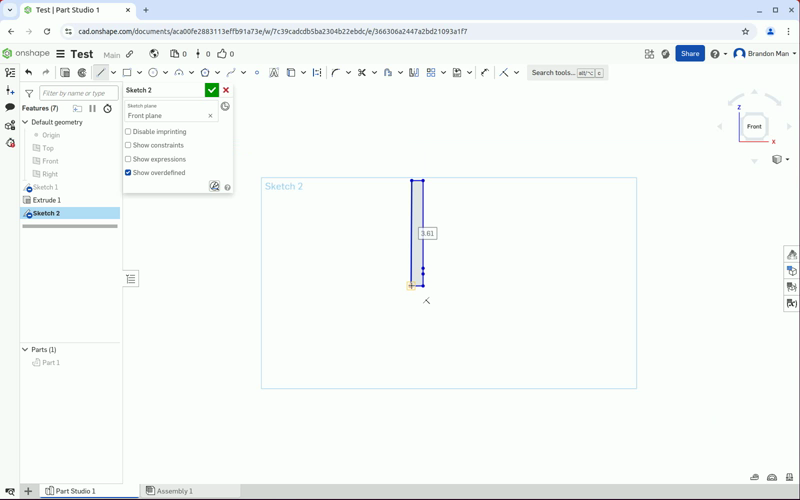
scroll(-6)
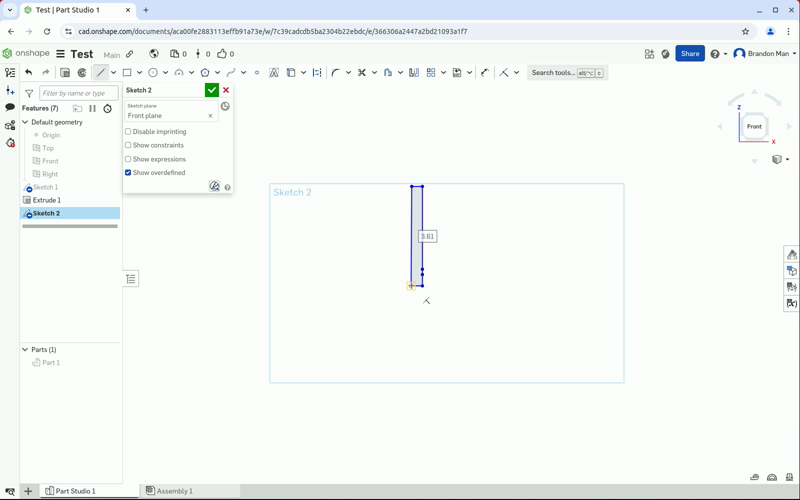
scroll(-6)
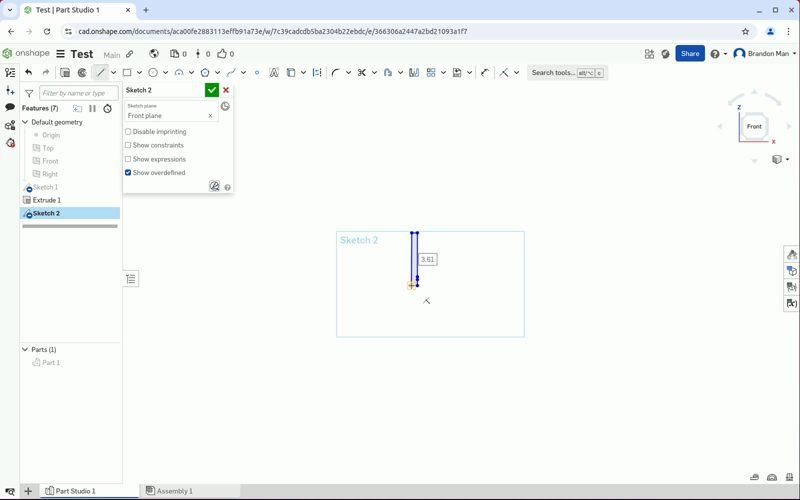
scroll(-6)
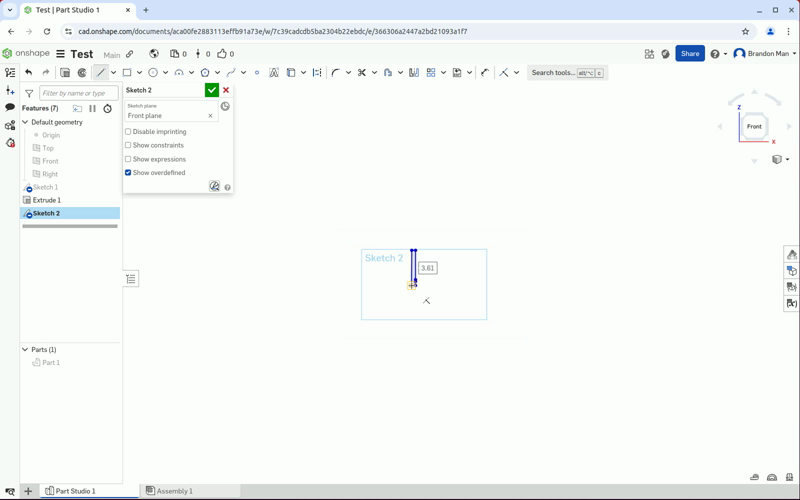
scroll(-6)
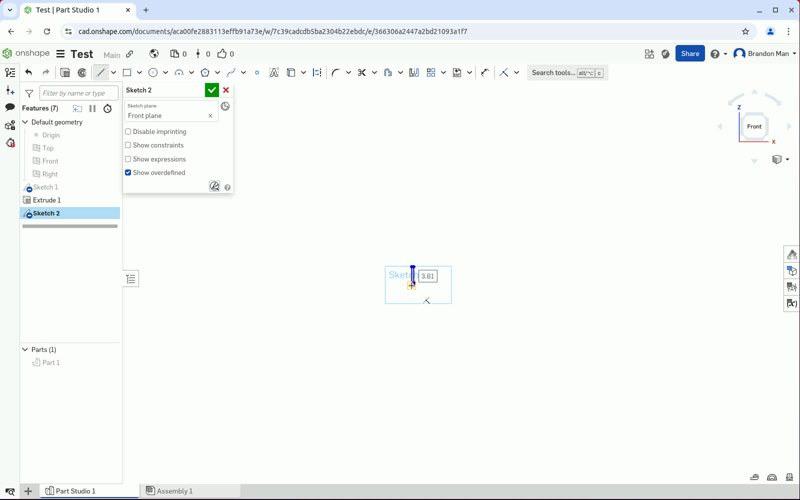
key(esc)
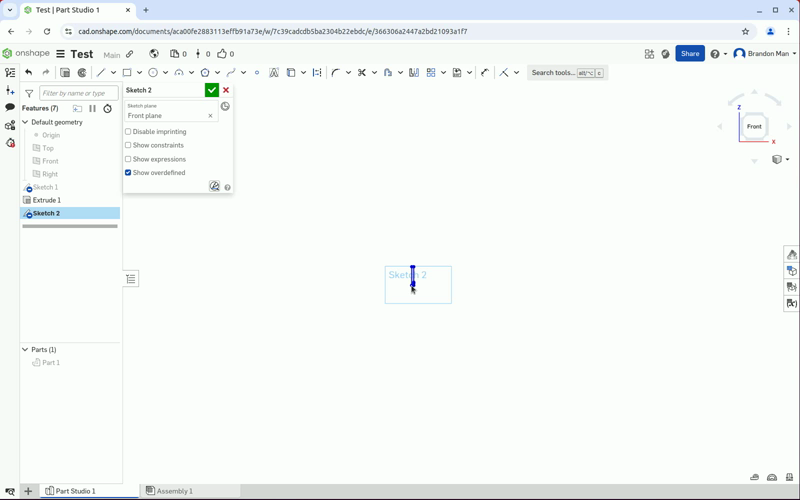
mouse_move(413, 271)
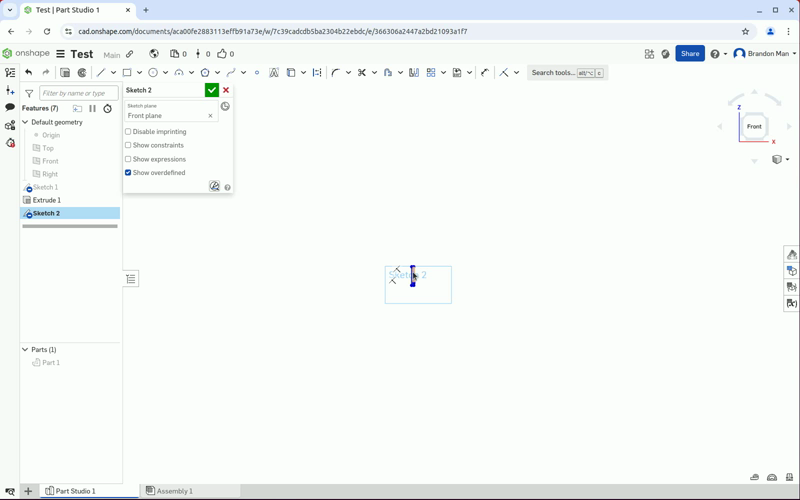
scroll(6)
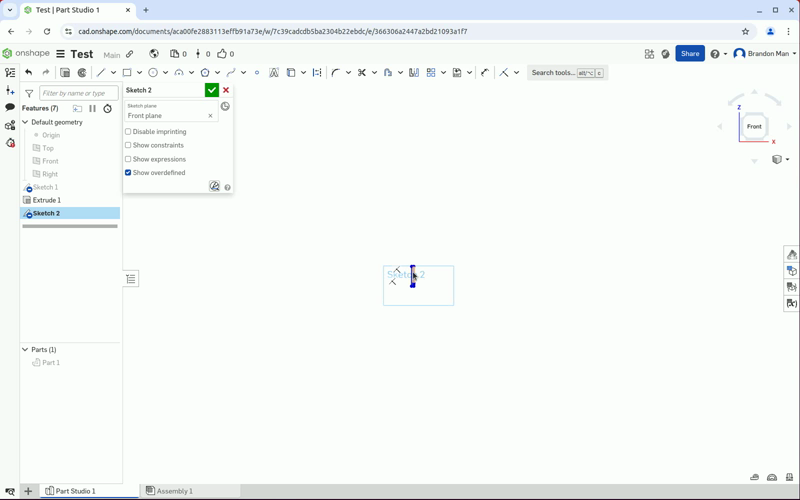
scroll(6)
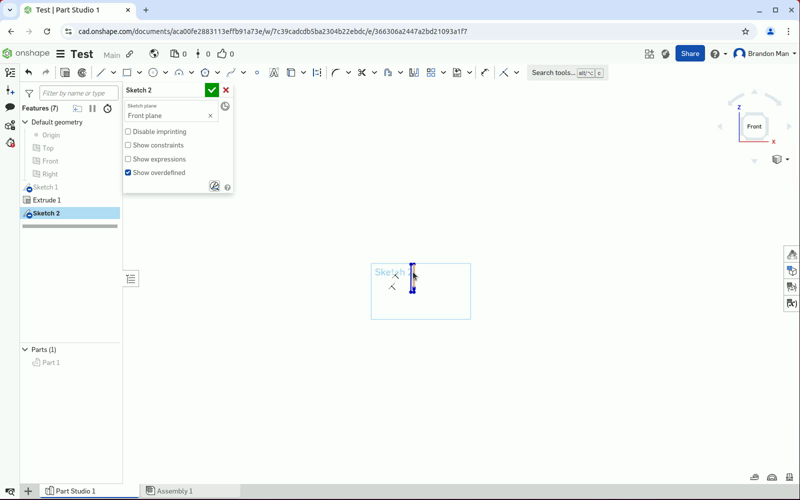
scroll(6)
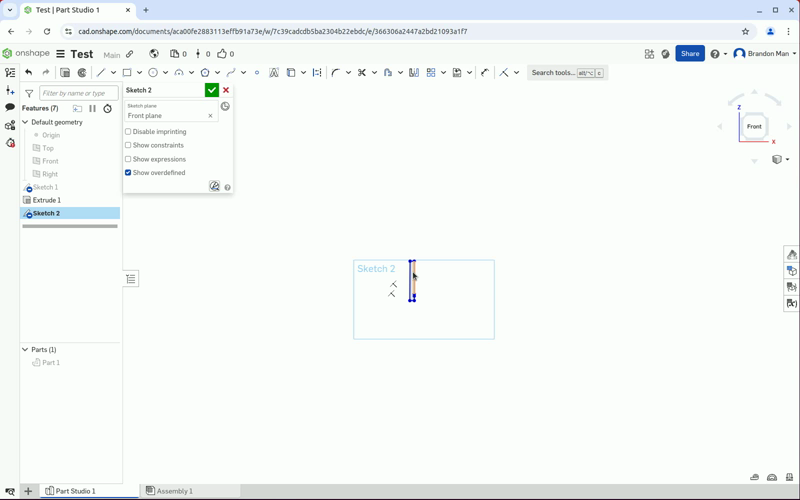
scroll(6)
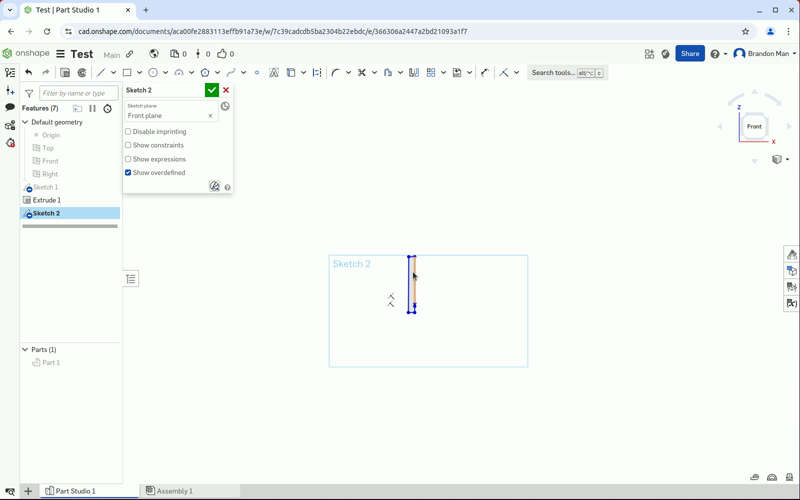
scroll(6)
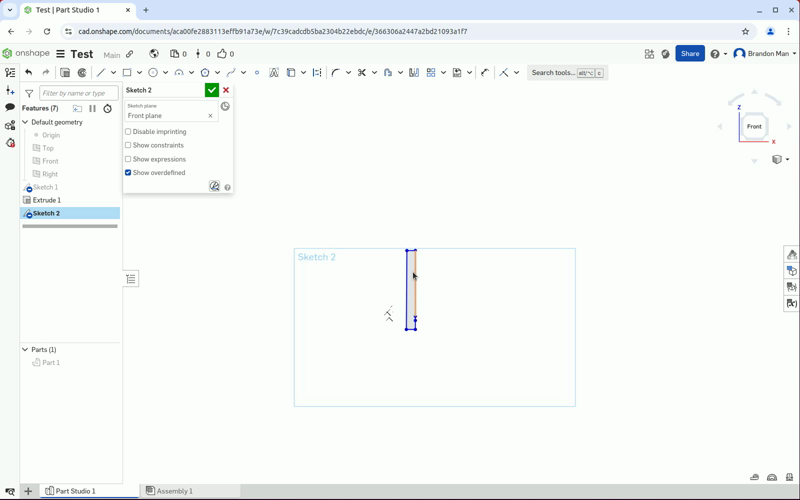
scroll(6)
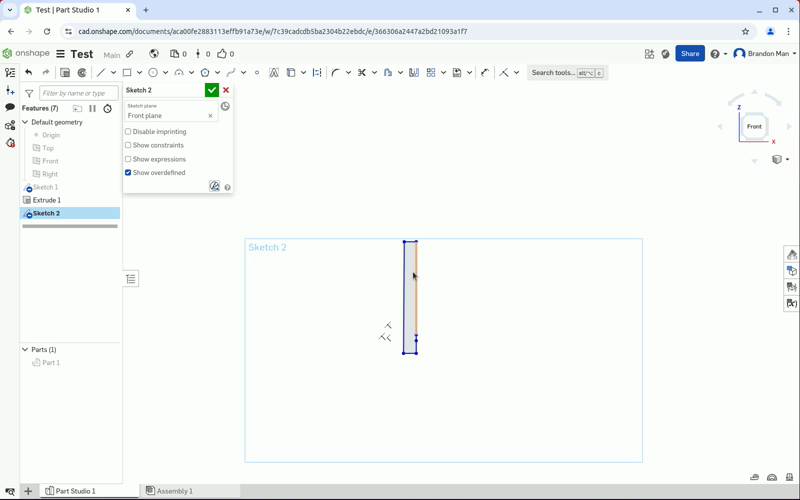
scroll(6)
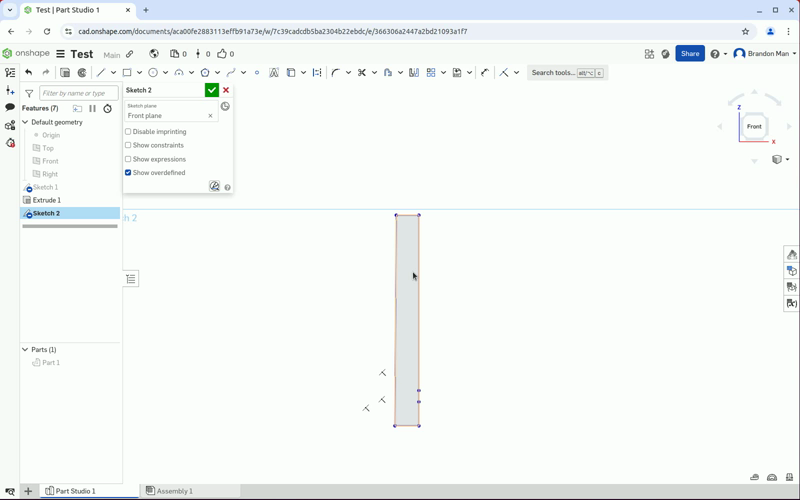
click(413, 271)
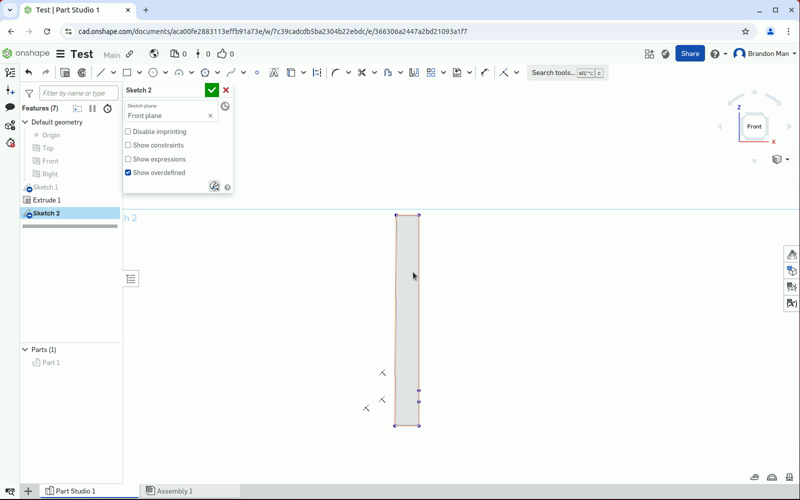
scroll(-6)
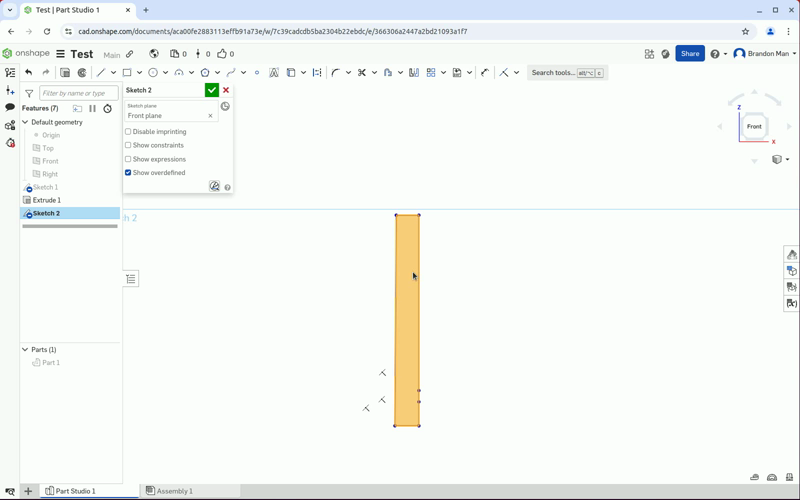
scroll(-6)
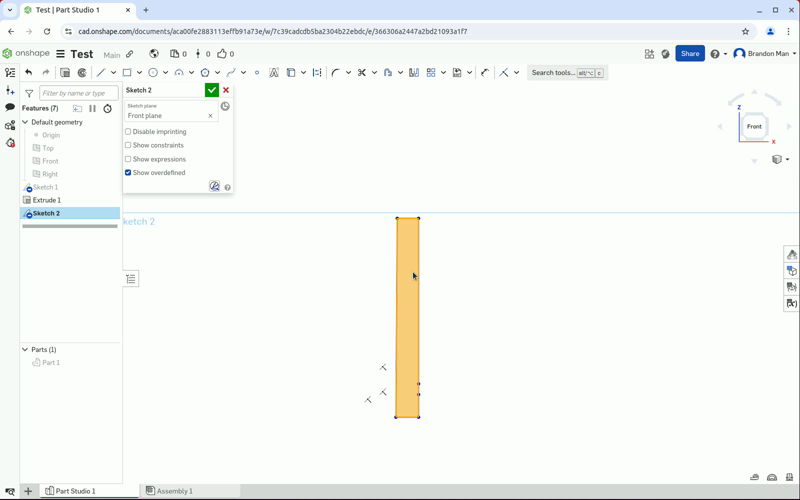
scroll(-6)
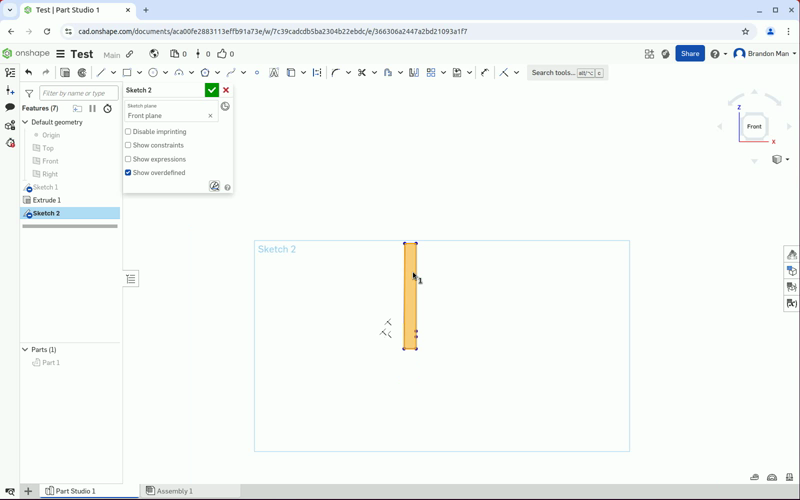
scroll(-6)
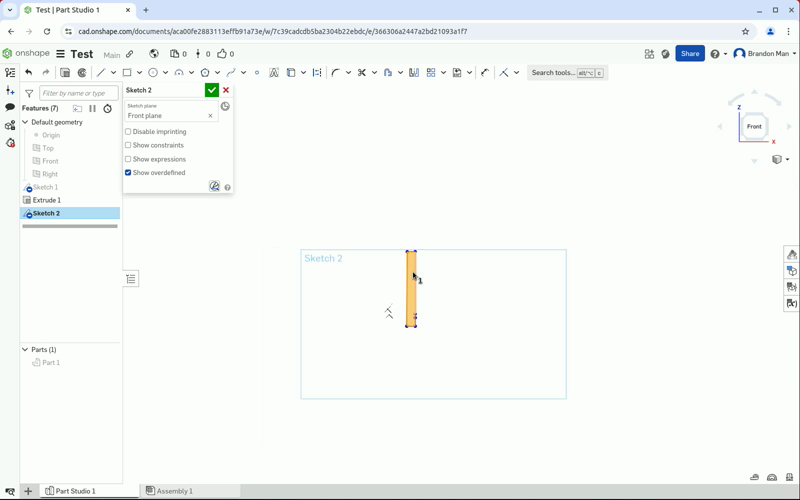
scroll(-6)
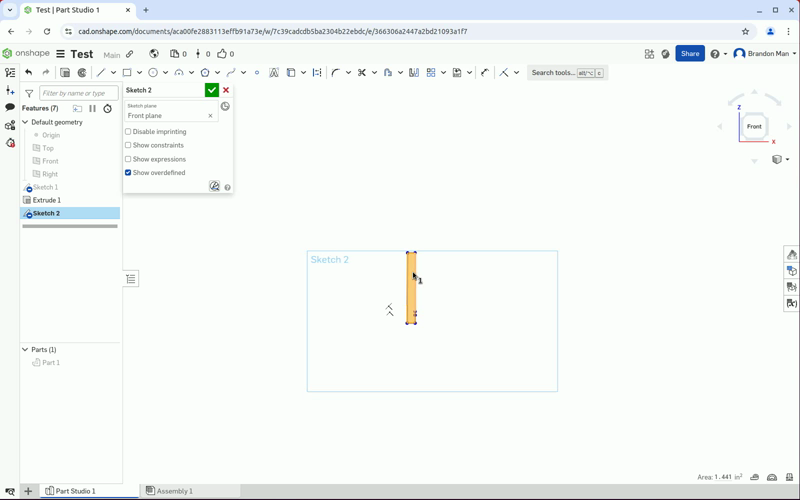
scroll(-6)
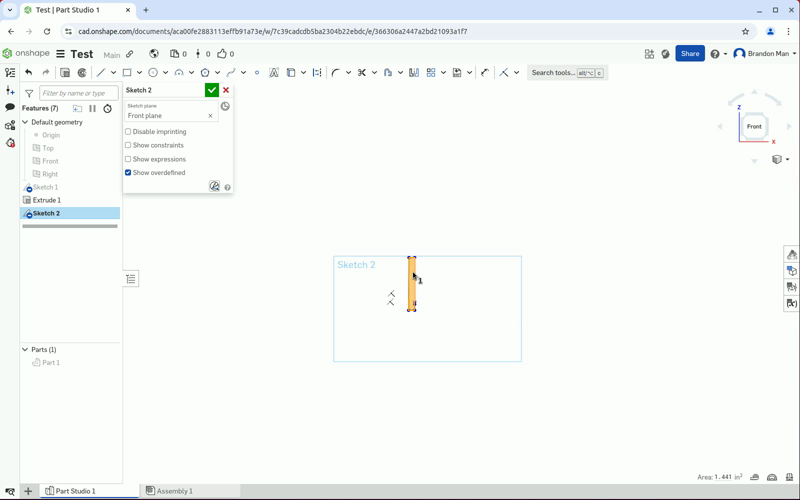
scroll(-6)
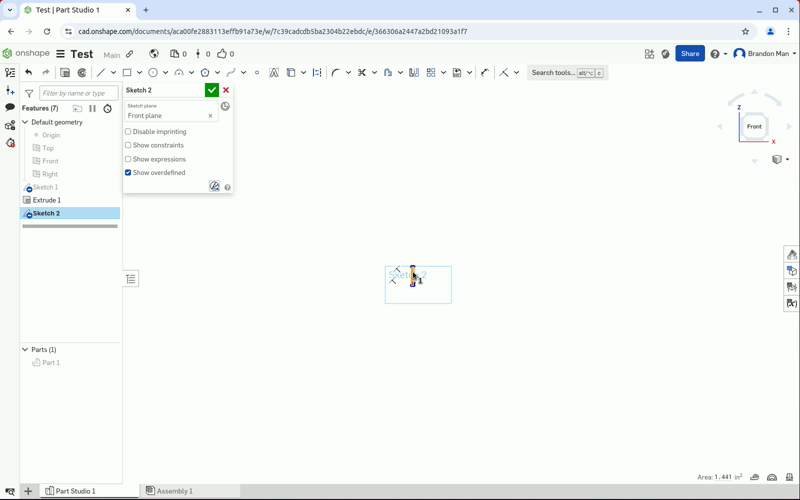
mouse_move(73, 352)
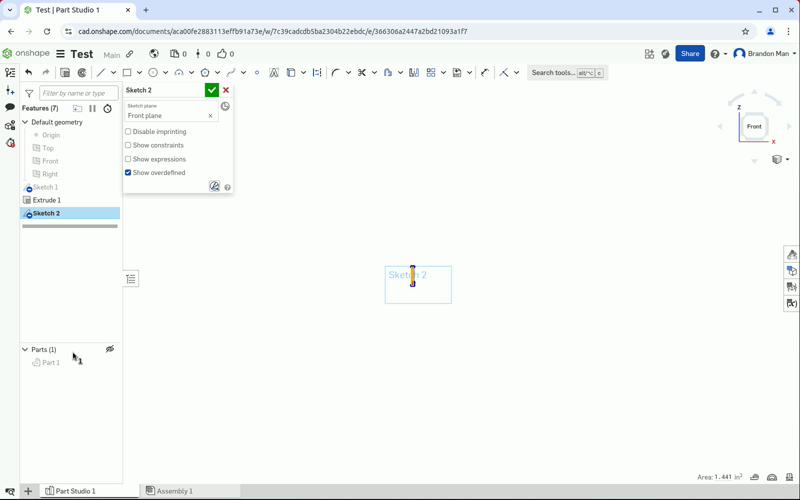
key(shift+y)
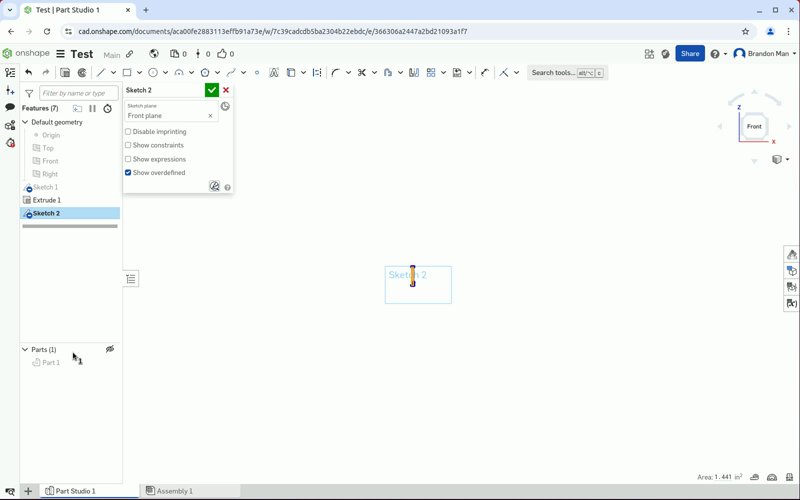
key(shift+e)
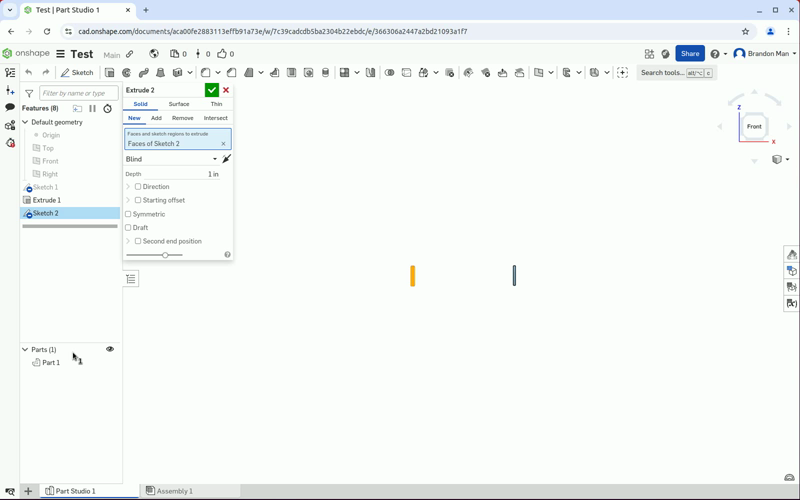
mouse_move(143, 106)
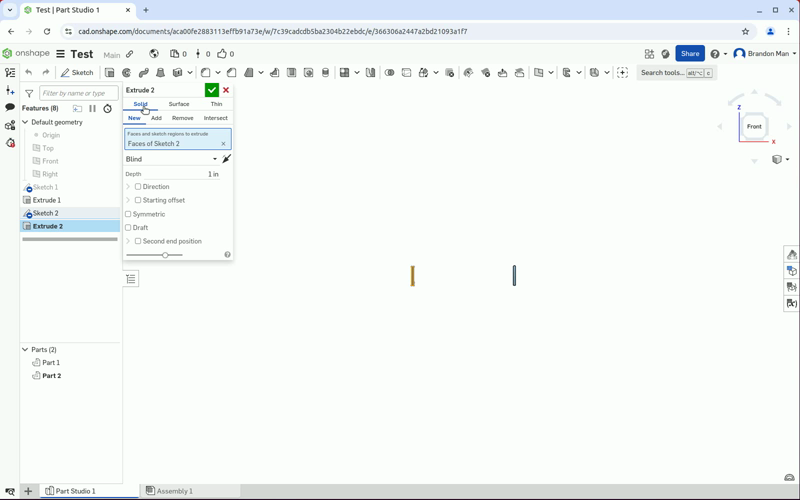
click(143, 106)
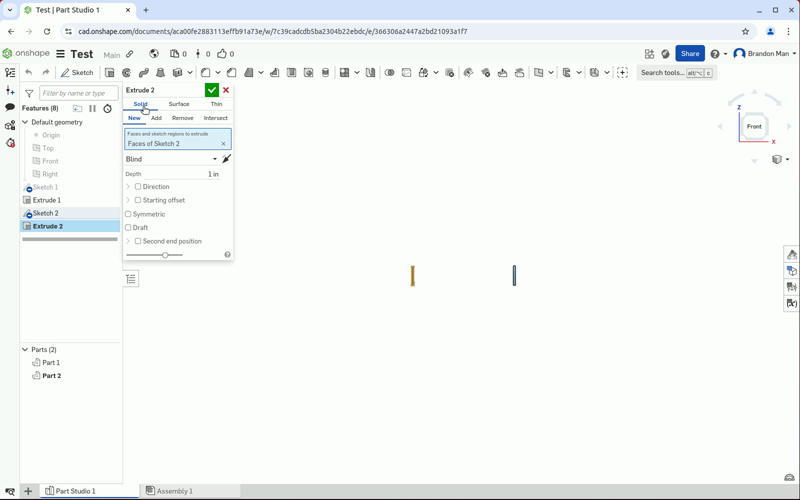
mouse_move(137, 120)
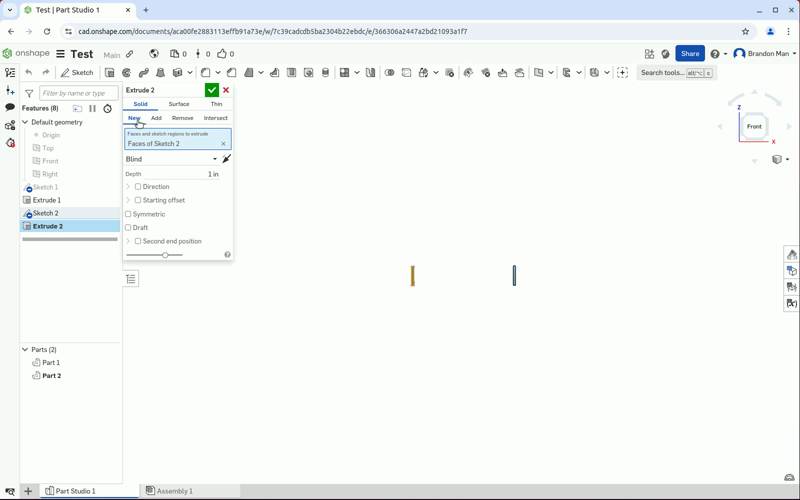
click(137, 120)
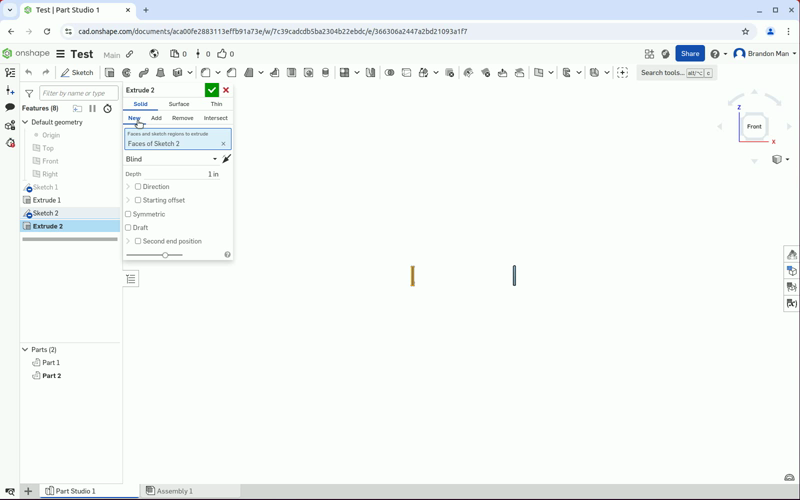
key(tab, 4)
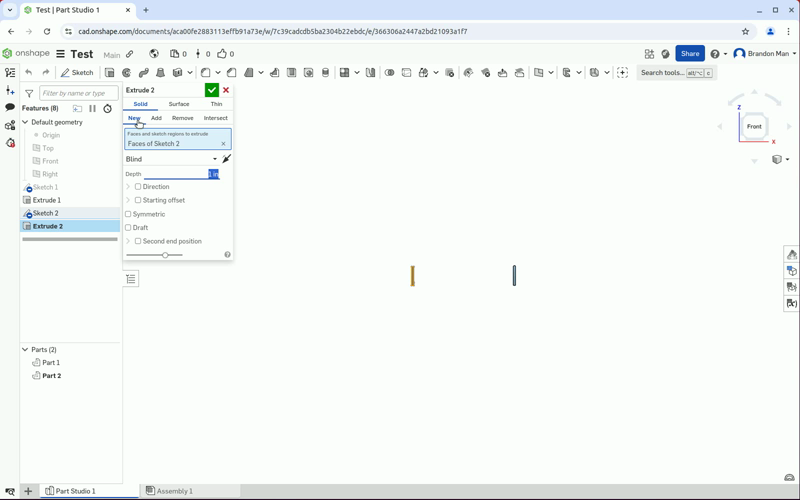
text(22.386)
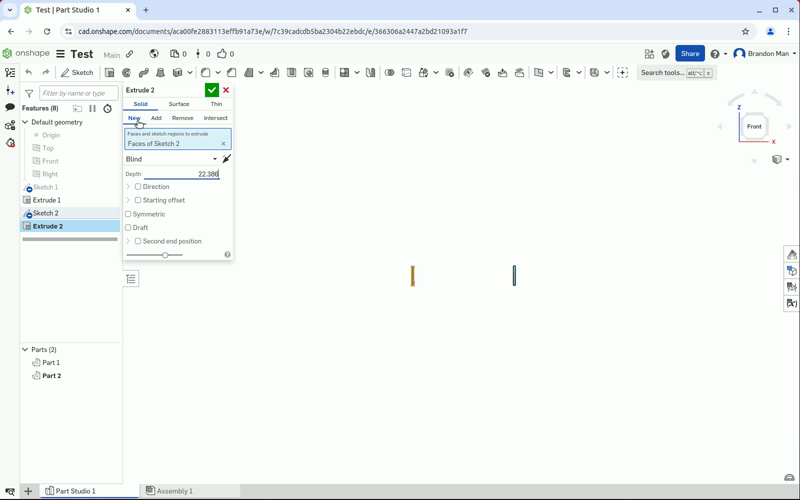
key(enter)
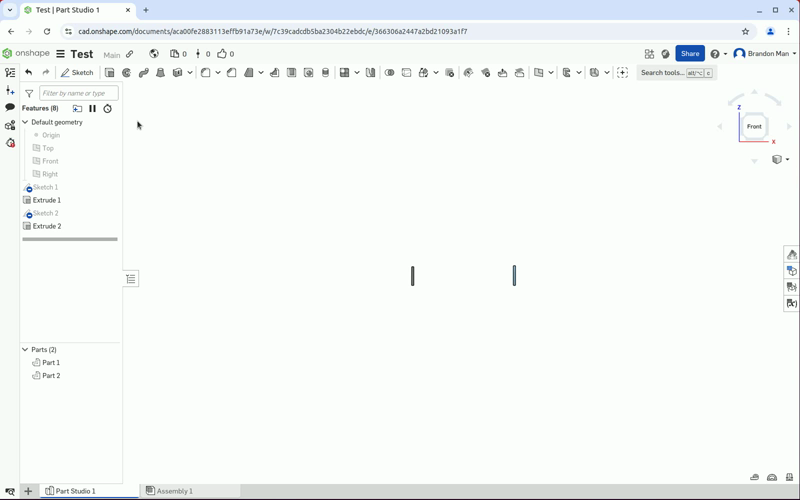
key(shift+h)
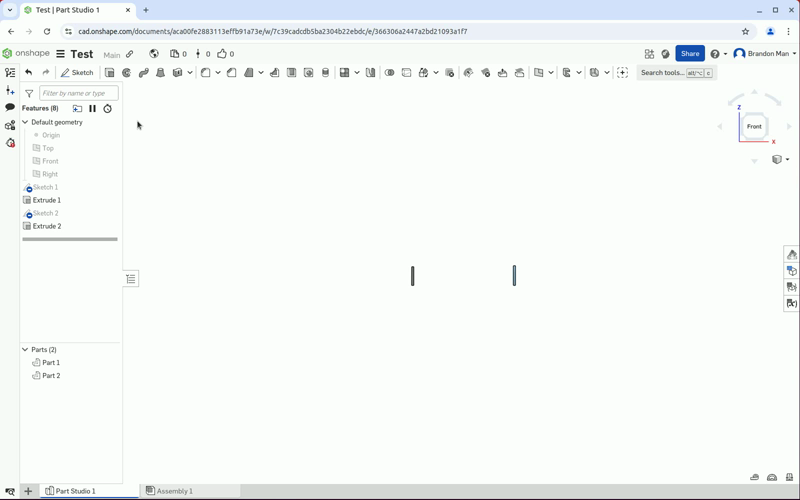
key(shift+h)
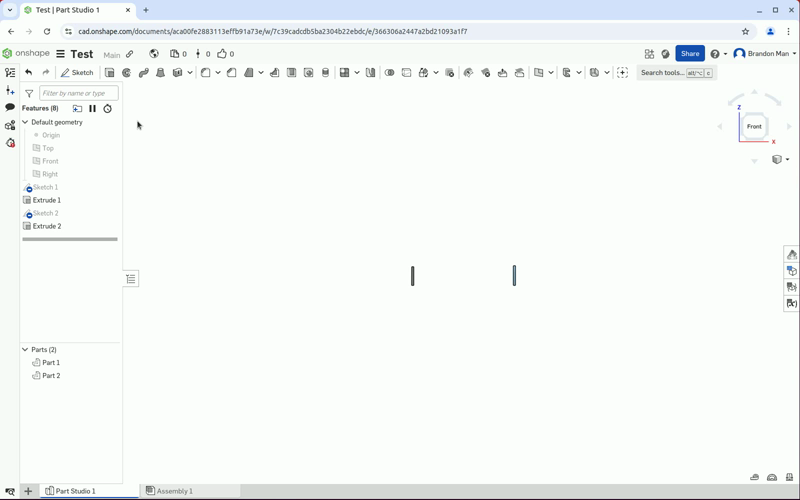
mouse_move(73, 189)
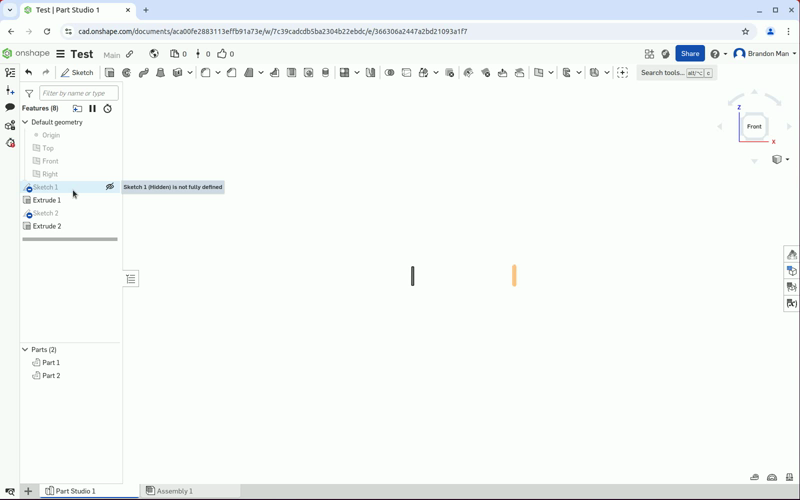
click(73, 189)
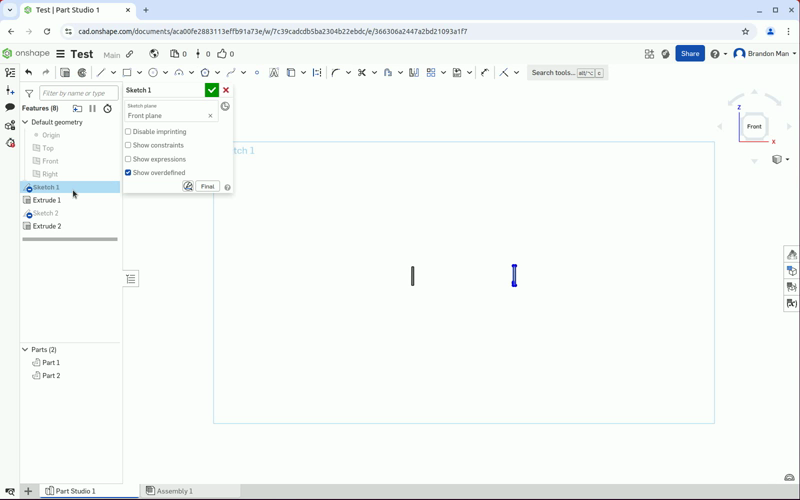
mouse_move(229, 92)
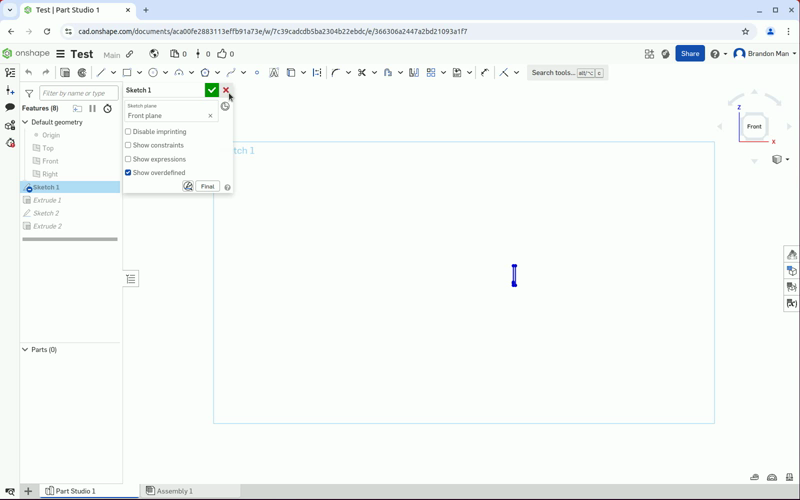
click(229, 92)
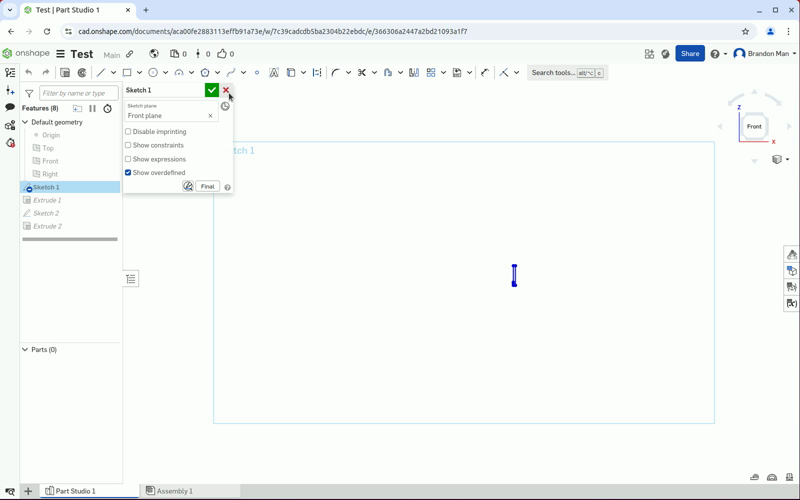
key(shift+s)
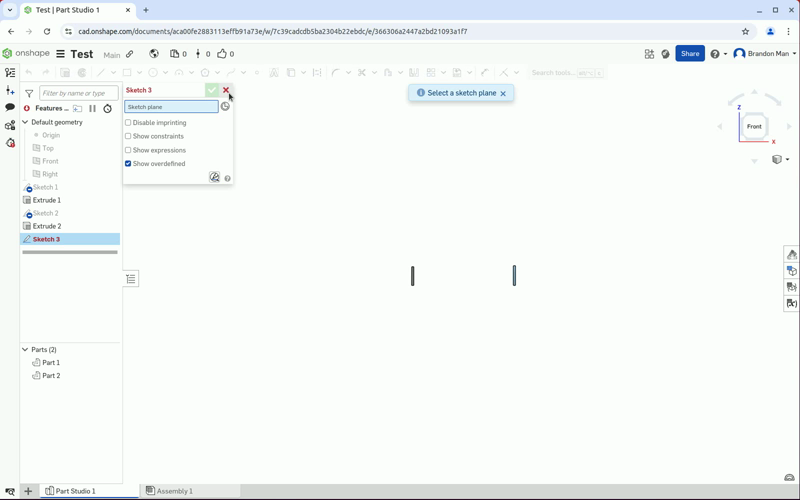
mouse_move(73, 163)
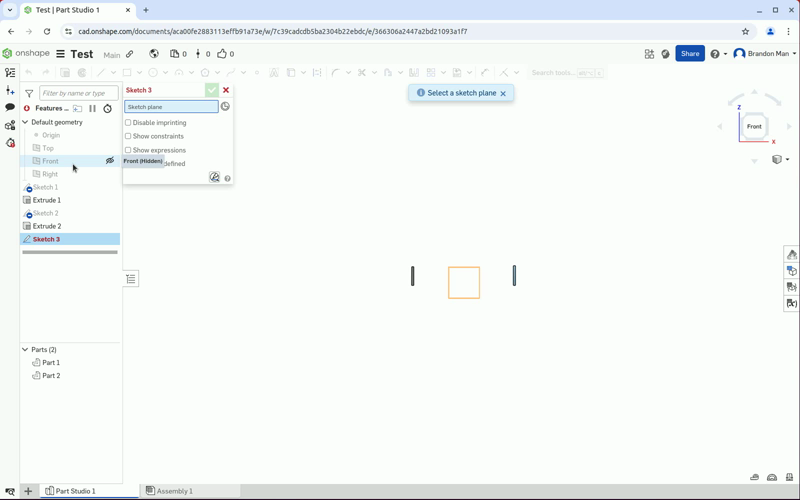
click(73, 163)
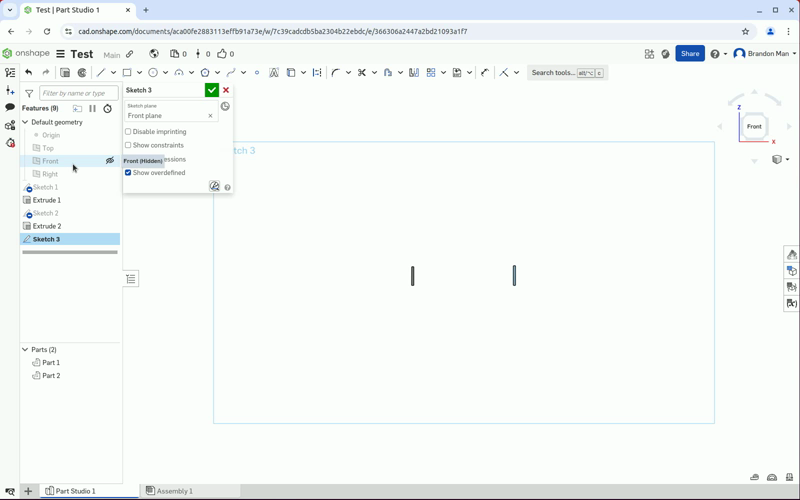
mouse_move(73, 352)
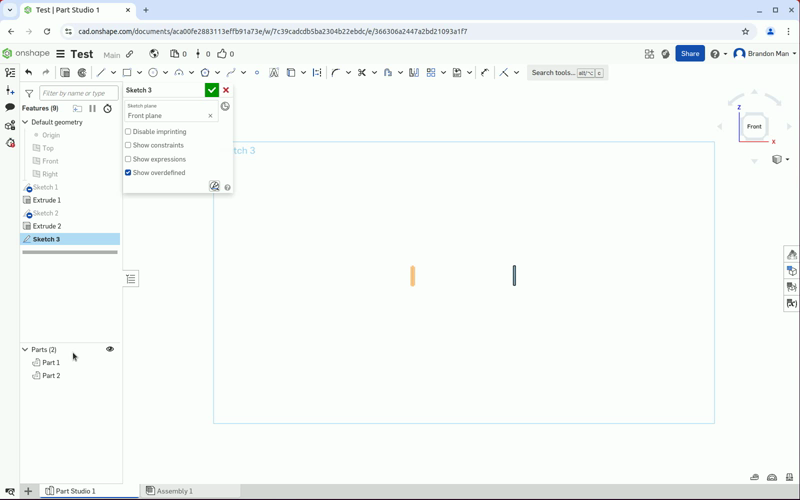
key(y)
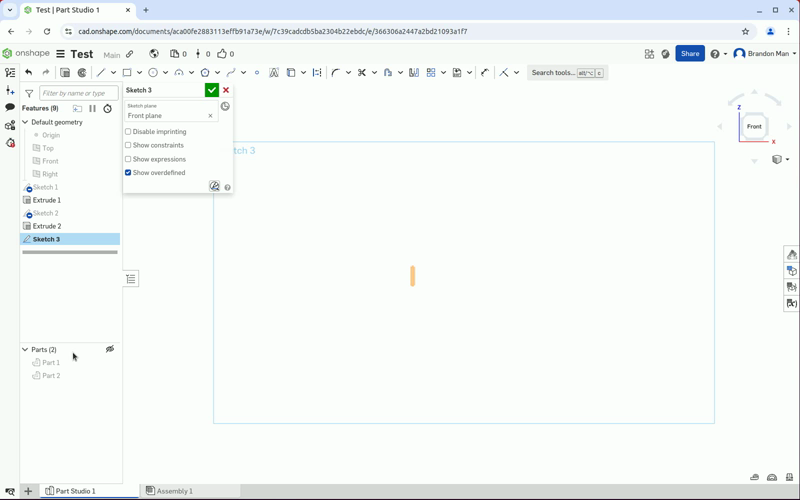
key(l)
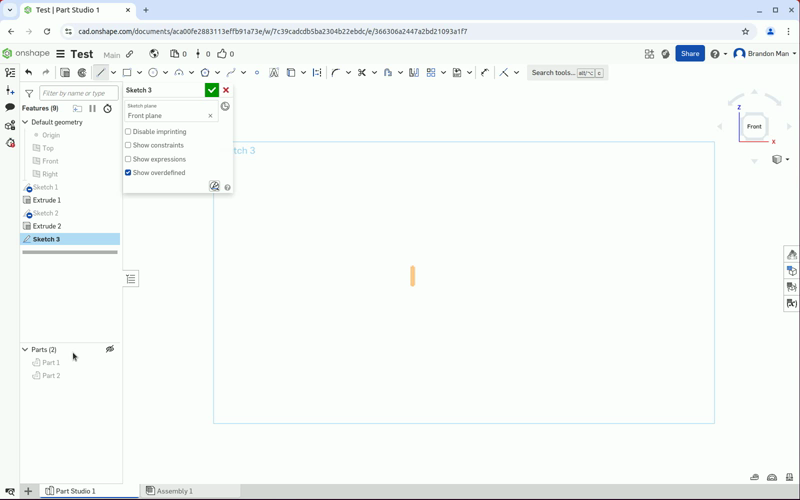
key_down(shift)
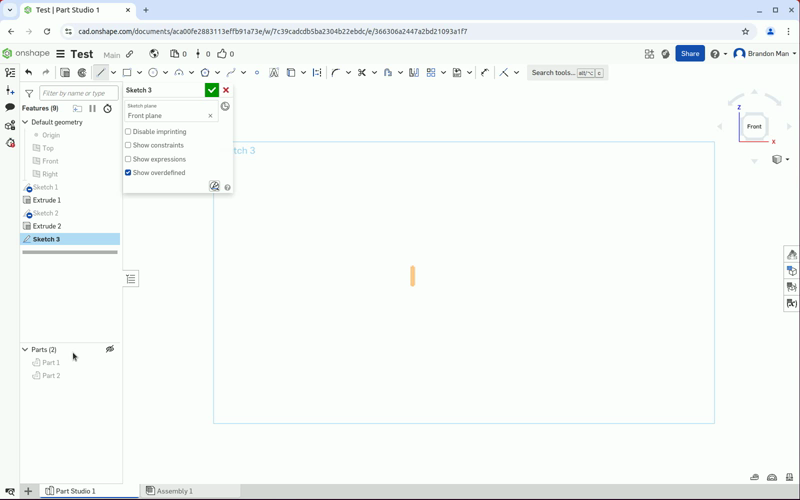
mouse_move(413, 282)
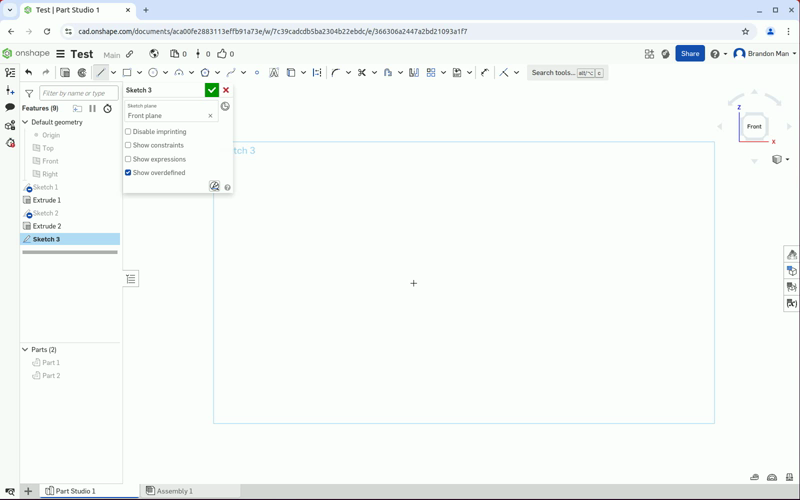
click(413, 282)
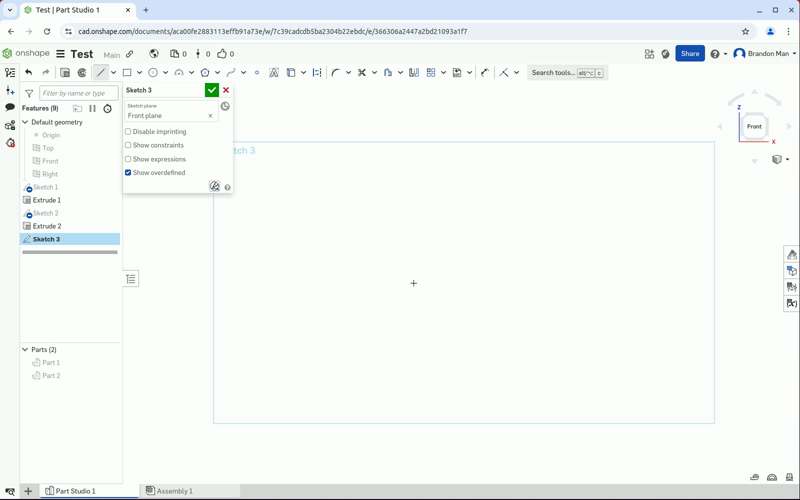
key_up(shift)
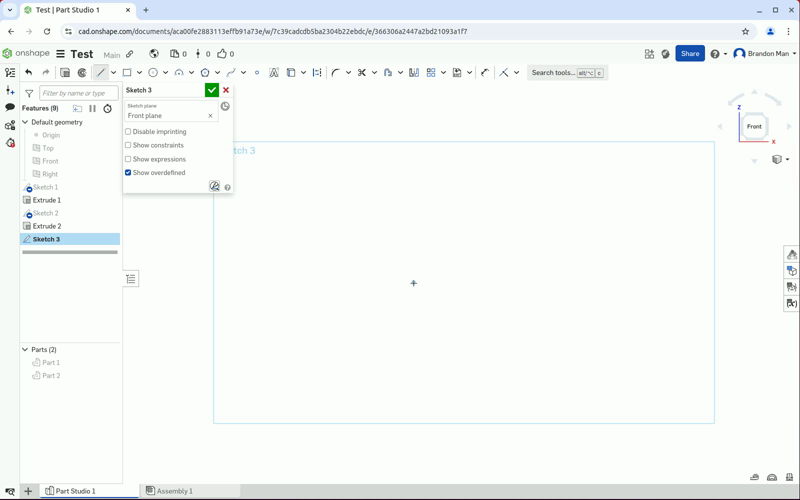
key_down(shift)
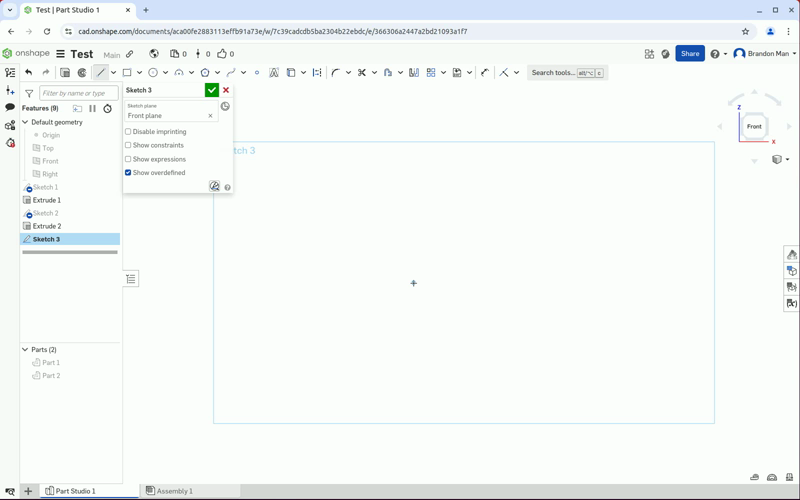
mouse_move(507, 282)
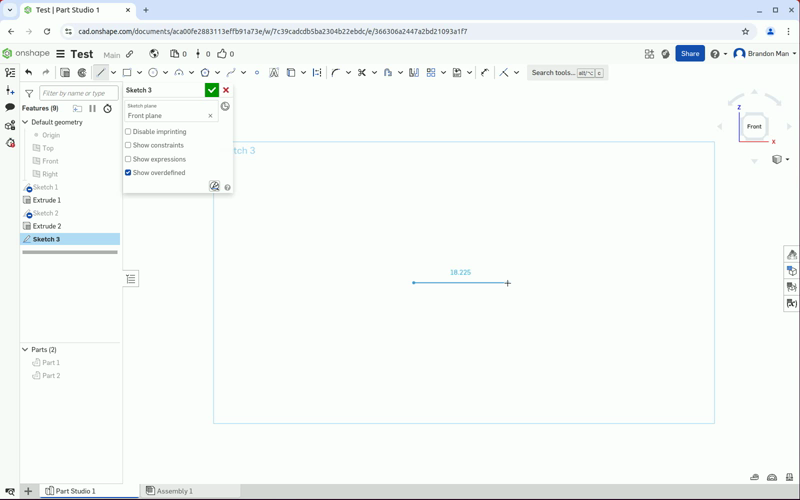
click(507, 282)
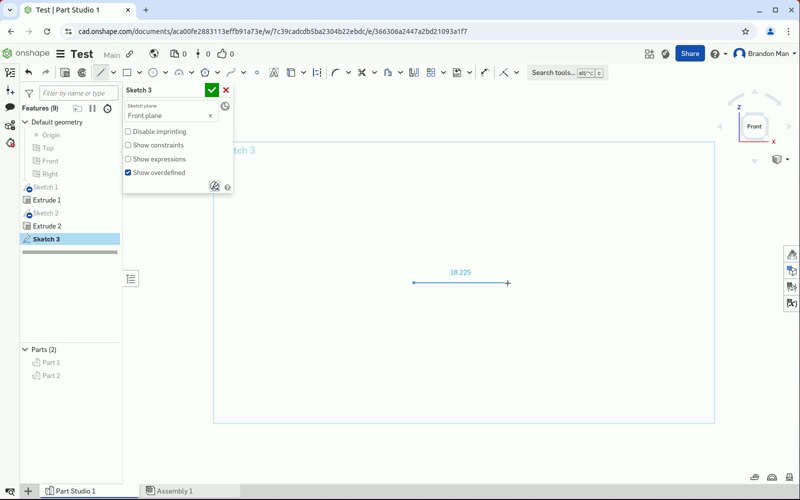
key_up(shift)
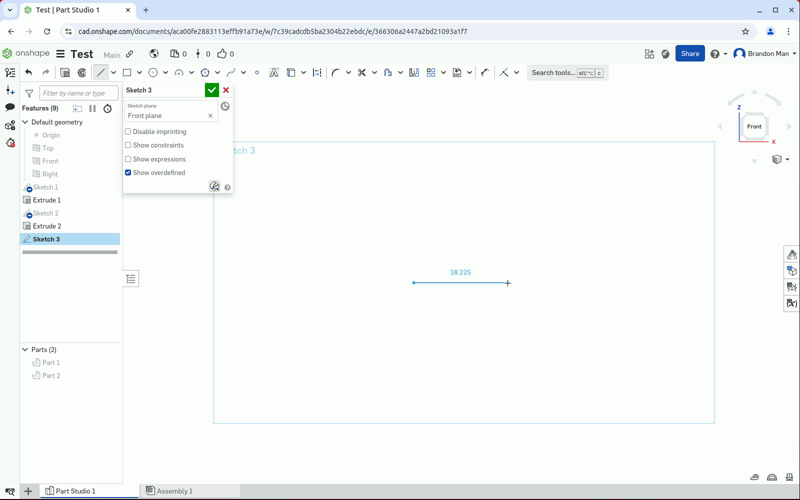
key_down(shift)
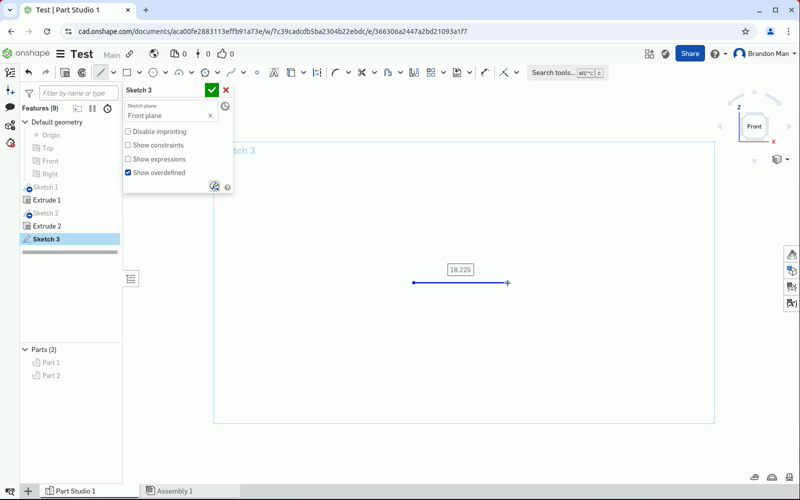
mouse_move(537, 282)
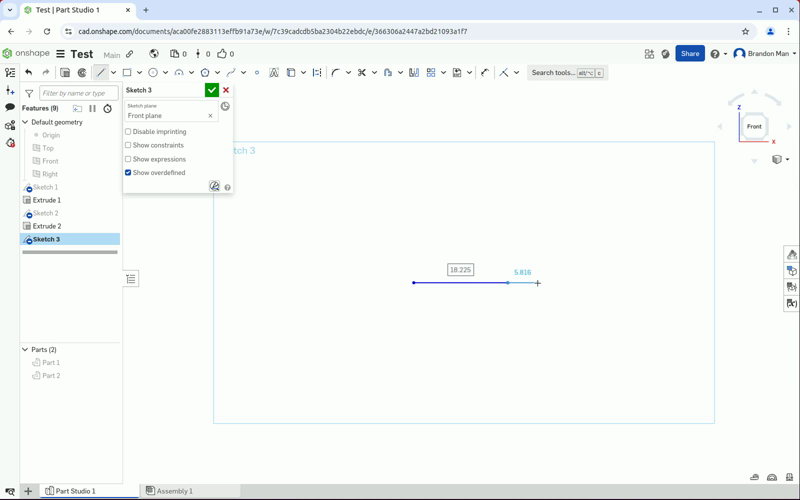
mouse_move(507, 282)
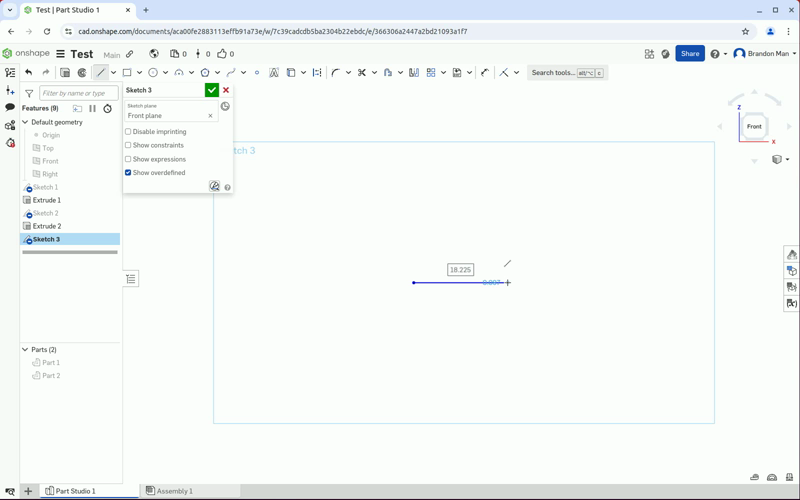
scroll(6)
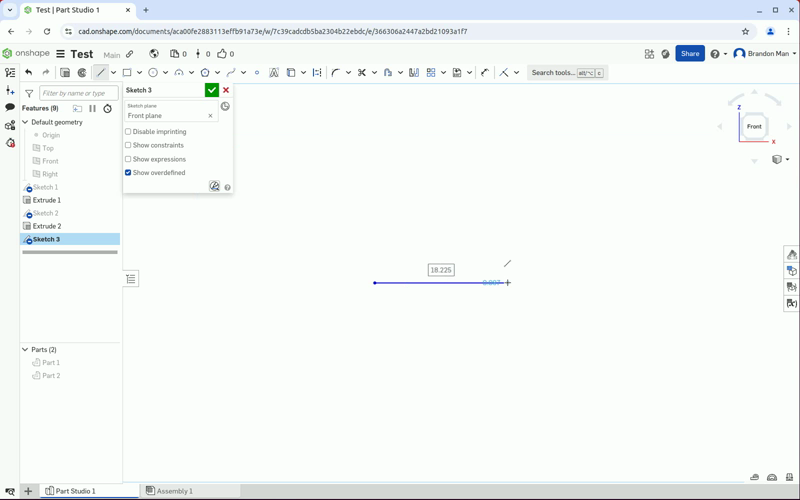
scroll(6)
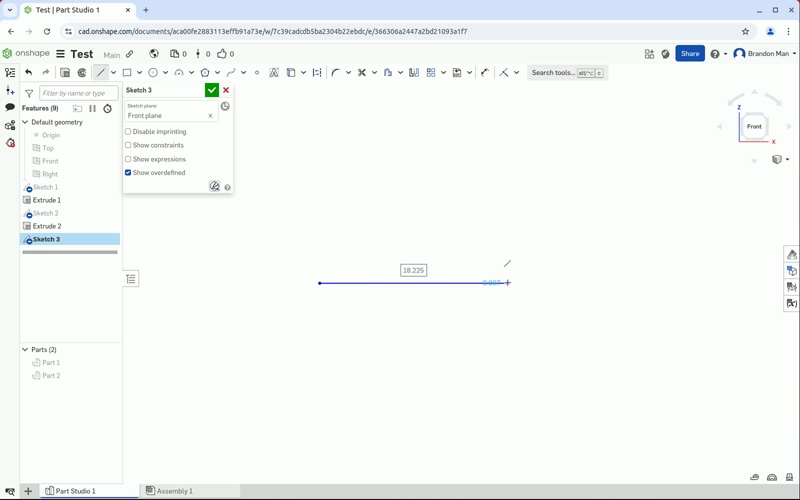
scroll(6)
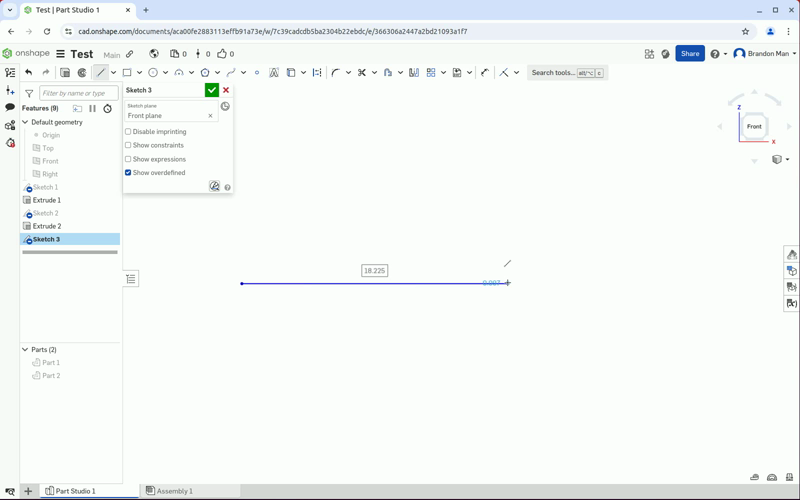
scroll(6)
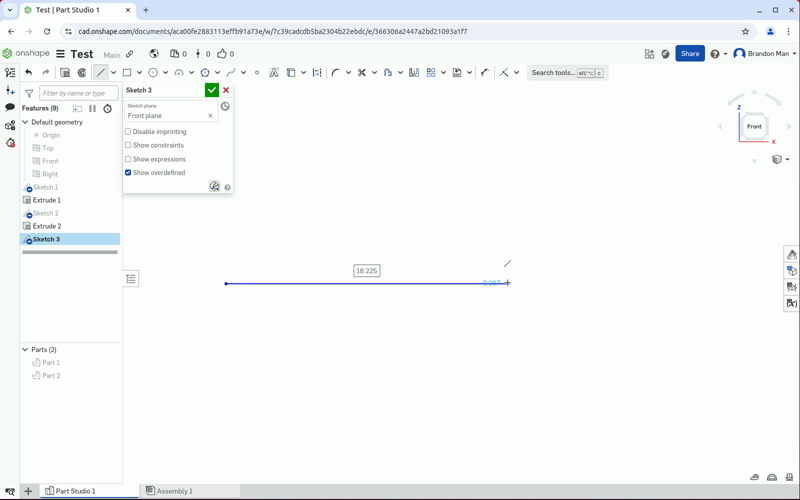
scroll(6)
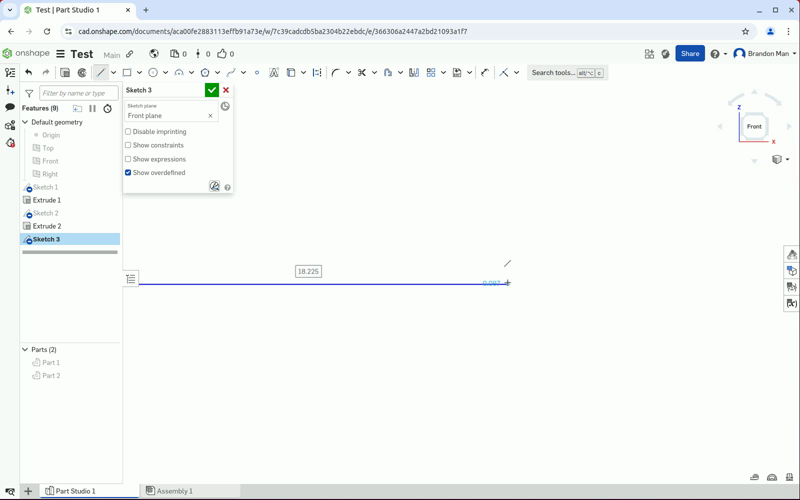
scroll(6)
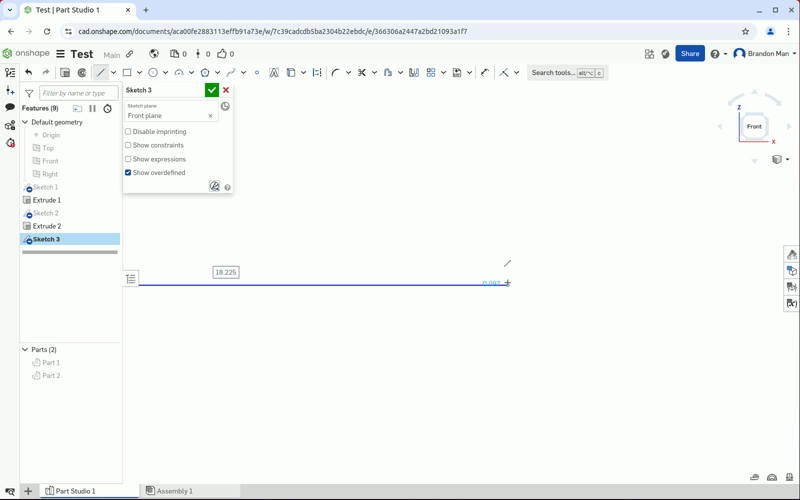
scroll(6)
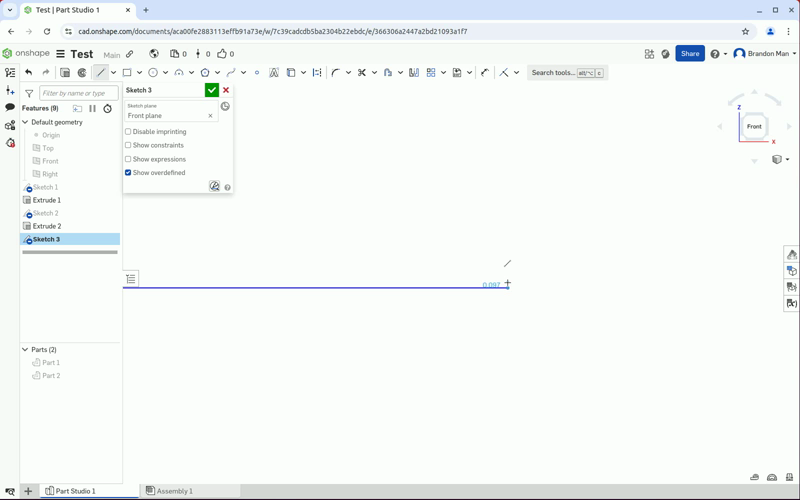
click(507, 282)
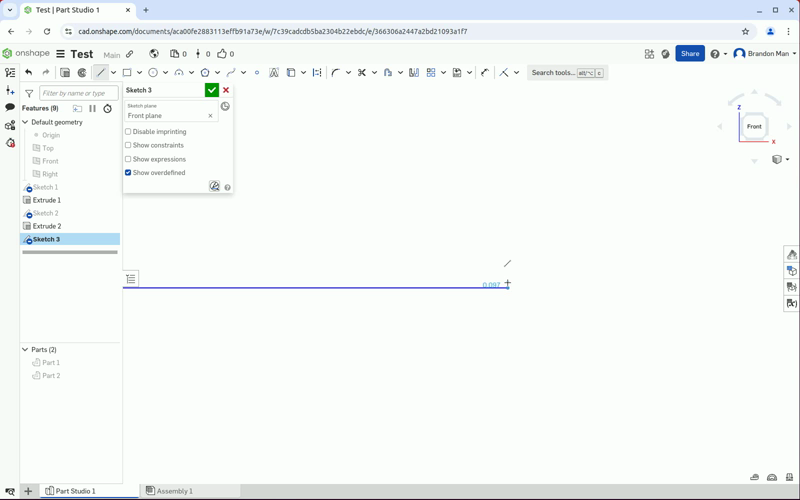
scroll(-6)
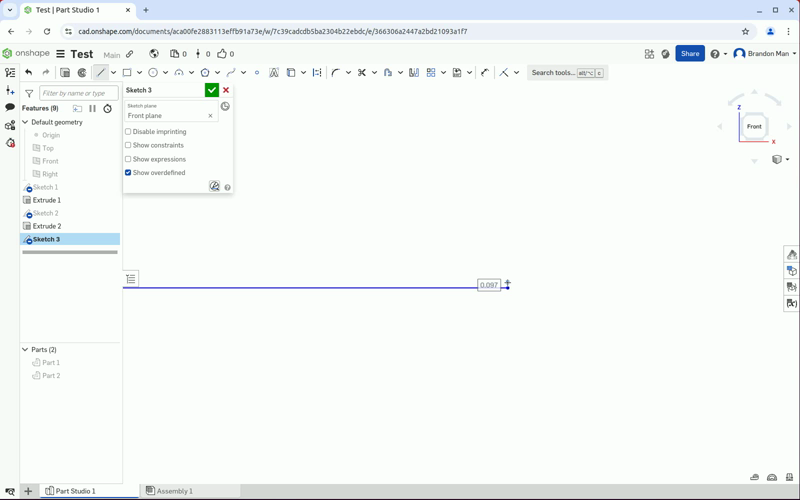
scroll(-6)
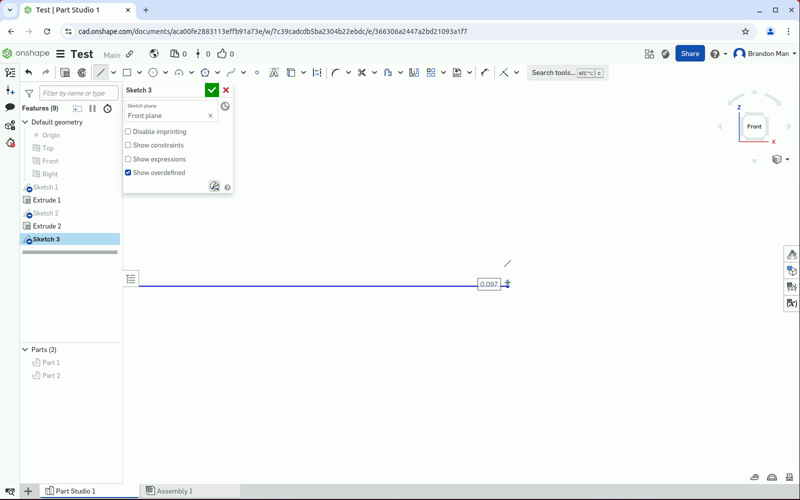
scroll(-6)
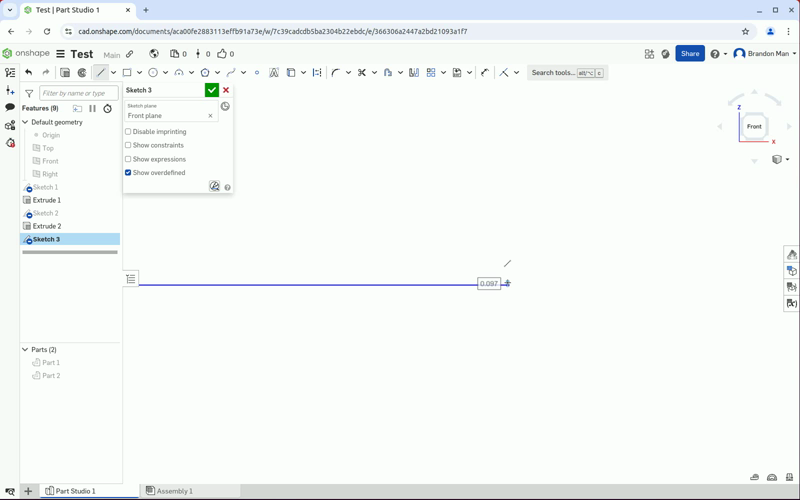
scroll(-6)
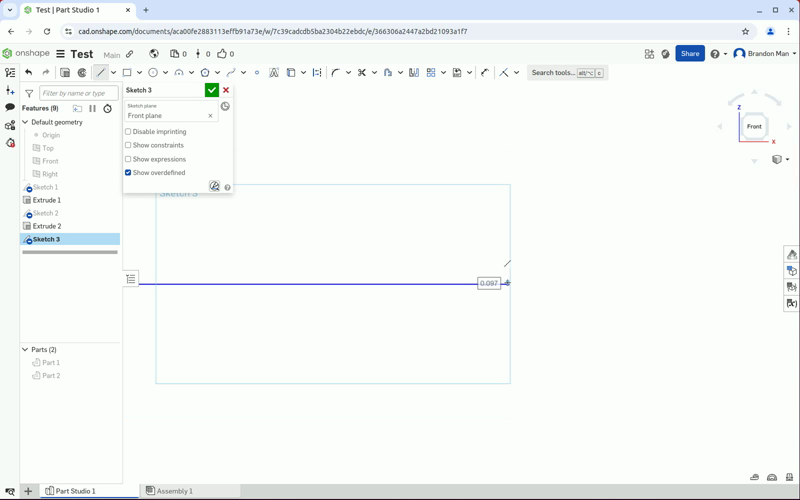
scroll(-6)
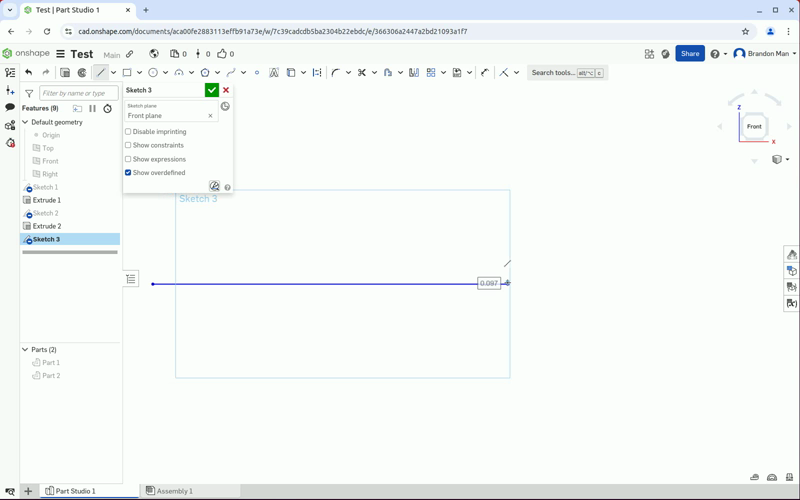
scroll(-6)
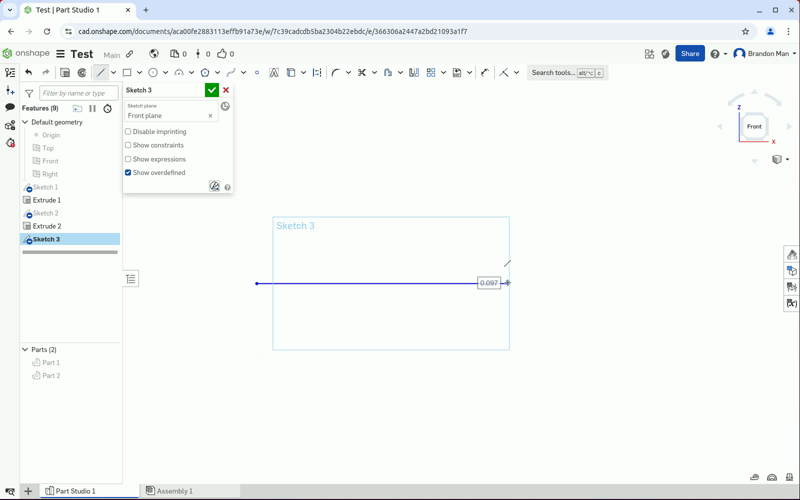
scroll(-6)
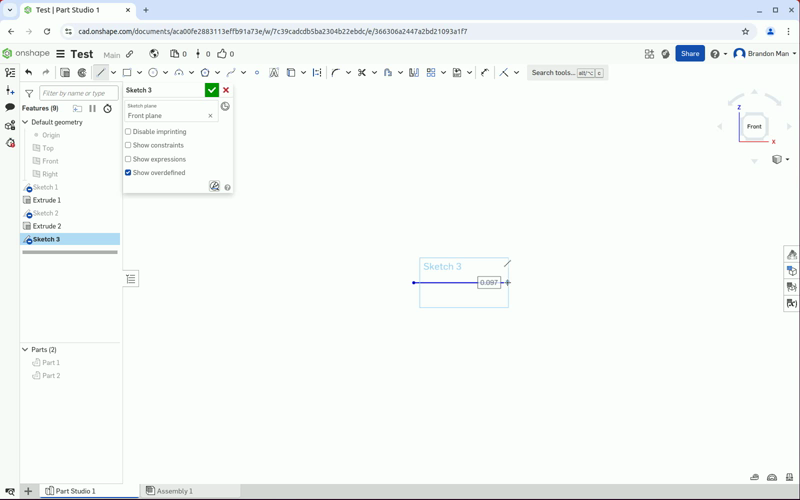
key_up(shift)
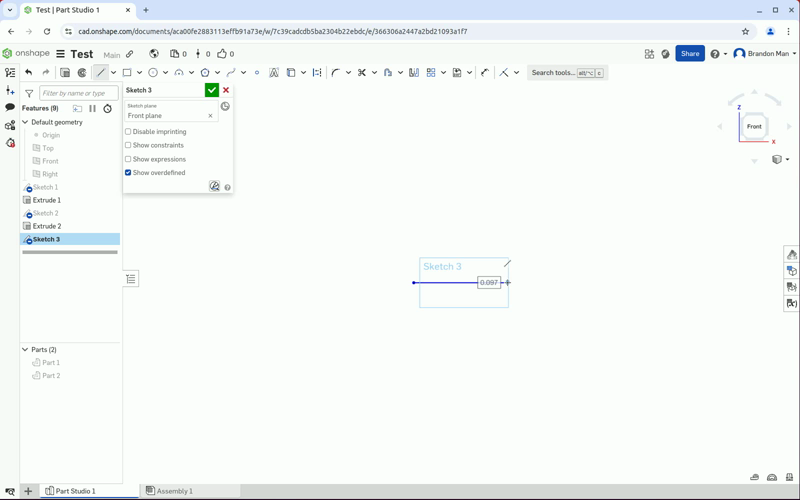
key_down(shift)
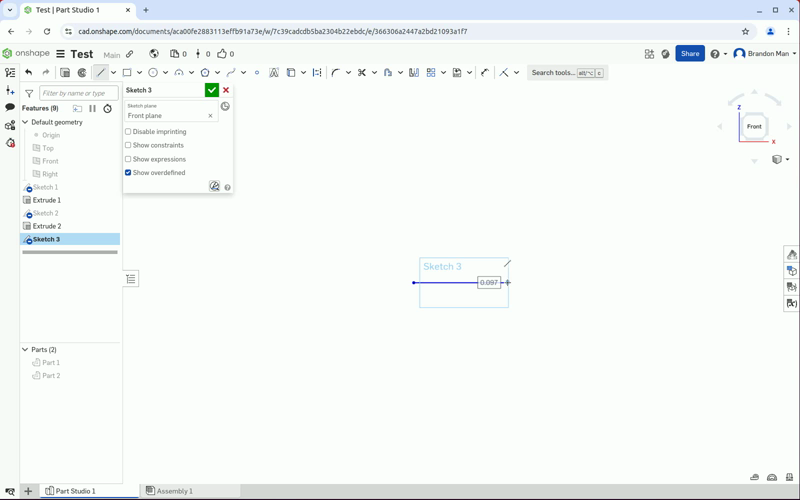
mouse_move(413, 282)
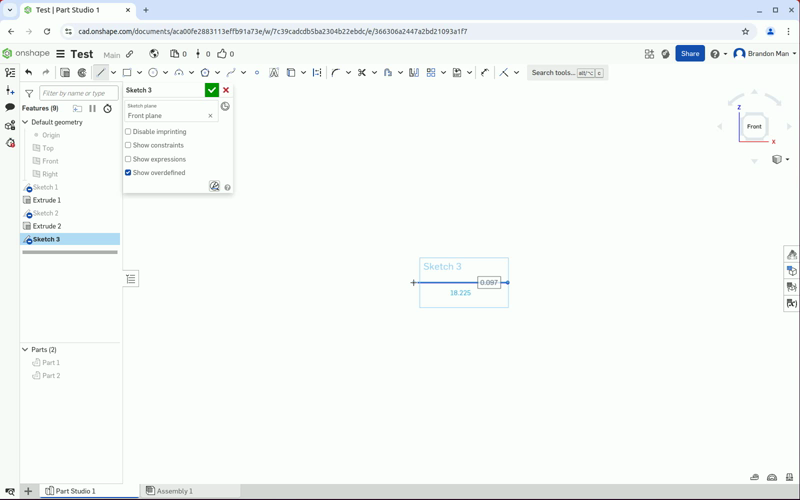
scroll(6)
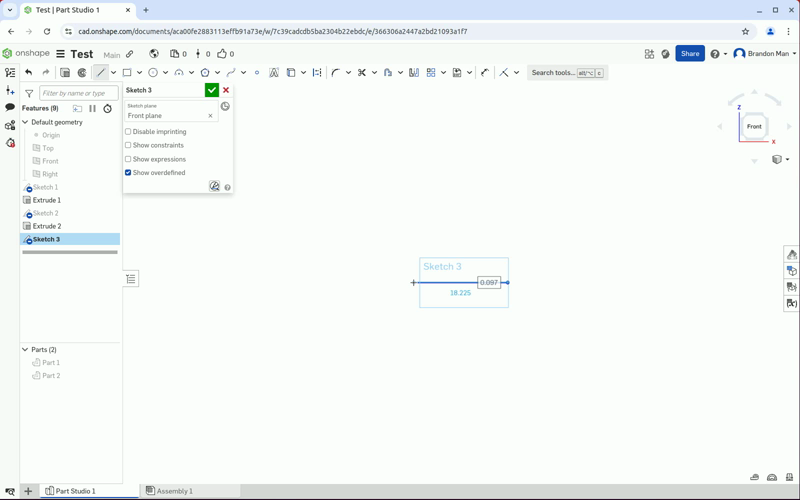
scroll(6)
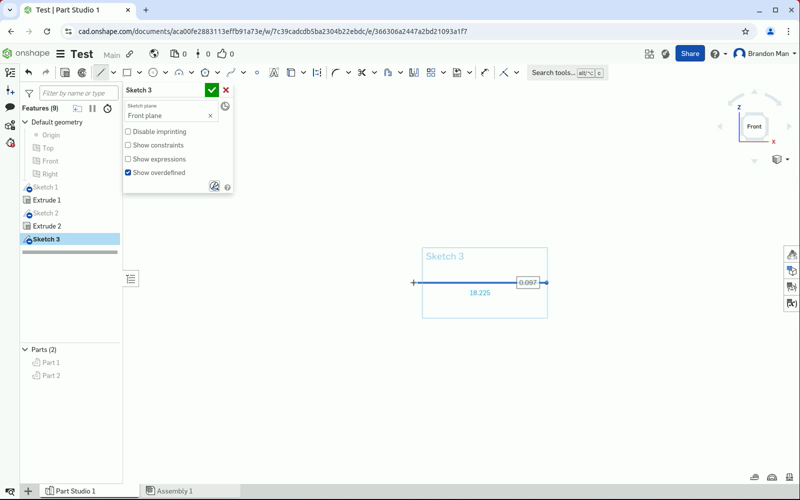
scroll(6)
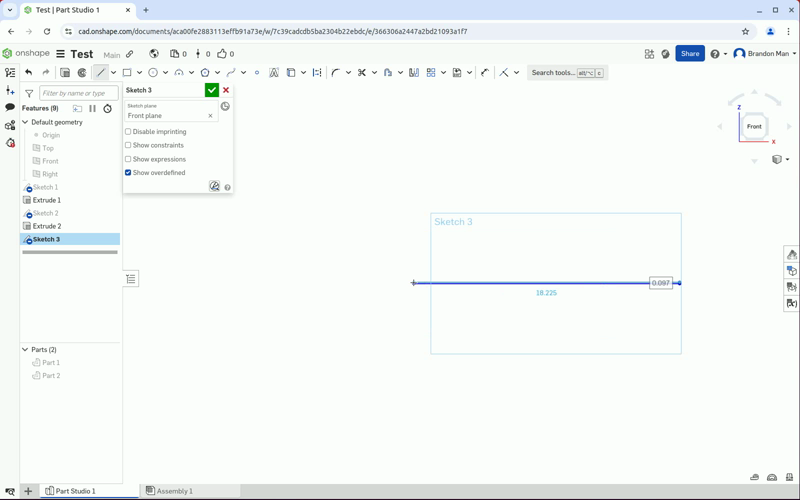
scroll(6)
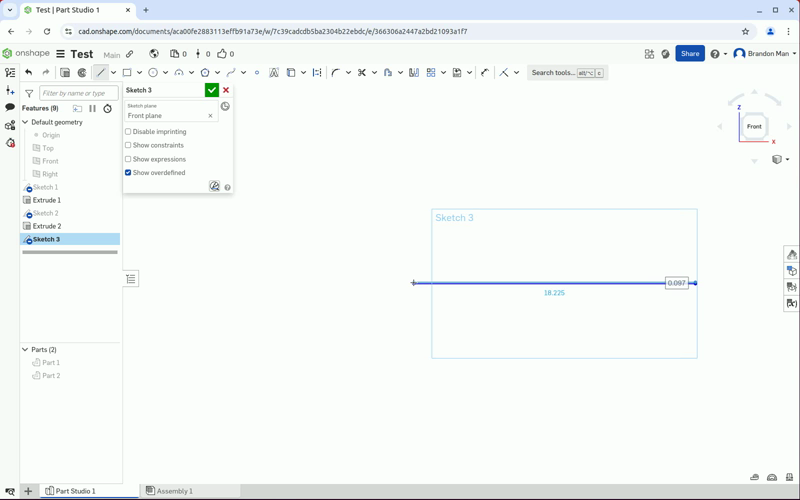
scroll(6)
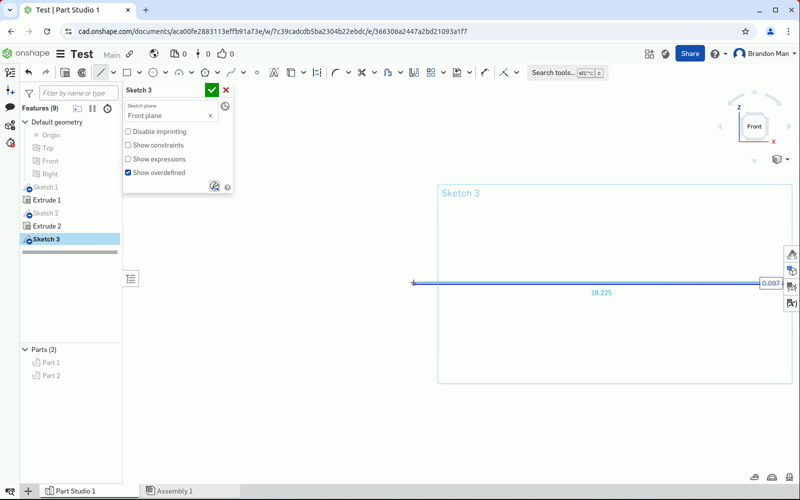
scroll(6)
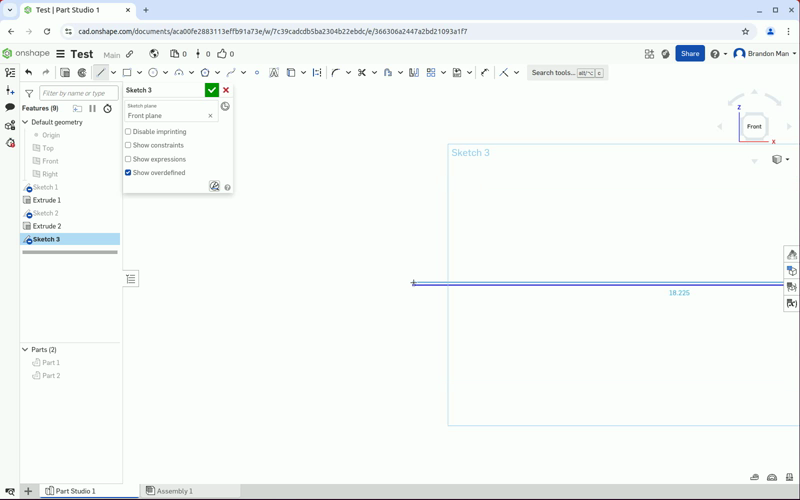
scroll(6)
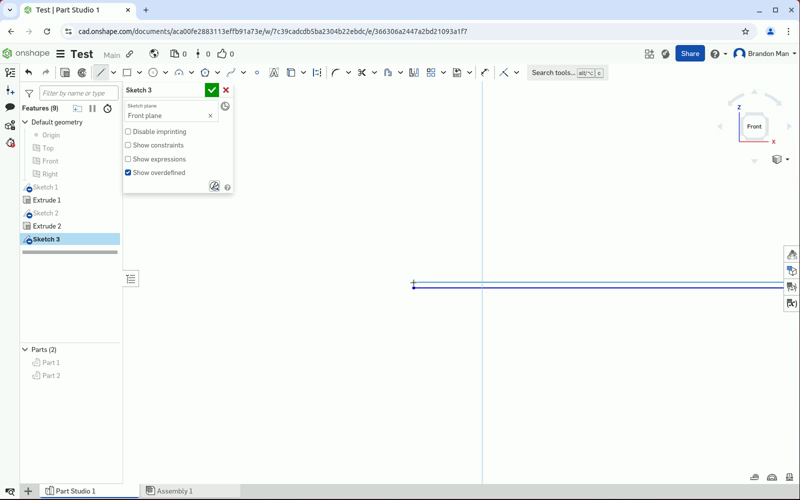
click(413, 282)
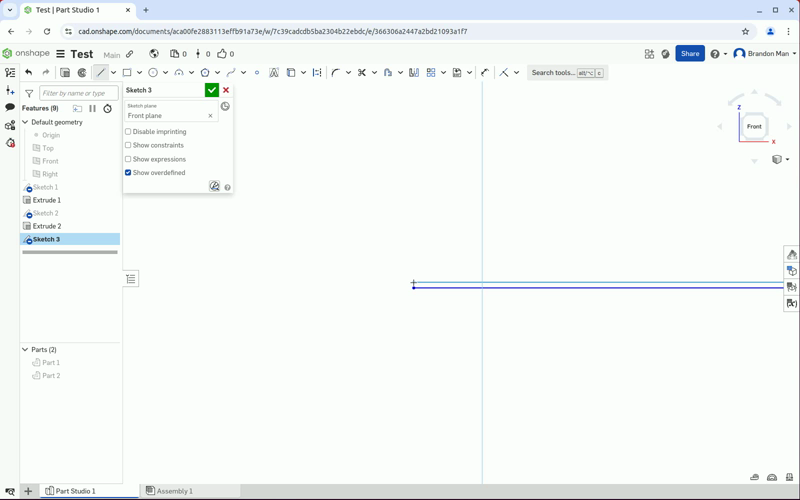
scroll(-6)
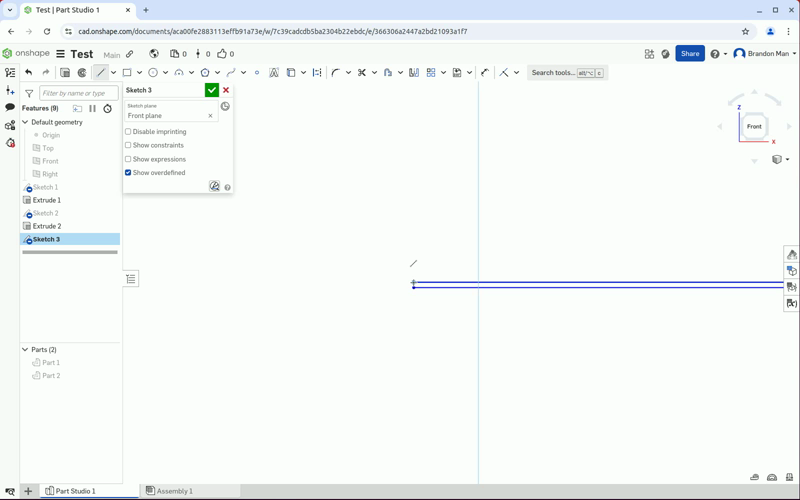
scroll(-6)
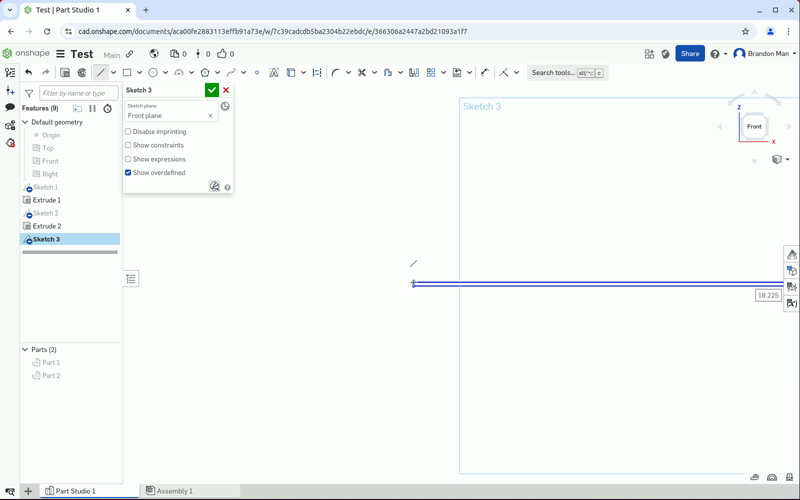
scroll(-6)
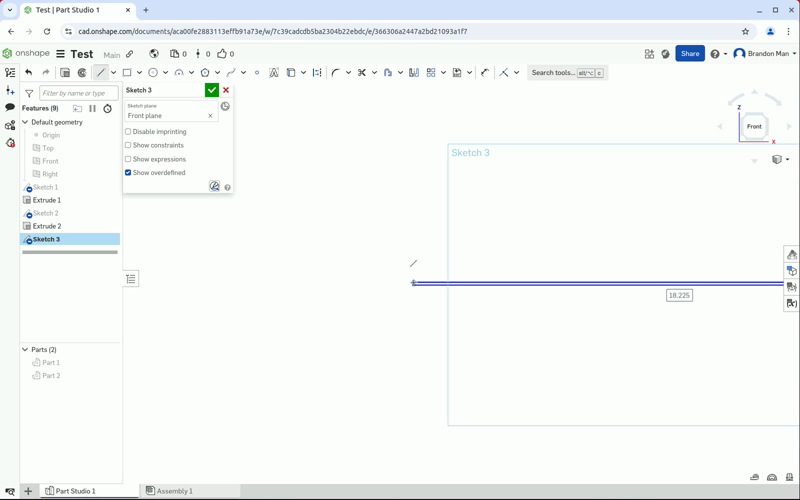
scroll(-6)
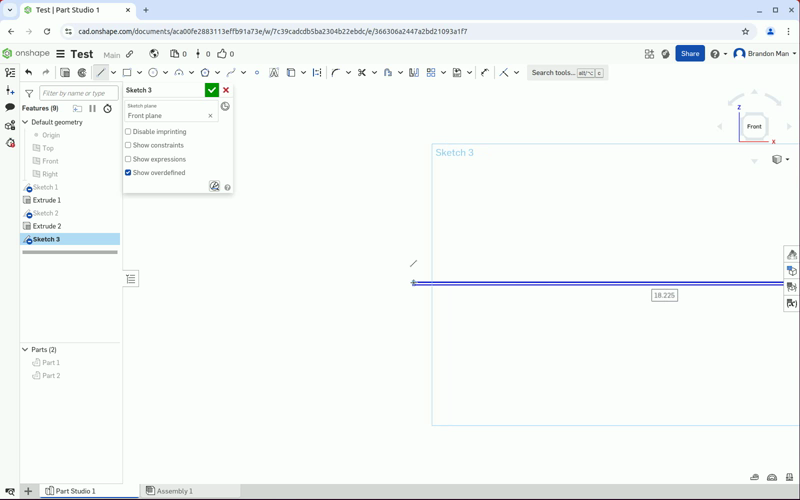
scroll(-6)
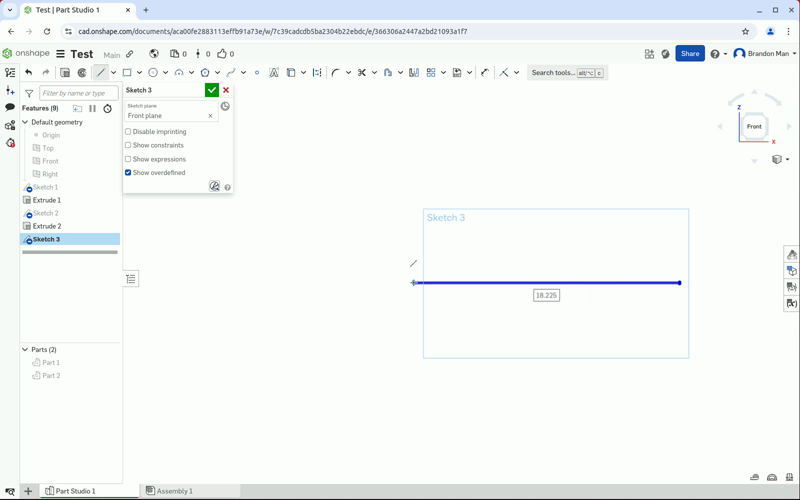
scroll(-6)
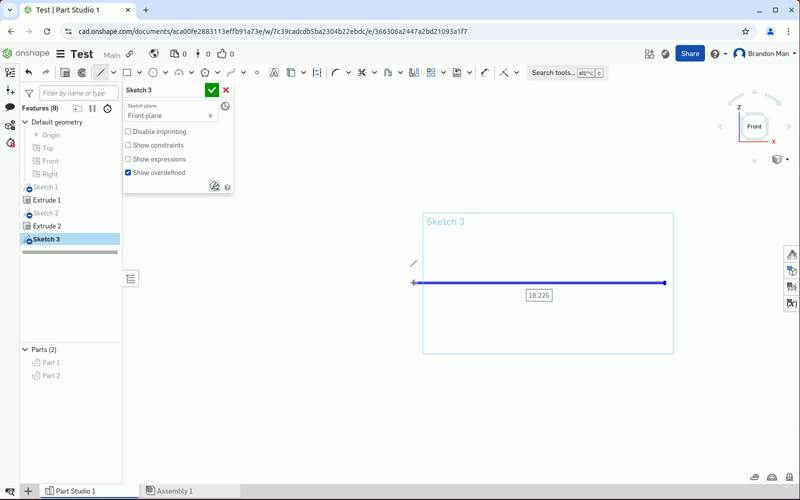
scroll(-6)
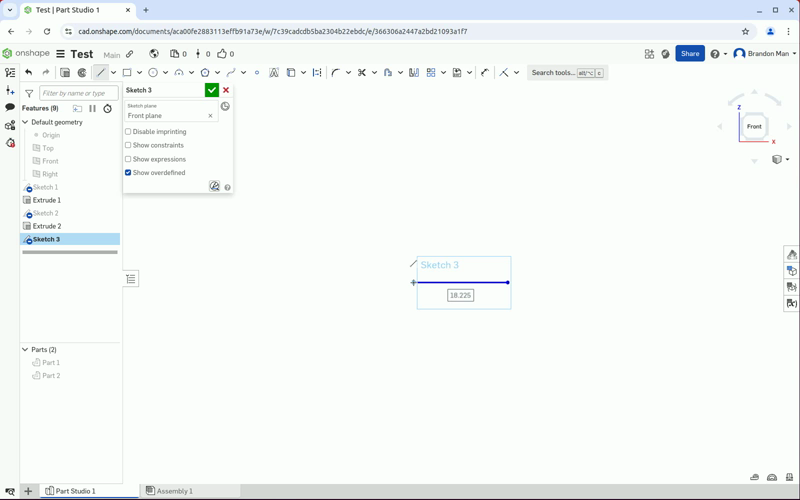
key_up(shift)
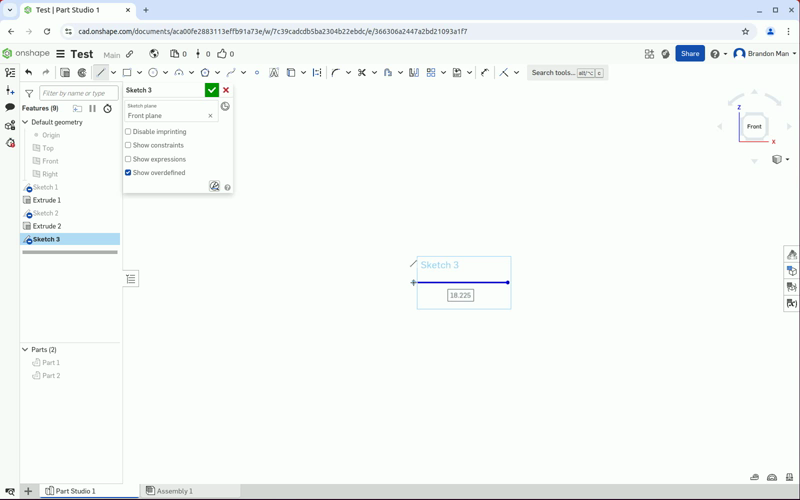
mouse_move(444, 282)
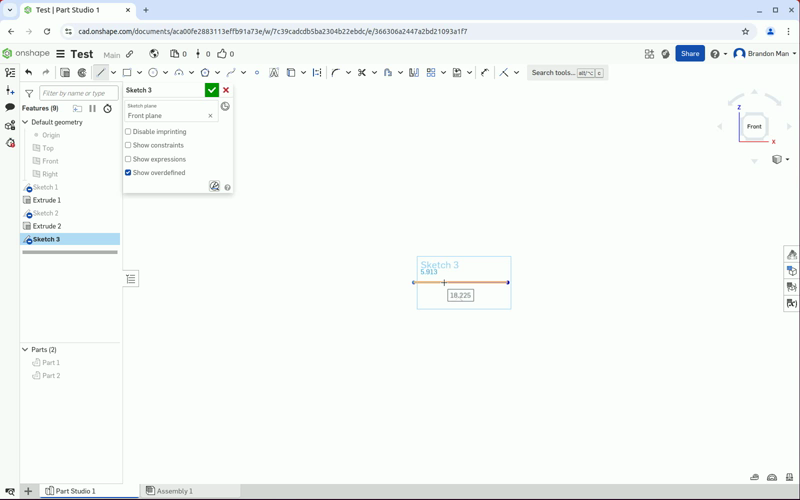
key_down(shift)
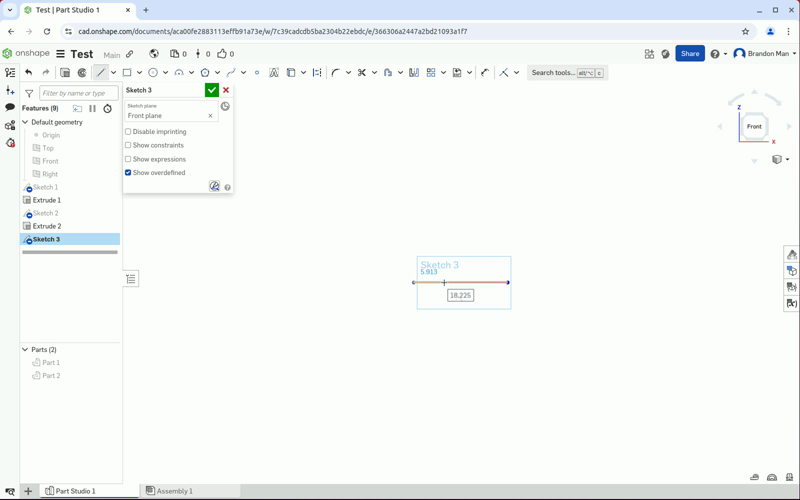
mouse_move(413, 282)
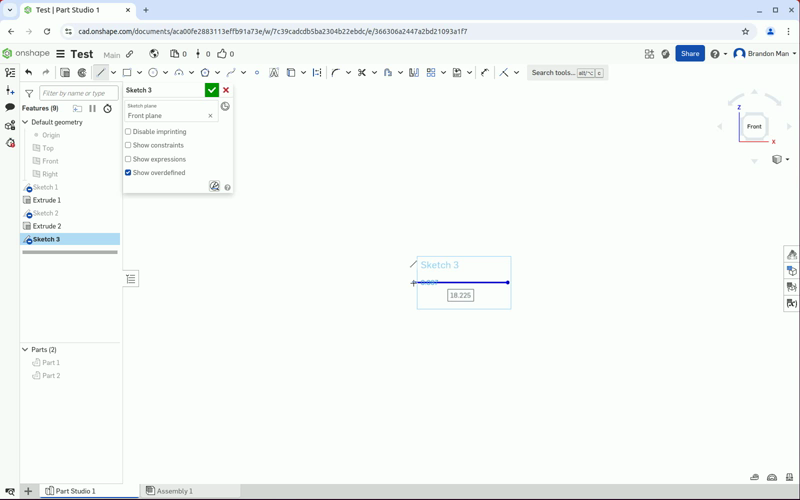
scroll(6)
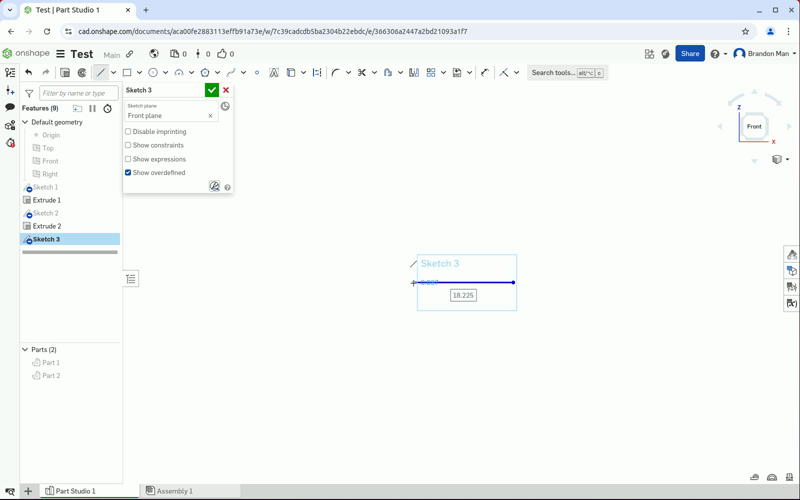
scroll(6)
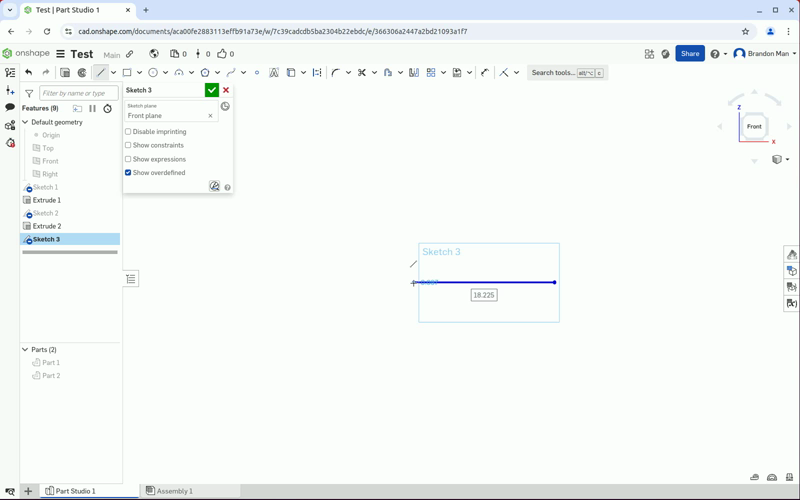
scroll(6)
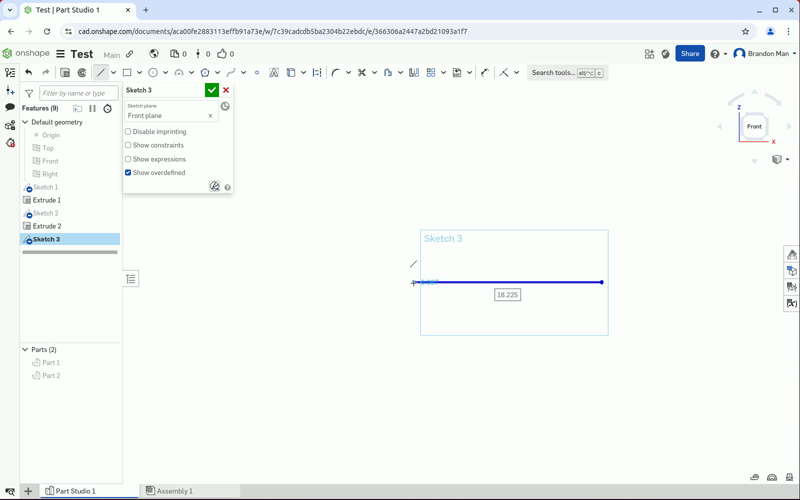
scroll(6)
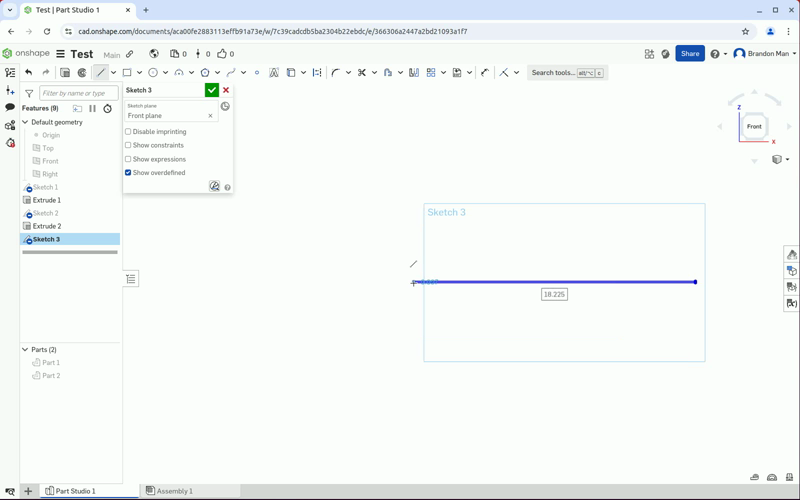
scroll(6)
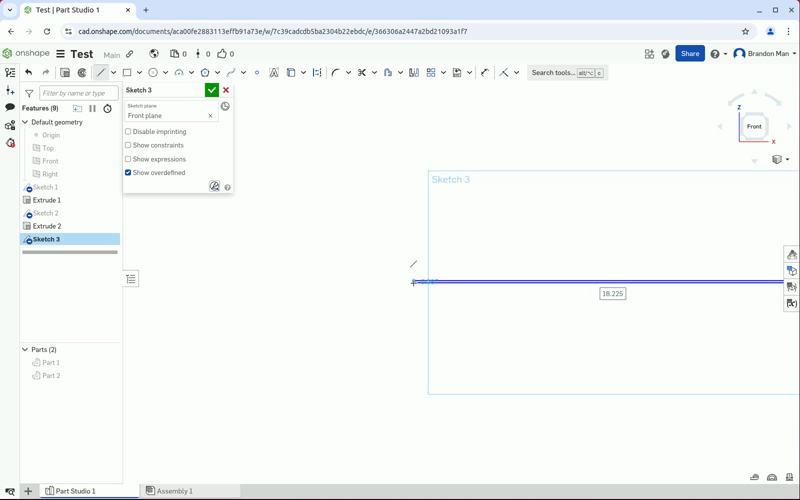
scroll(6)
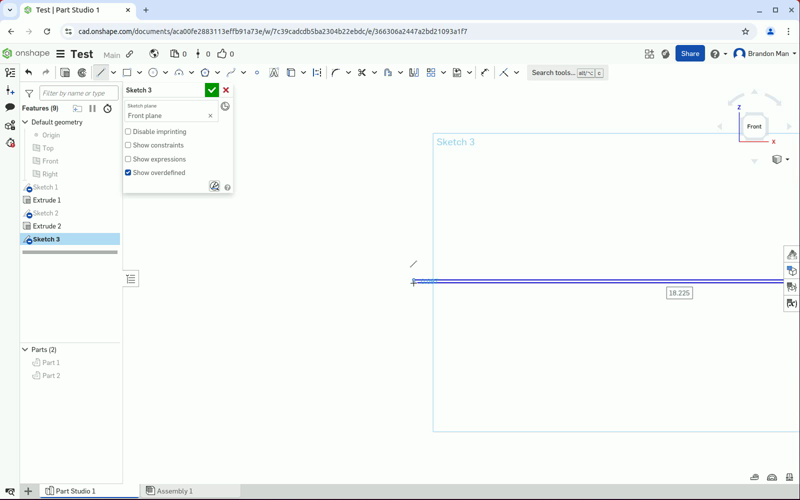
scroll(6)
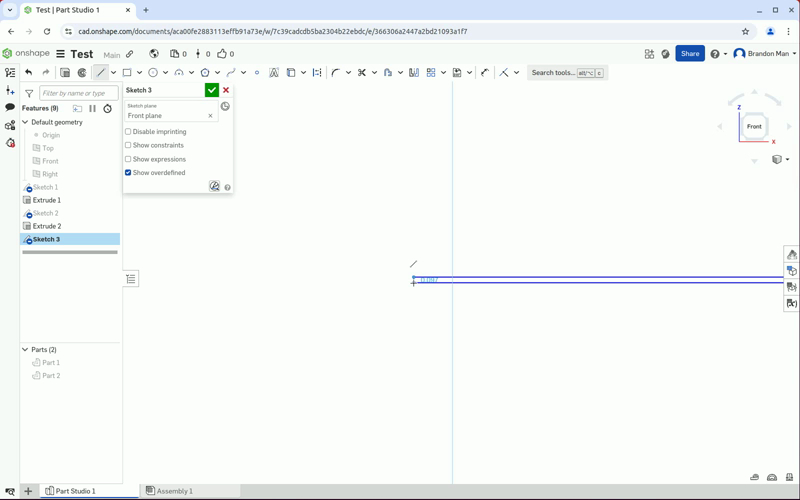
key_up(shift)
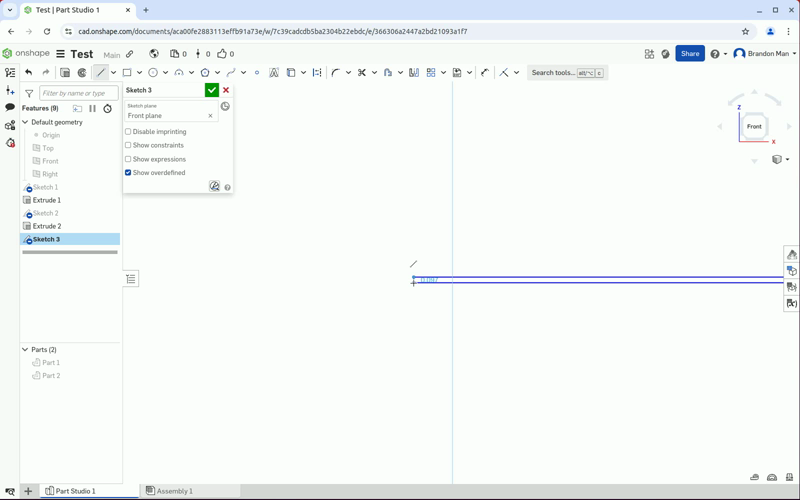
click(413, 282)
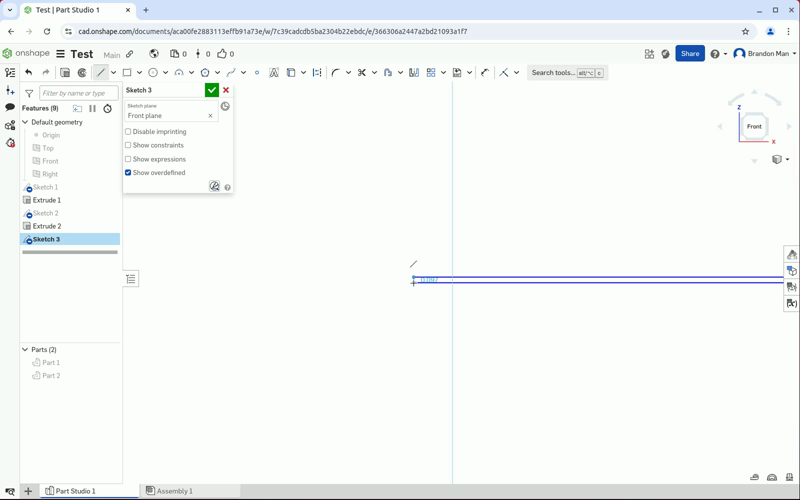
scroll(-6)
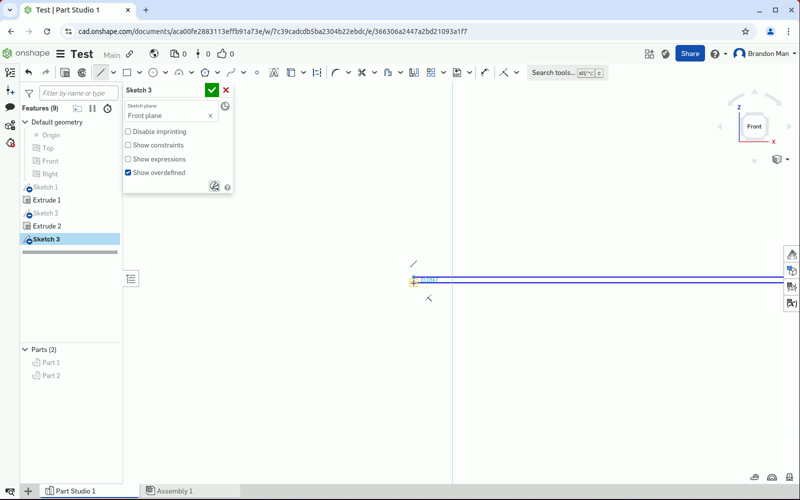
scroll(-6)
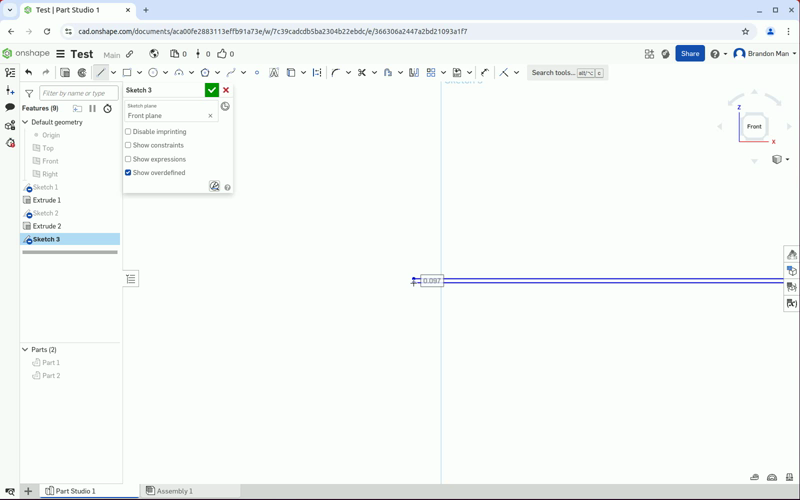
scroll(-6)
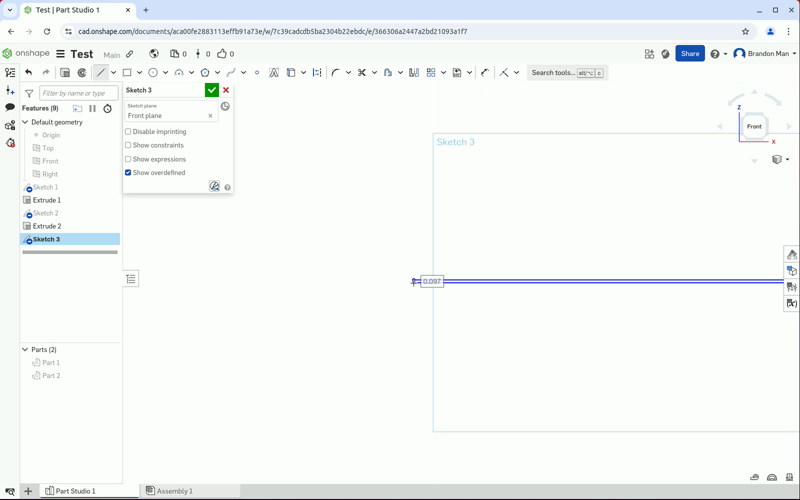
scroll(-6)
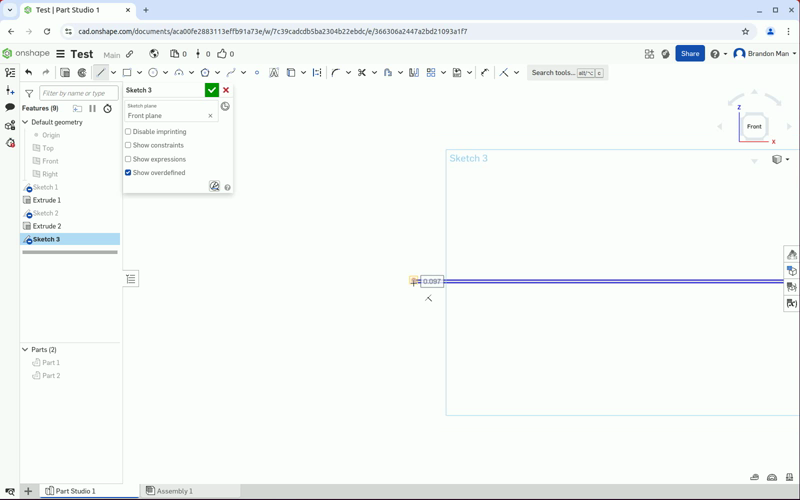
scroll(-6)
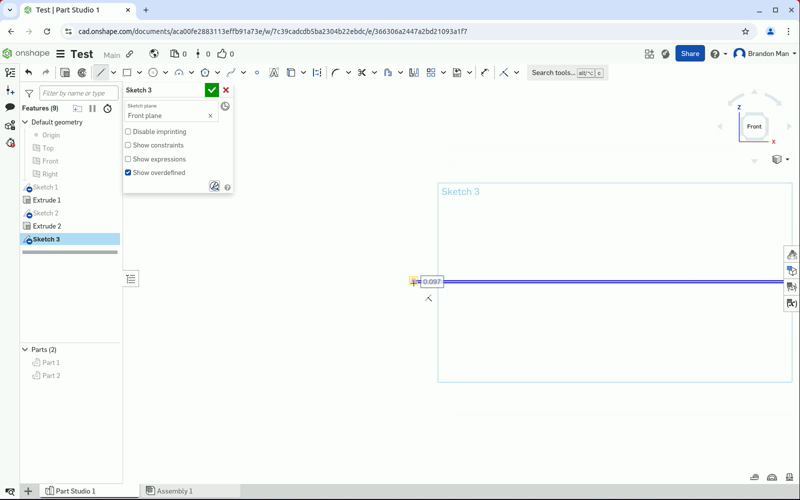
scroll(-6)
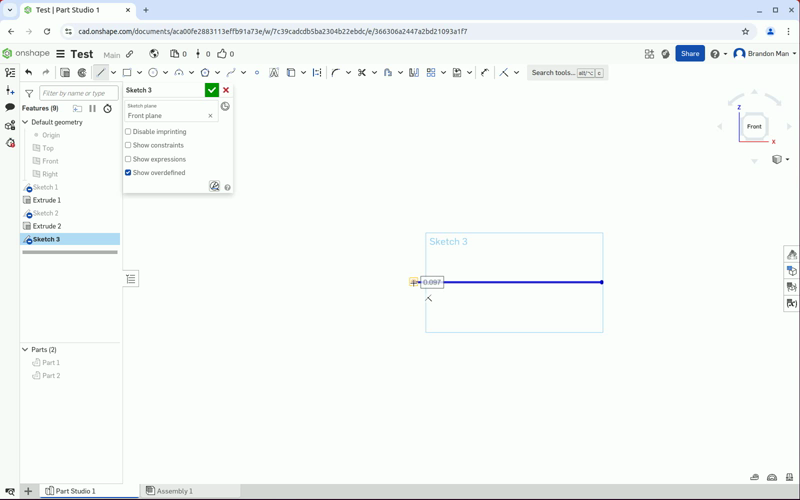
scroll(-6)
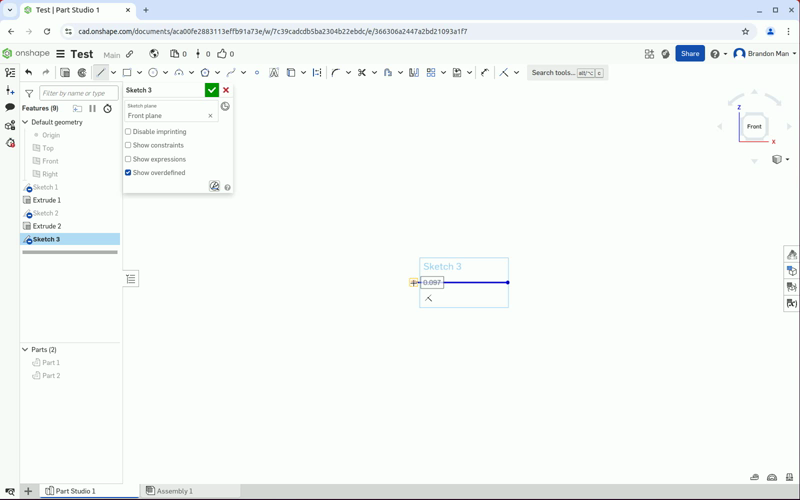
key(esc)
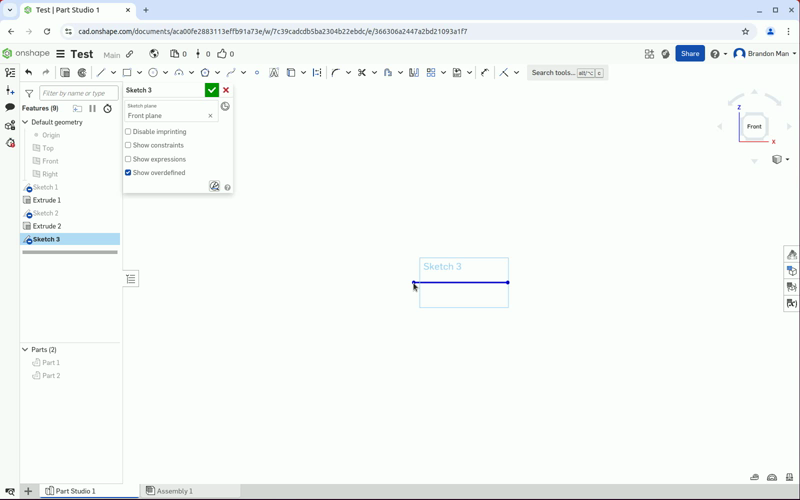
mouse_move(456, 282)
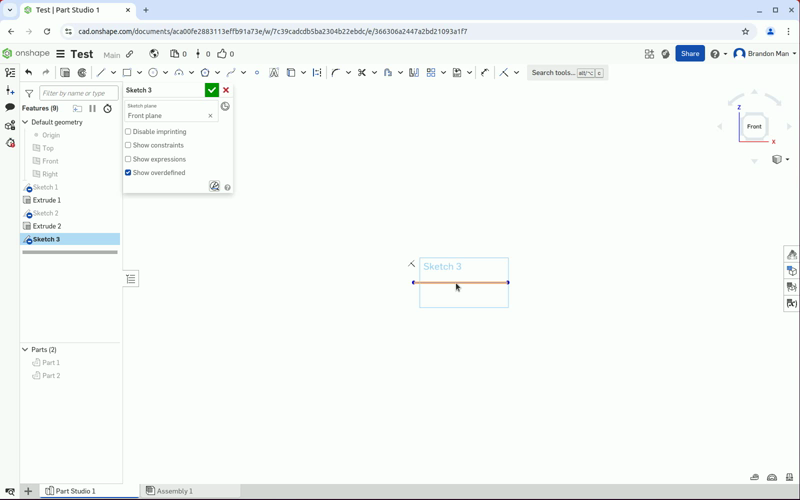
scroll(6)
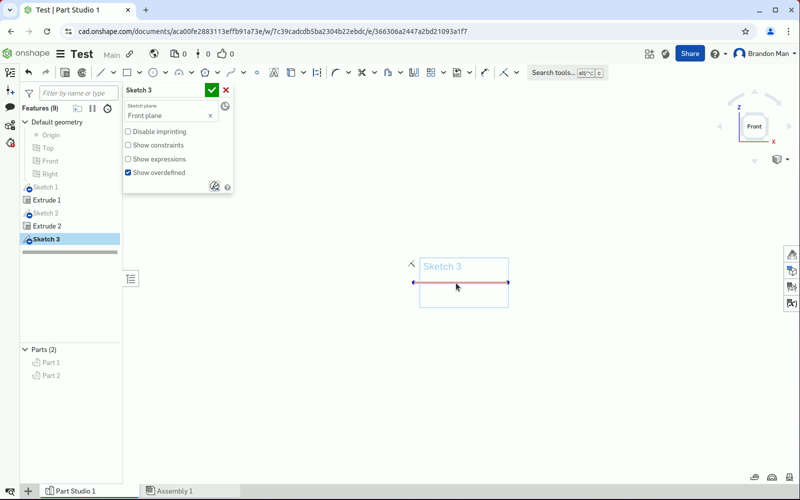
scroll(6)
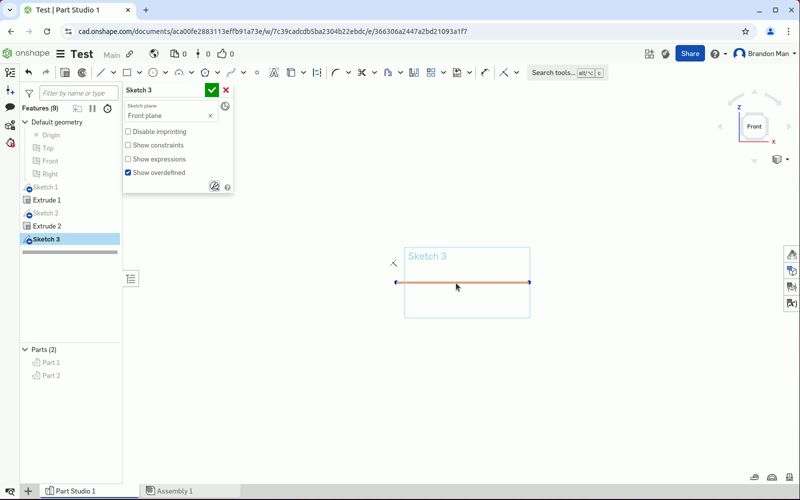
scroll(6)
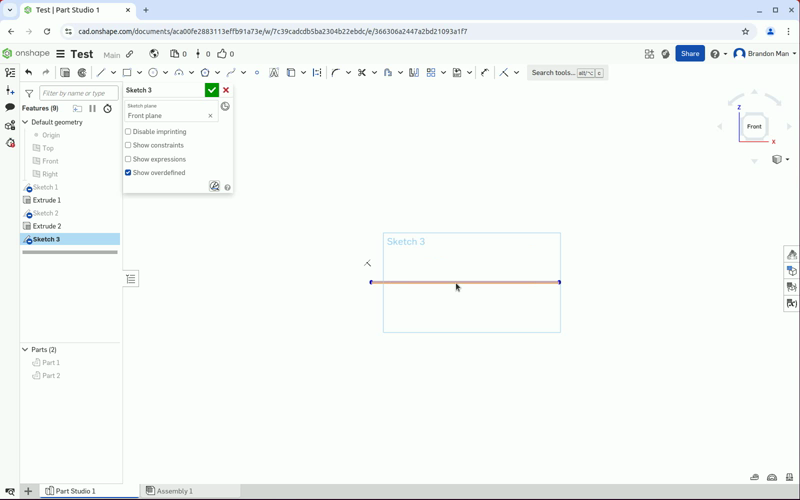
scroll(6)
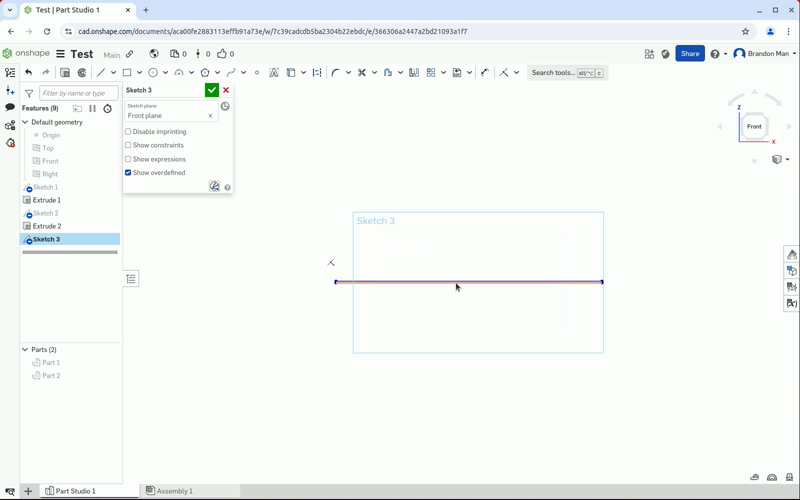
scroll(6)
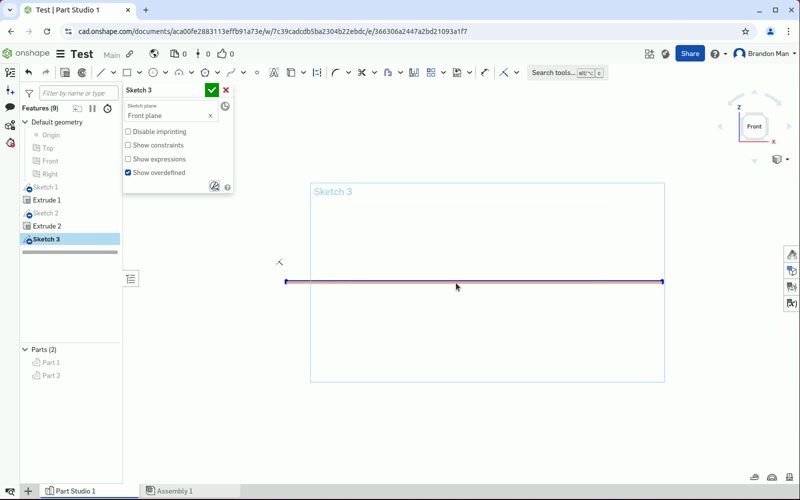
scroll(6)
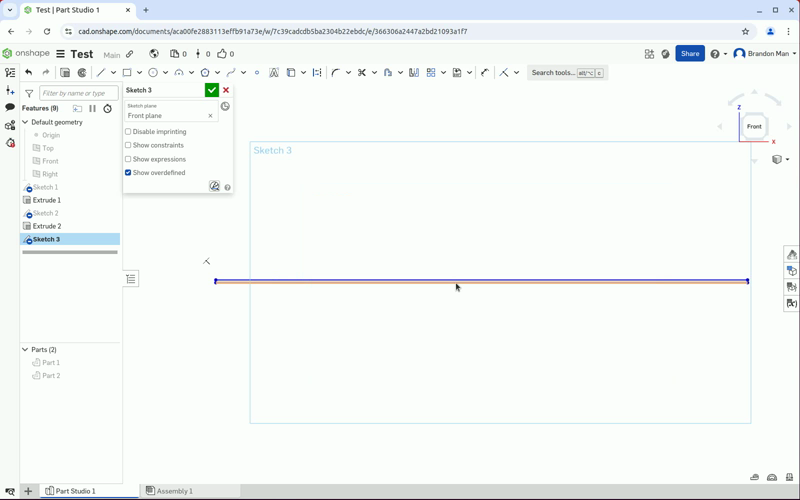
scroll(6)
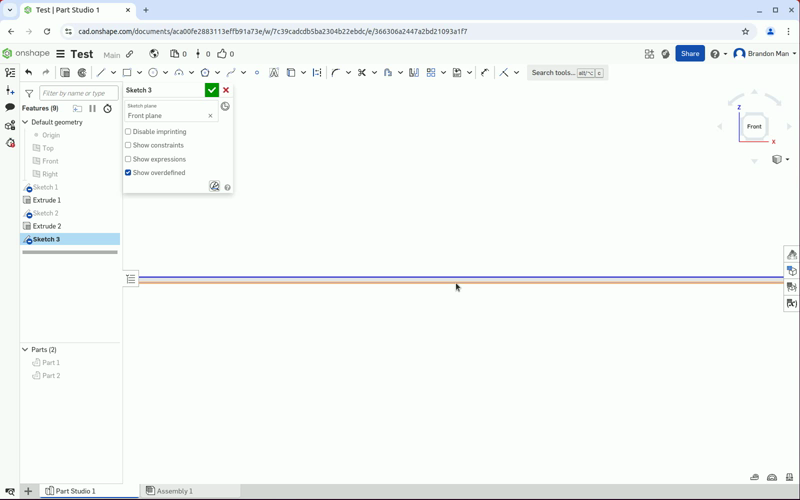
click(456, 282)
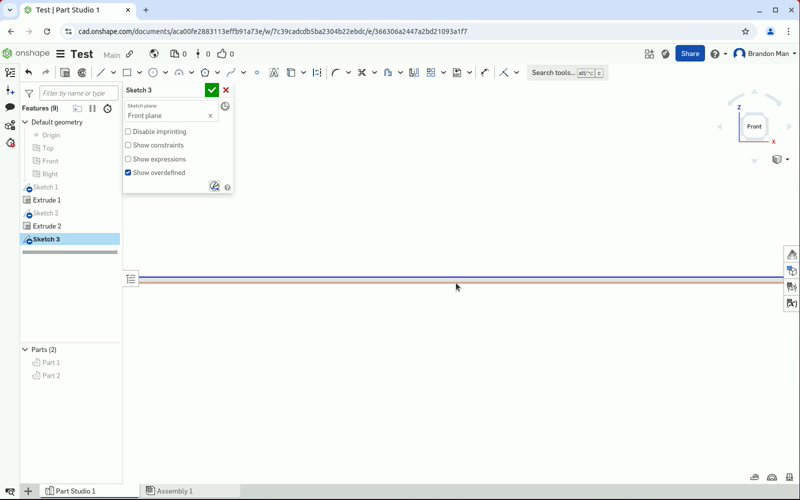
scroll(-6)
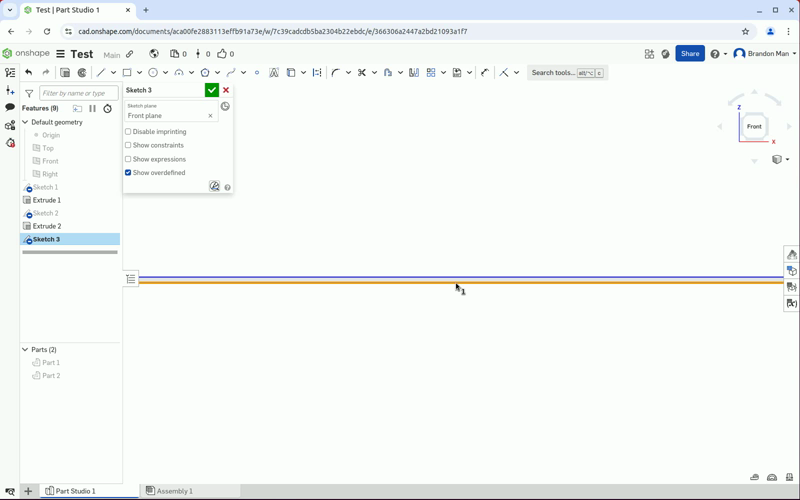
scroll(-6)
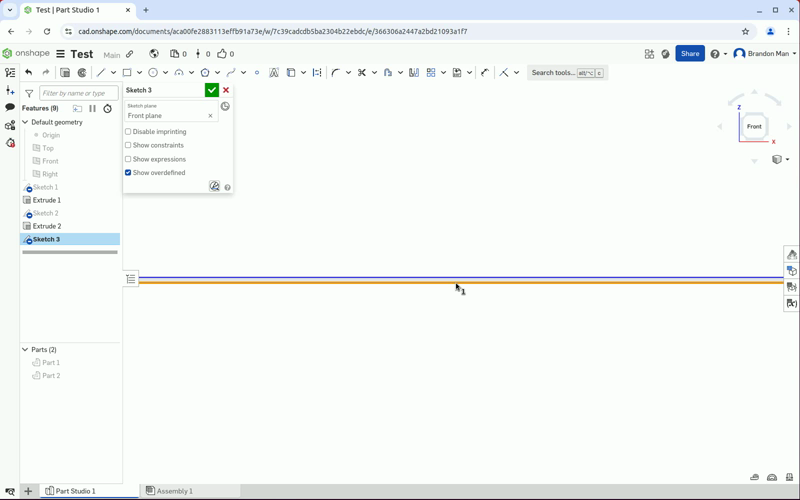
scroll(-6)
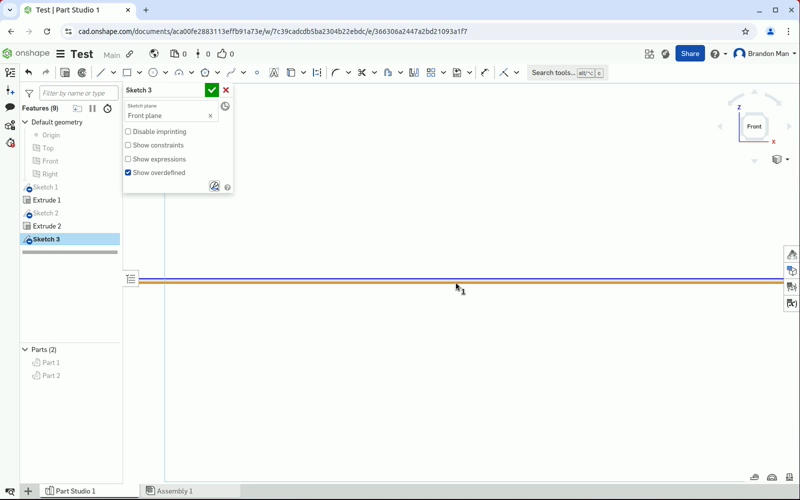
scroll(-6)
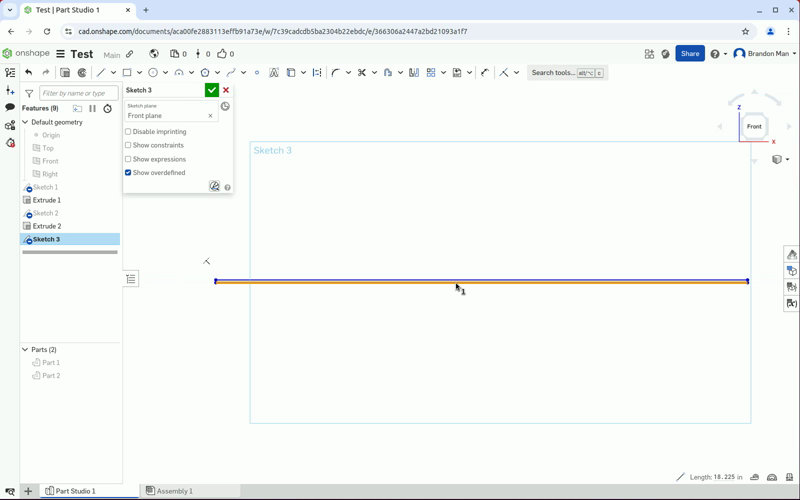
scroll(-6)
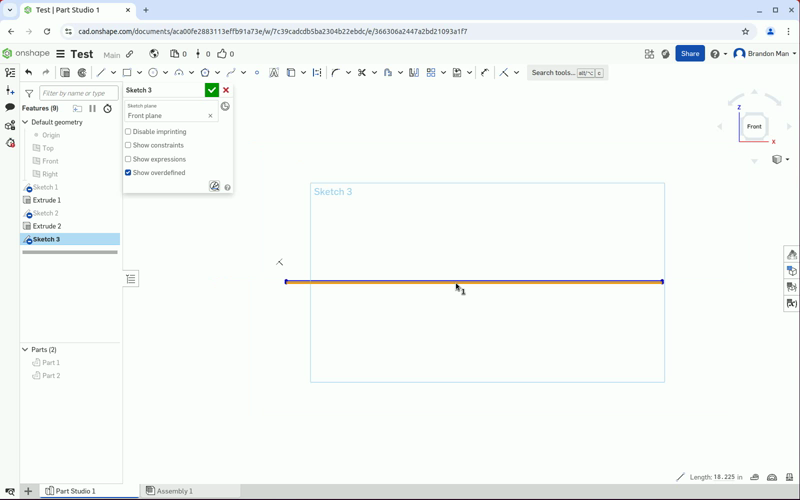
scroll(-6)
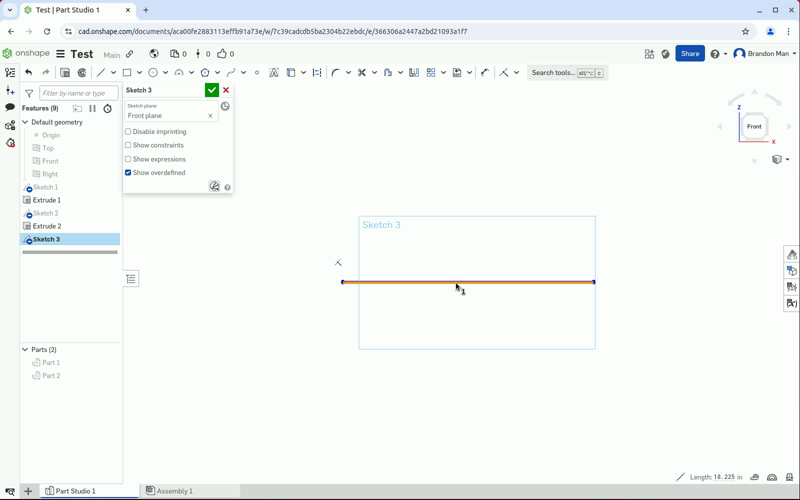
scroll(-6)
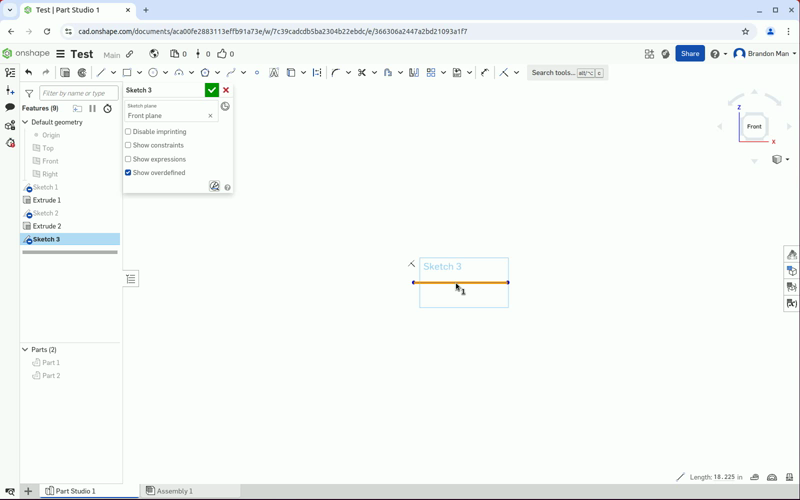
mouse_move(73, 352)
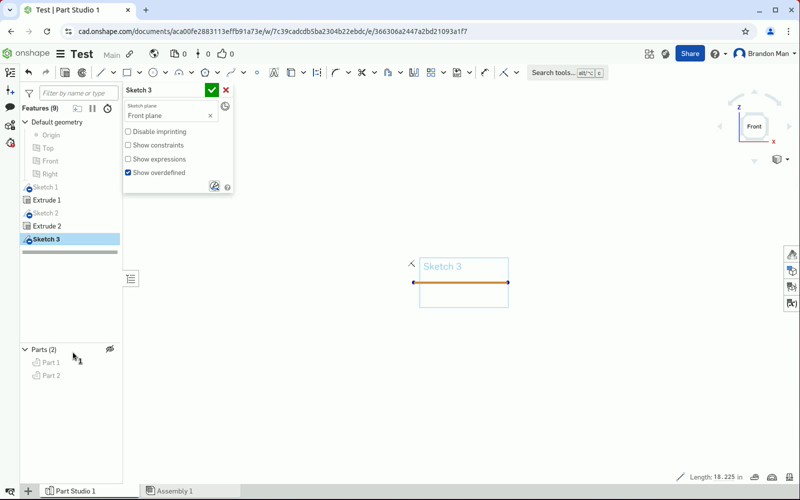
key(shift+y)
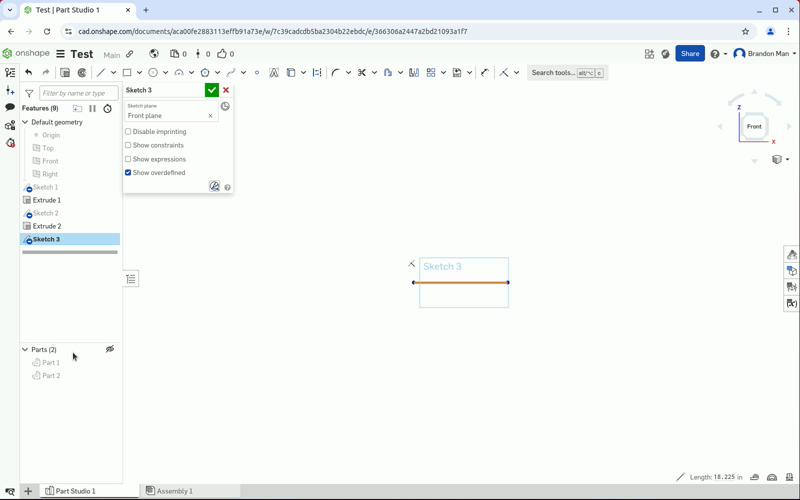
key(shift+e)
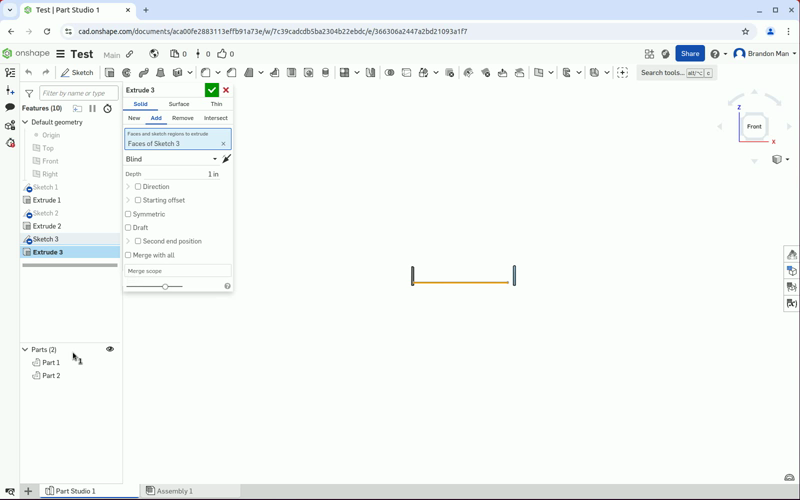
mouse_move(143, 106)
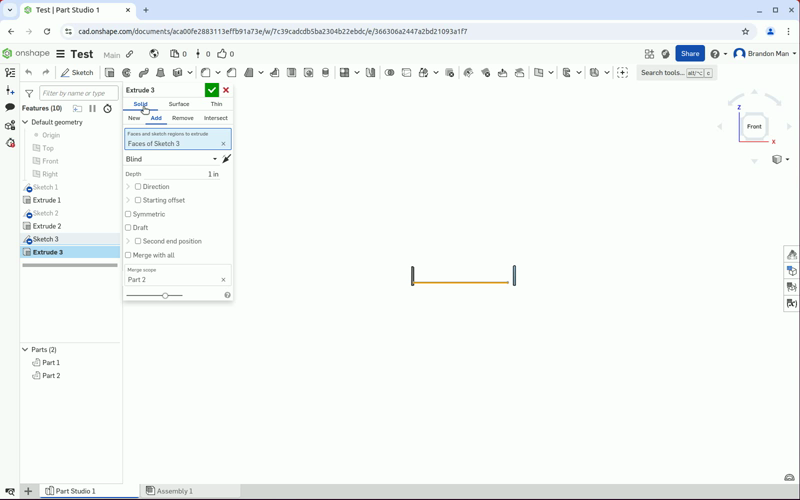
click(143, 106)
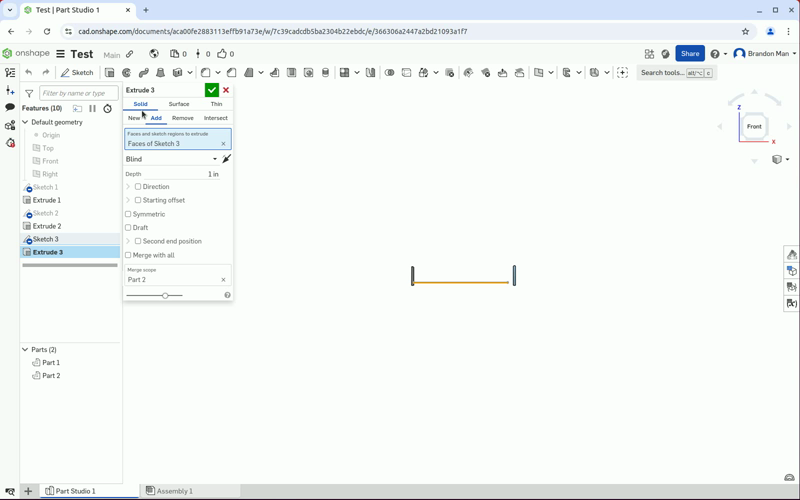
mouse_move(137, 120)
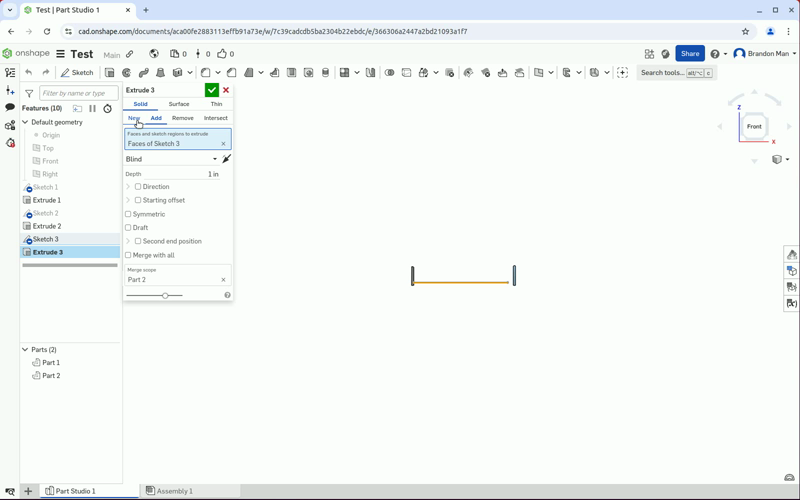
click(137, 120)
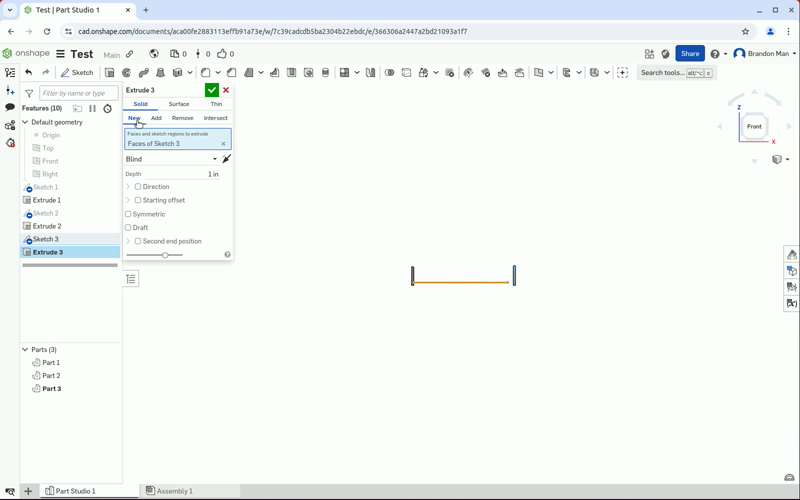
key(tab, 4)
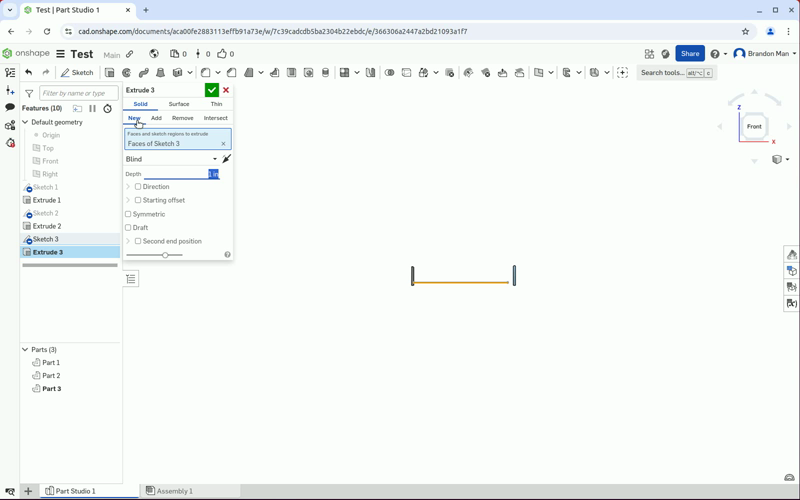
text(22.386)
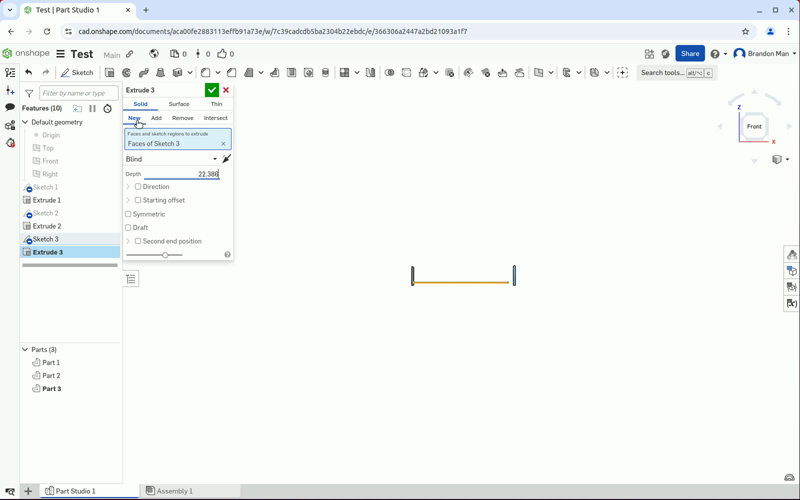
key(enter)
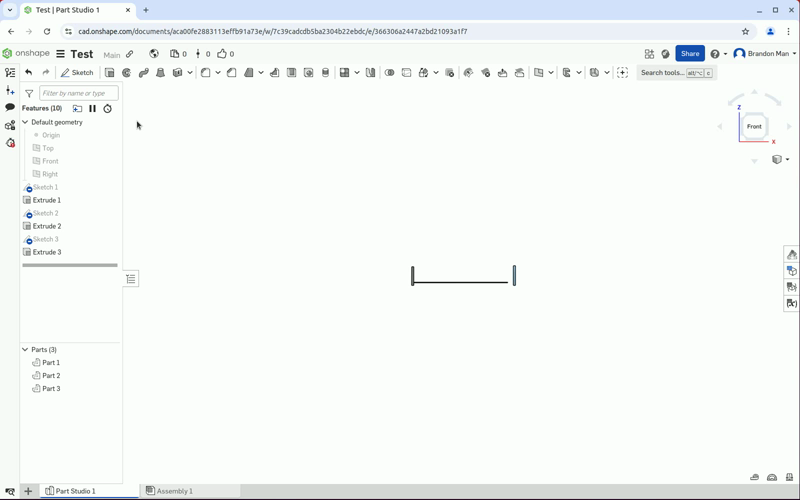
key(shift+h)
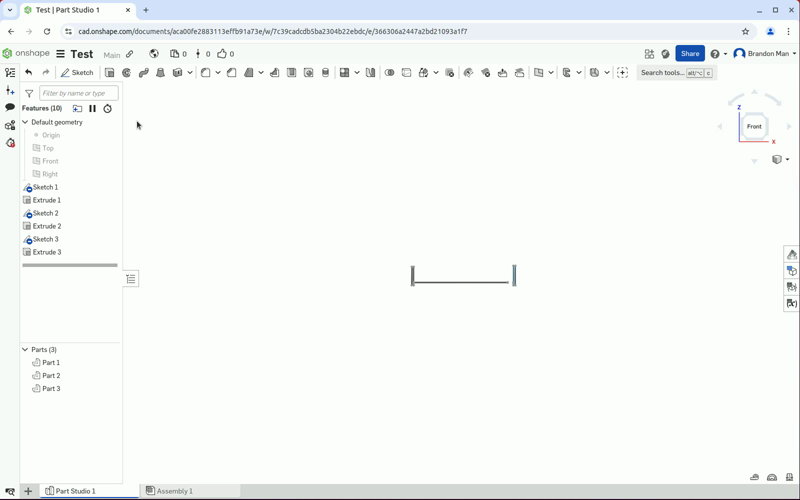
key(shift+h)
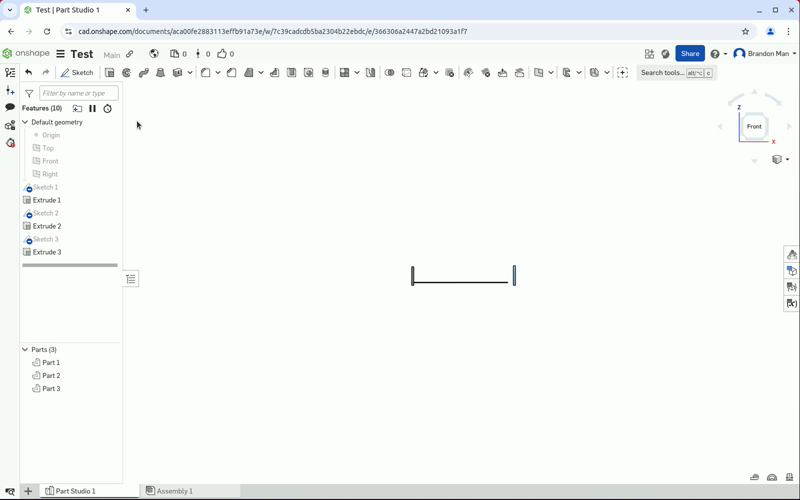
mouse_move(73, 189)
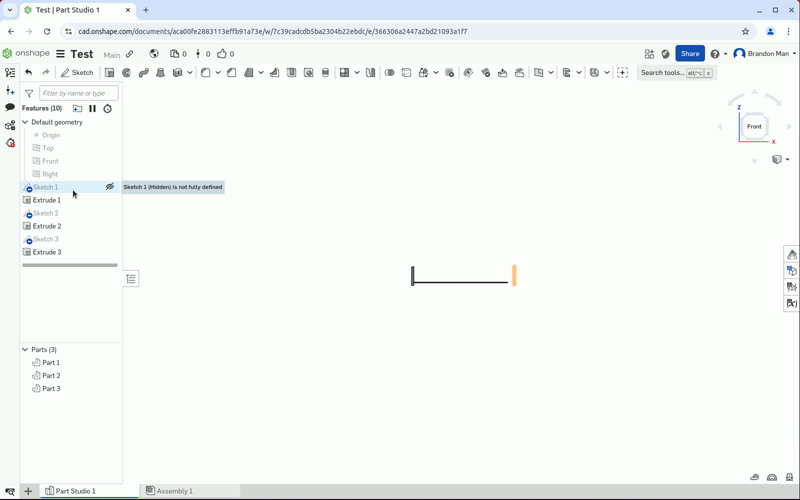
click(73, 189)
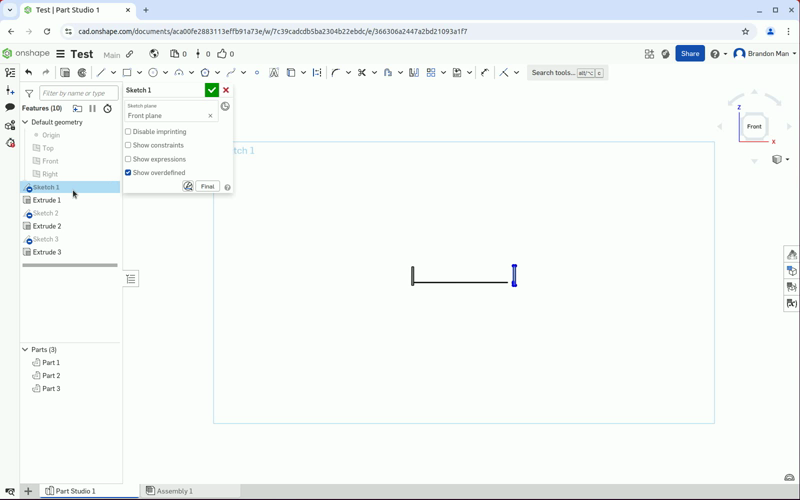
mouse_move(229, 92)
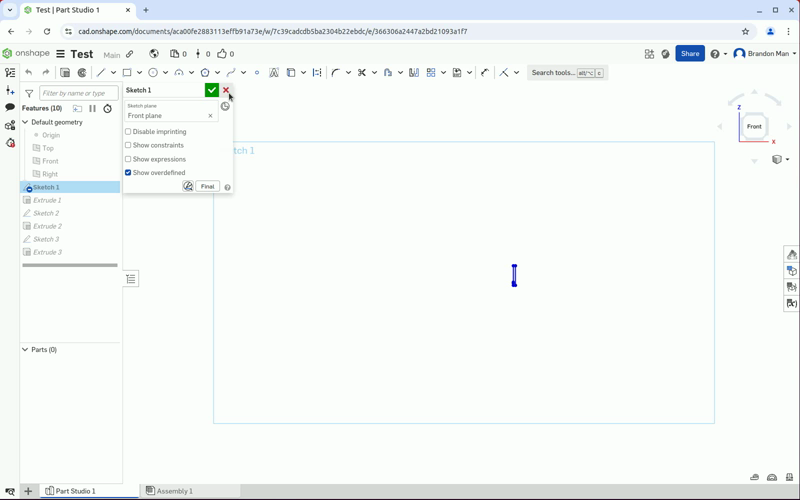
click(229, 92)
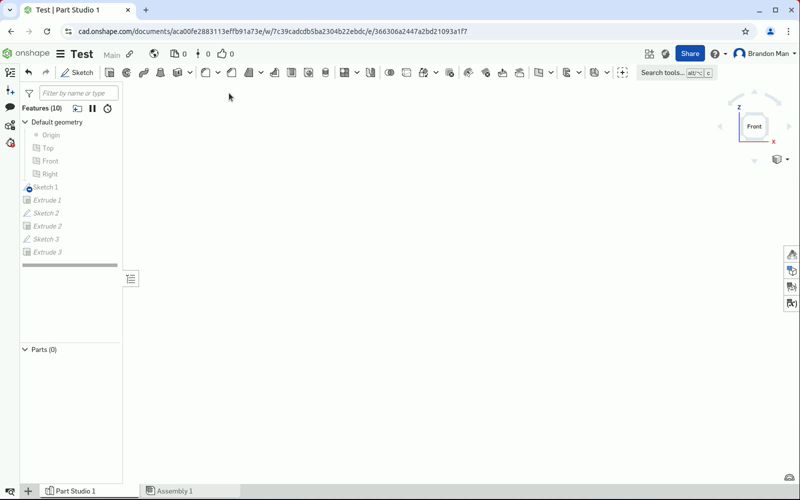
mouse_move(73, 352)
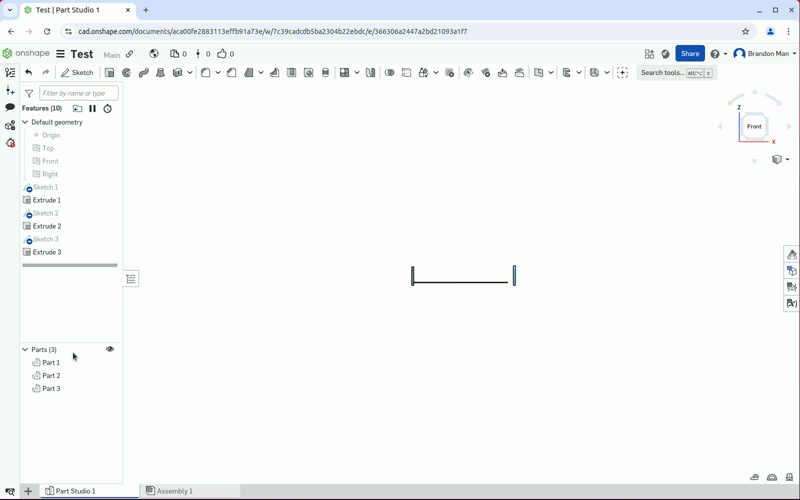
key(y)
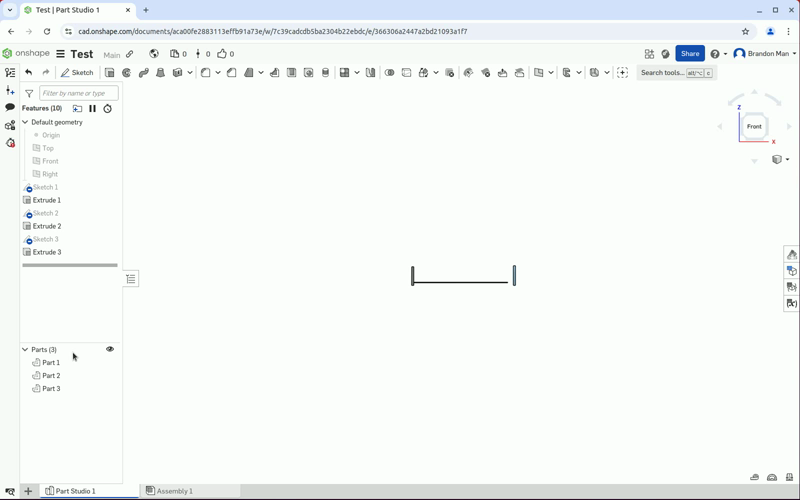
key(shift+p)
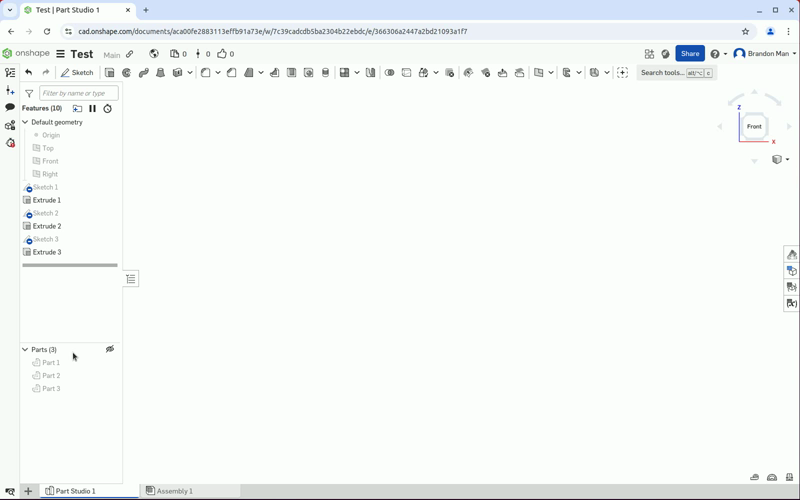
key(space)
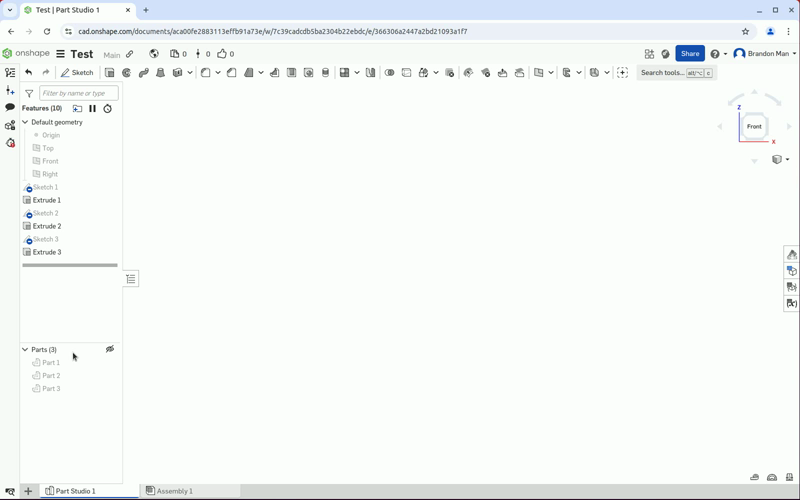
key_down(shift)
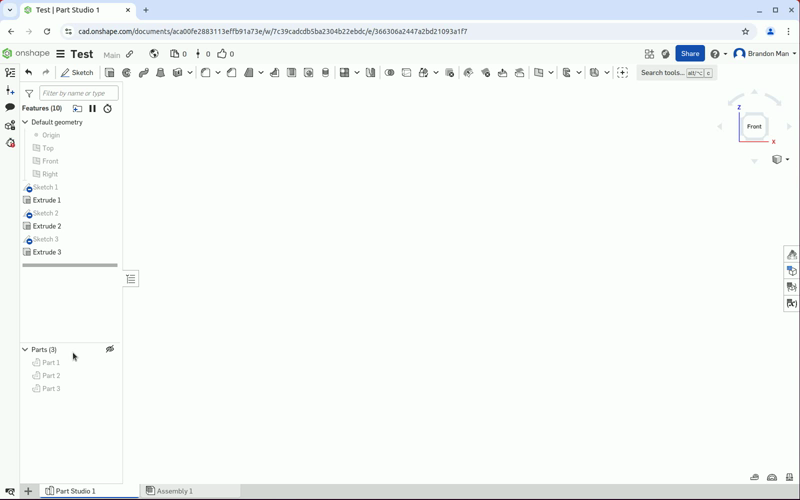
key(left)
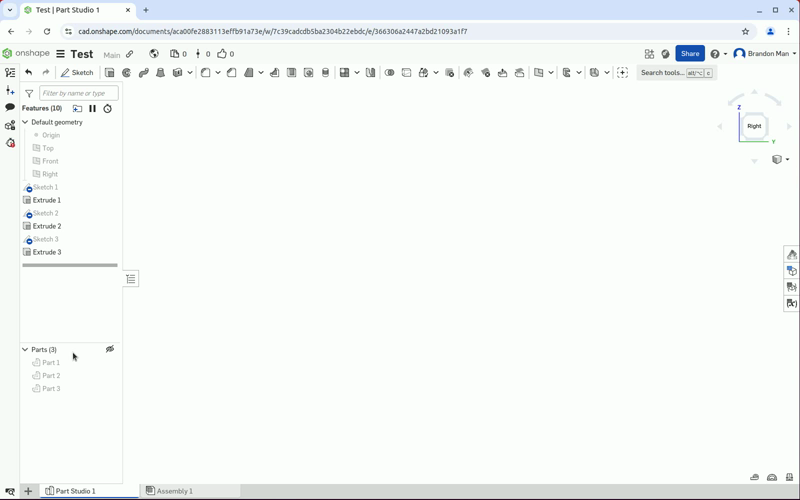
key_up(shift)
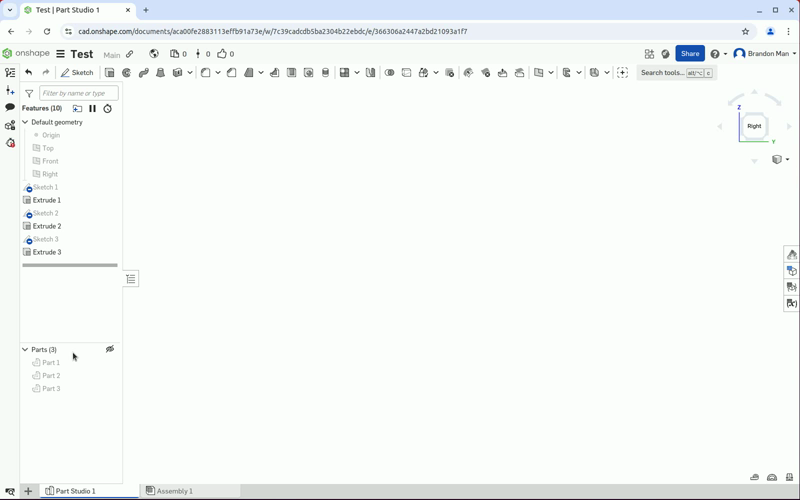
mouse_move(73, 352)
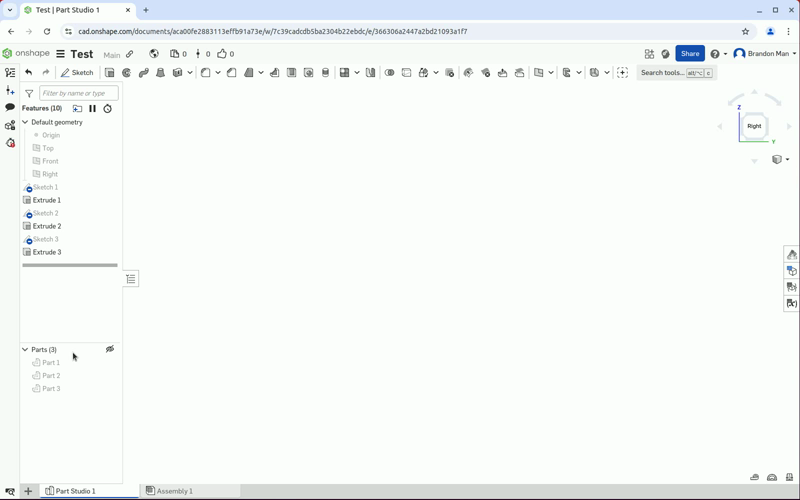
key(shift+y)
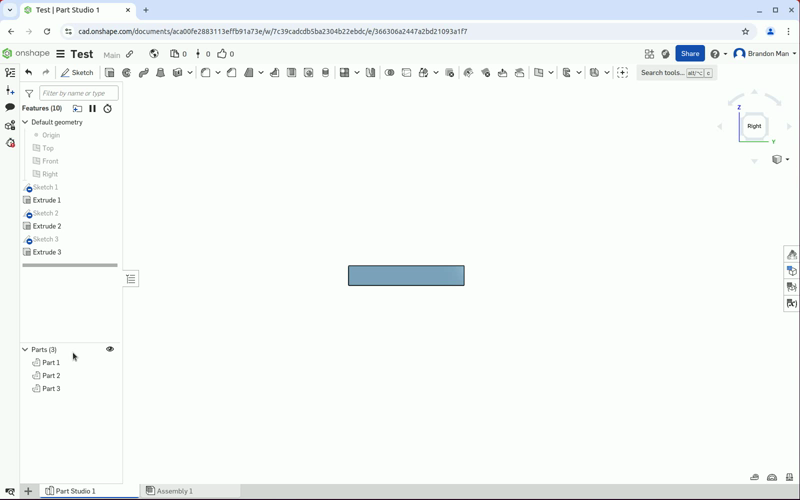
mouse_move(541, 75)
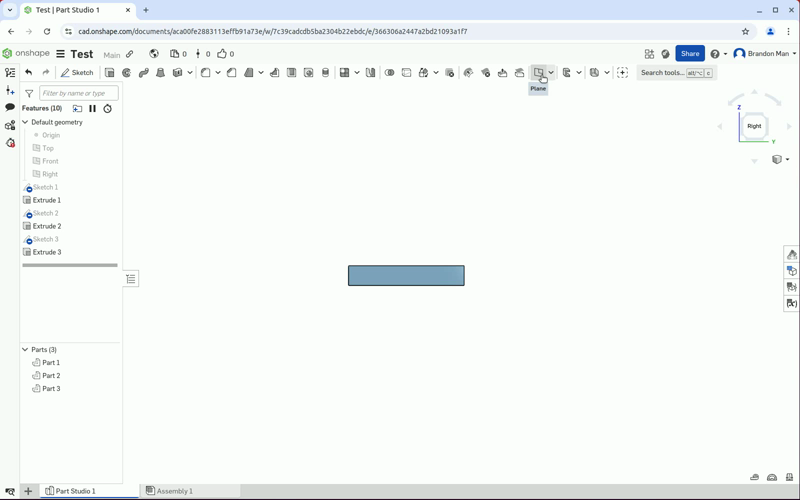
click(541, 75)
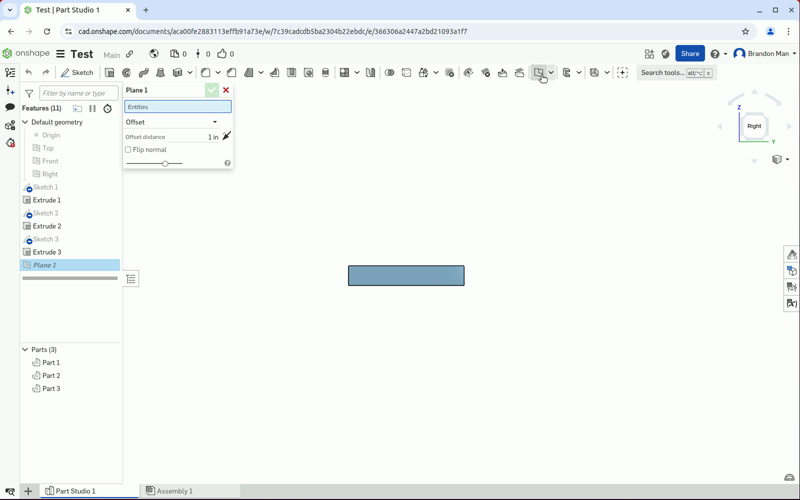
mouse_move(73, 176)
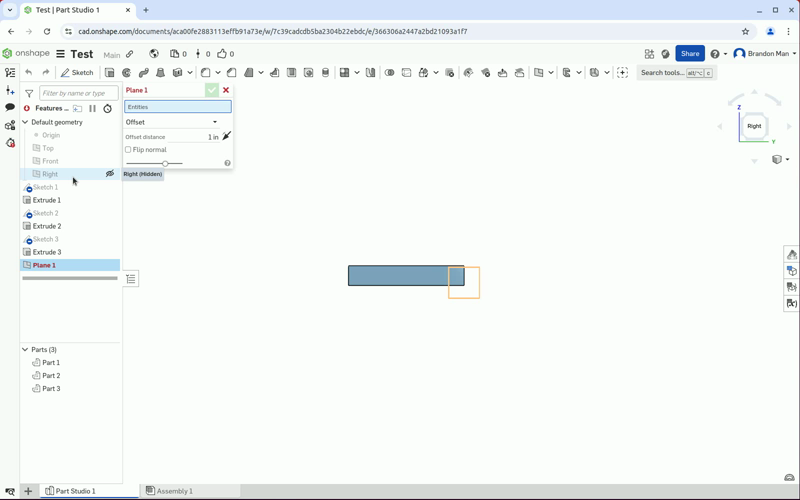
click(73, 176)
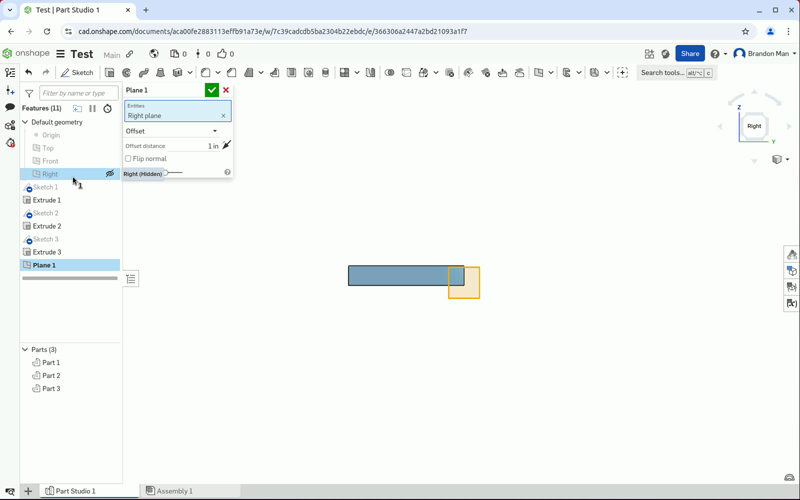
key(tab, 2)
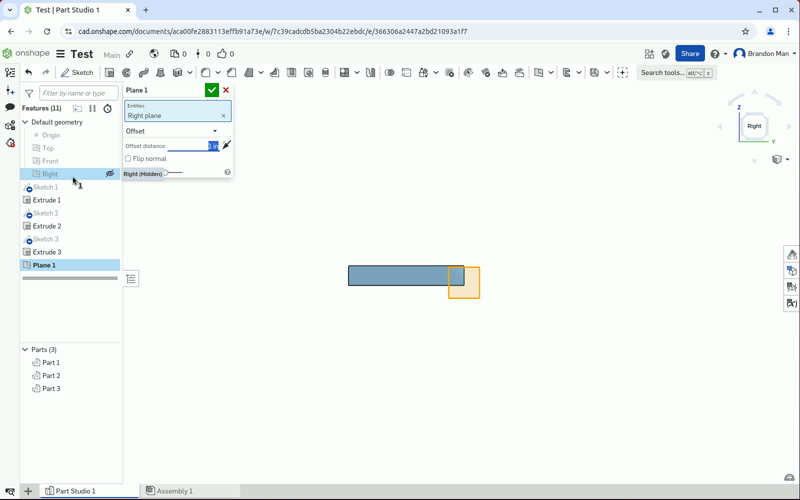
text(9.613)
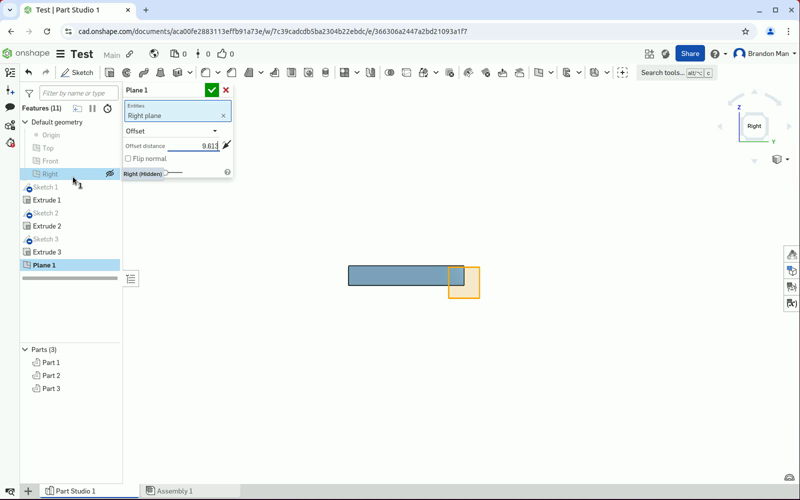
key(enter, 2)
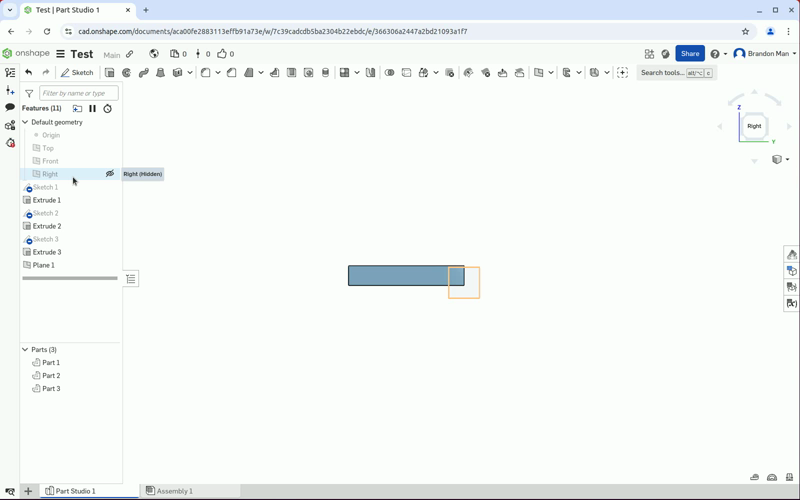
key(shift+s)
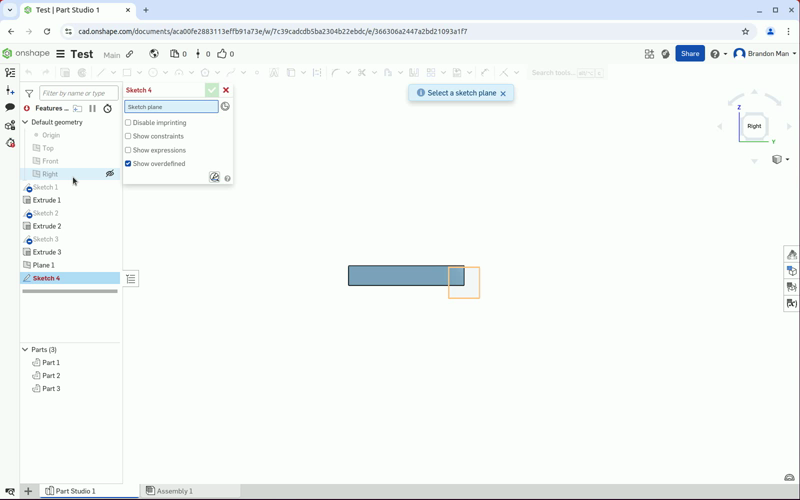
mouse_move(73, 267)
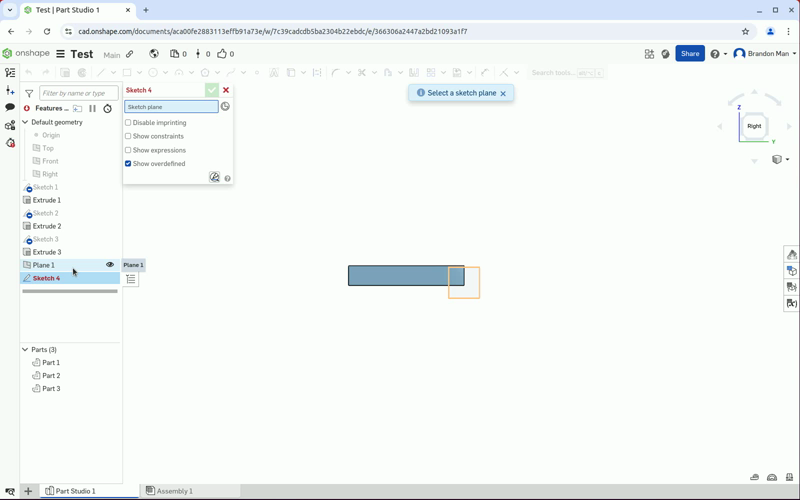
click(73, 267)
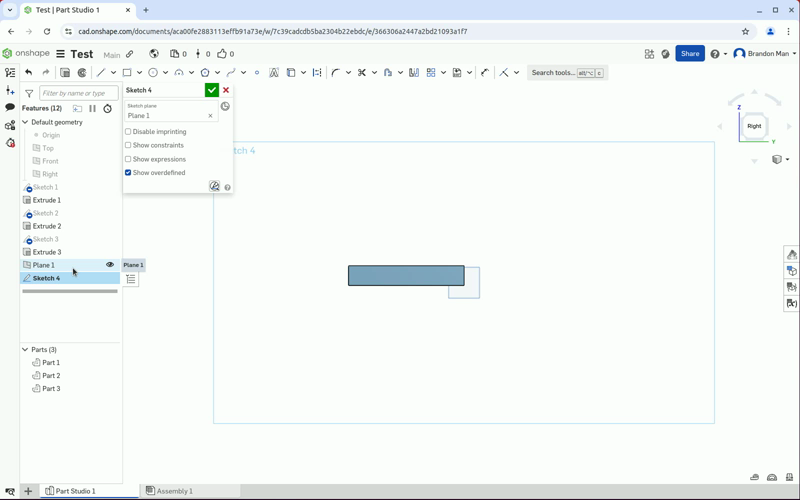
mouse_move(73, 352)
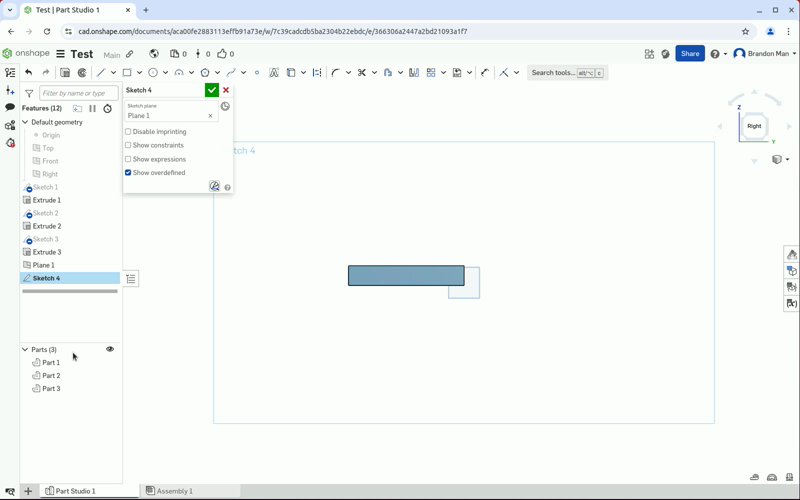
key(y)
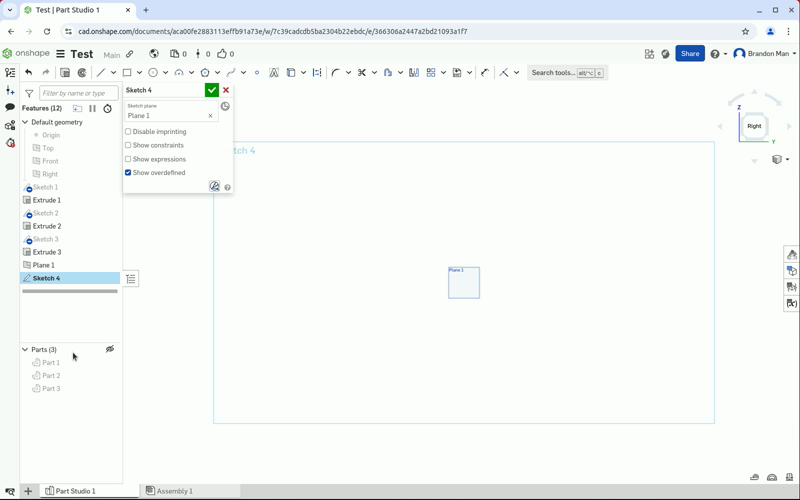
key(l)
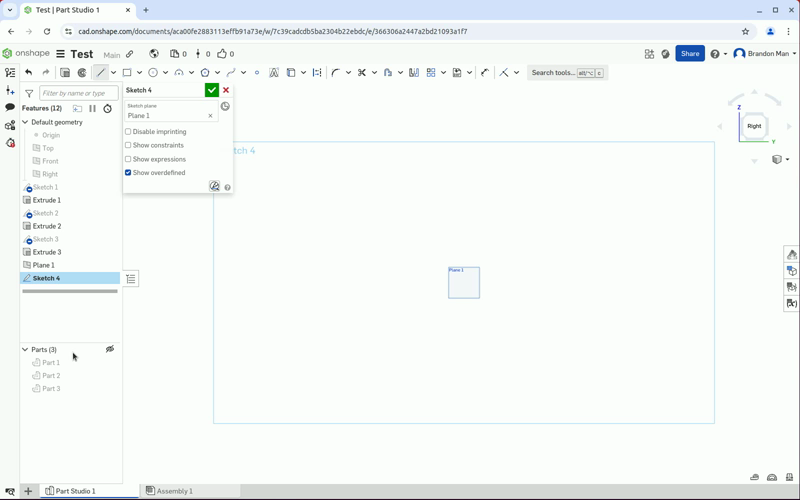
key_down(shift)
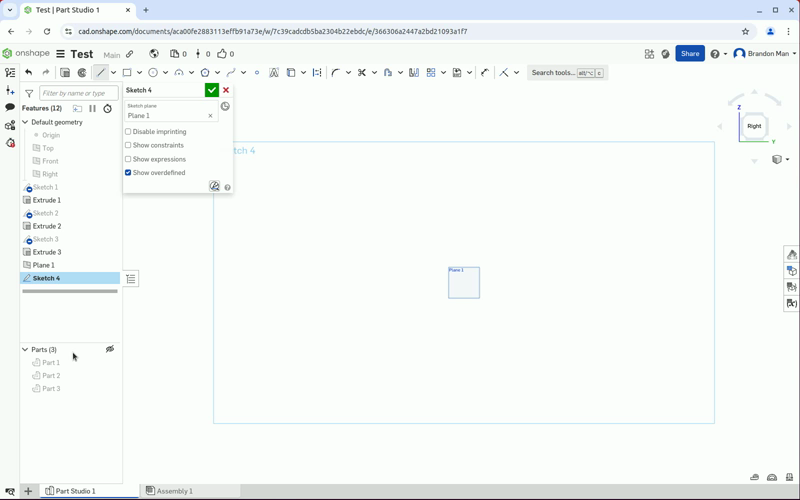
mouse_move(351, 282)
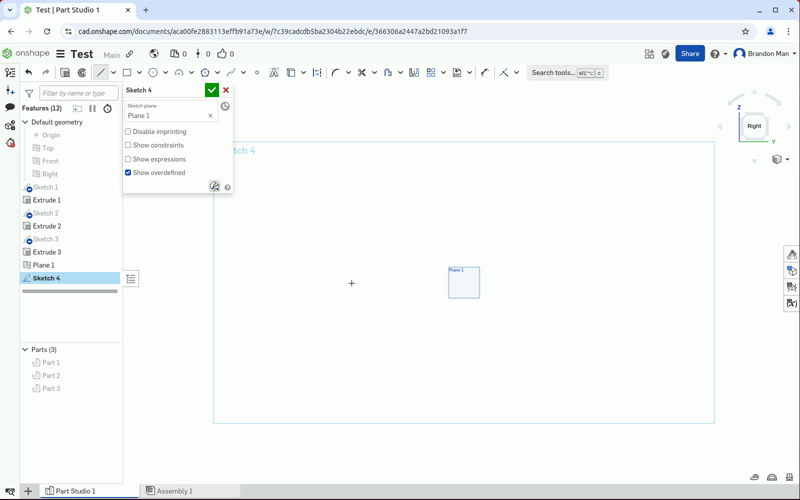
click(351, 282)
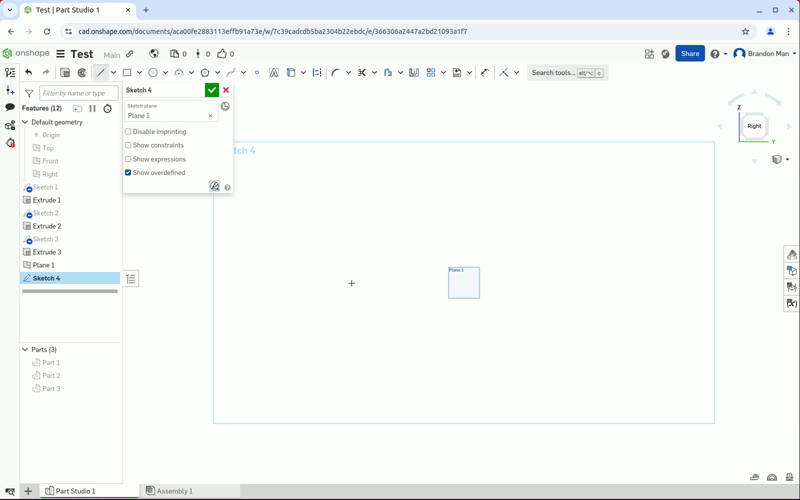
key_up(shift)
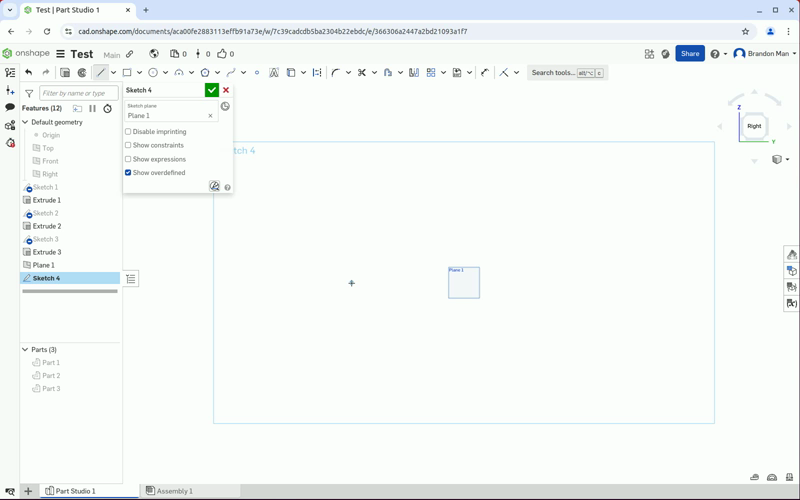
key_down(shift)
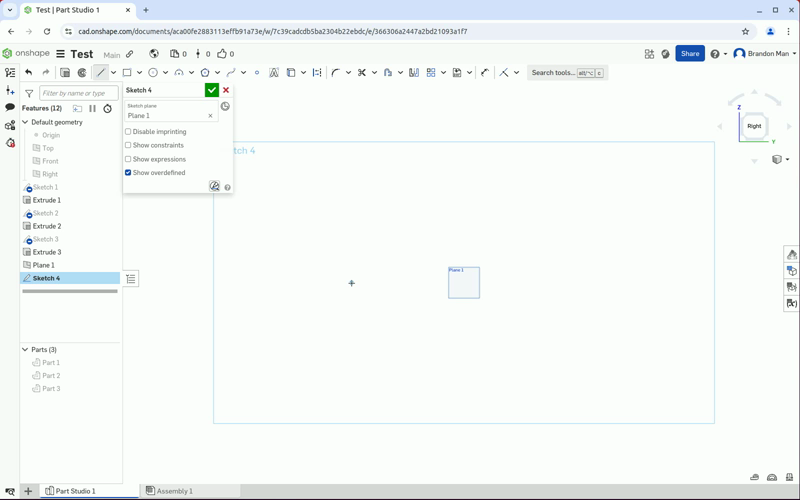
mouse_move(381, 282)
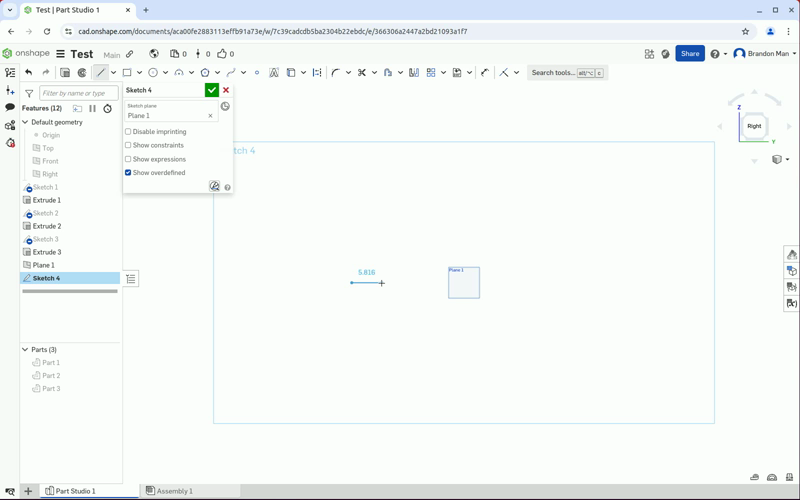
mouse_move(353, 282)
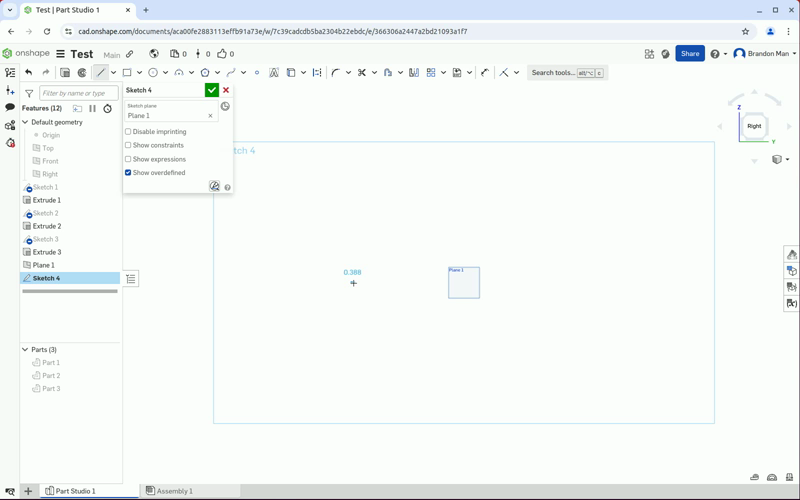
scroll(6)
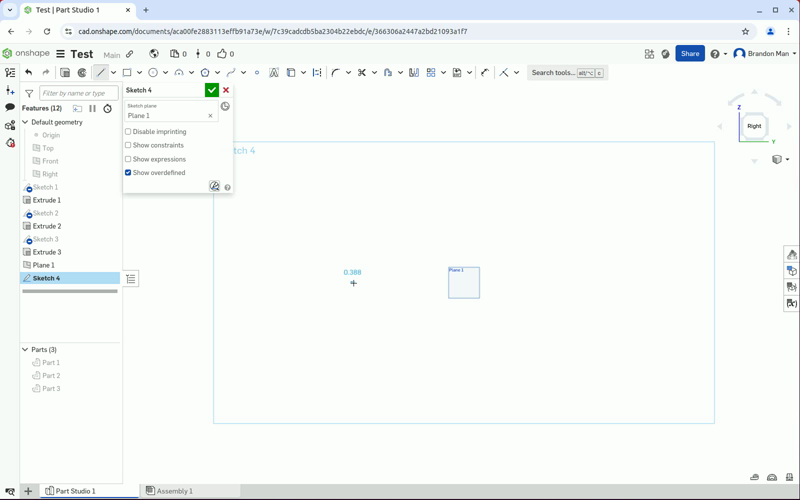
scroll(6)
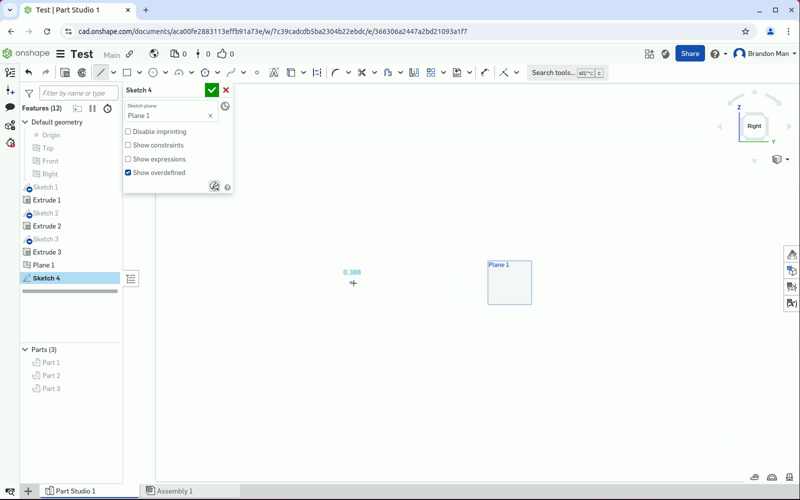
scroll(6)
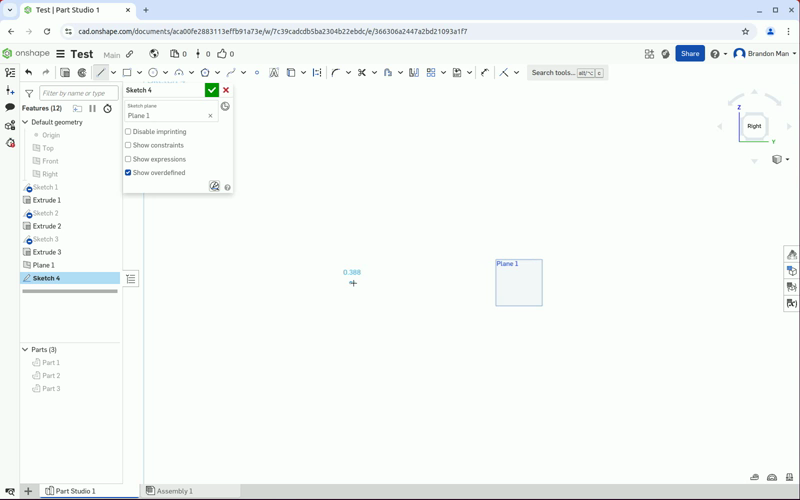
scroll(6)
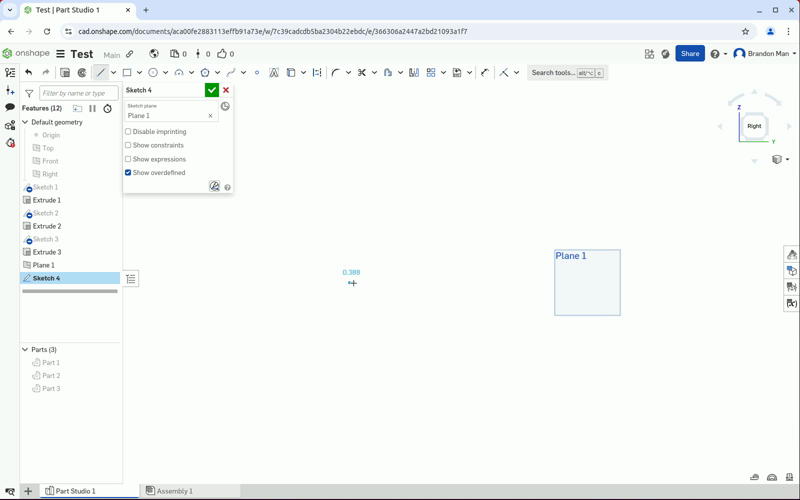
scroll(6)
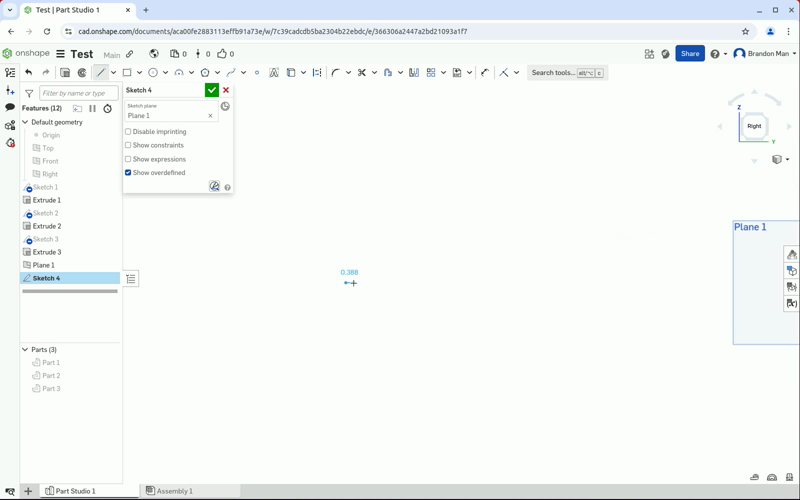
scroll(6)
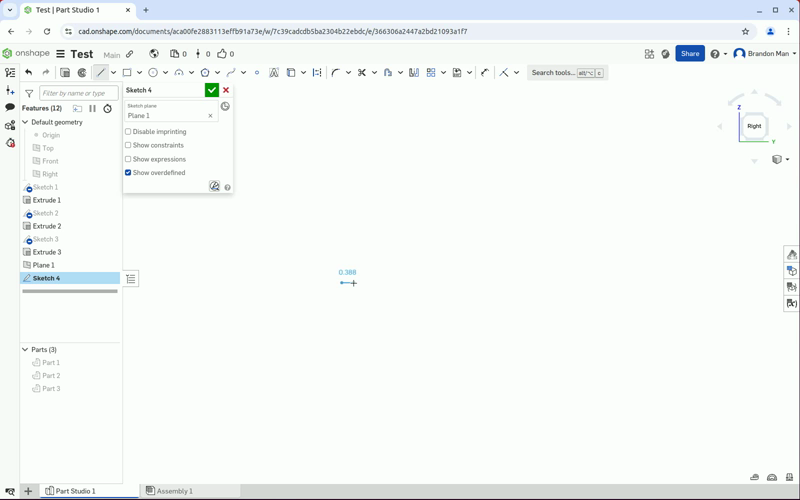
scroll(6)
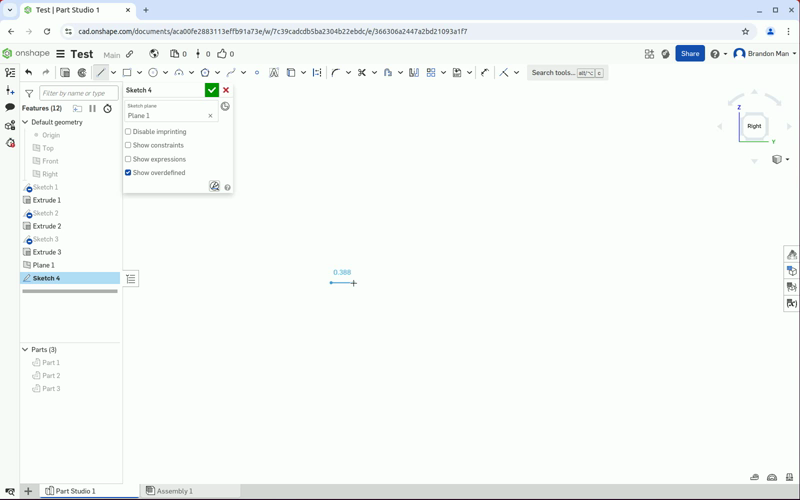
click(353, 282)
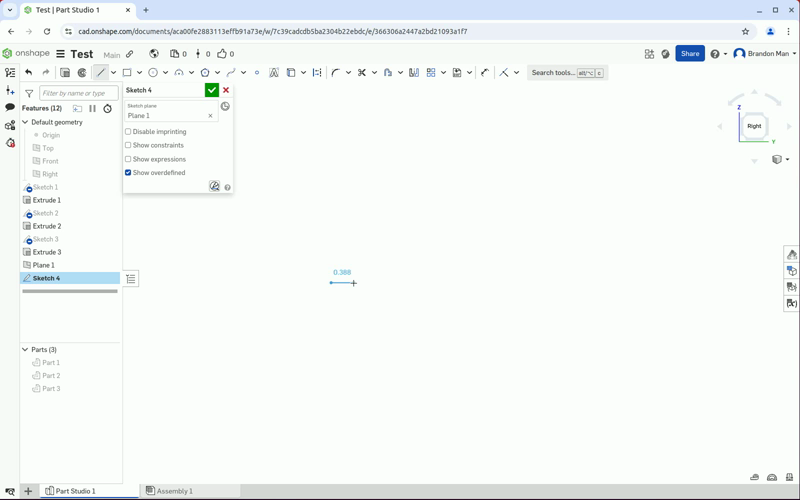
scroll(-6)
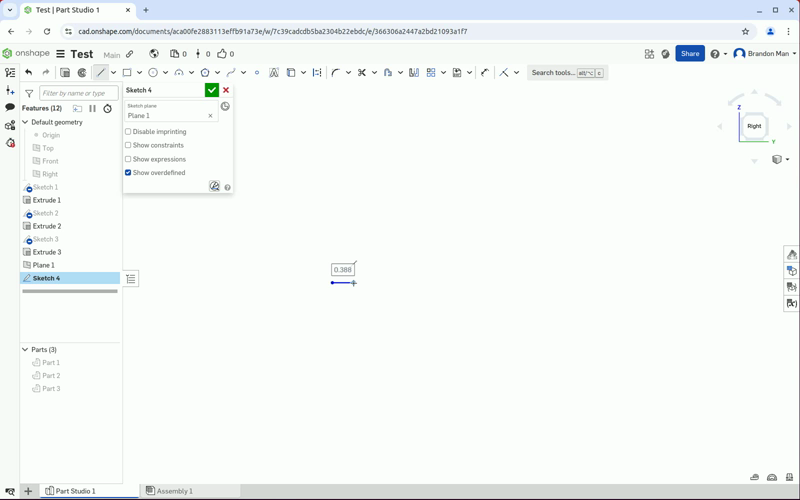
scroll(-6)
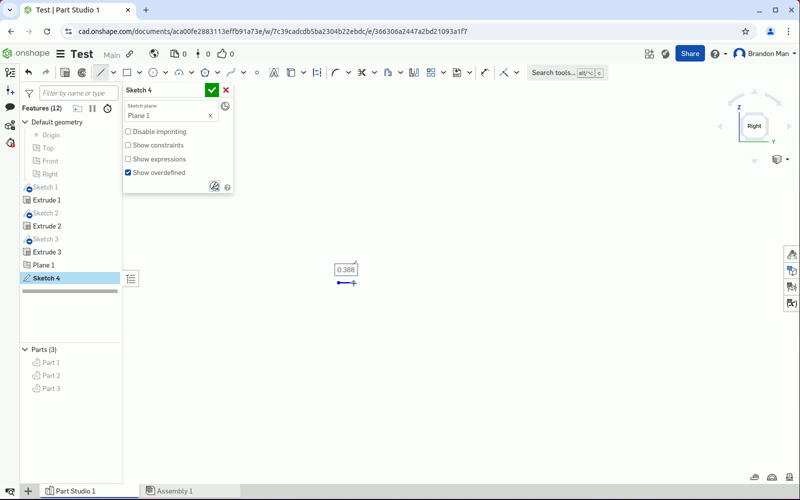
scroll(-6)
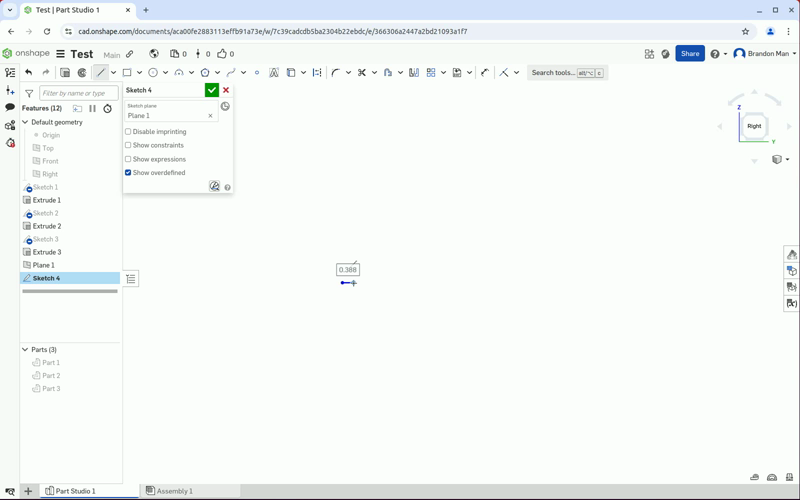
scroll(-6)
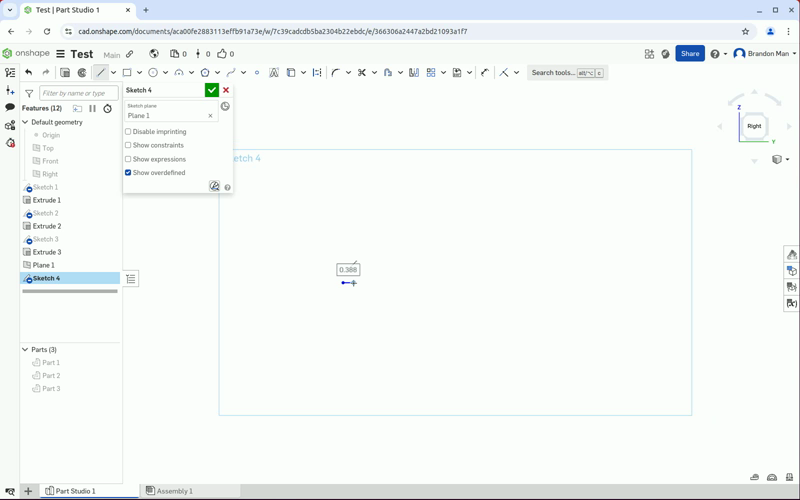
scroll(-6)
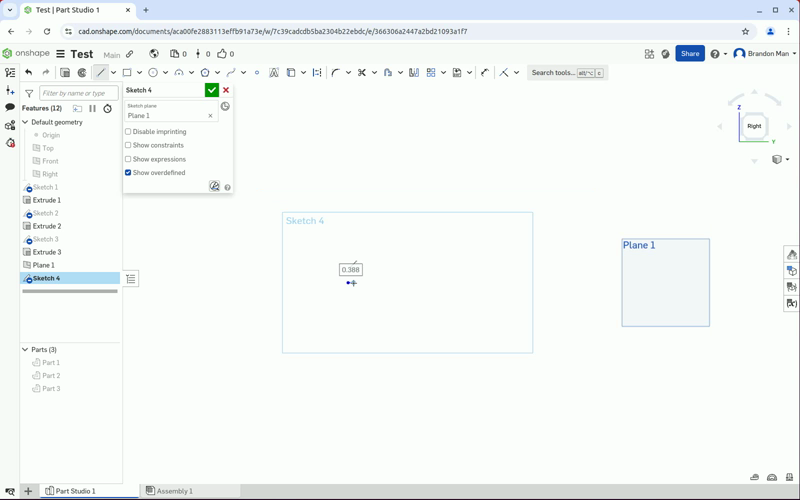
scroll(-6)
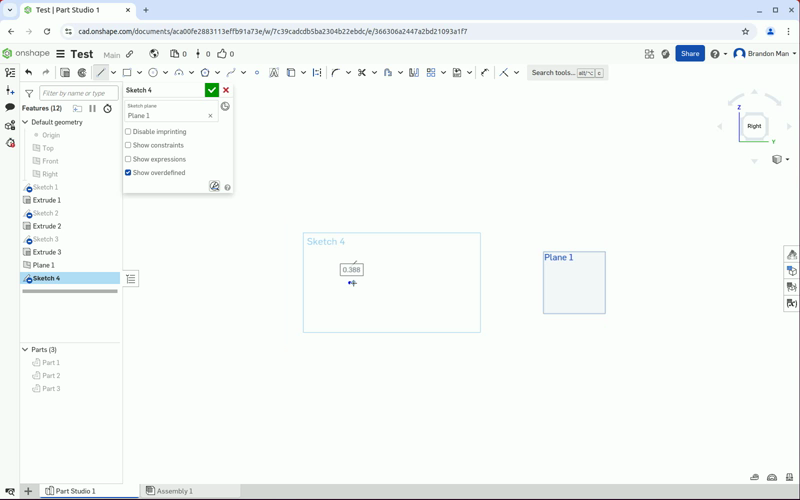
scroll(-6)
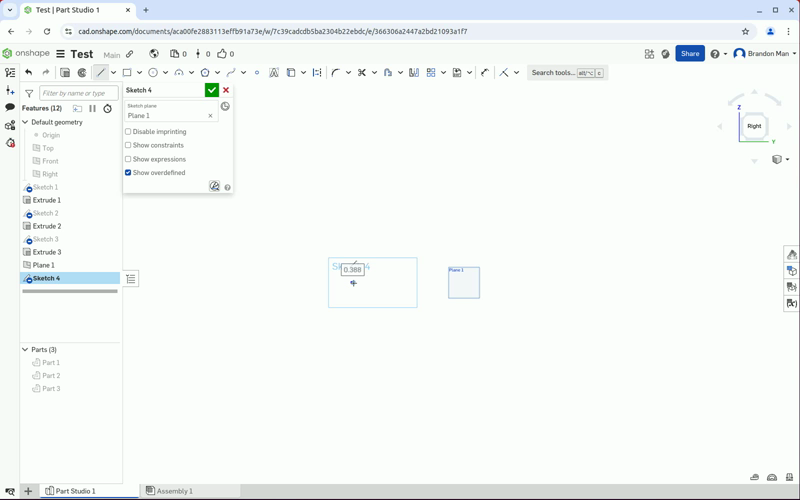
key_up(shift)
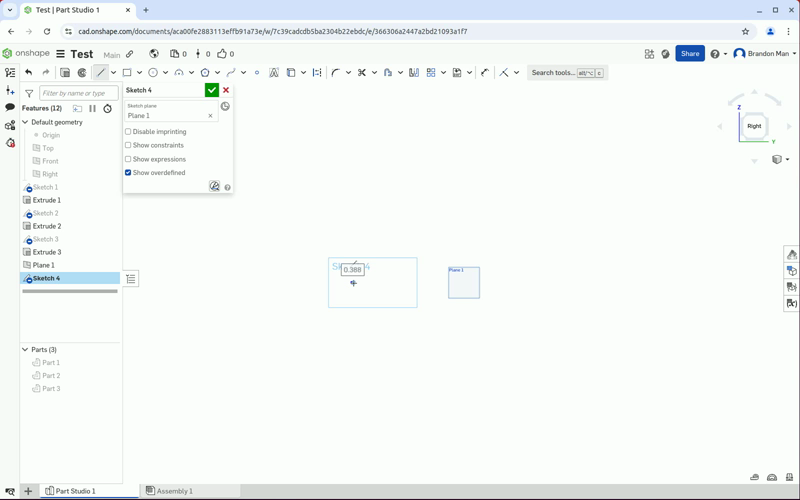
key_down(shift)
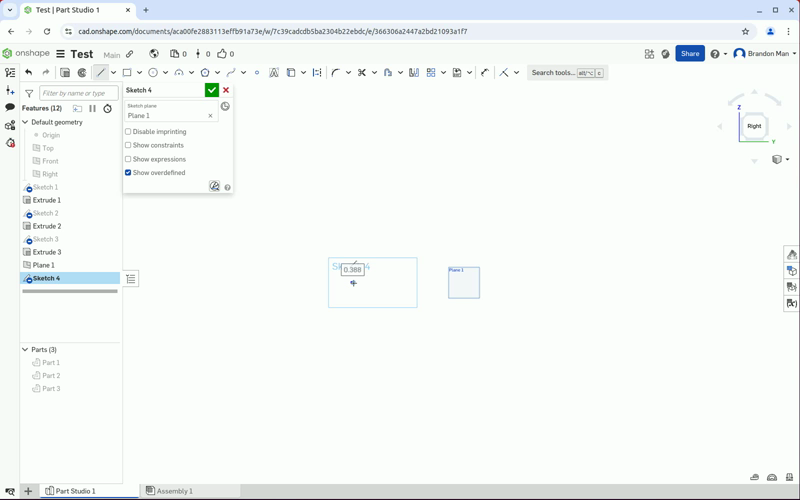
mouse_move(383, 282)
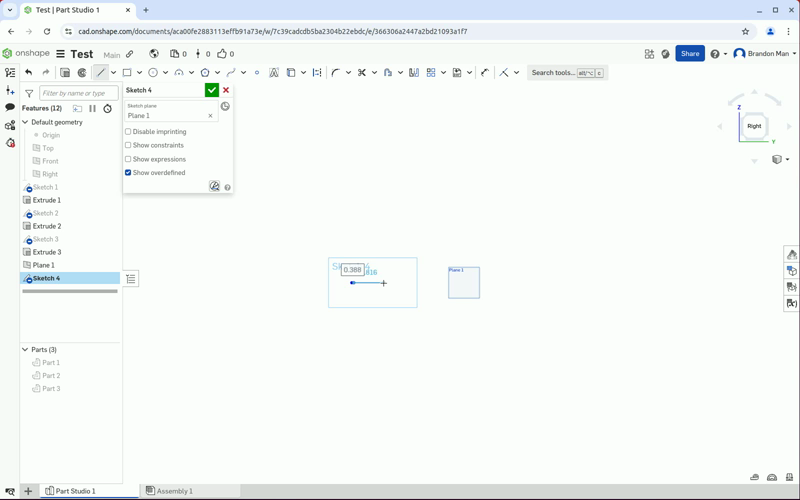
mouse_move(353, 266)
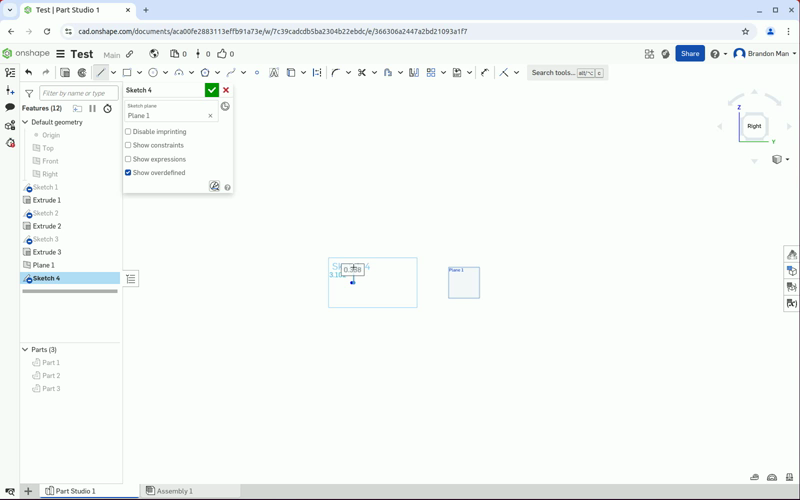
click(353, 266)
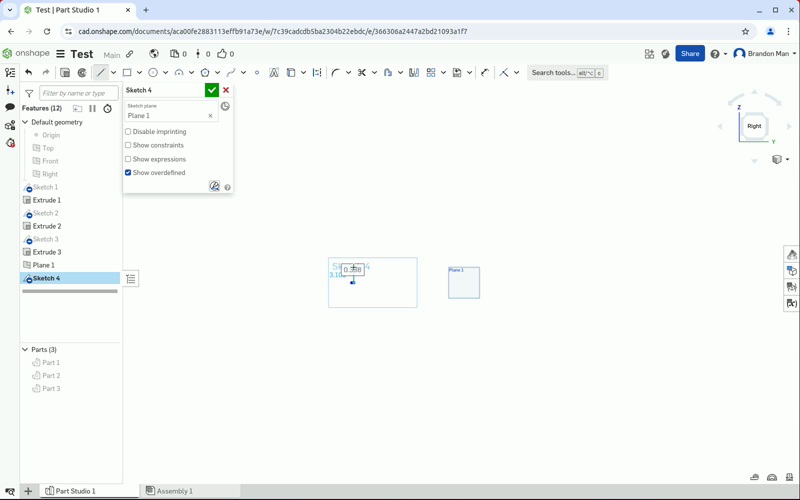
key_up(shift)
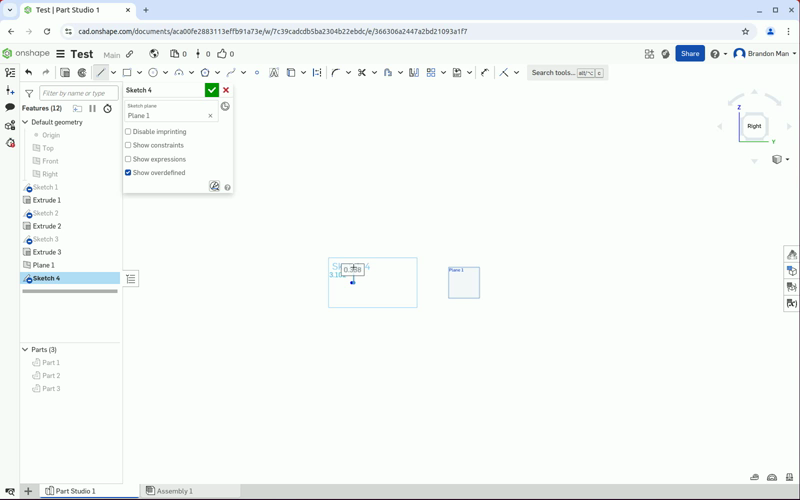
key_down(shift)
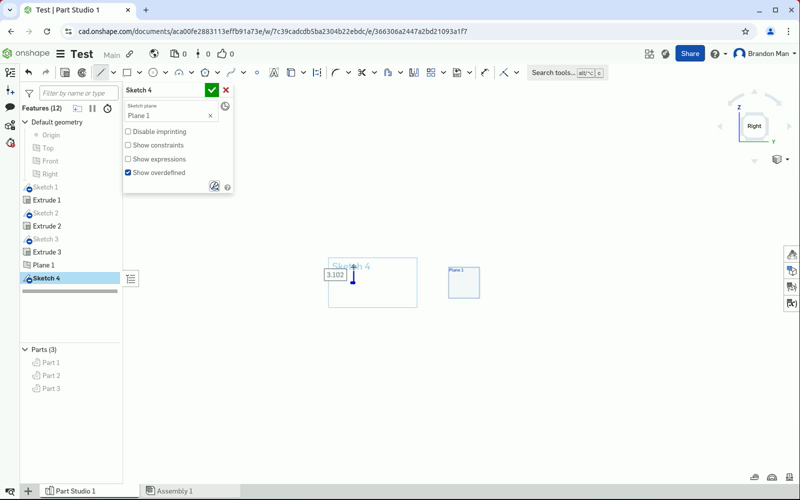
mouse_move(383, 266)
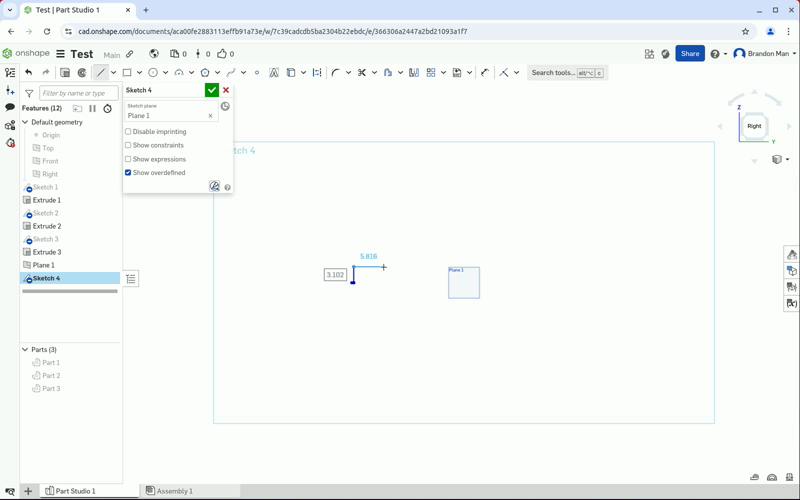
mouse_move(351, 266)
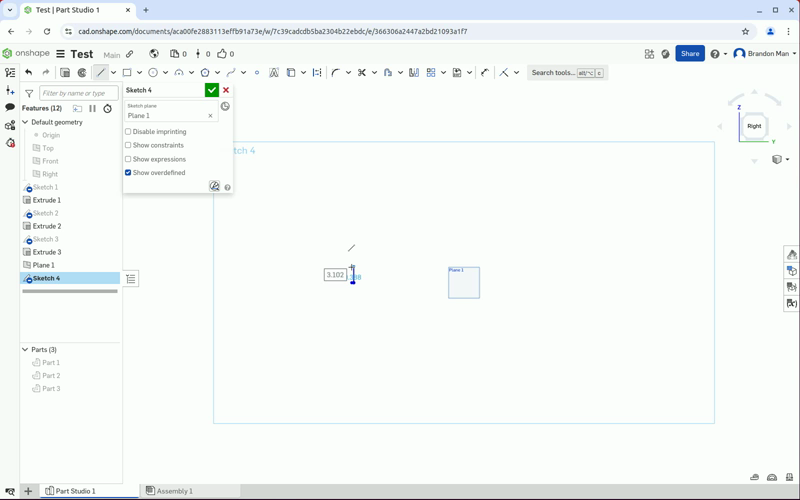
scroll(6)
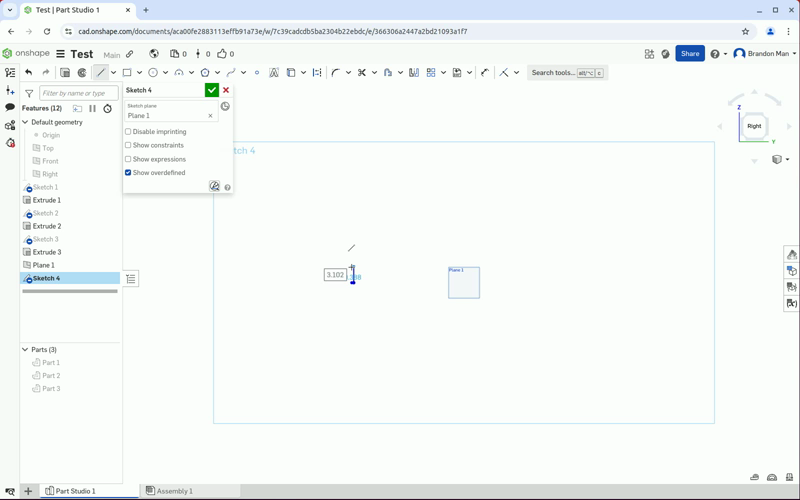
scroll(6)
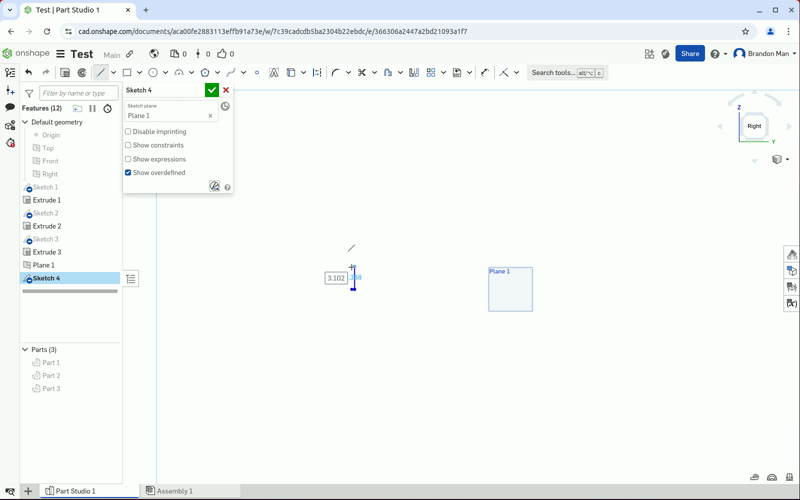
scroll(6)
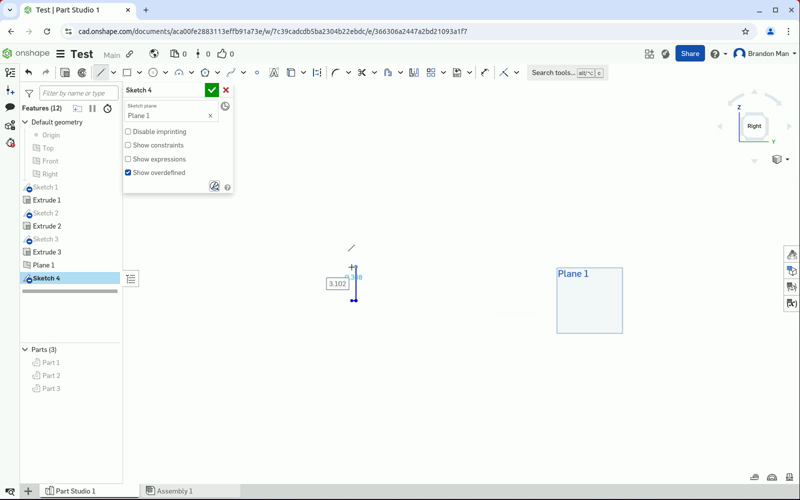
scroll(6)
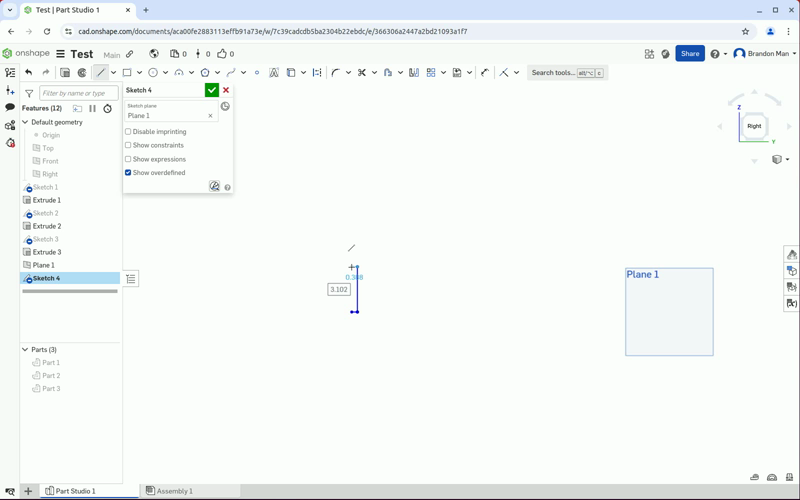
scroll(6)
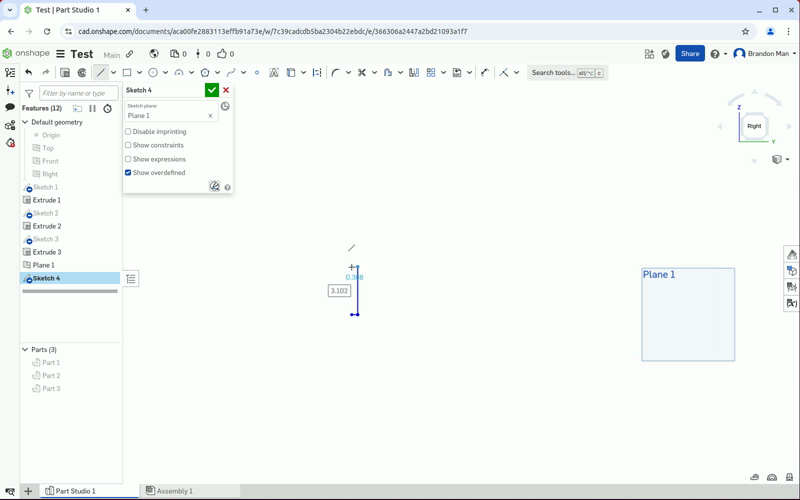
scroll(6)
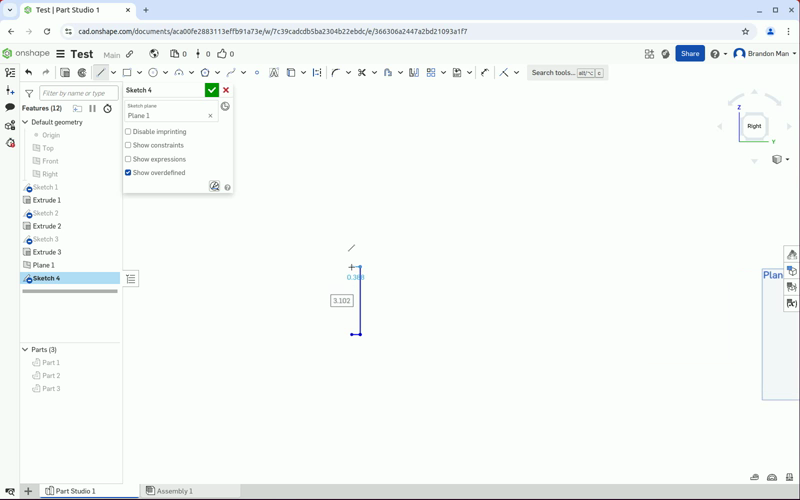
scroll(6)
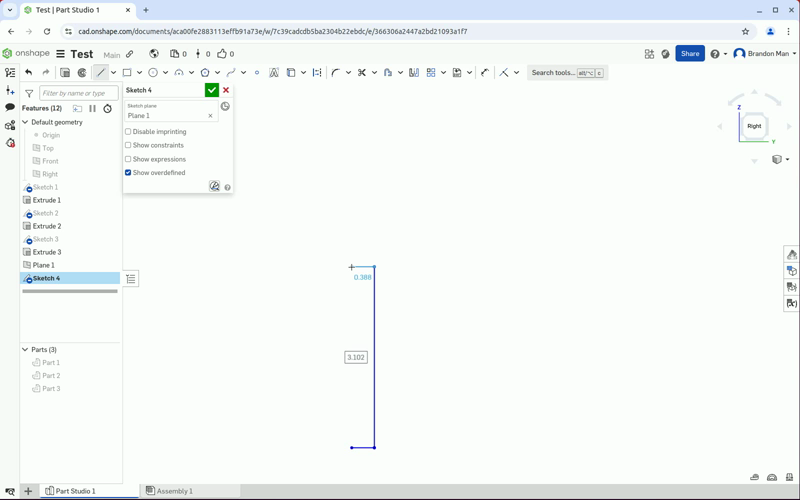
click(351, 266)
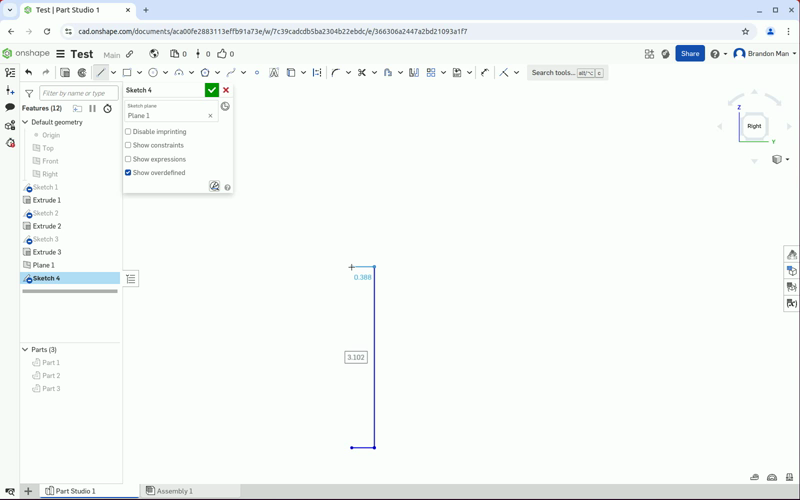
scroll(-6)
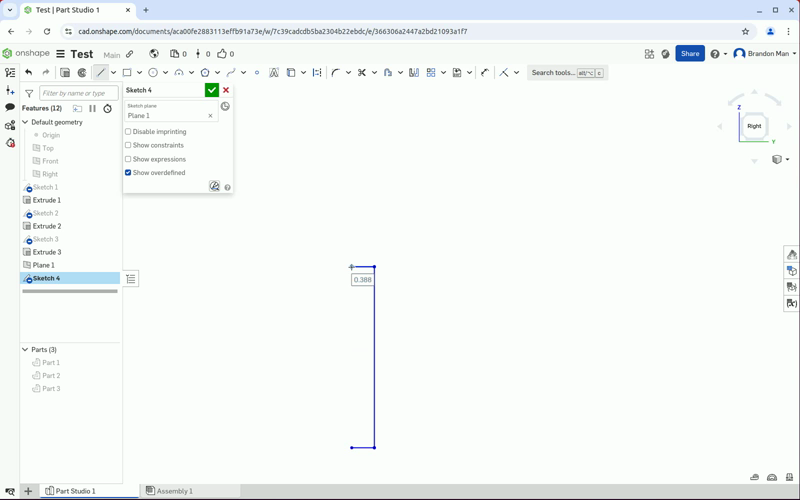
scroll(-6)
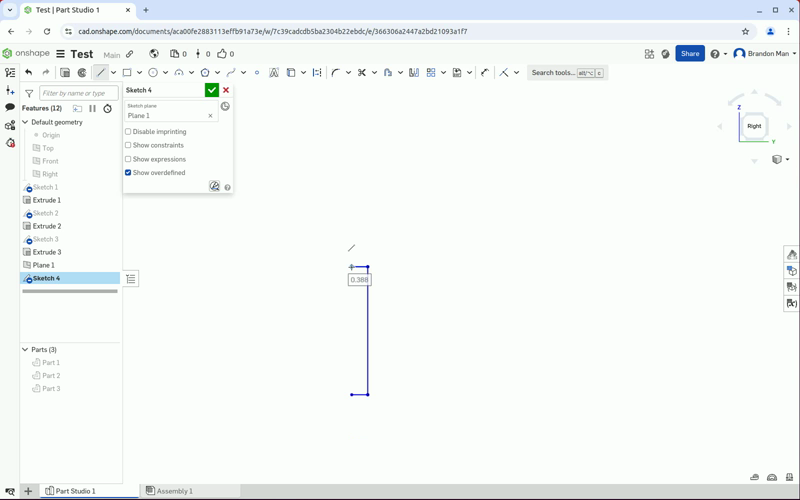
scroll(-6)
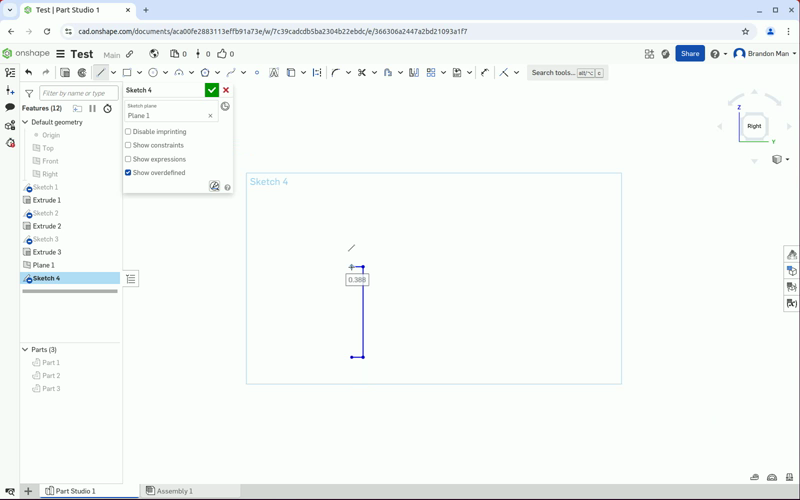
scroll(-6)
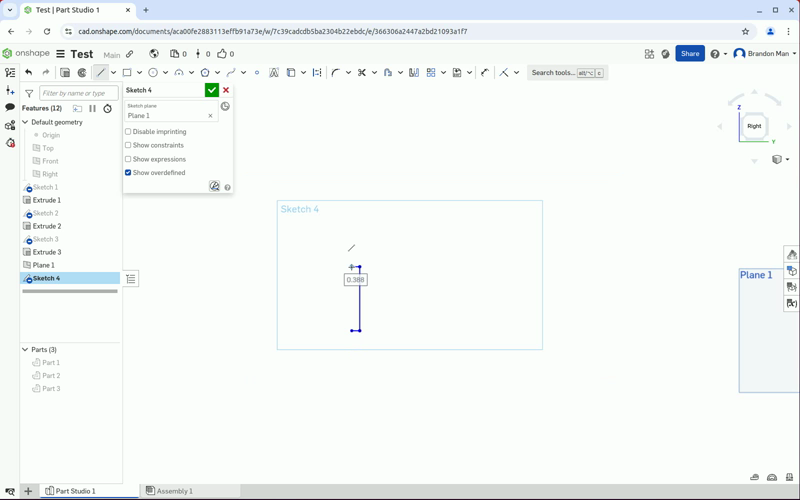
scroll(-6)
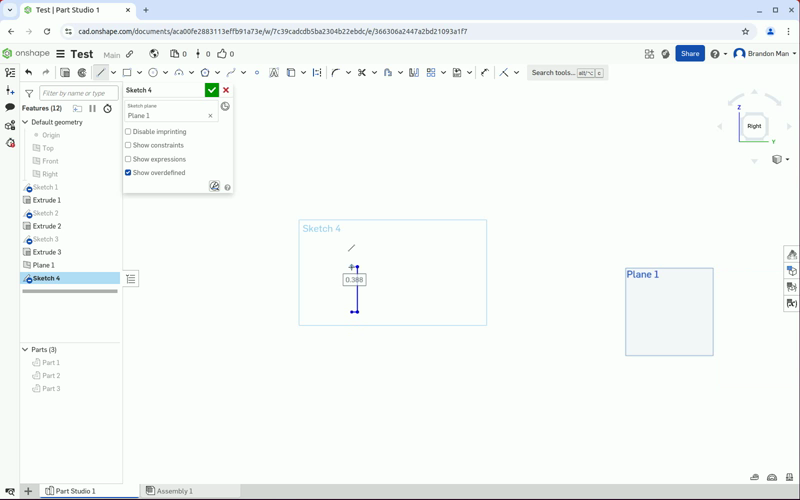
scroll(-6)
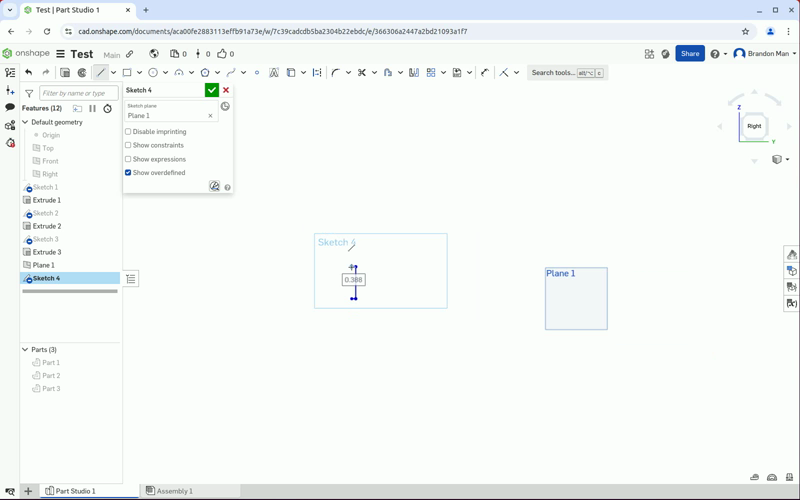
scroll(-6)
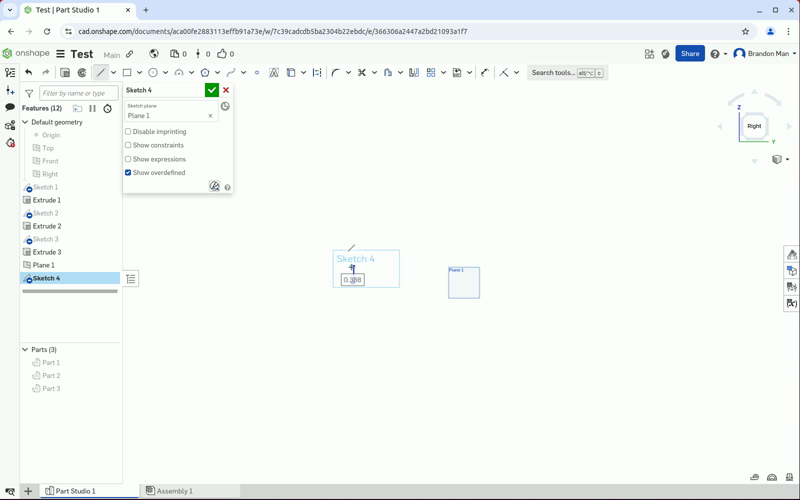
key_up(shift)
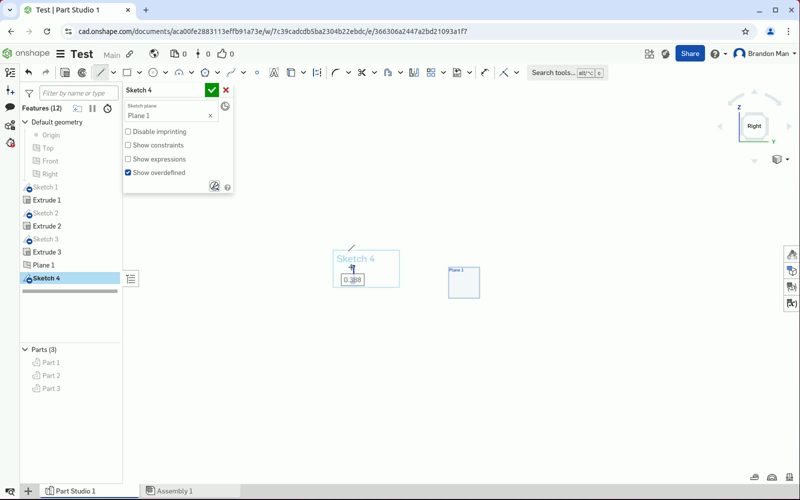
mouse_move(381, 266)
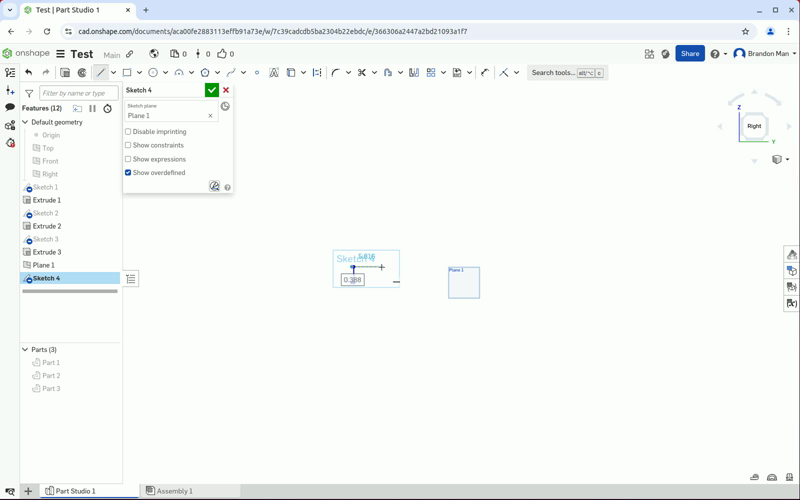
key_down(shift)
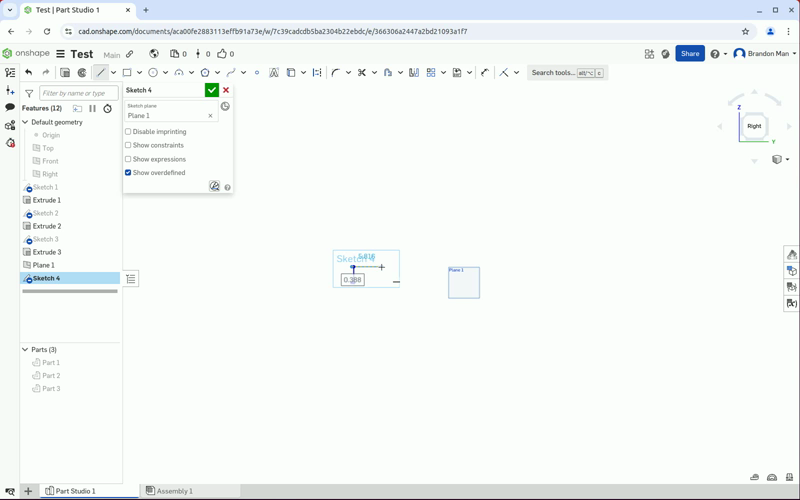
mouse_move(351, 282)
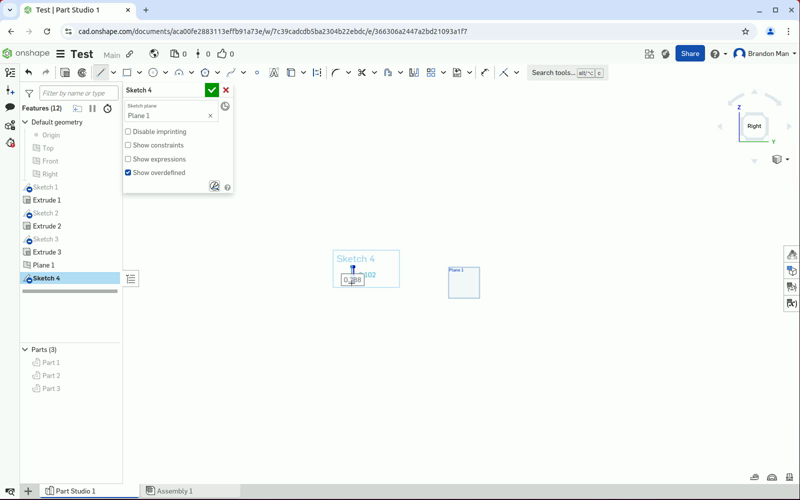
scroll(6)
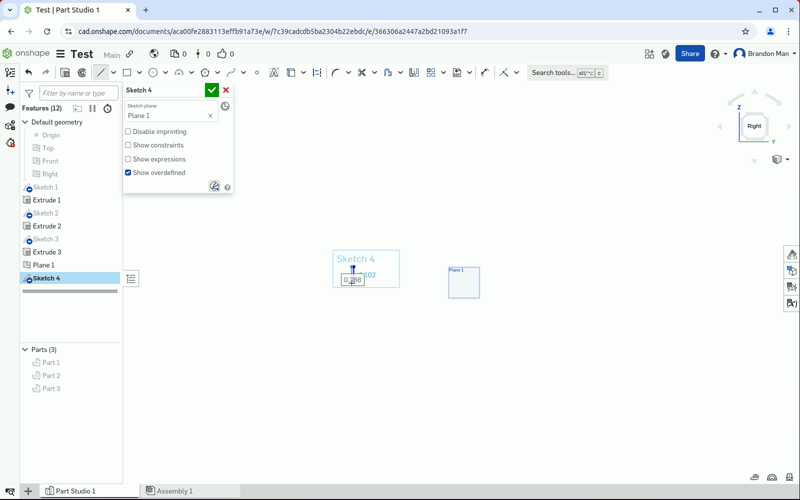
scroll(6)
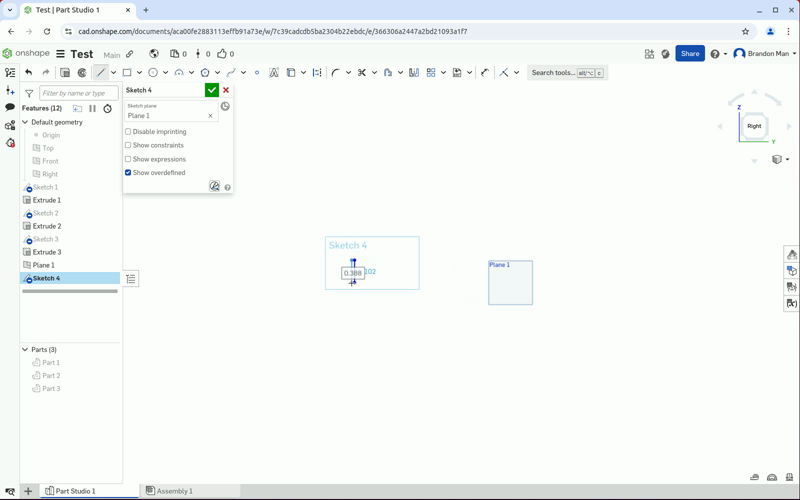
scroll(6)
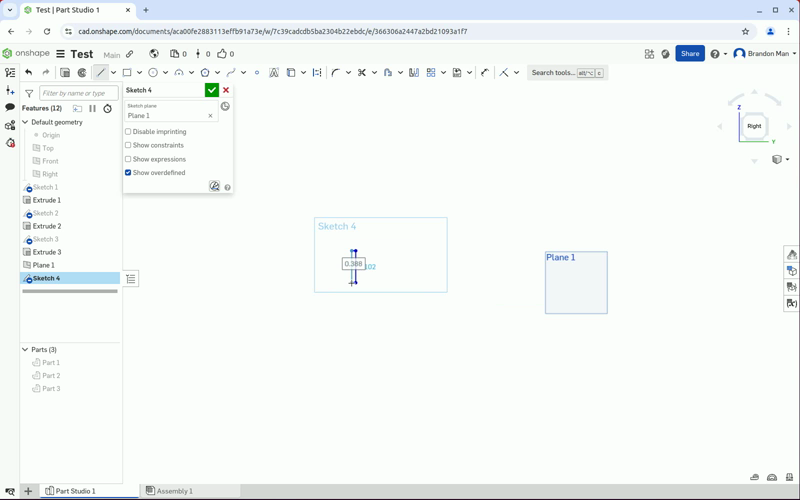
scroll(6)
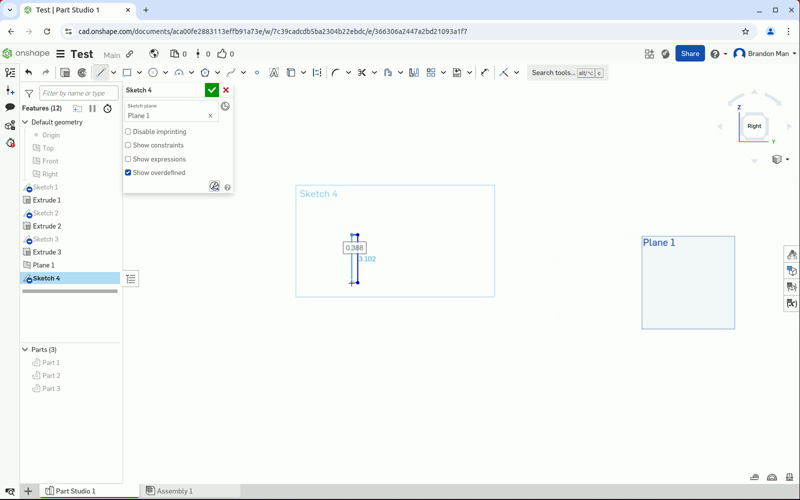
scroll(6)
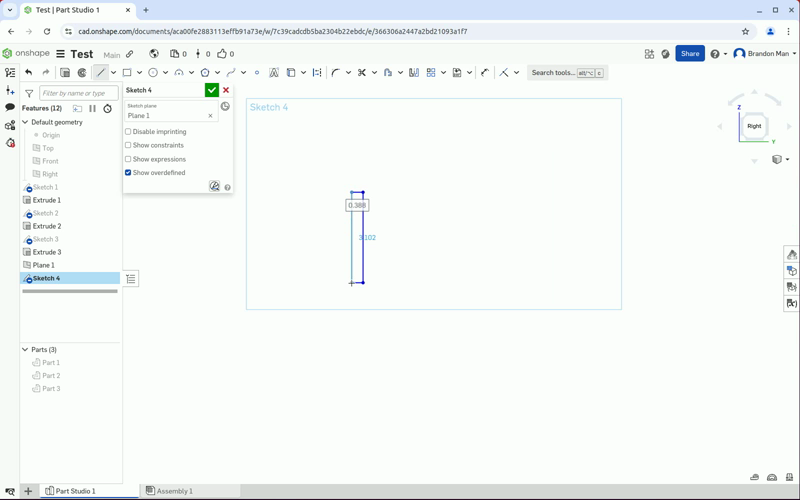
scroll(6)
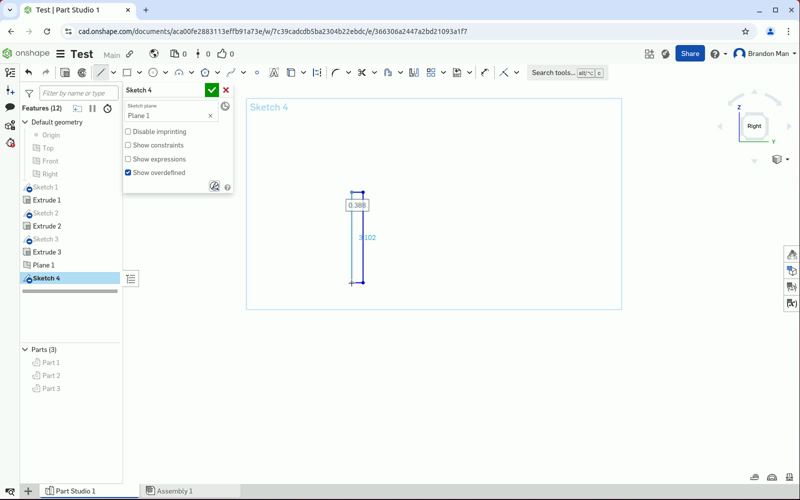
scroll(6)
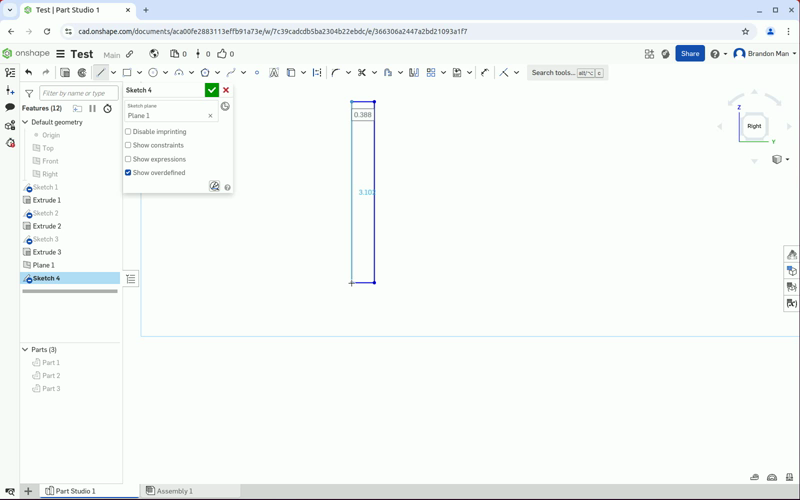
key_up(shift)
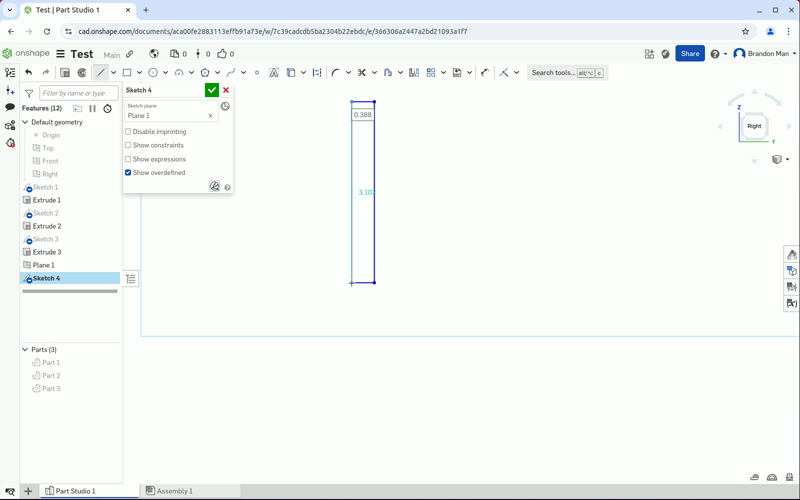
click(351, 282)
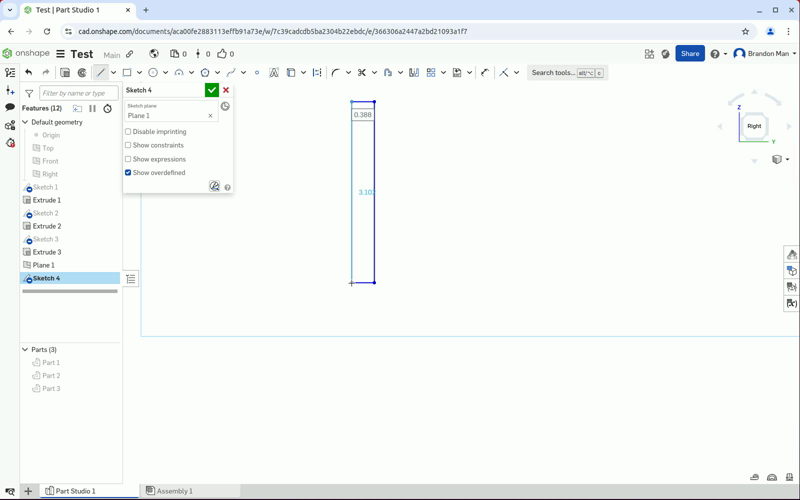
scroll(-6)
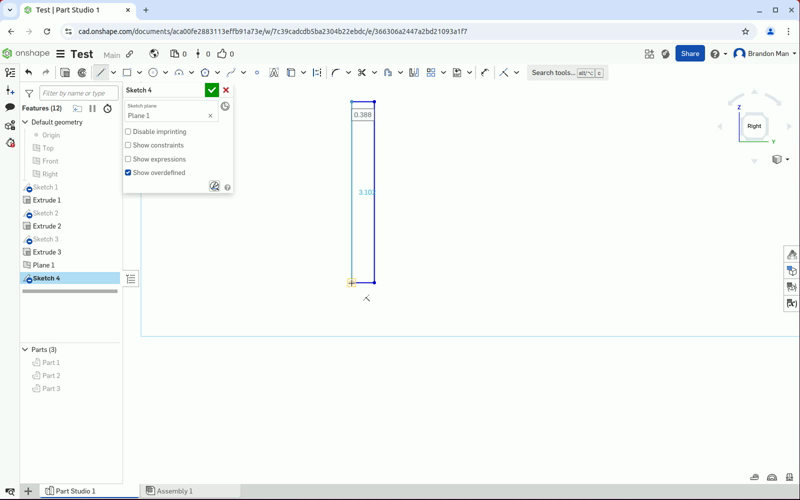
scroll(-6)
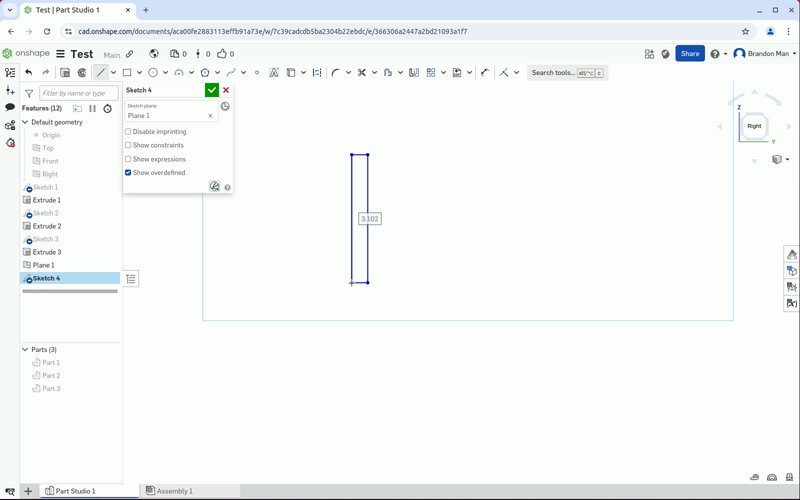
scroll(-6)
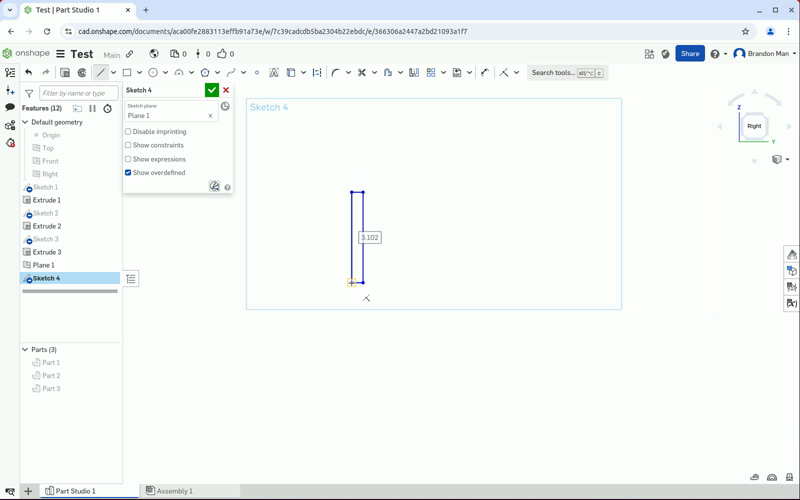
scroll(-6)
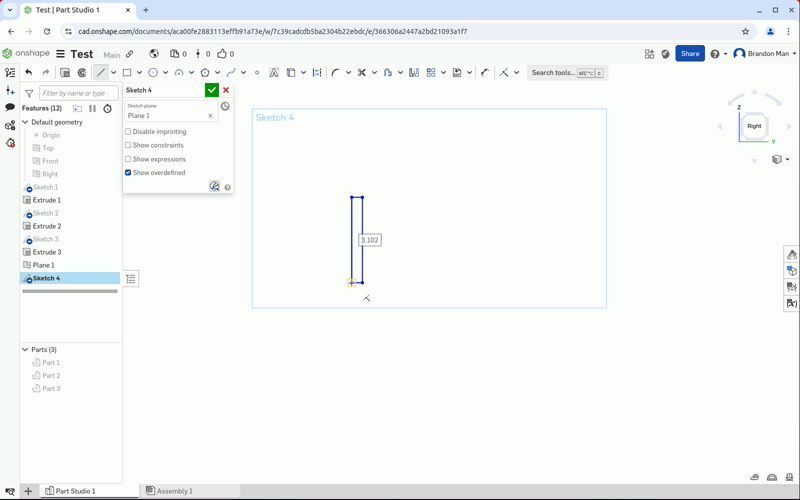
scroll(-6)
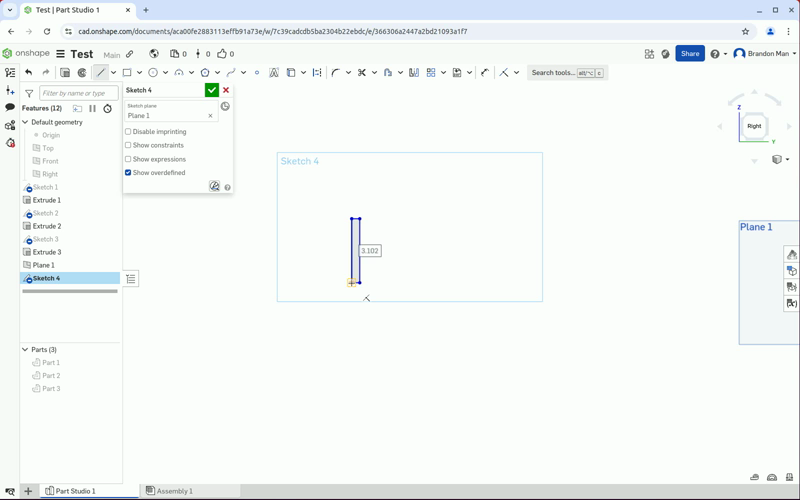
scroll(-6)
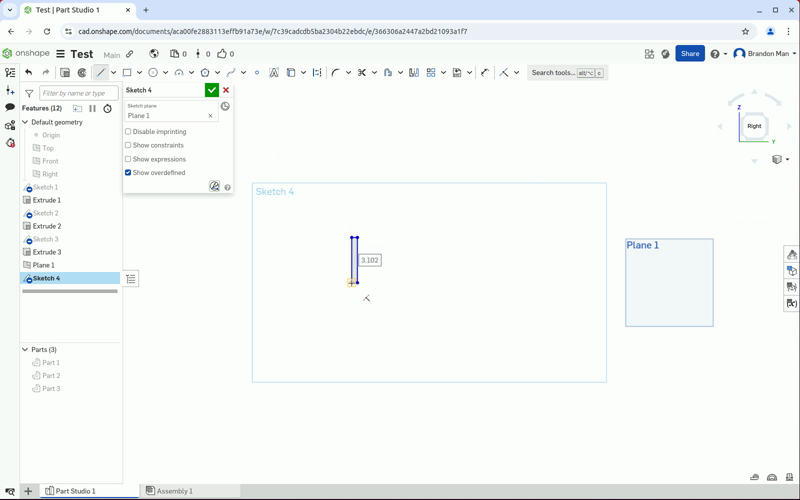
scroll(-6)
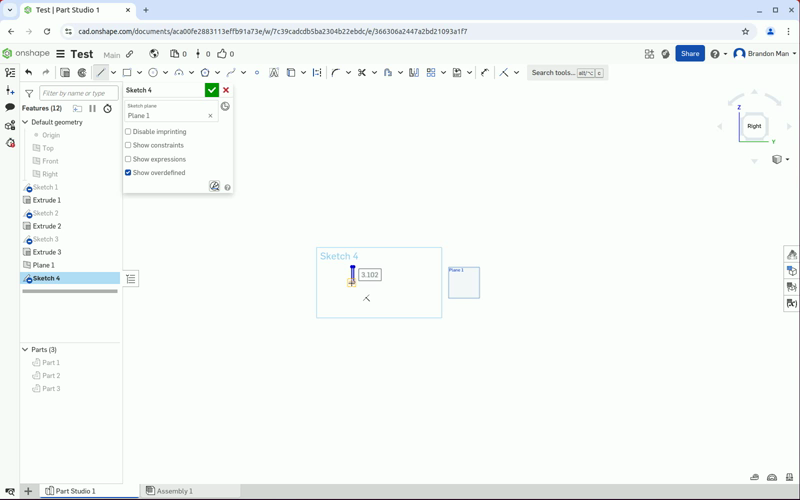
key(esc)
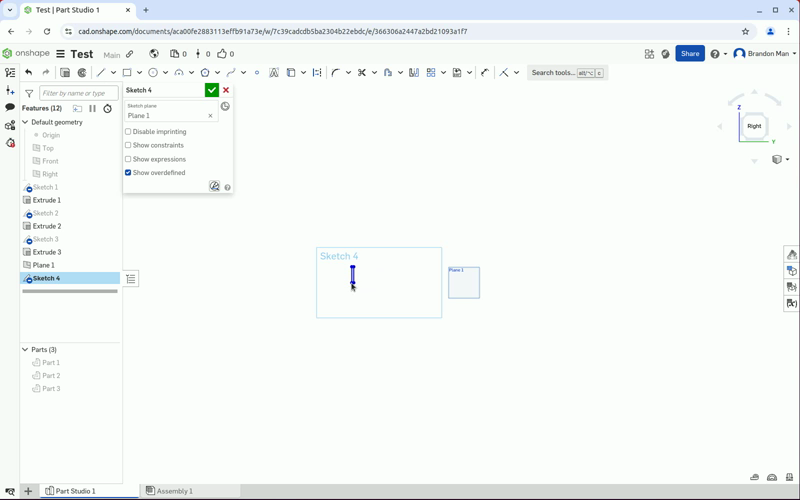
mouse_move(352, 272)
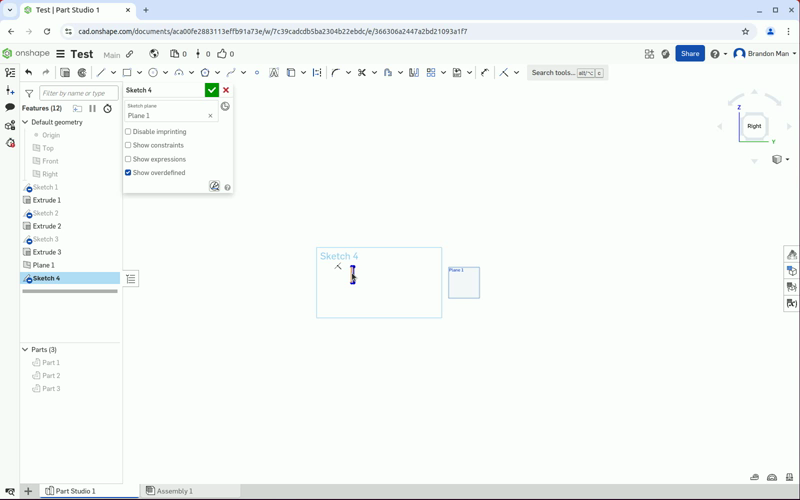
scroll(6)
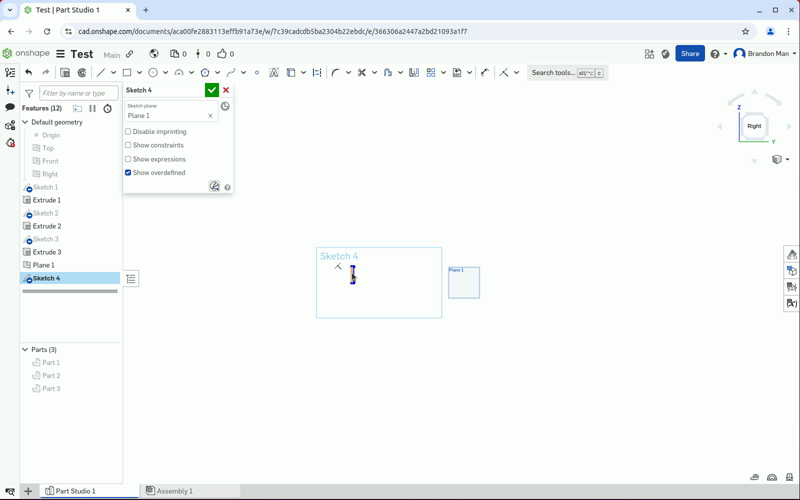
scroll(6)
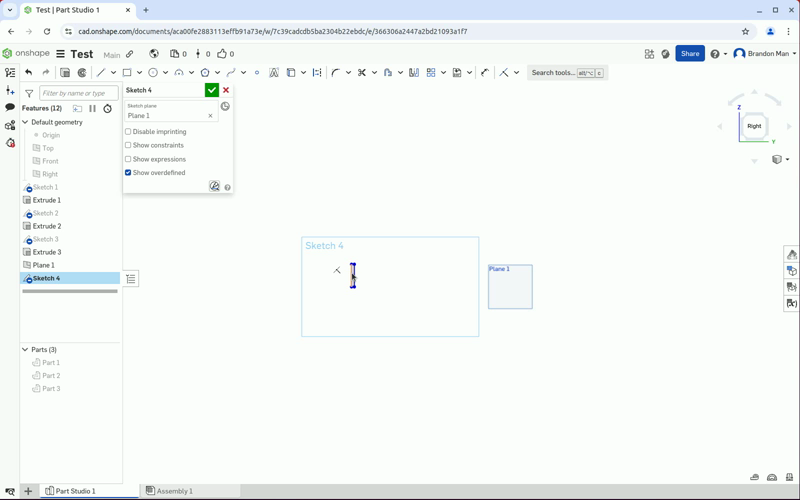
scroll(6)
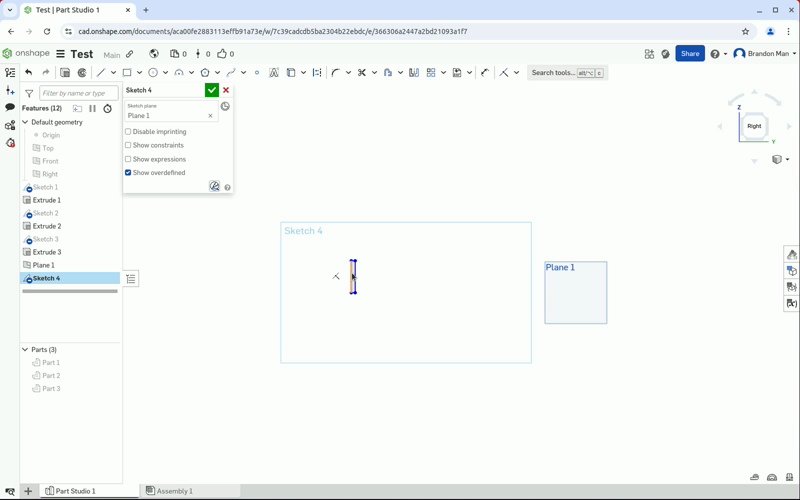
scroll(6)
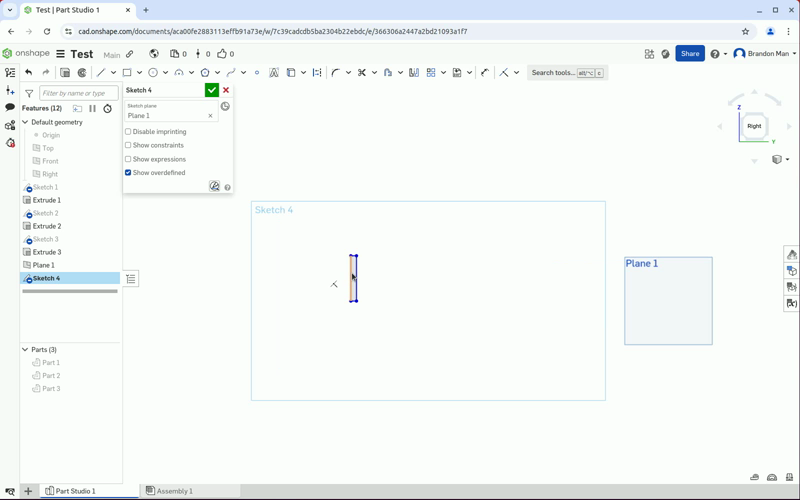
scroll(6)
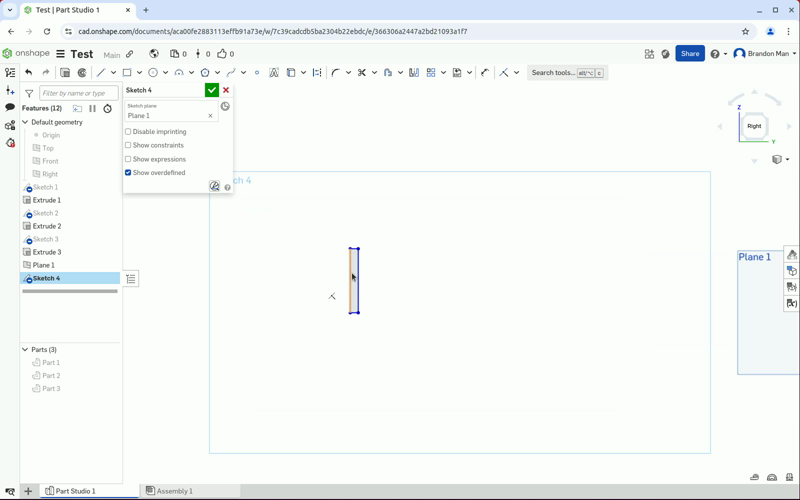
scroll(6)
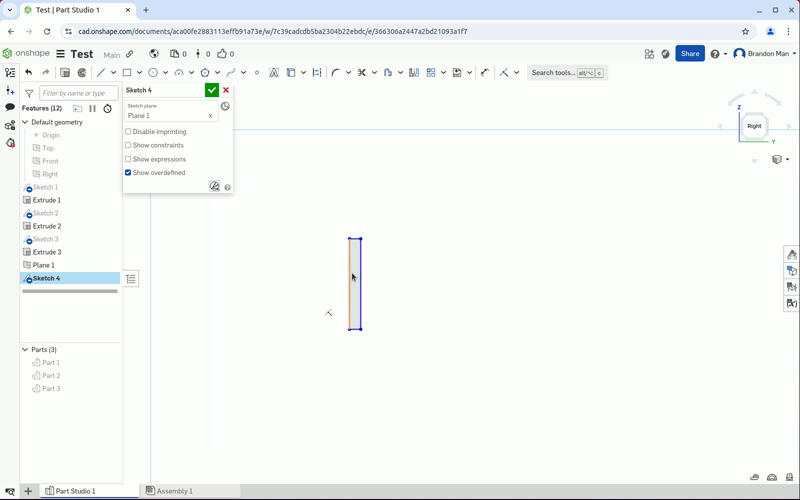
scroll(6)
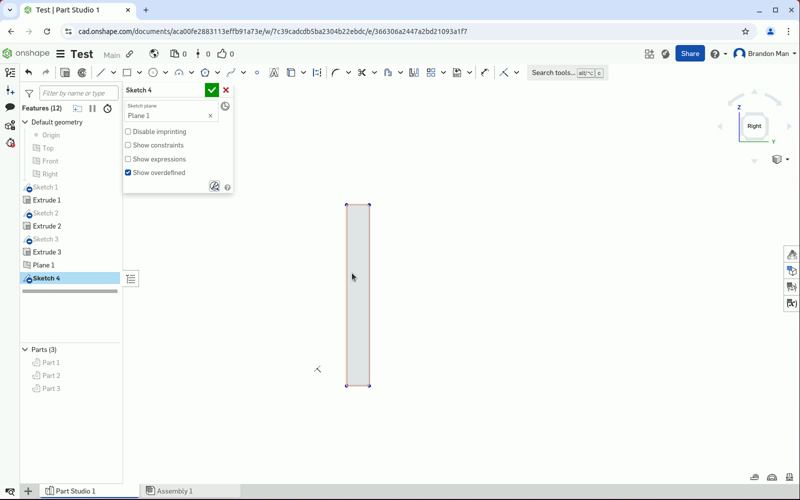
click(352, 272)
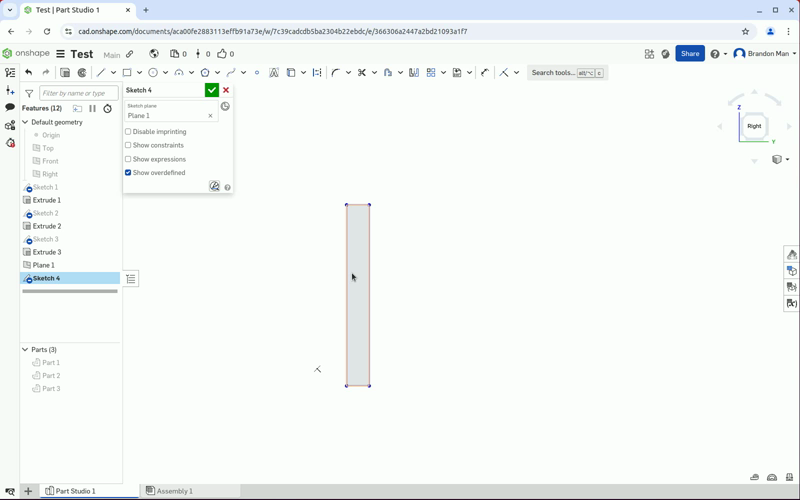
scroll(-6)
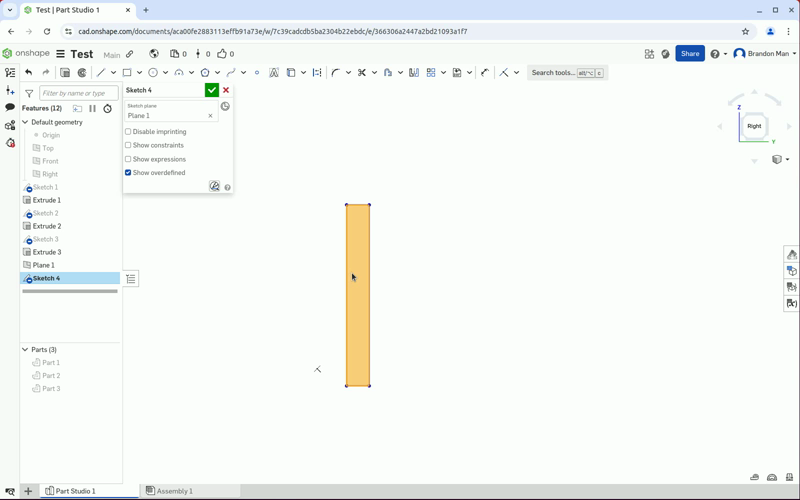
scroll(-6)
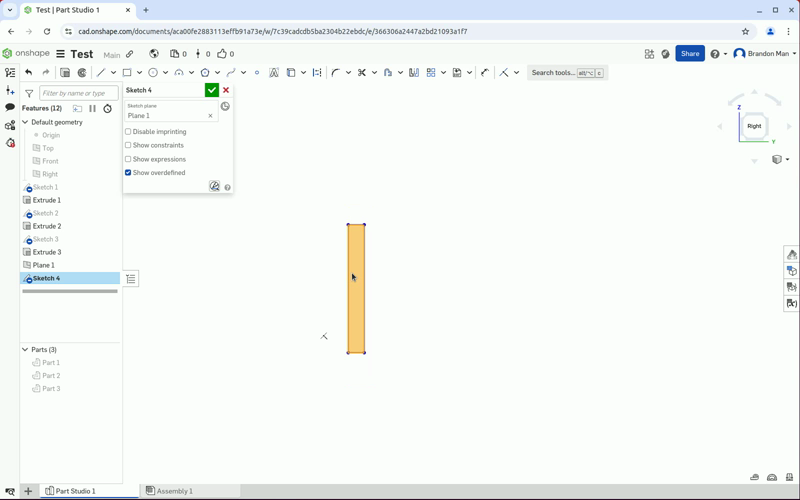
scroll(-6)
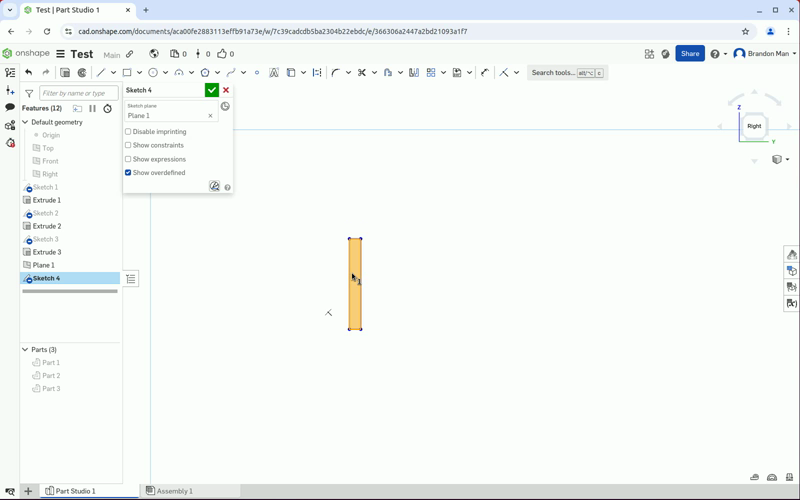
scroll(-6)
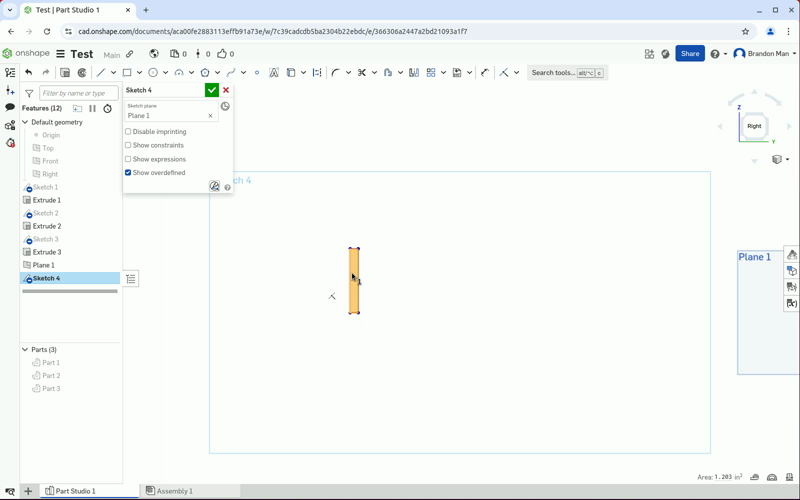
scroll(-6)
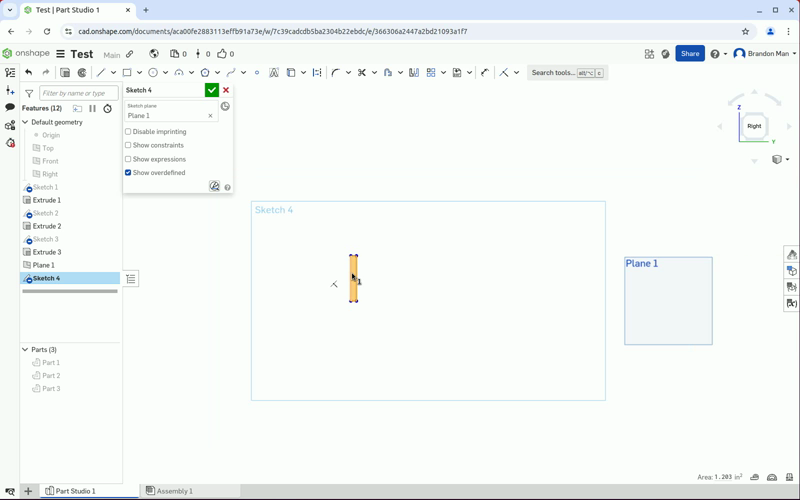
scroll(-6)
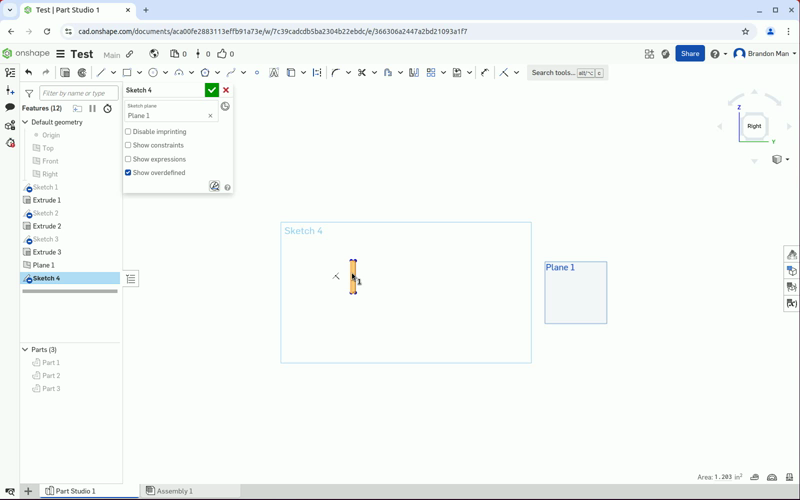
scroll(-6)
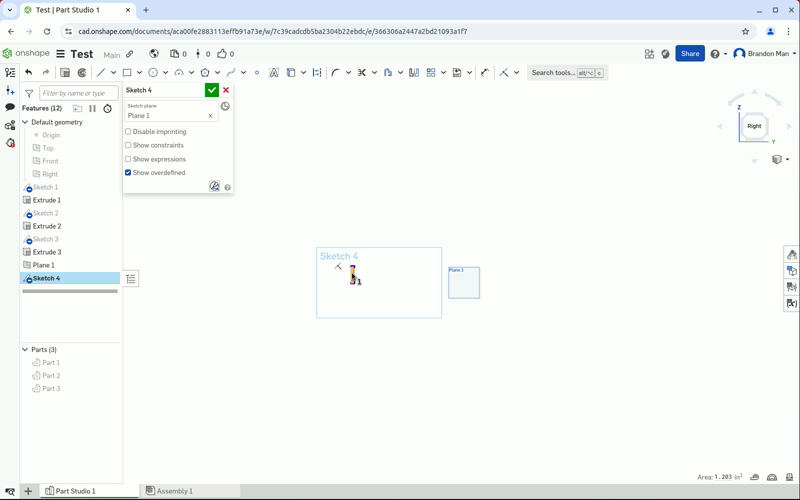
mouse_move(73, 352)
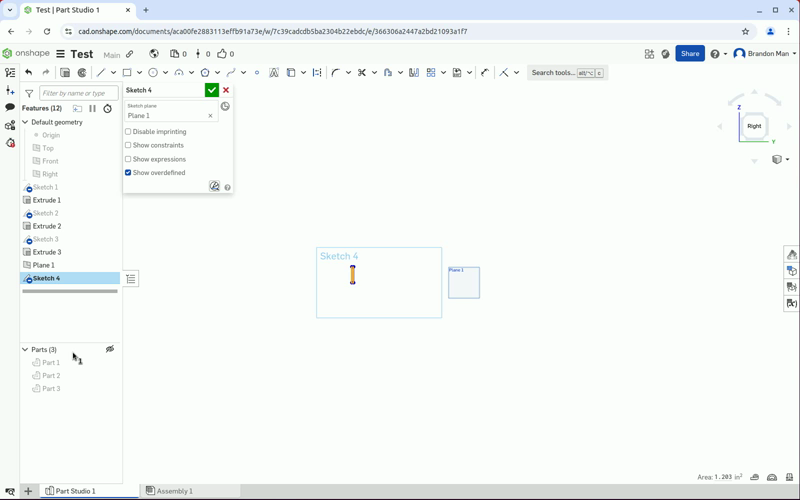
key(shift+y)
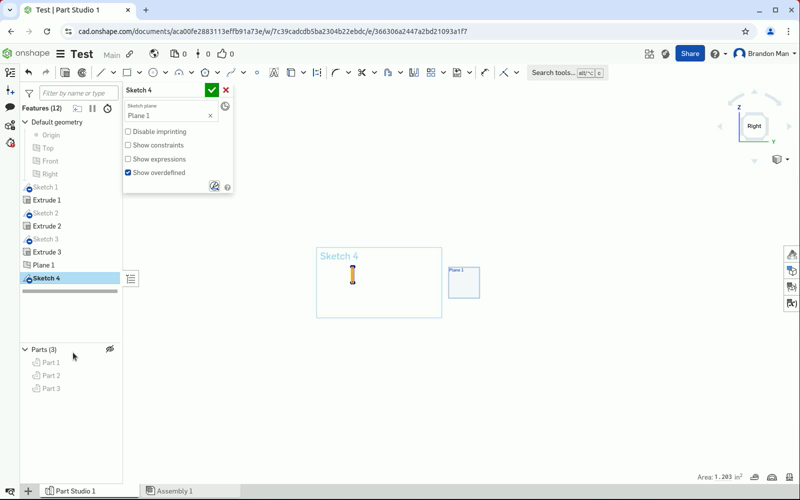
key(shift+e)
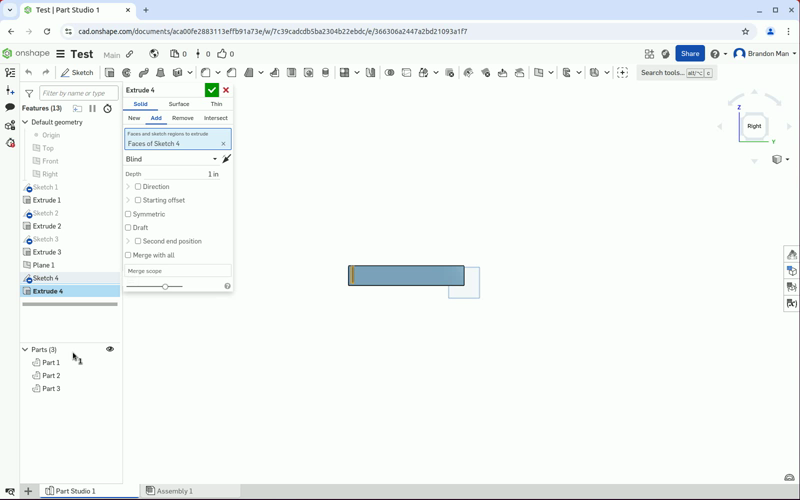
mouse_move(143, 106)
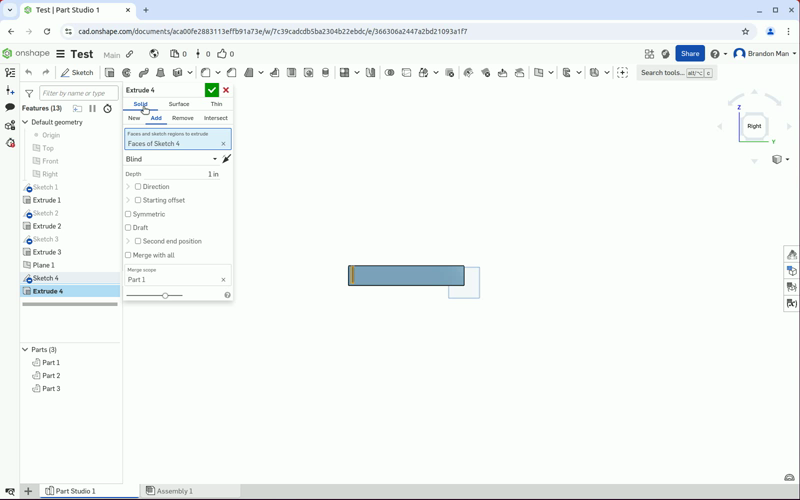
click(143, 106)
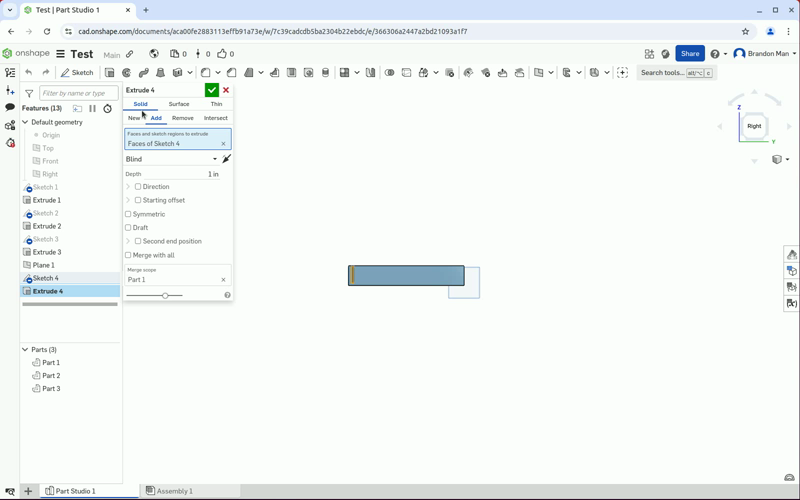
mouse_move(137, 120)
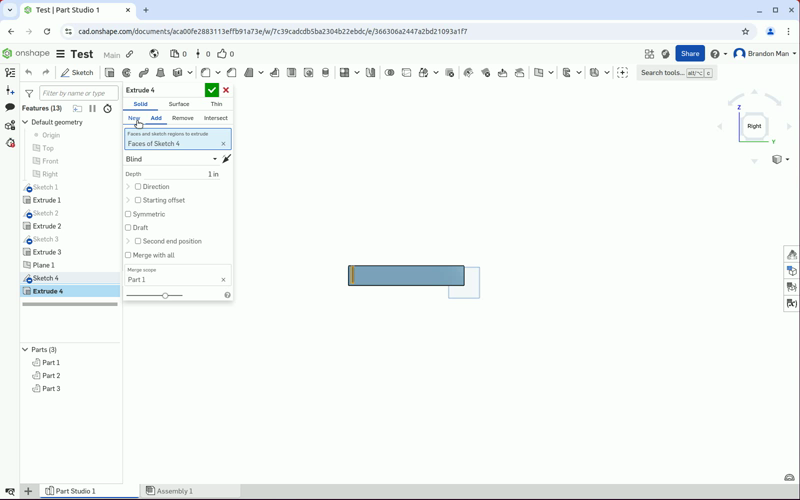
click(137, 120)
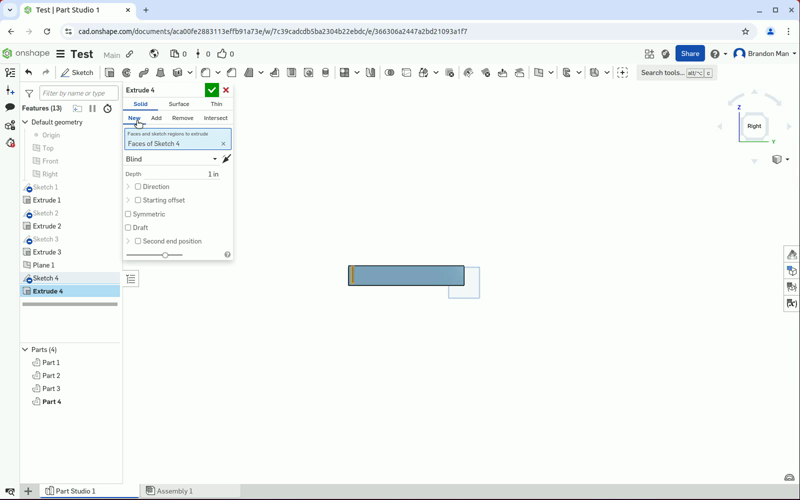
key(tab, 4)
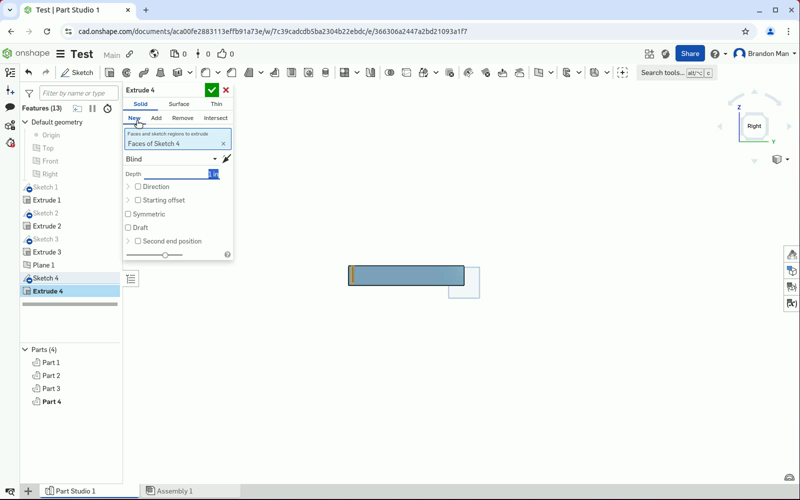
text(19.257)
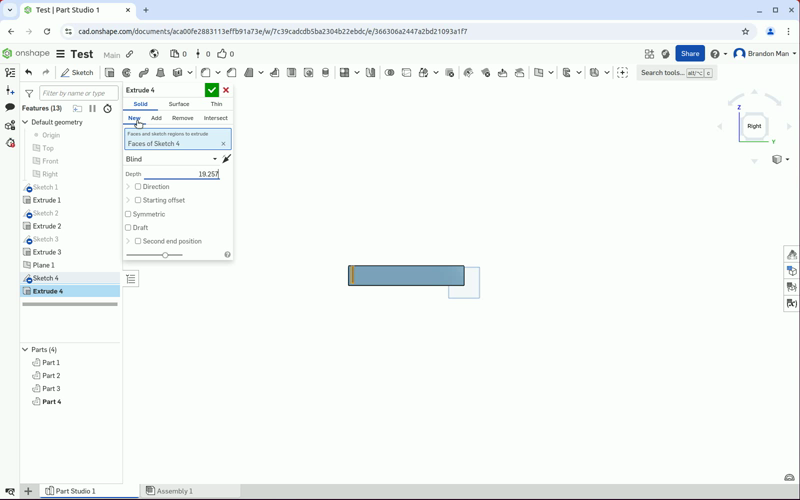
key(enter)
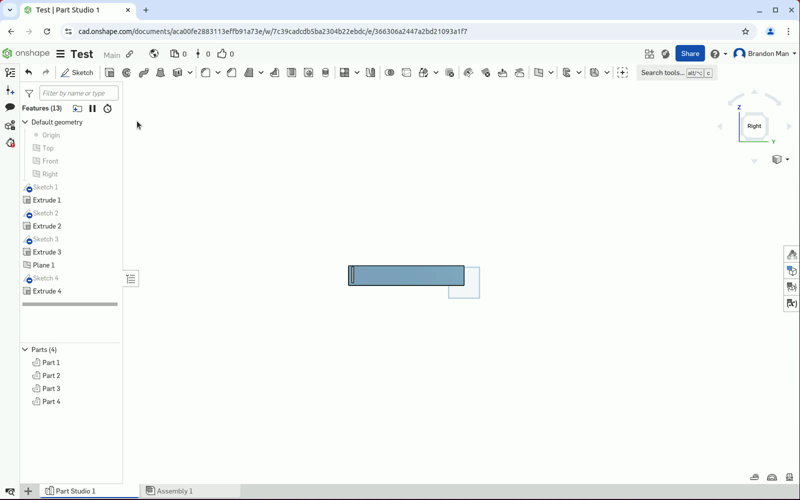
key(shift+h)
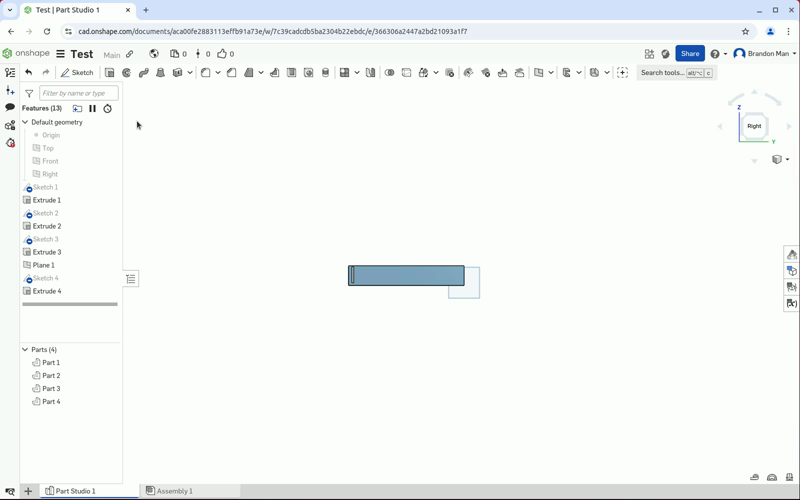
key(shift+h)
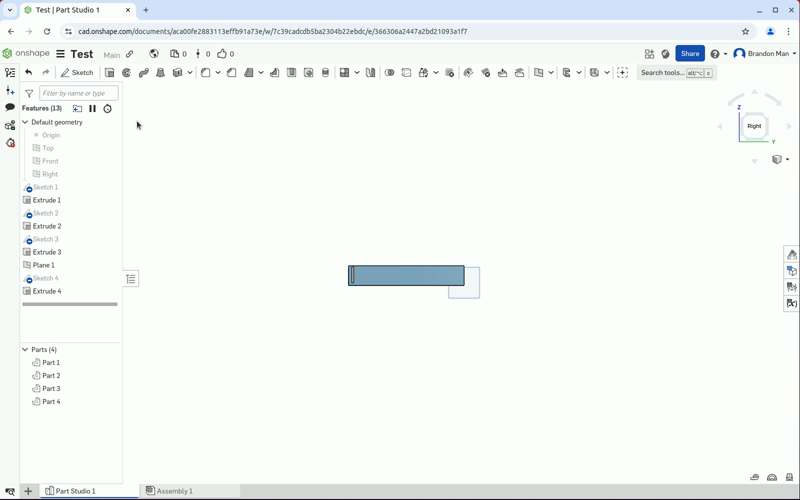
mouse_move(73, 189)
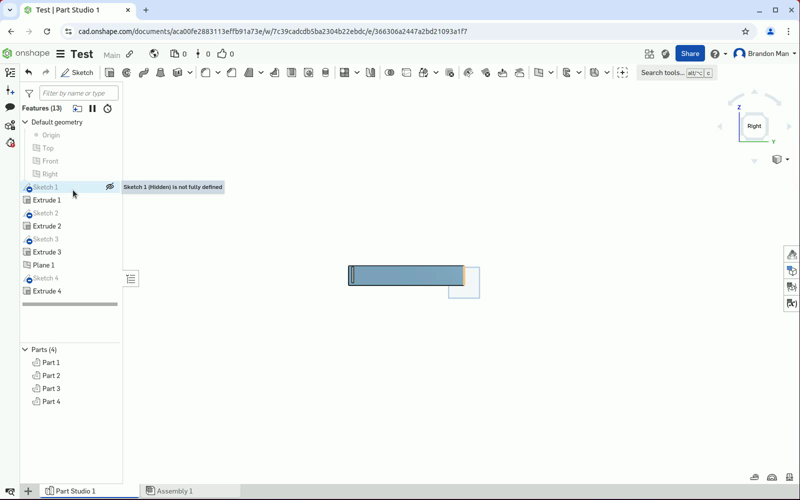
click(73, 189)
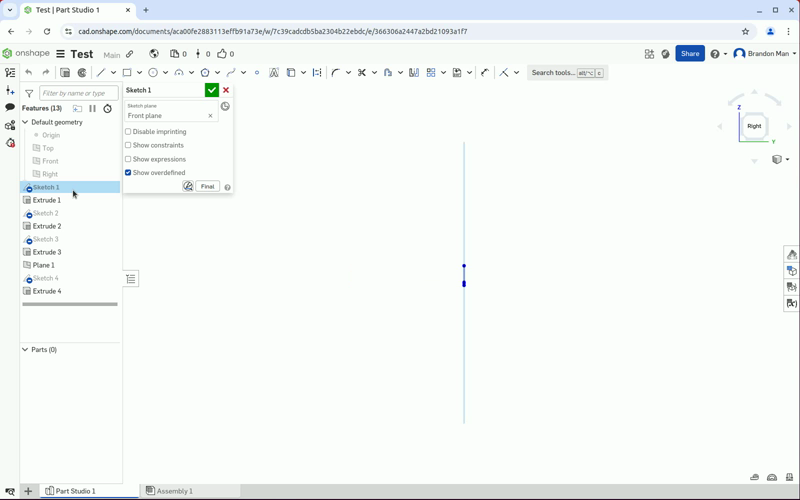
mouse_move(229, 92)
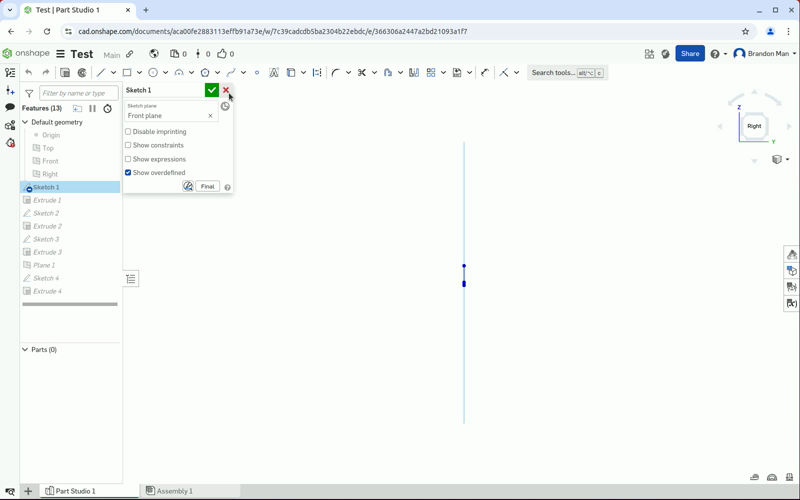
click(229, 92)
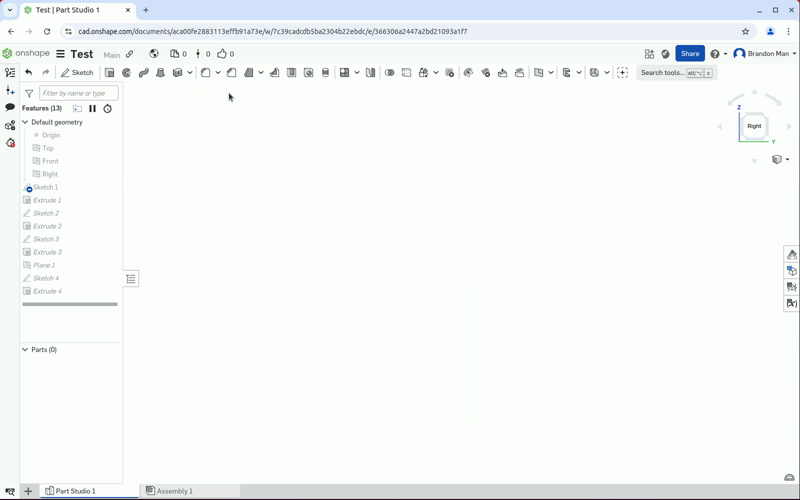
key(shift+s)
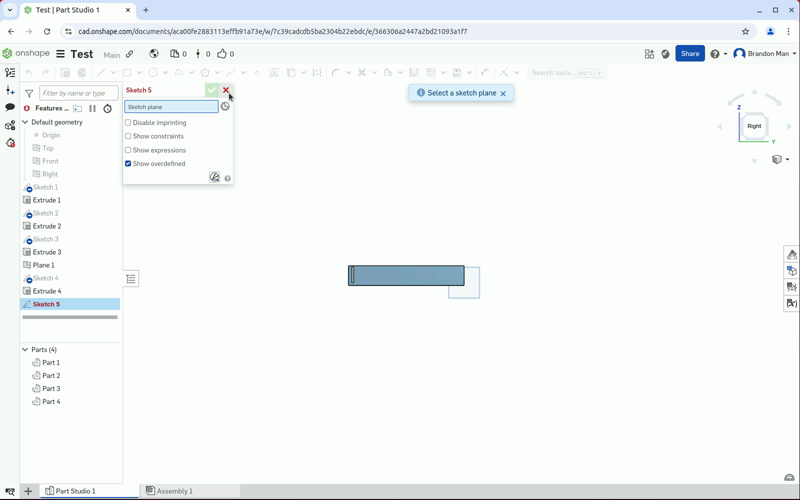
mouse_move(73, 267)
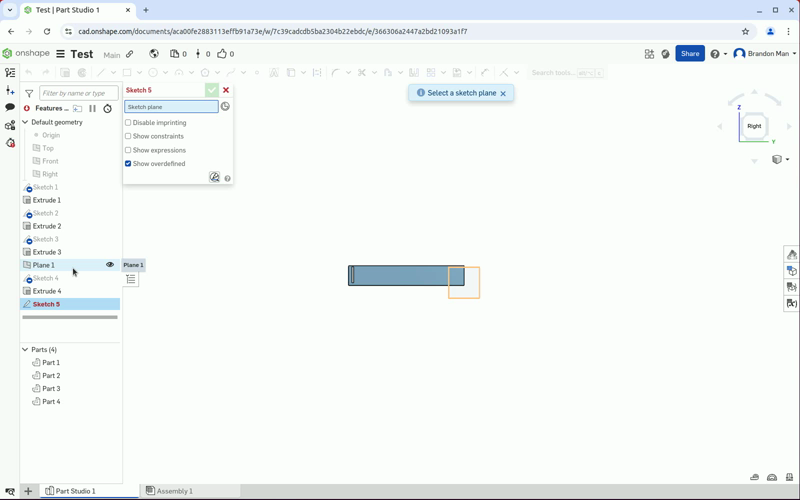
click(73, 267)
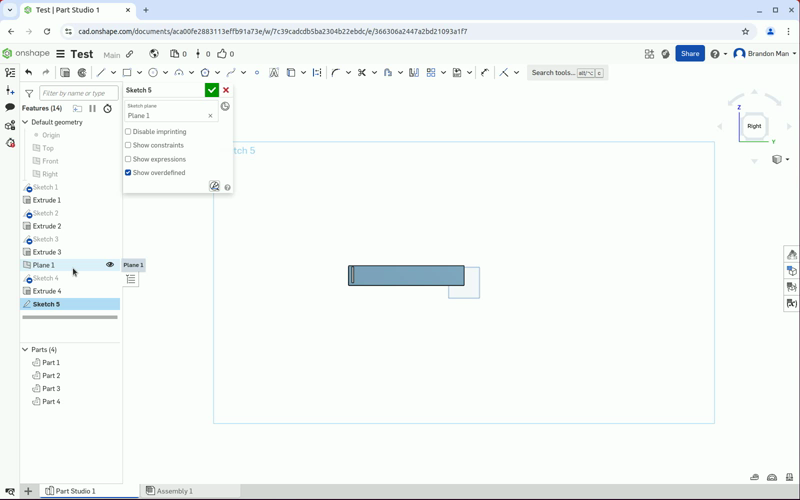
mouse_move(73, 352)
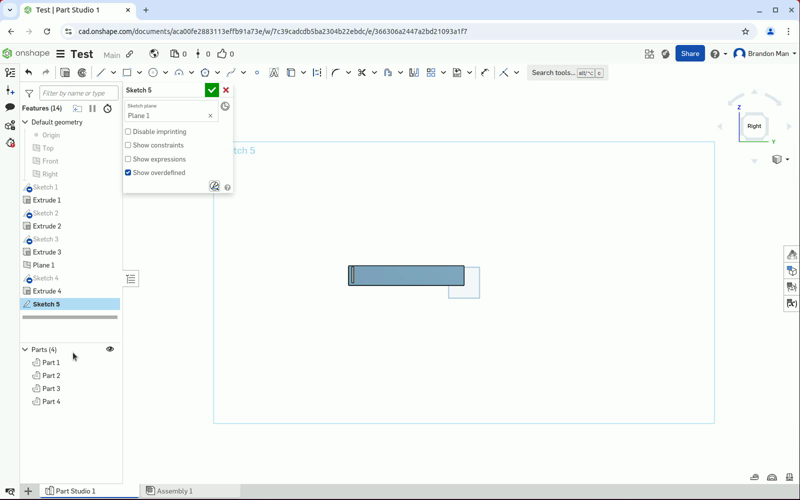
key(y)
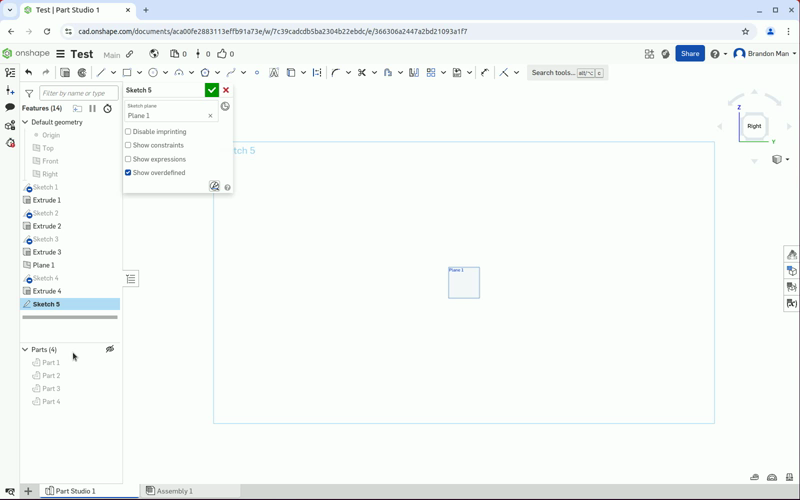
key(l)
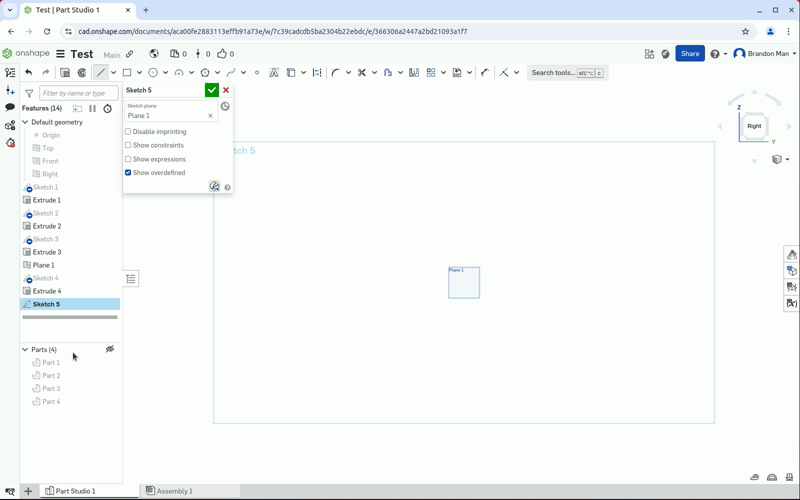
key_down(shift)
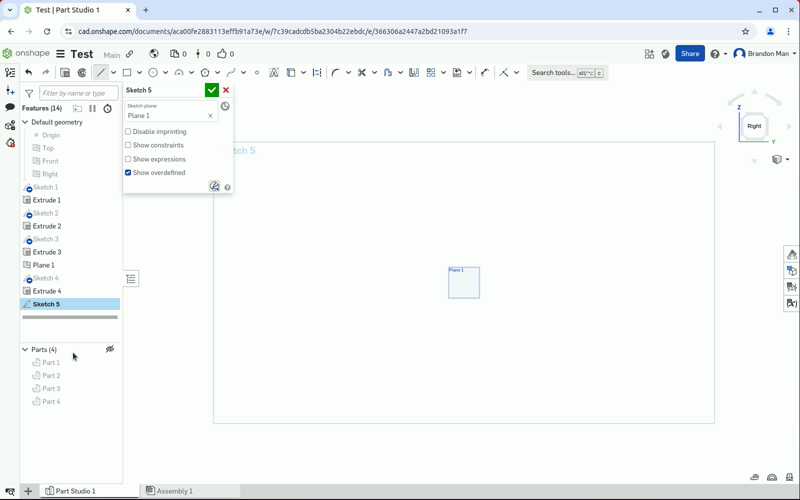
mouse_move(458, 282)
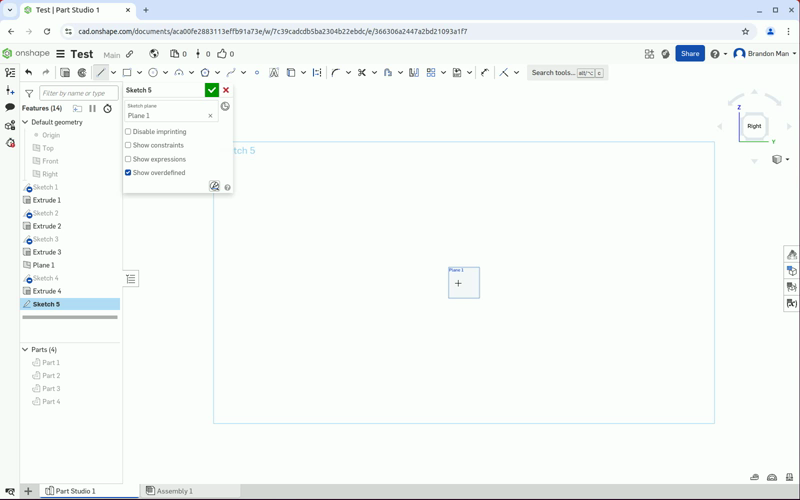
click(458, 282)
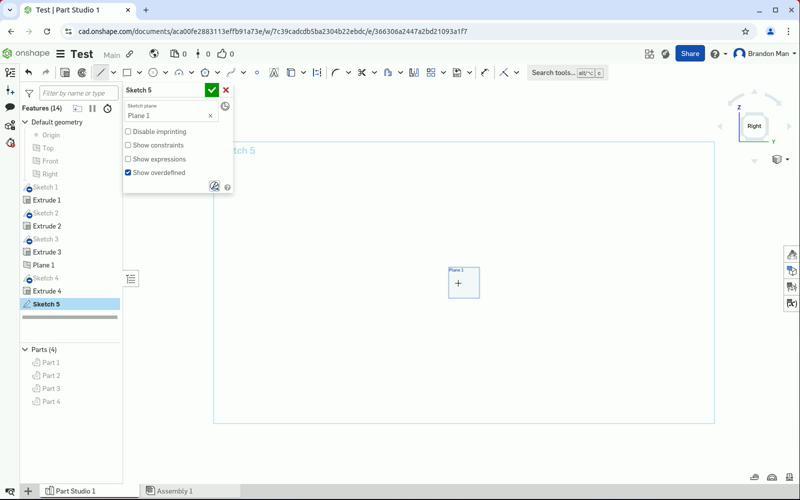
key_up(shift)
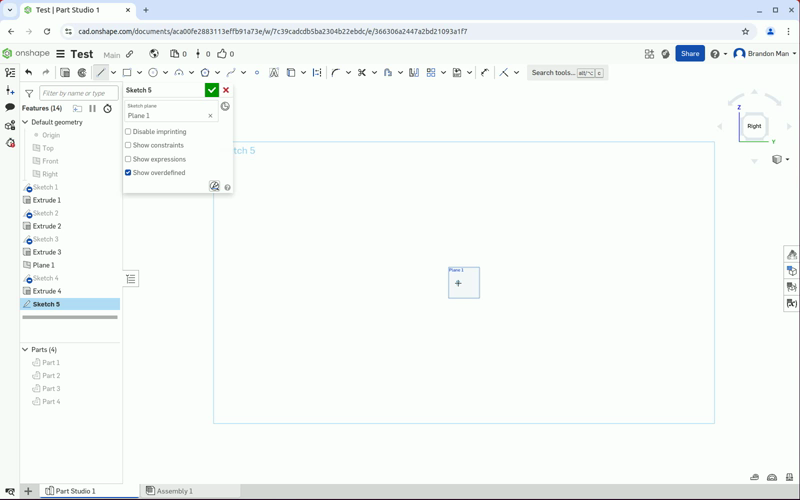
key_down(shift)
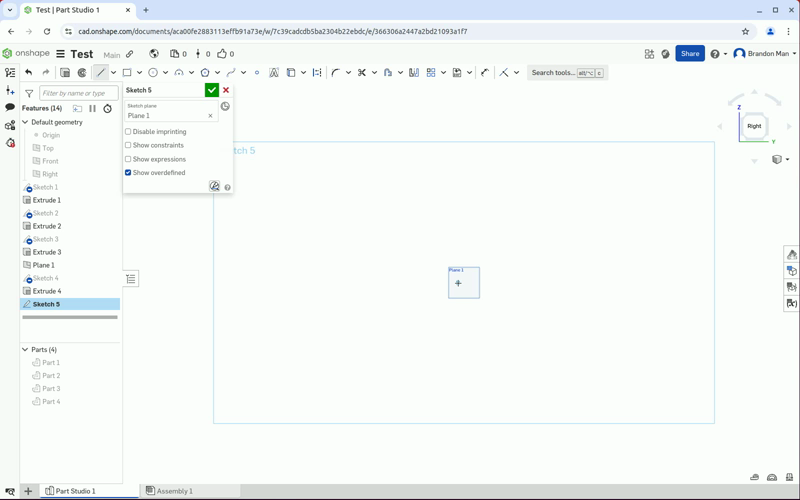
mouse_move(488, 282)
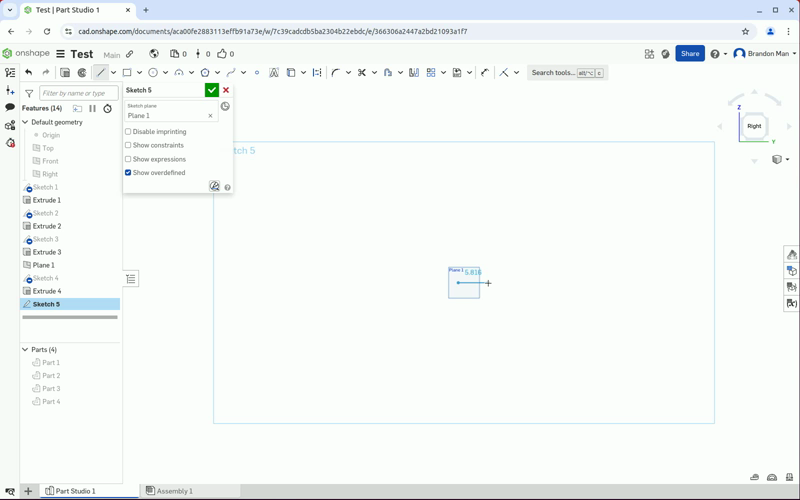
mouse_move(460, 282)
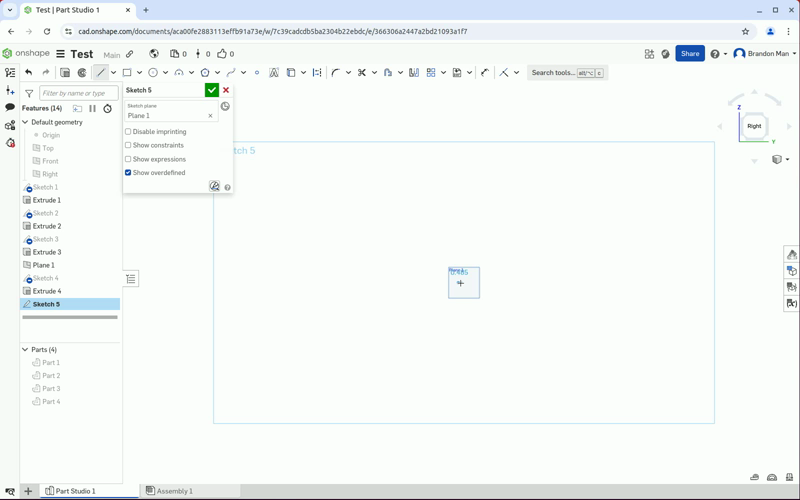
scroll(6)
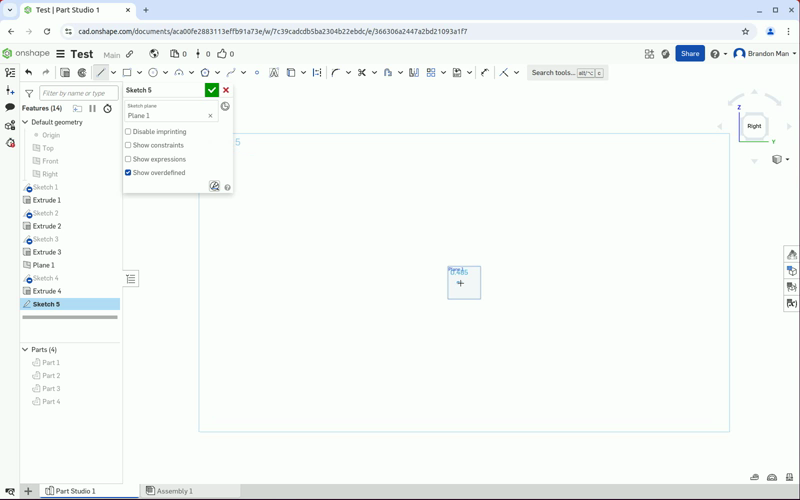
scroll(6)
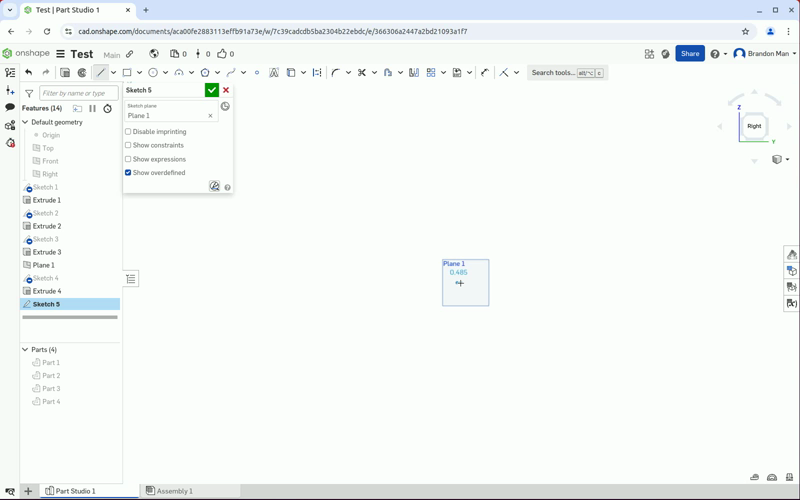
scroll(6)
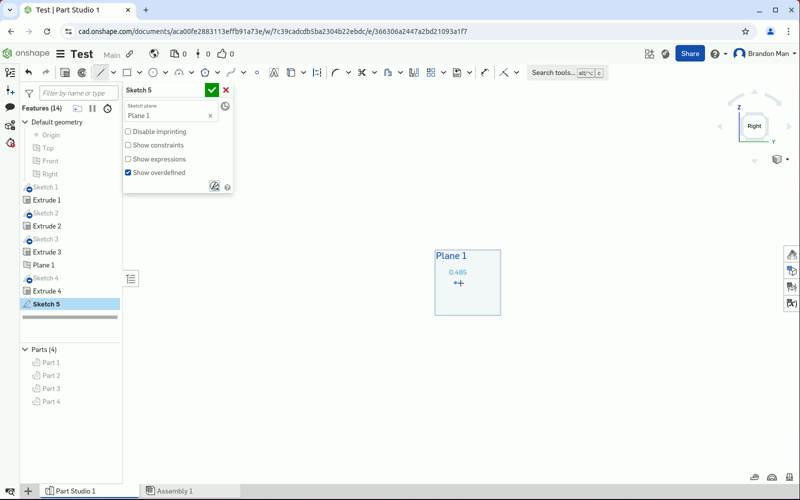
scroll(6)
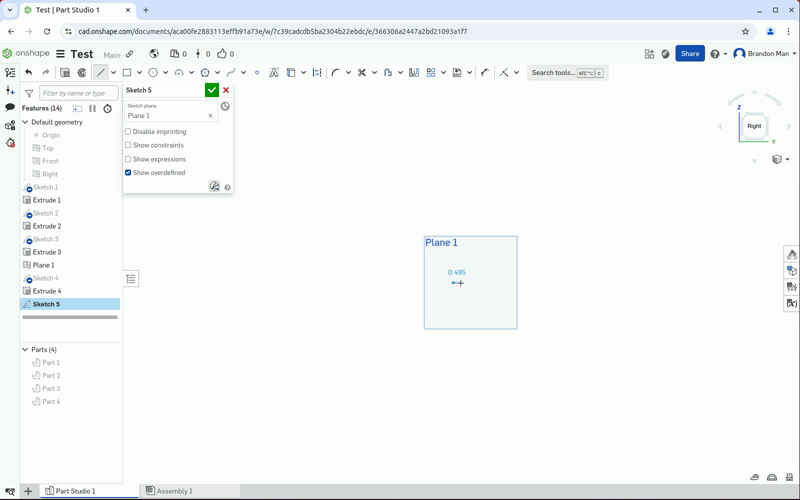
scroll(6)
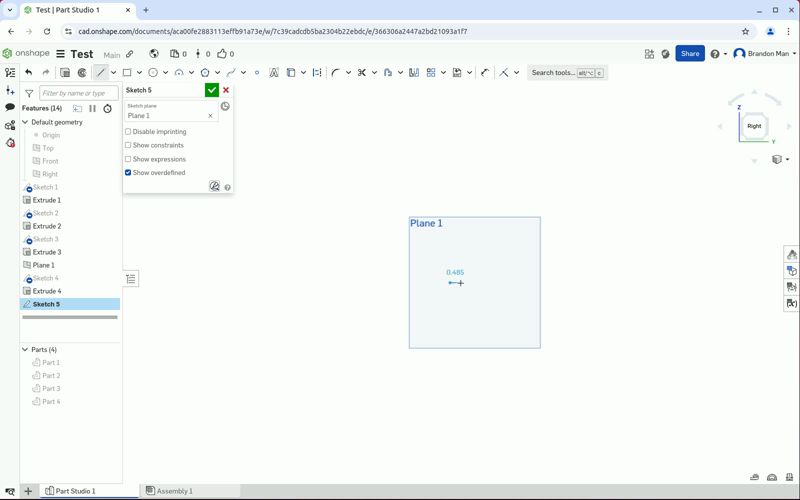
scroll(6)
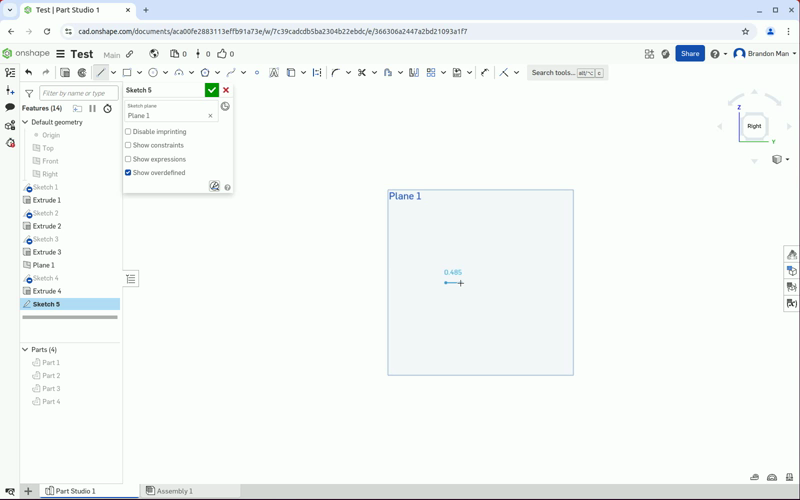
scroll(6)
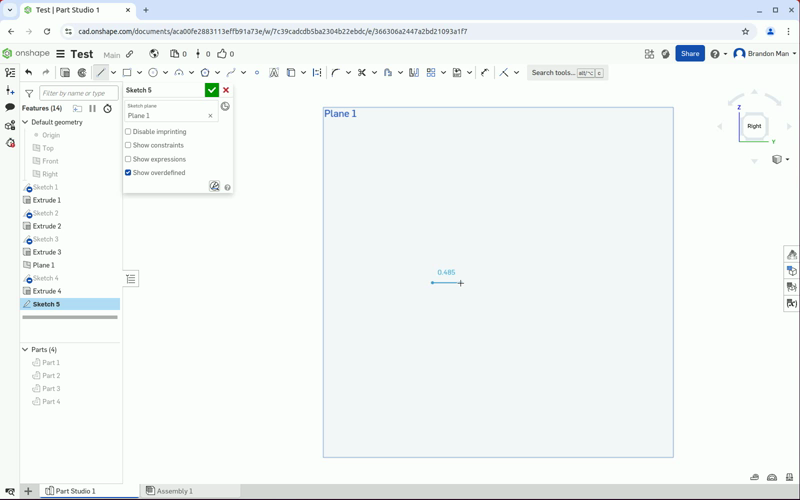
click(460, 282)
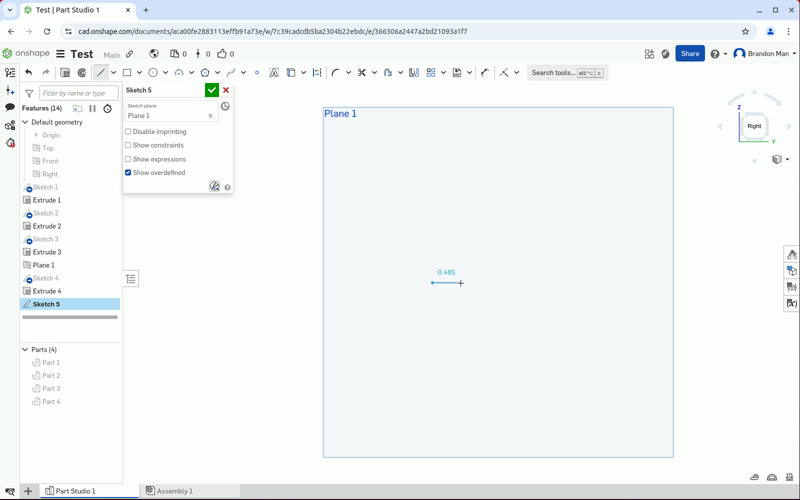
scroll(-6)
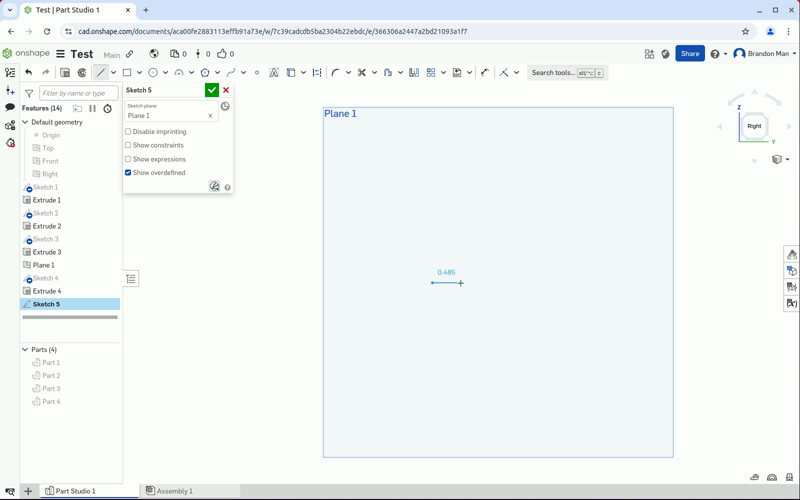
scroll(-6)
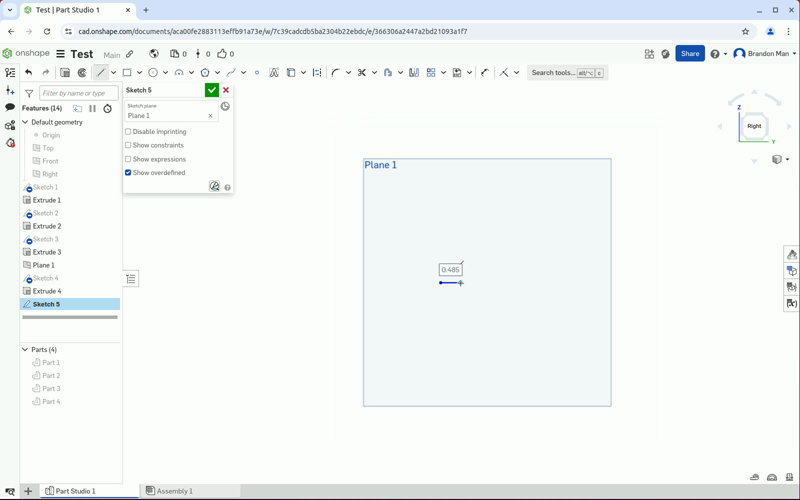
scroll(-6)
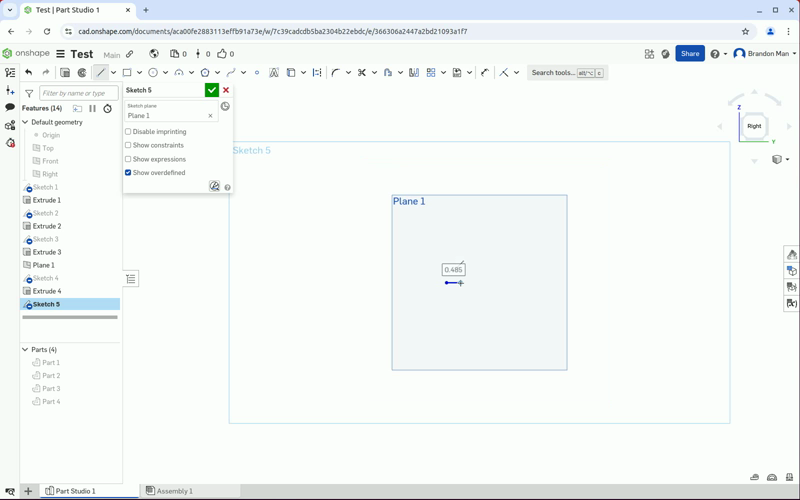
scroll(-6)
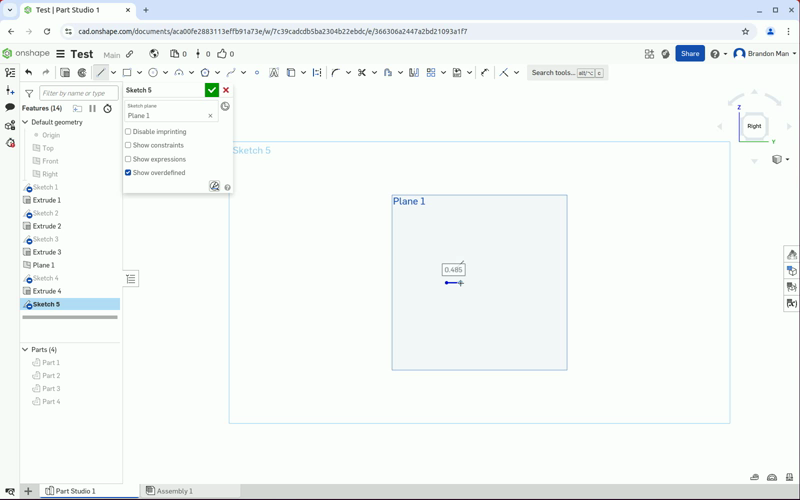
scroll(-6)
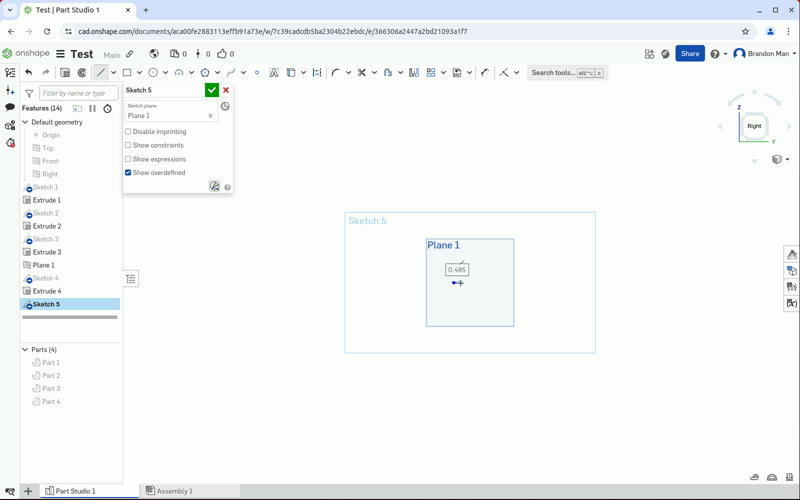
scroll(-6)
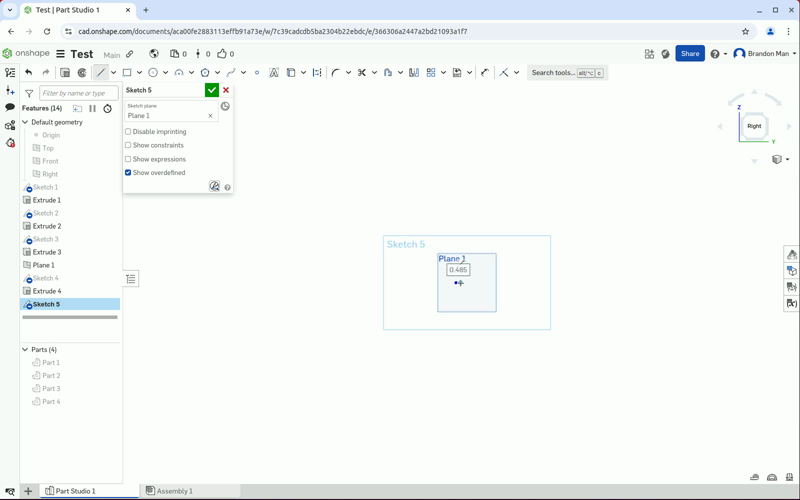
scroll(-6)
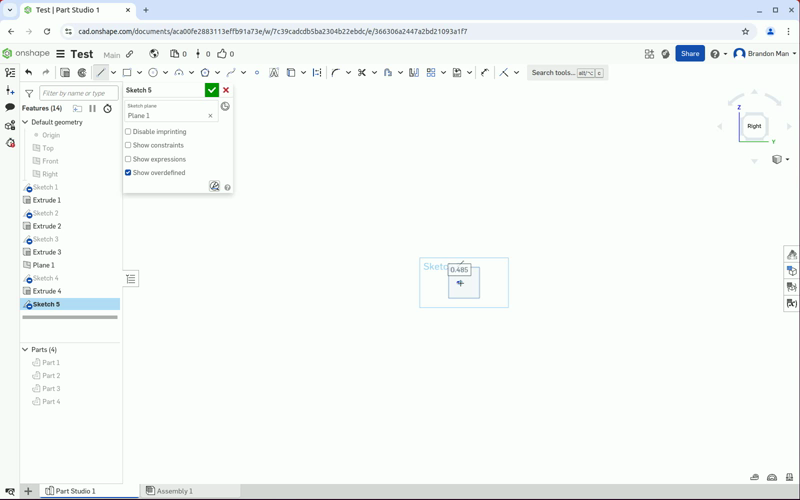
key_up(shift)
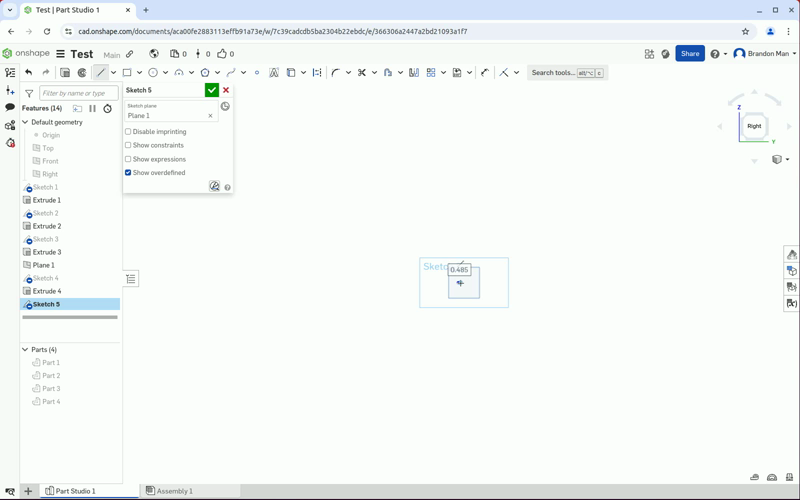
key_down(shift)
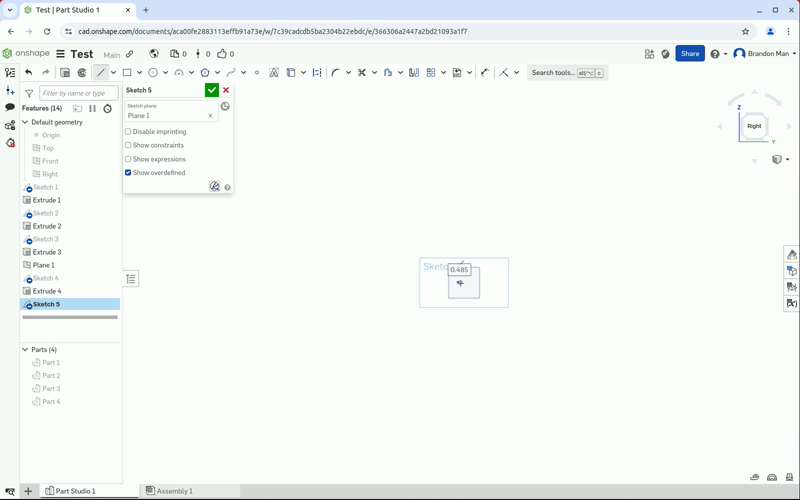
mouse_move(490, 282)
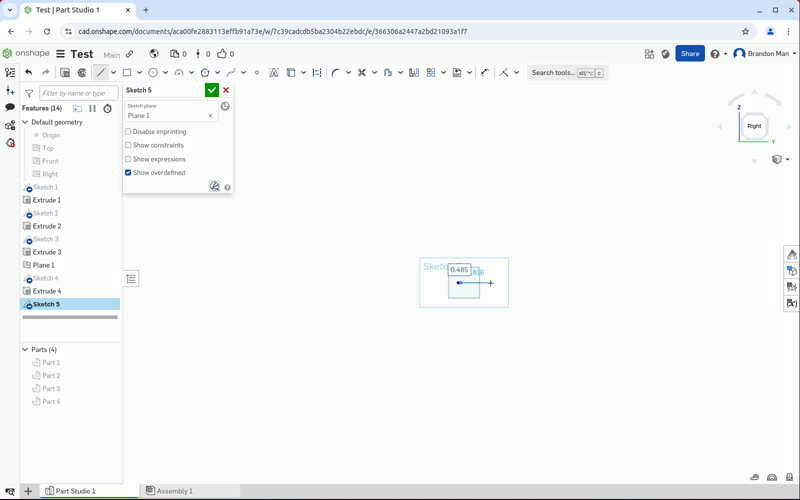
mouse_move(460, 266)
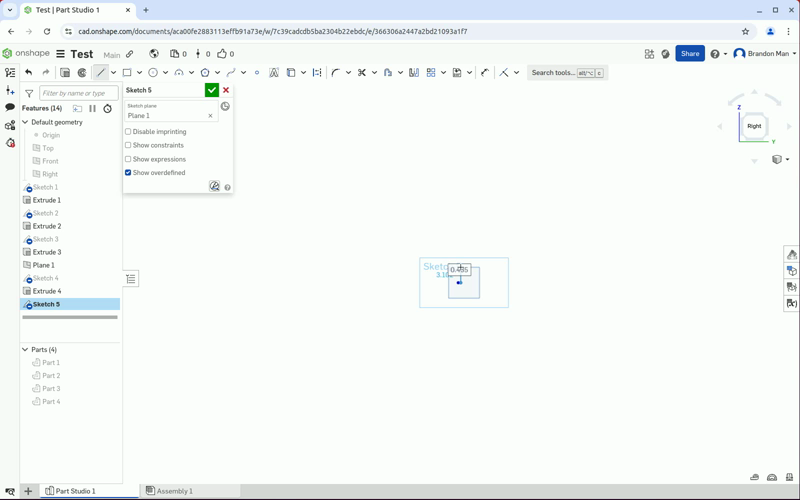
click(460, 266)
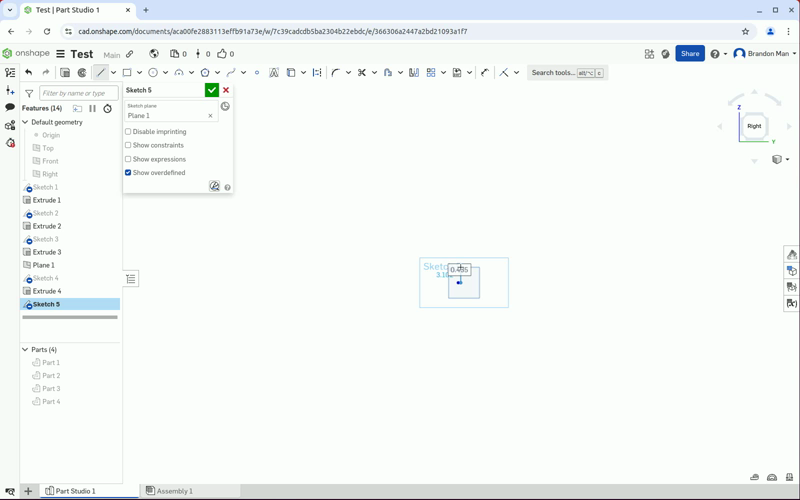
key_up(shift)
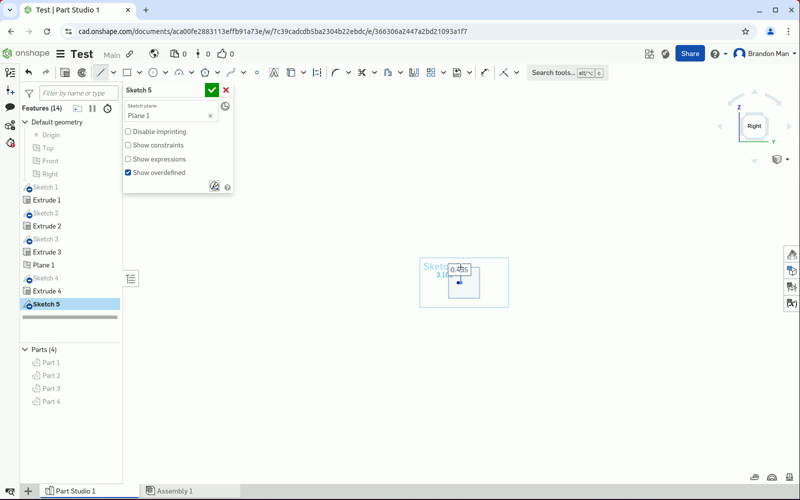
key_down(shift)
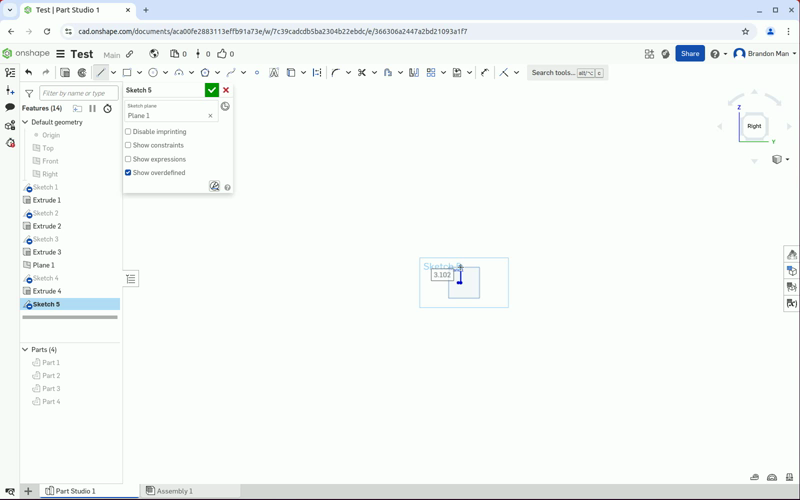
mouse_move(490, 266)
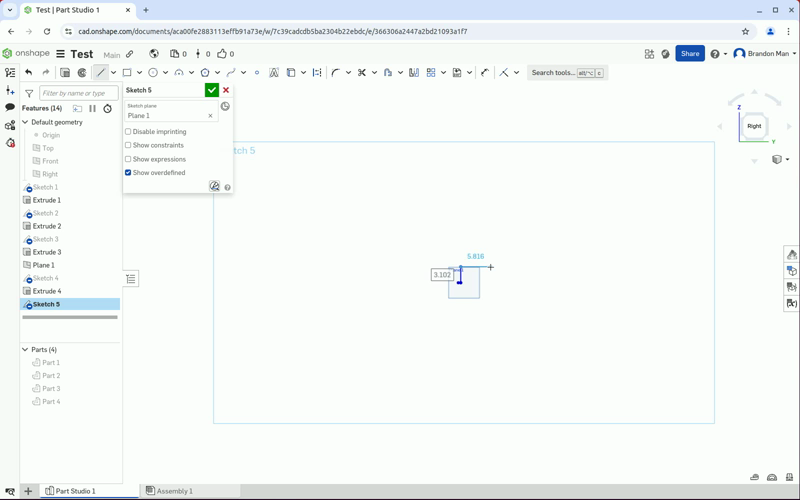
mouse_move(458, 266)
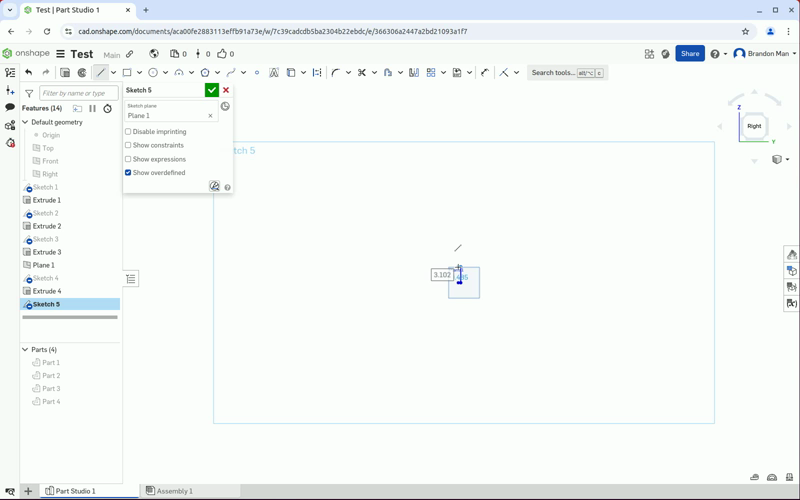
scroll(6)
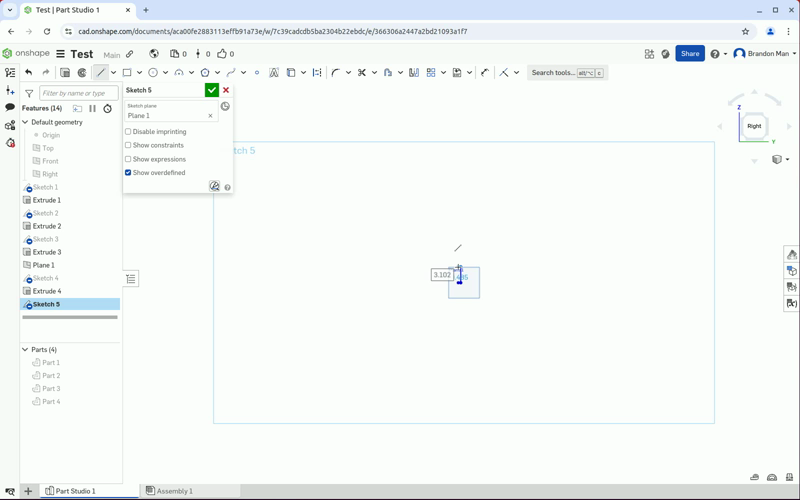
scroll(6)
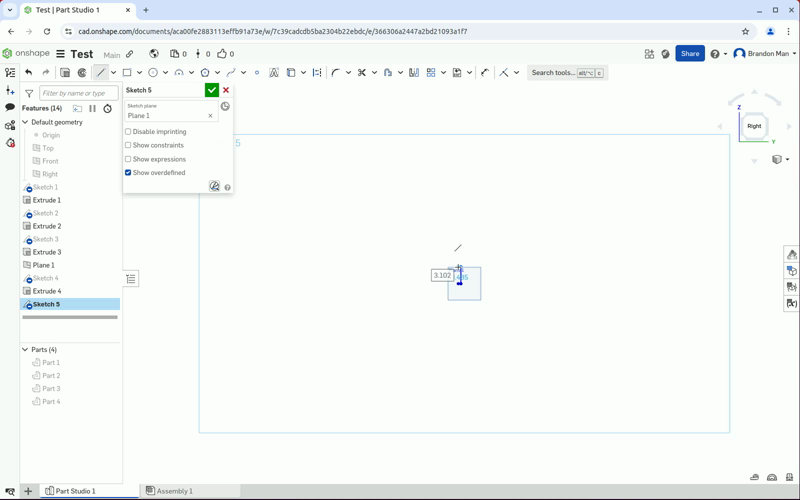
scroll(6)
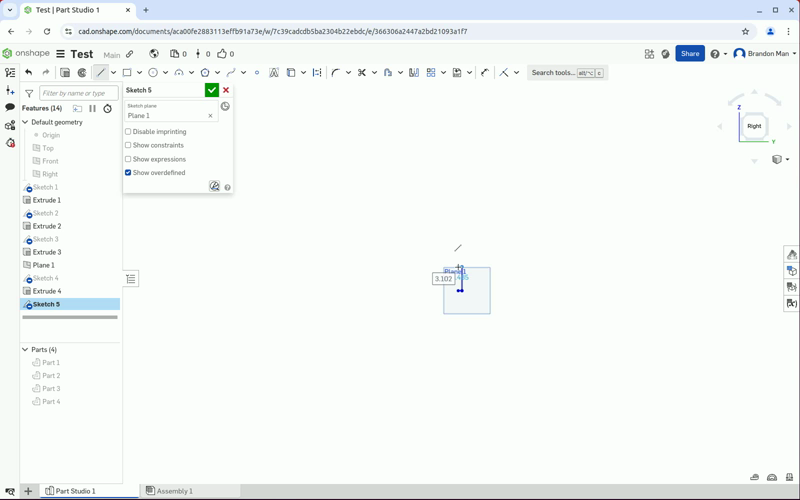
scroll(6)
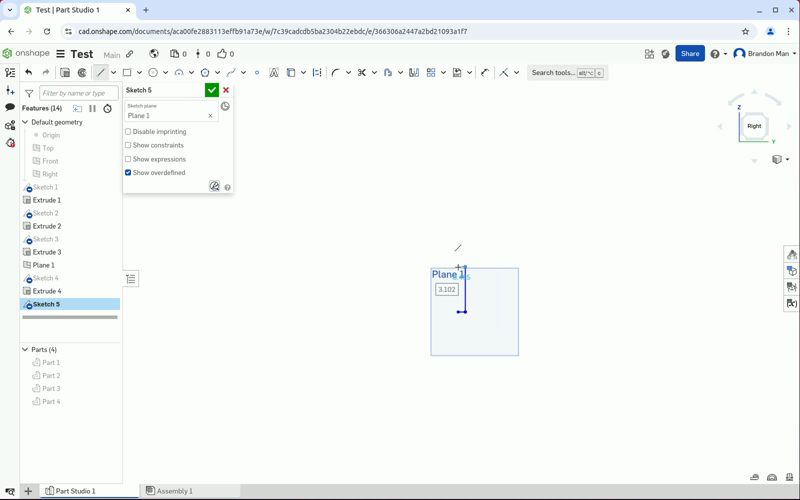
scroll(6)
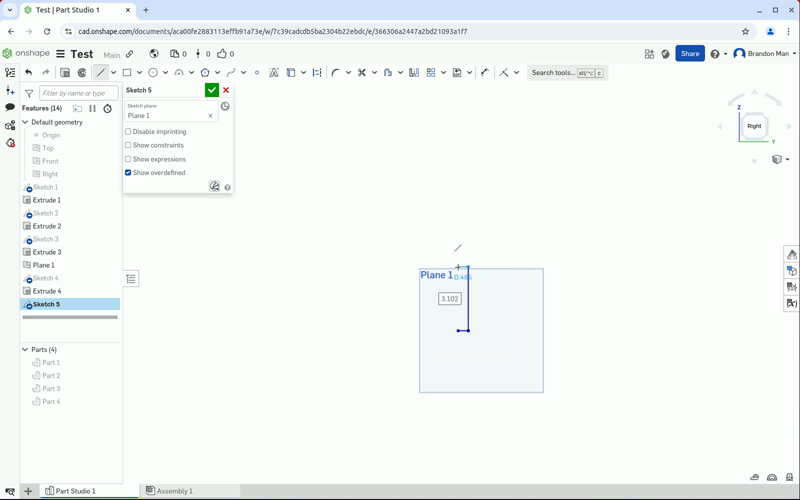
scroll(6)
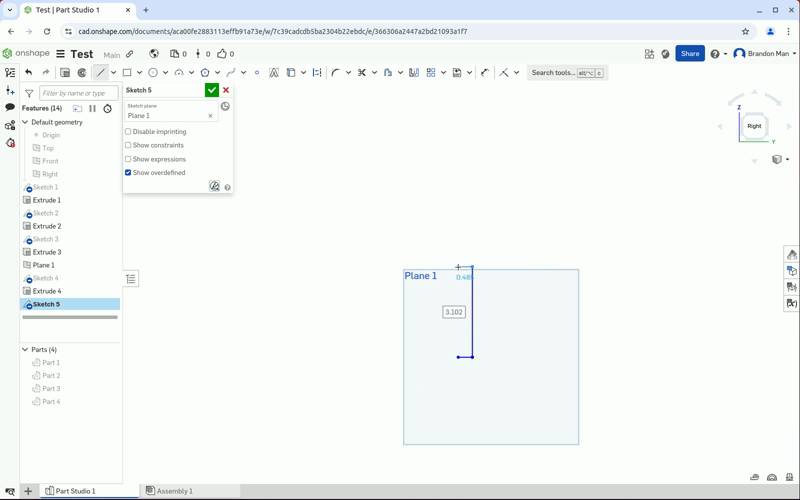
scroll(6)
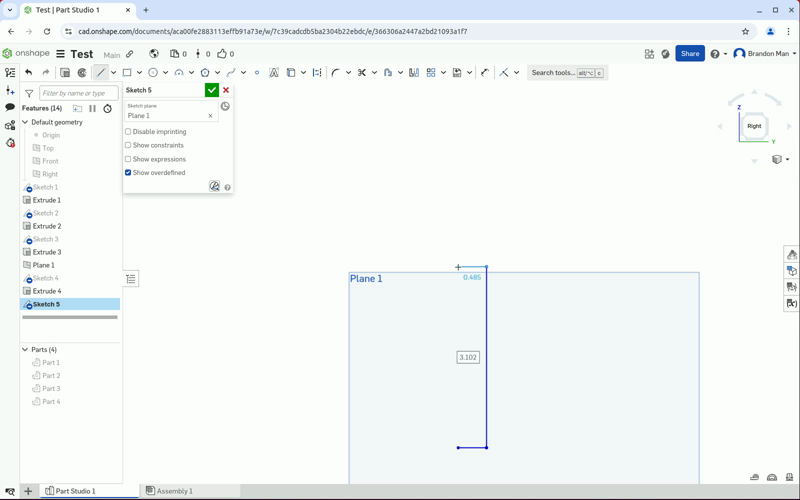
click(458, 266)
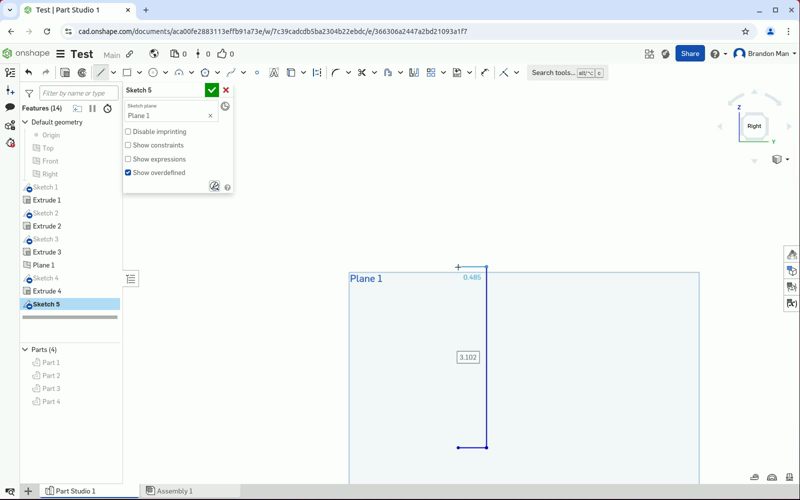
scroll(-6)
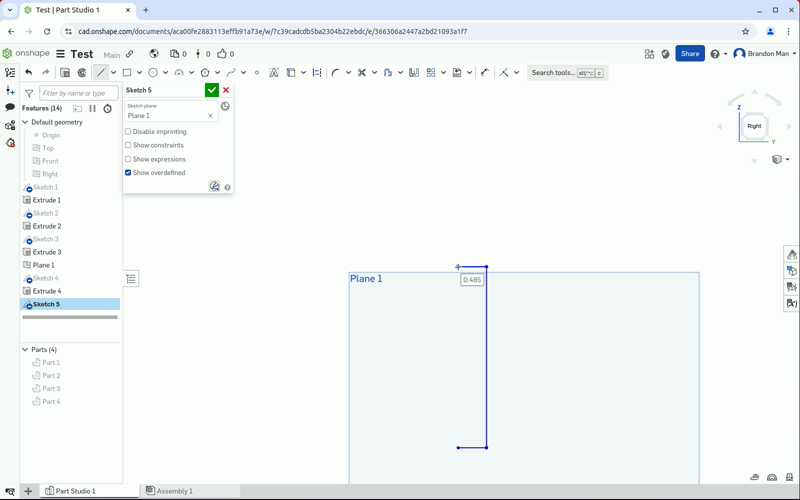
scroll(-6)
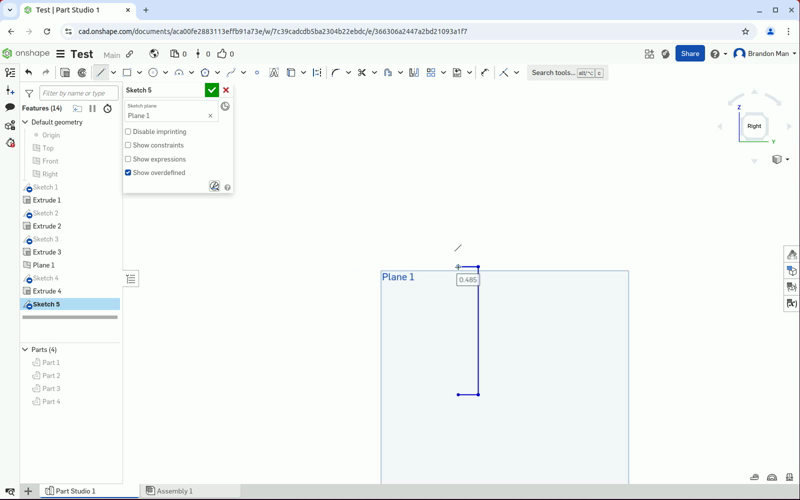
scroll(-6)
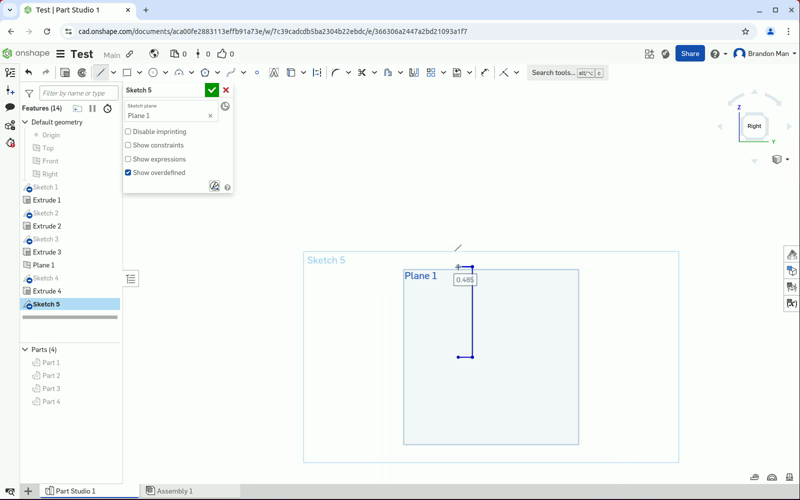
scroll(-6)
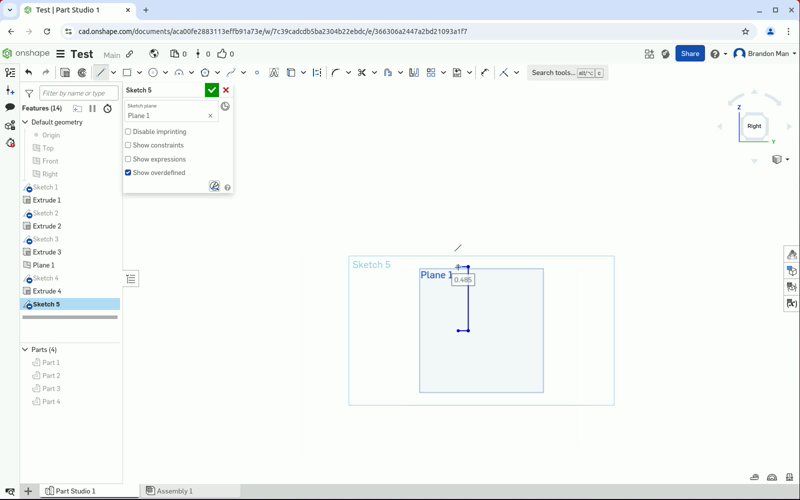
scroll(-6)
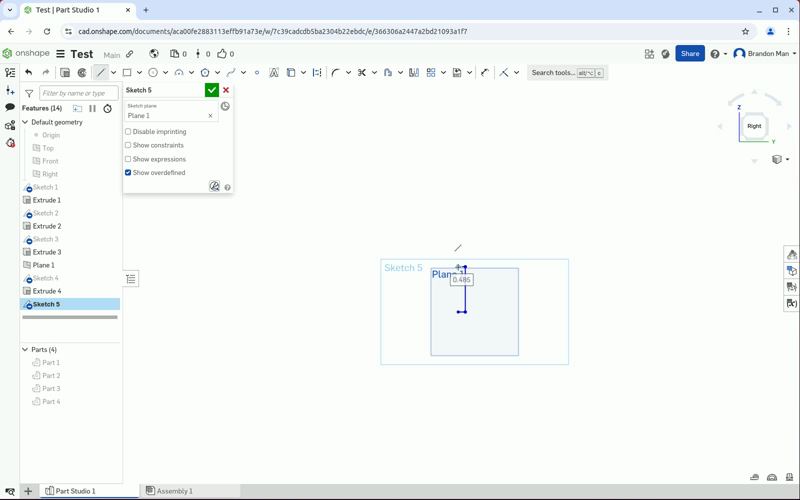
scroll(-6)
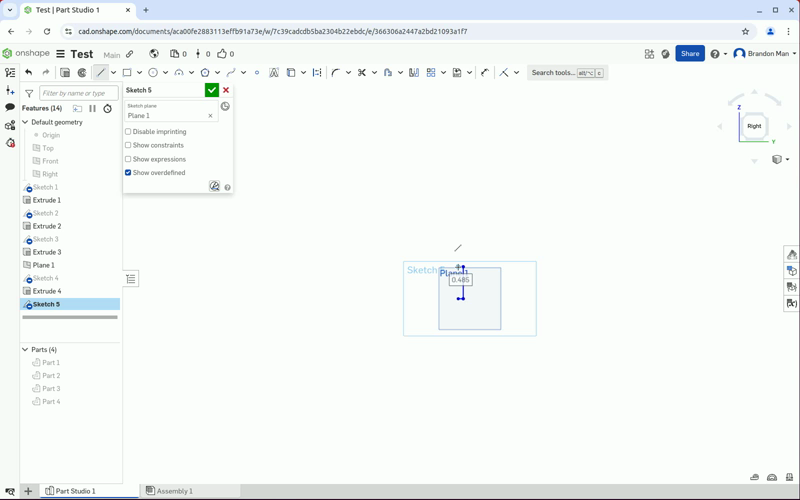
scroll(-6)
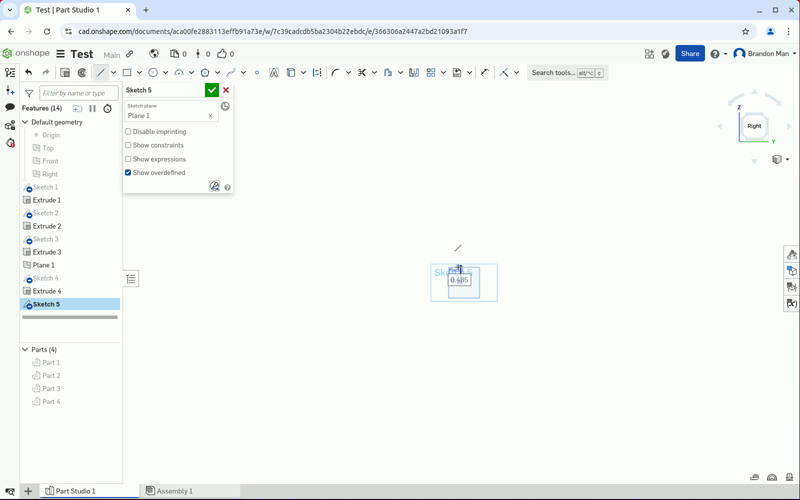
key_up(shift)
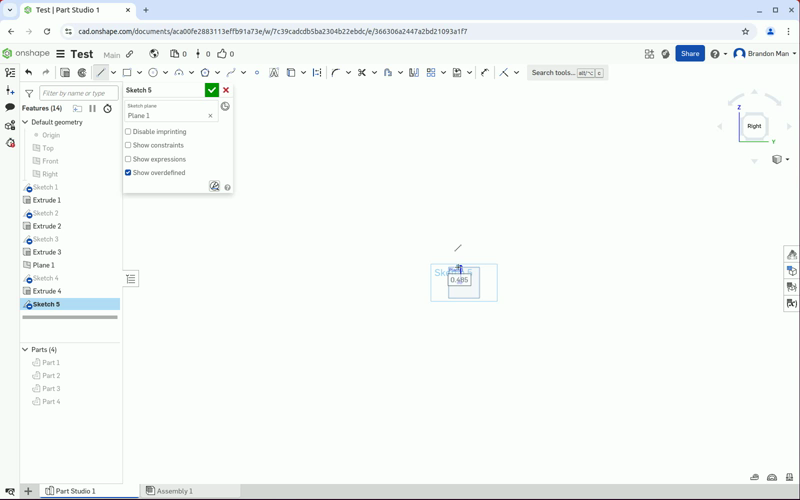
mouse_move(488, 266)
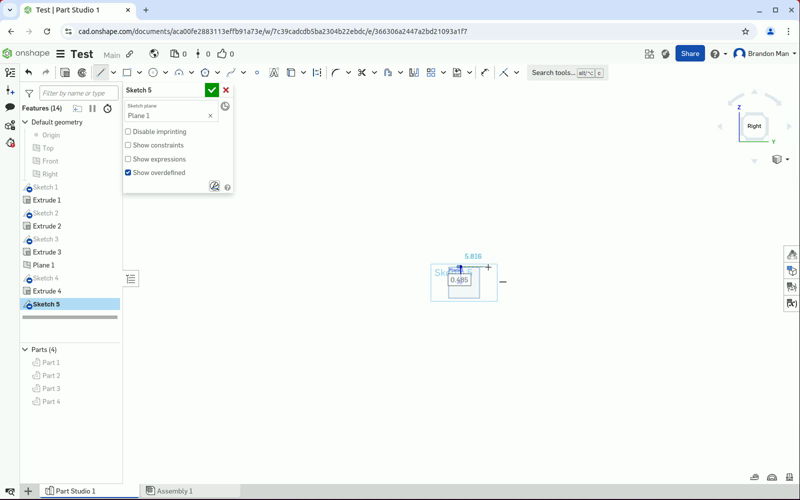
key_down(shift)
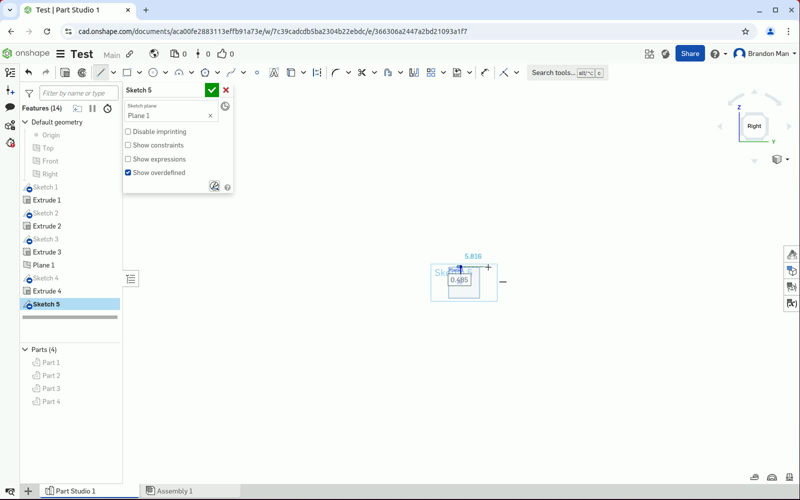
mouse_move(458, 282)
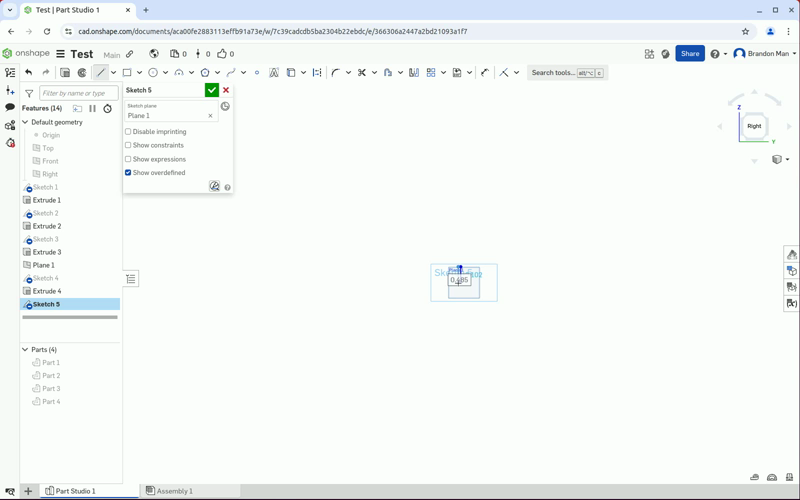
scroll(6)
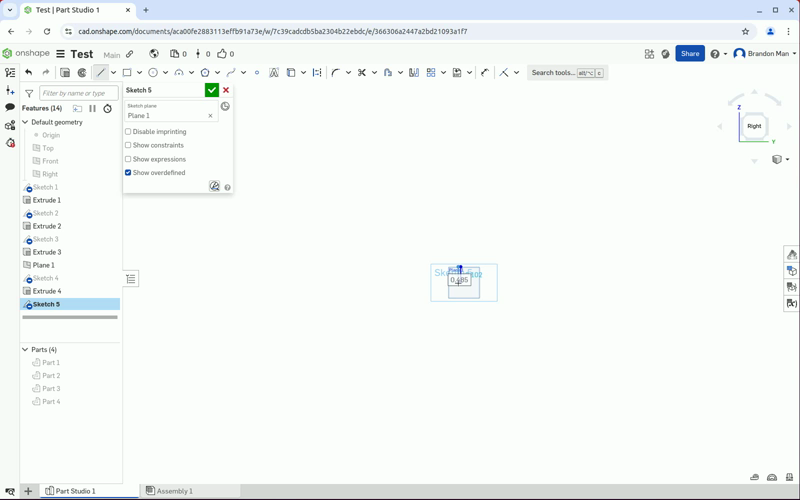
scroll(6)
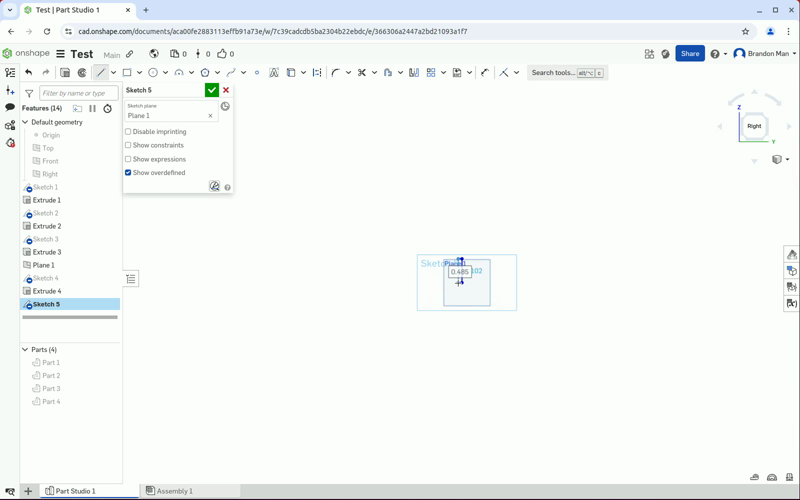
scroll(6)
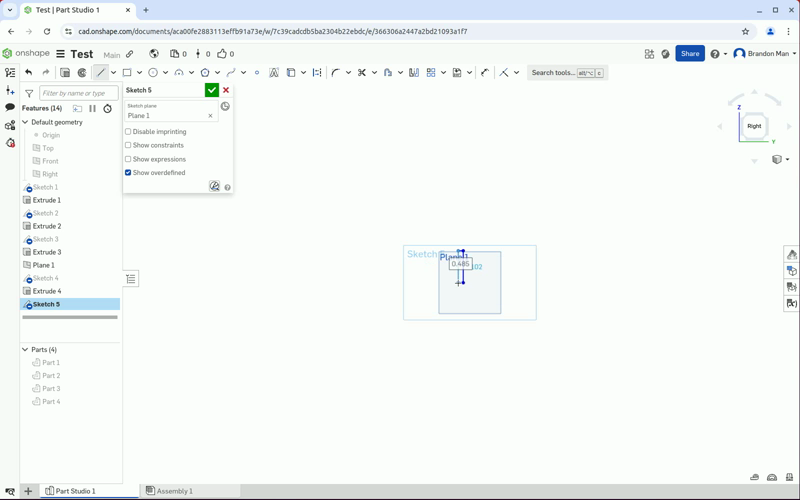
scroll(6)
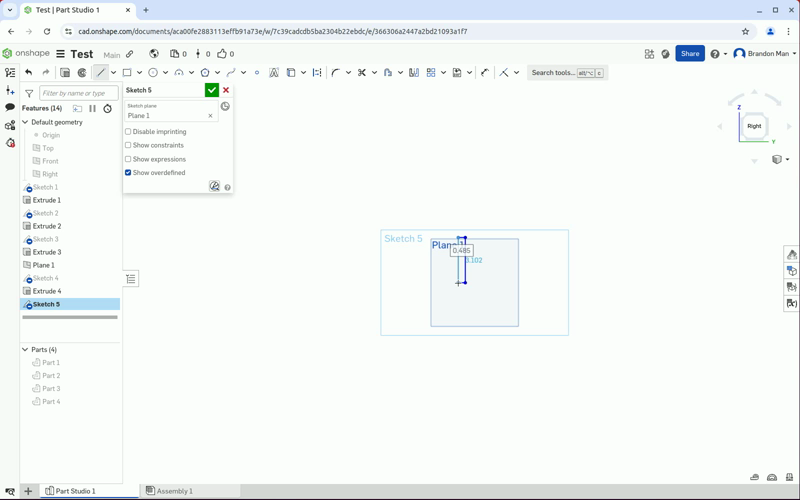
scroll(6)
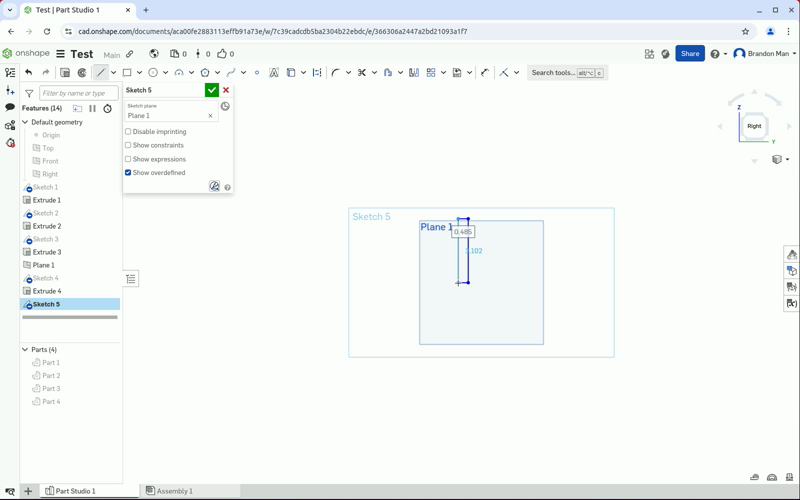
scroll(6)
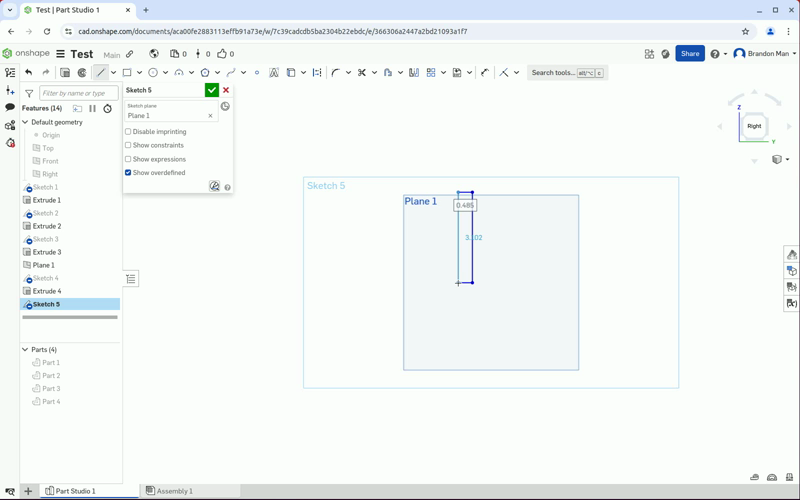
scroll(6)
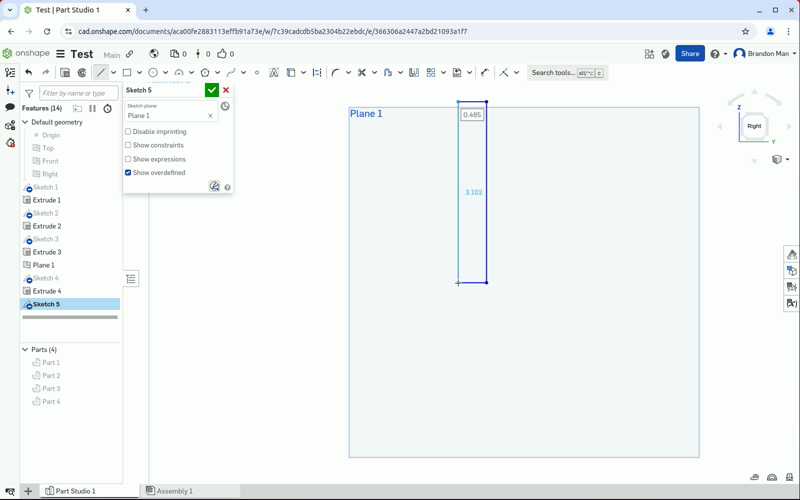
key_up(shift)
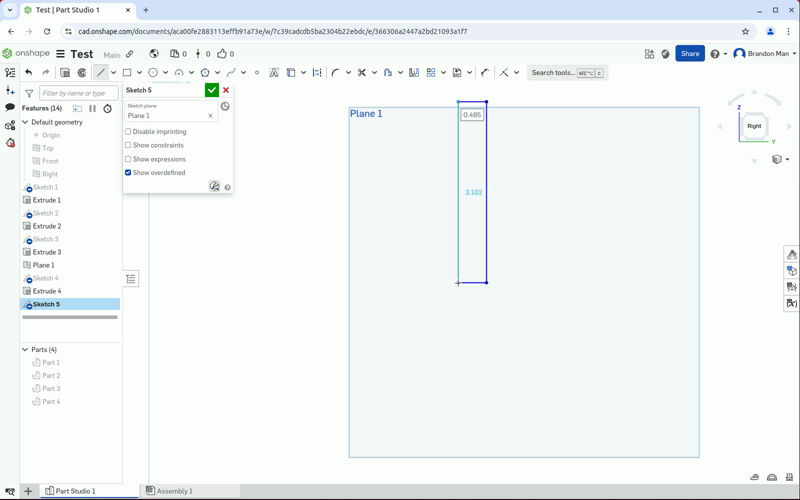
click(458, 282)
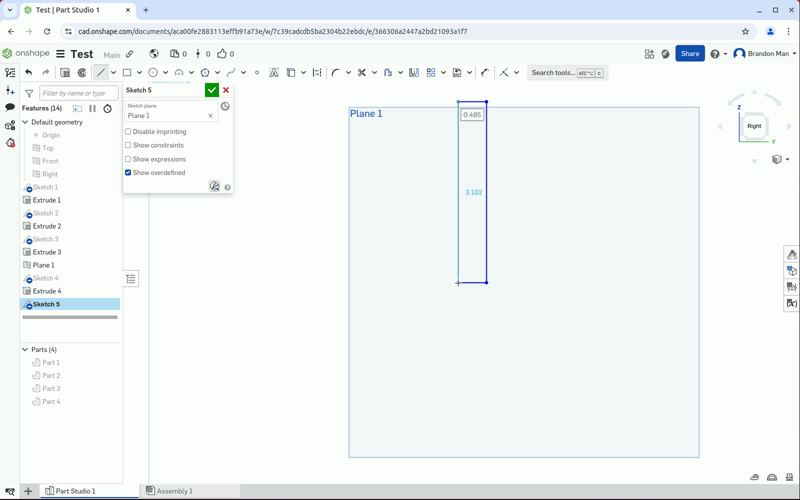
scroll(-6)
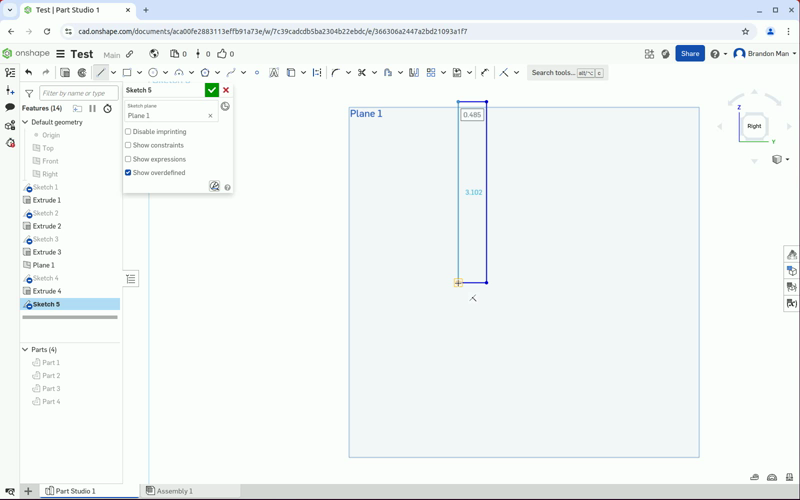
scroll(-6)
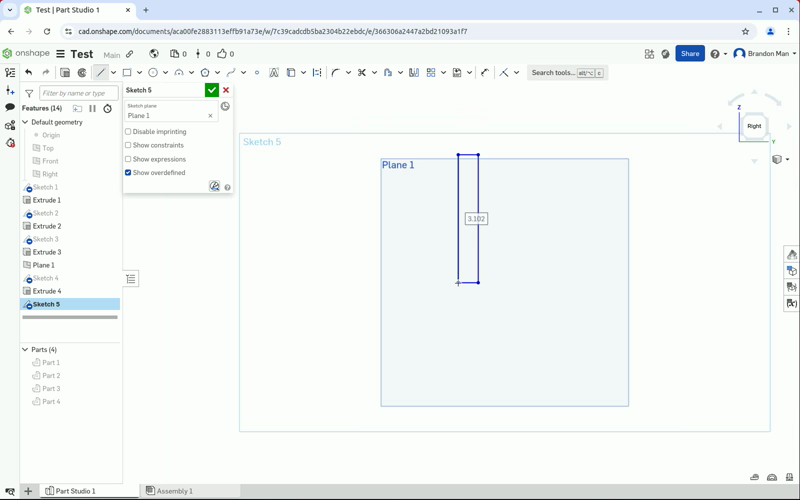
scroll(-6)
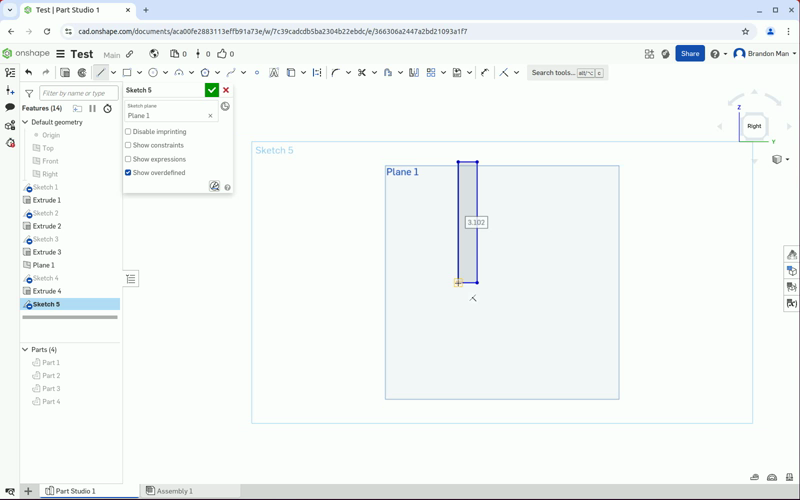
scroll(-6)
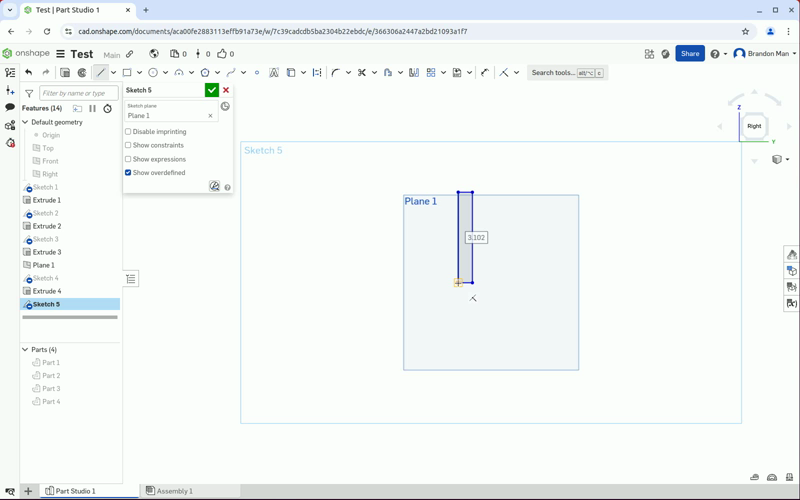
scroll(-6)
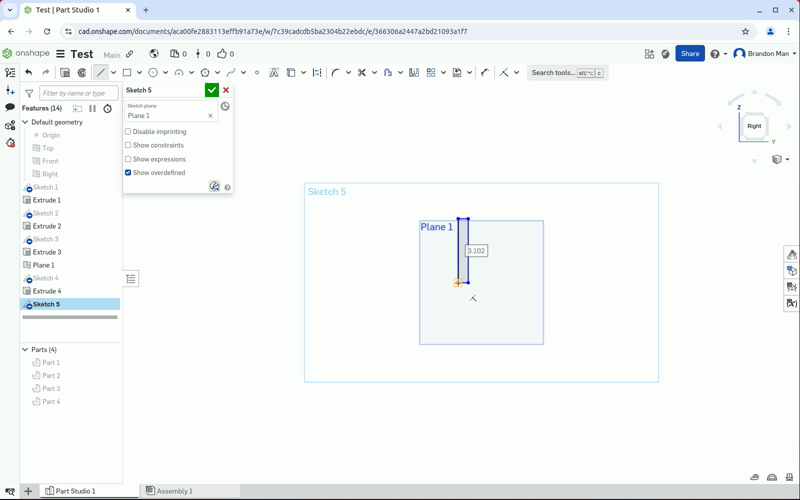
scroll(-6)
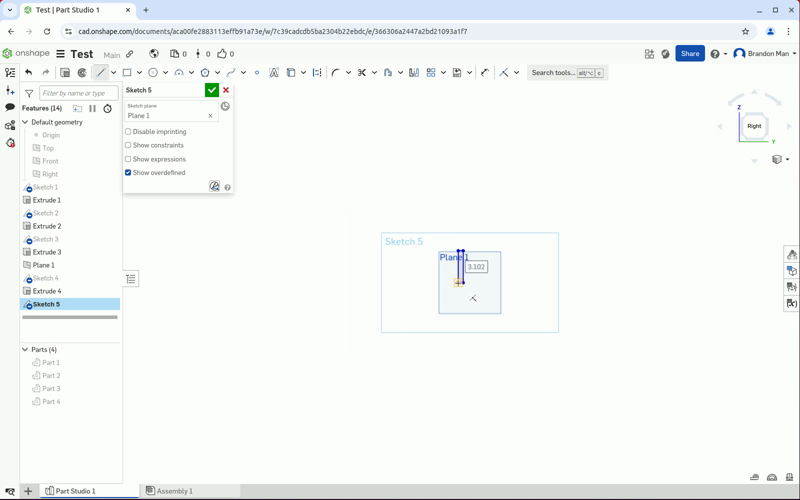
scroll(-6)
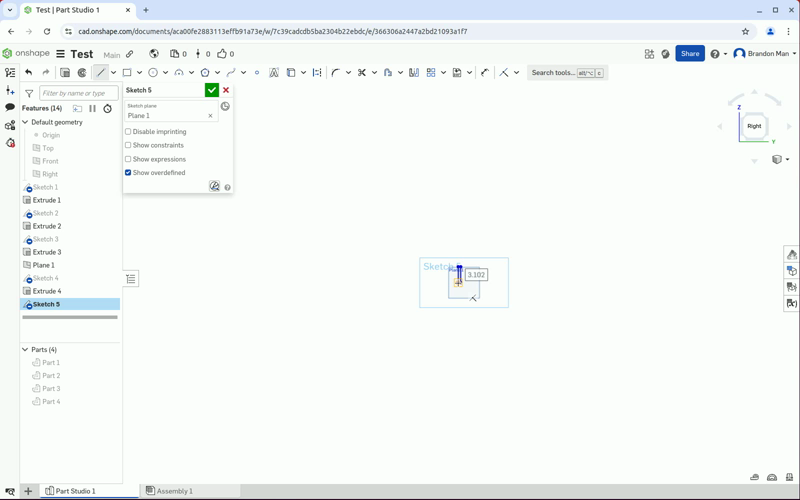
key(esc)
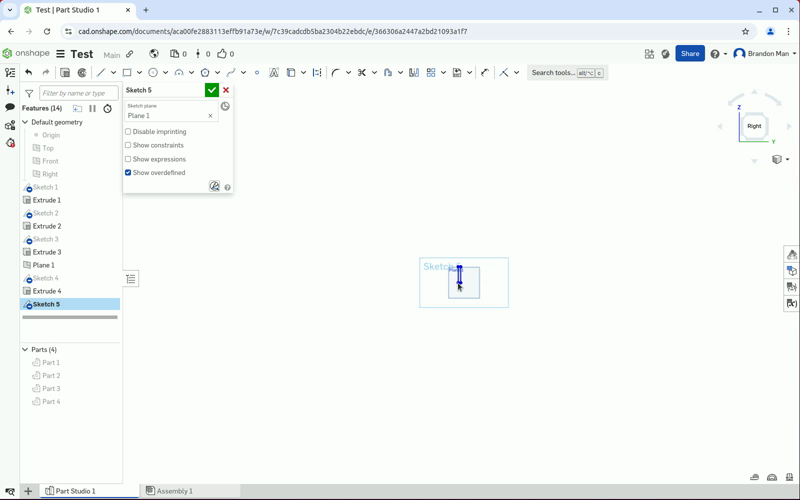
mouse_move(459, 272)
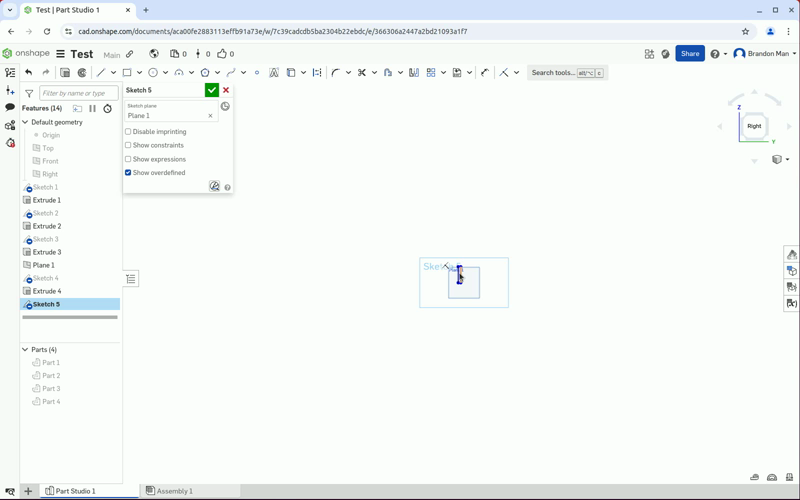
scroll(6)
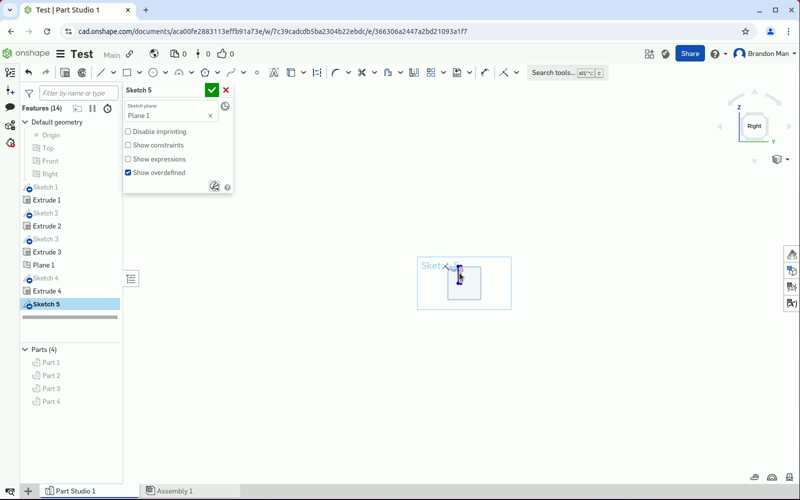
scroll(6)
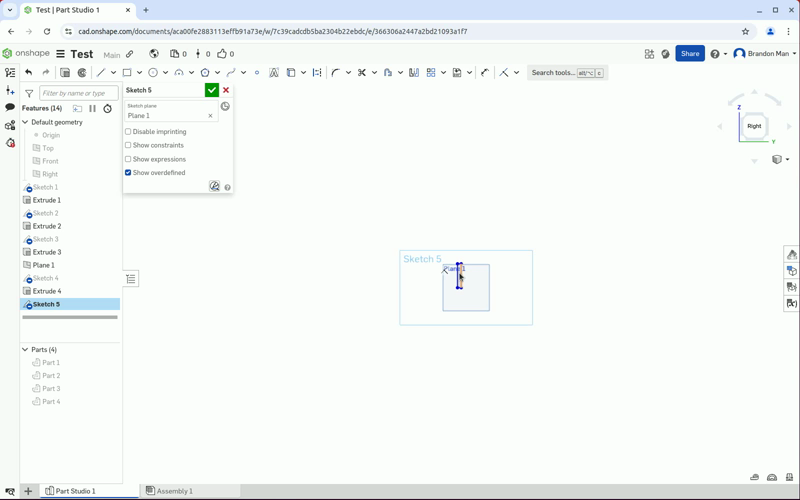
scroll(6)
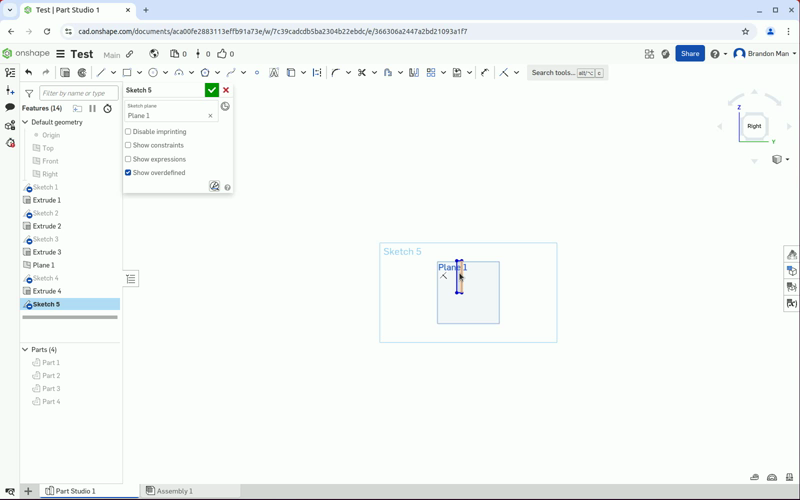
scroll(6)
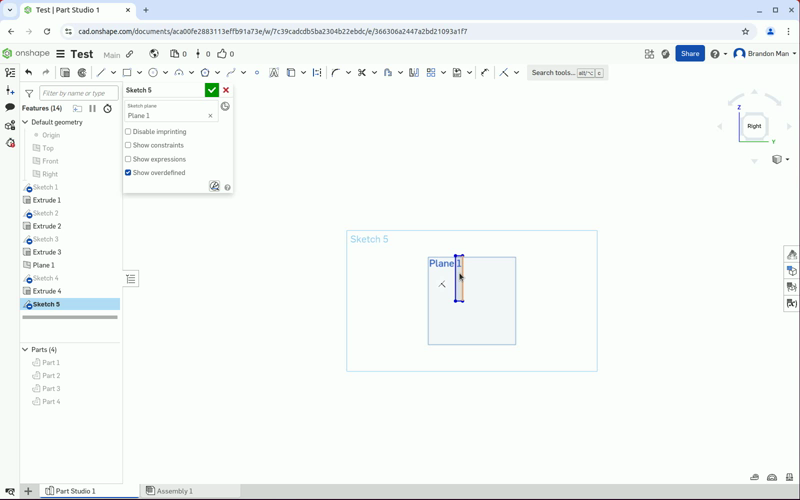
scroll(6)
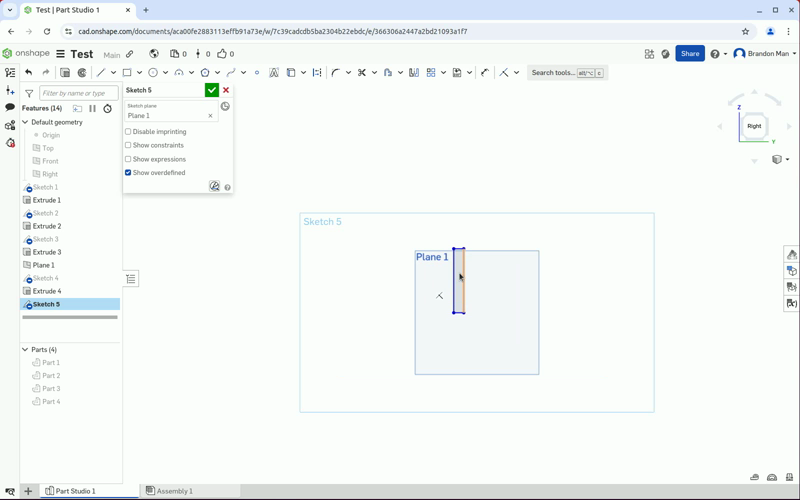
scroll(6)
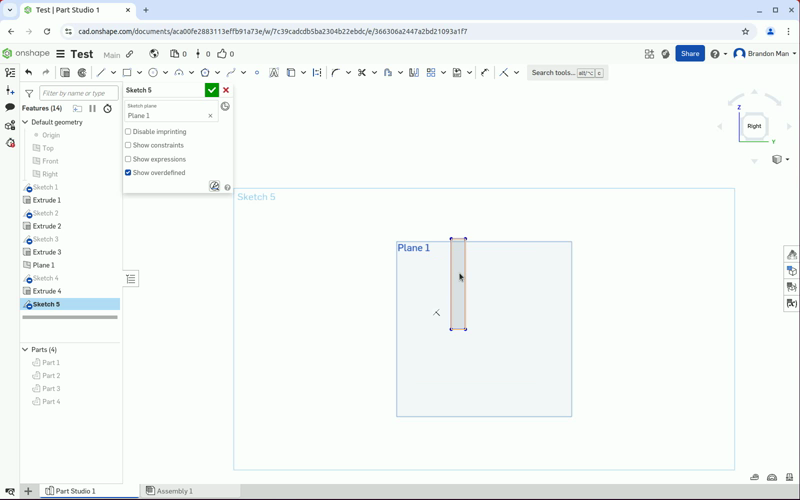
scroll(6)
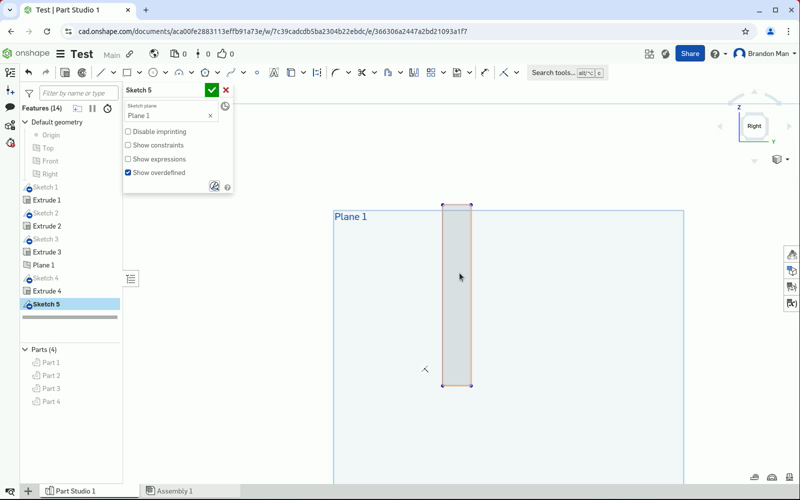
click(459, 272)
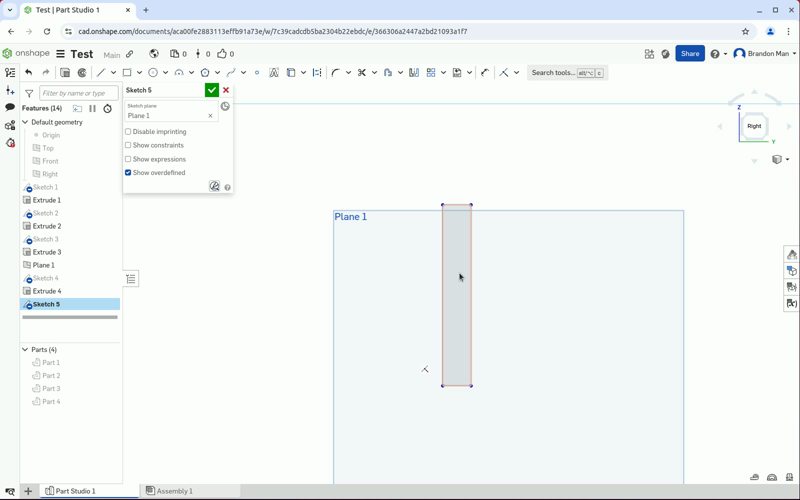
scroll(-6)
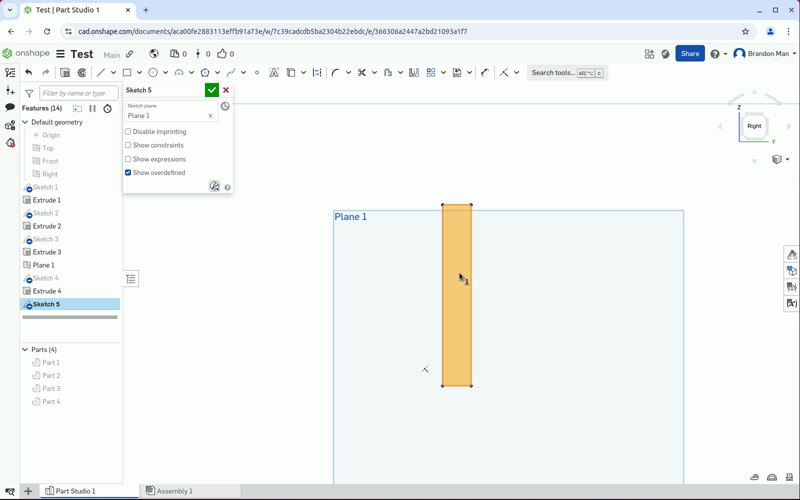
scroll(-6)
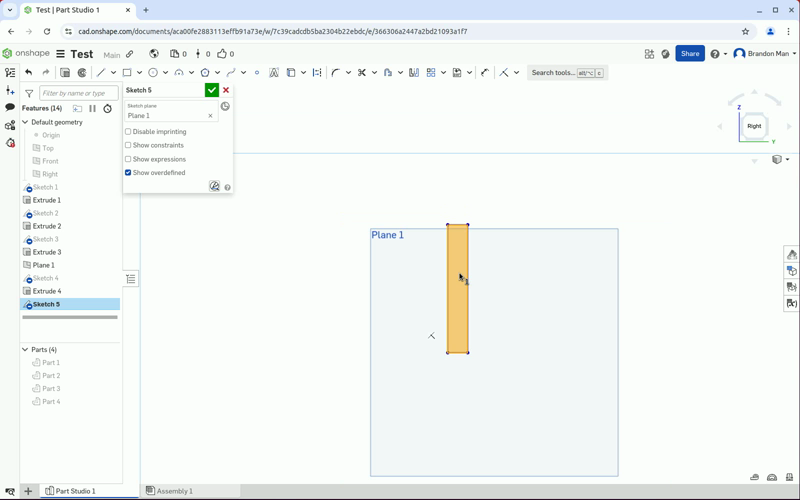
scroll(-6)
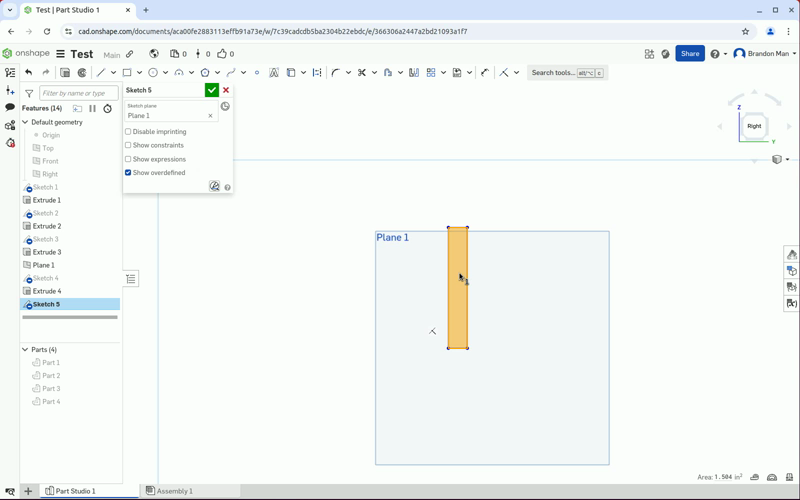
scroll(-6)
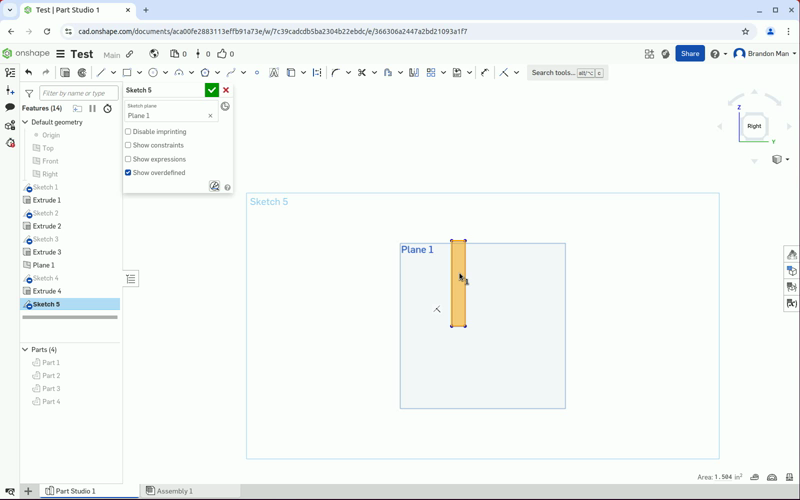
scroll(-6)
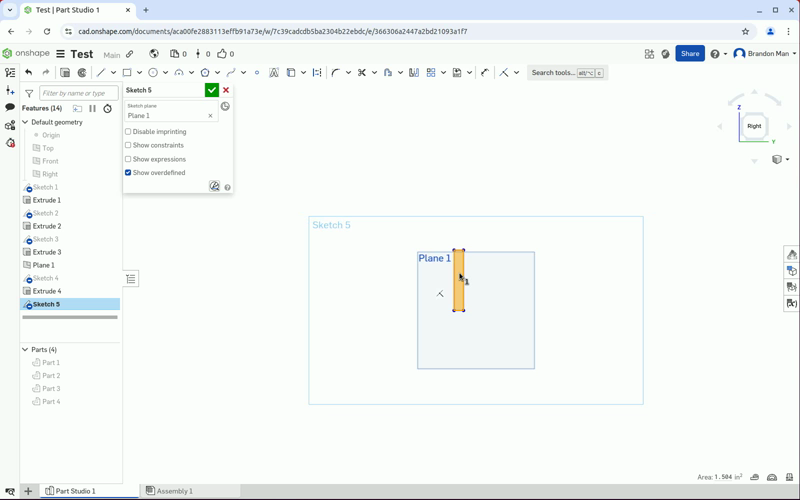
scroll(-6)
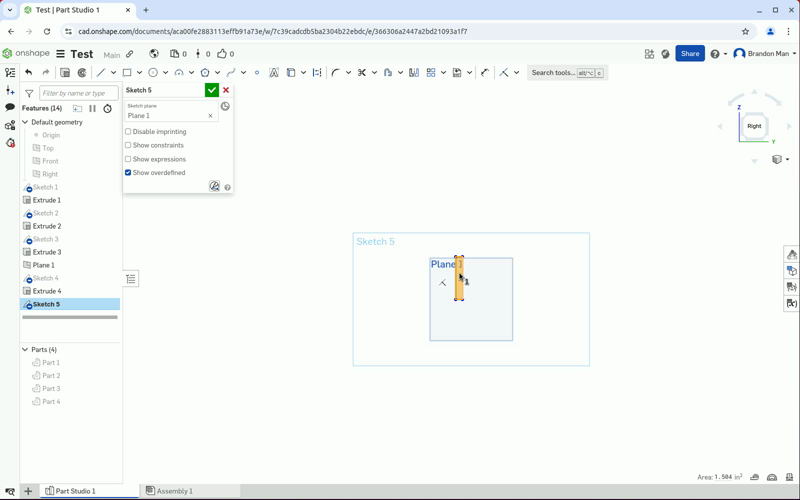
scroll(-6)
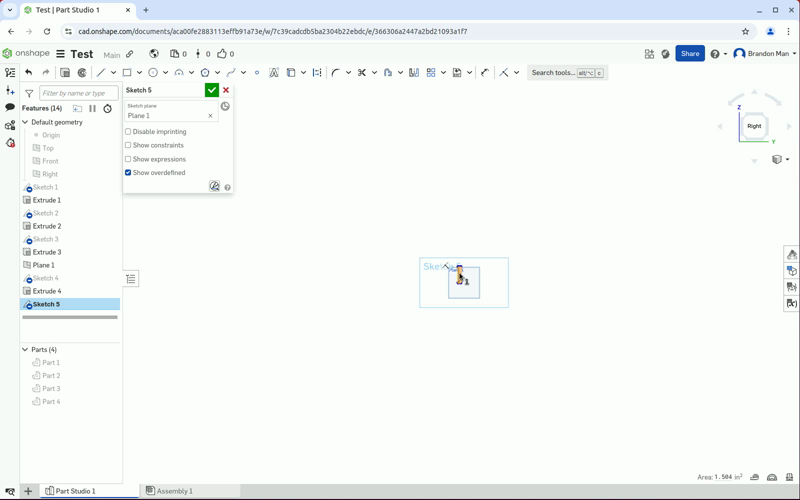
mouse_move(73, 352)
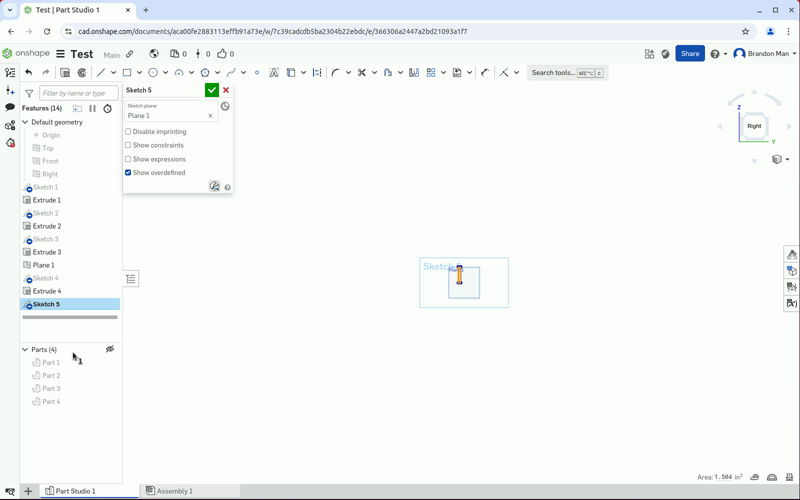
key(shift+y)
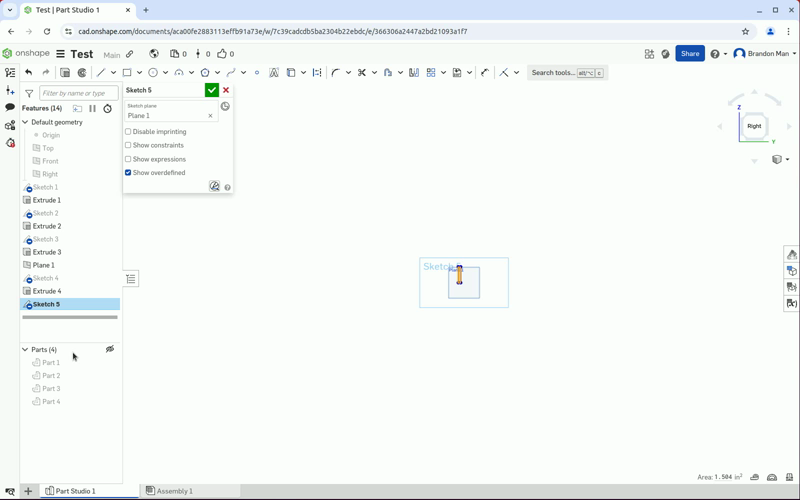
key(shift+e)
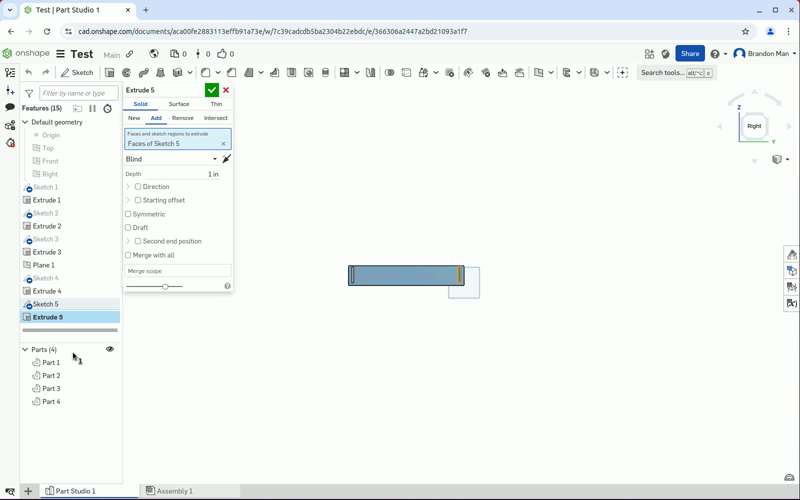
mouse_move(143, 106)
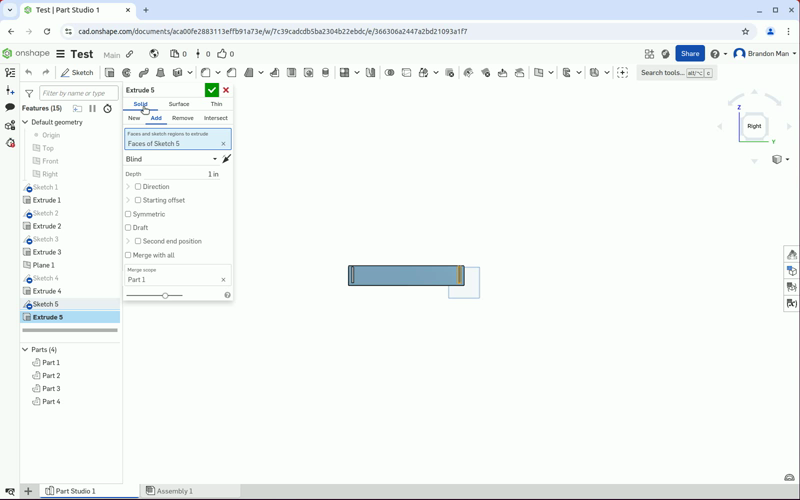
click(143, 106)
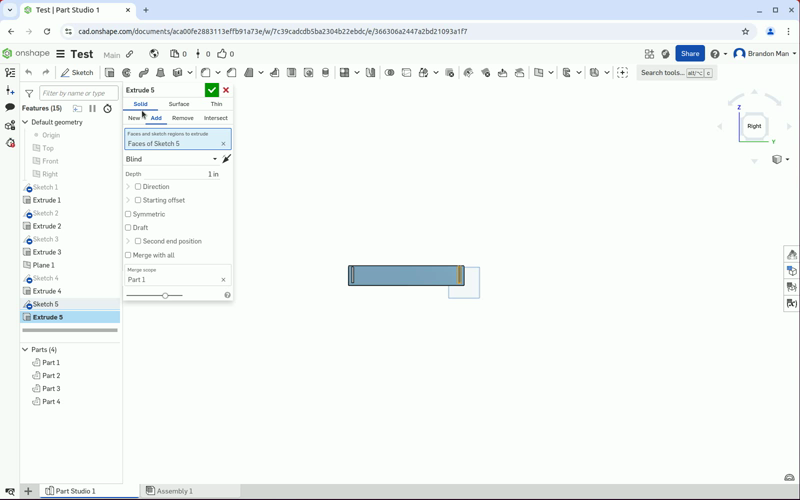
mouse_move(137, 120)
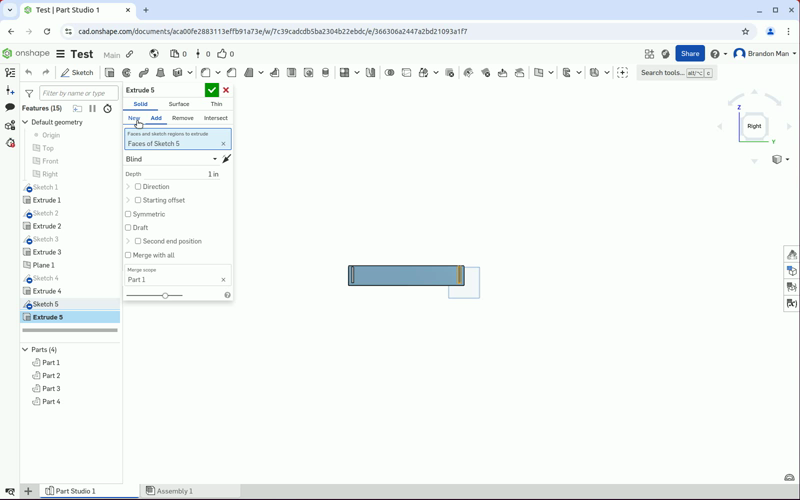
click(137, 120)
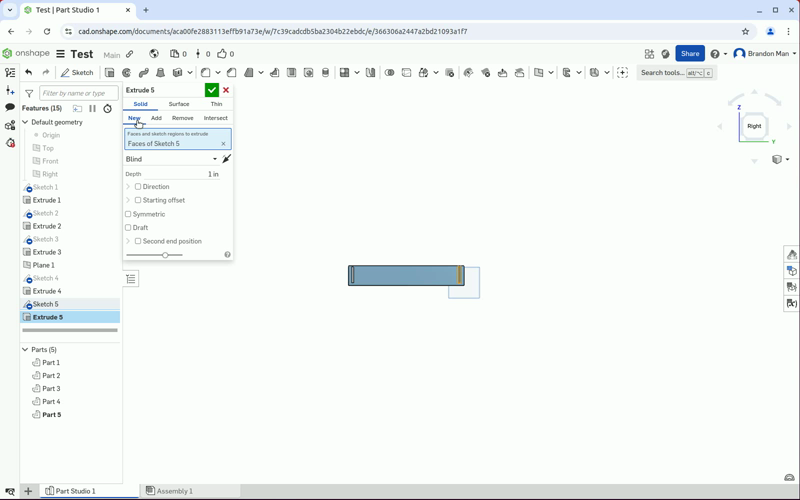
key(tab, 4)
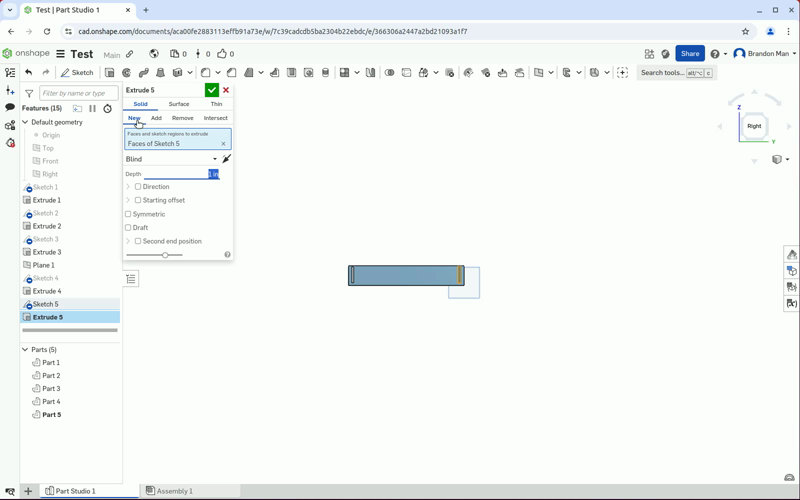
text(19.257)
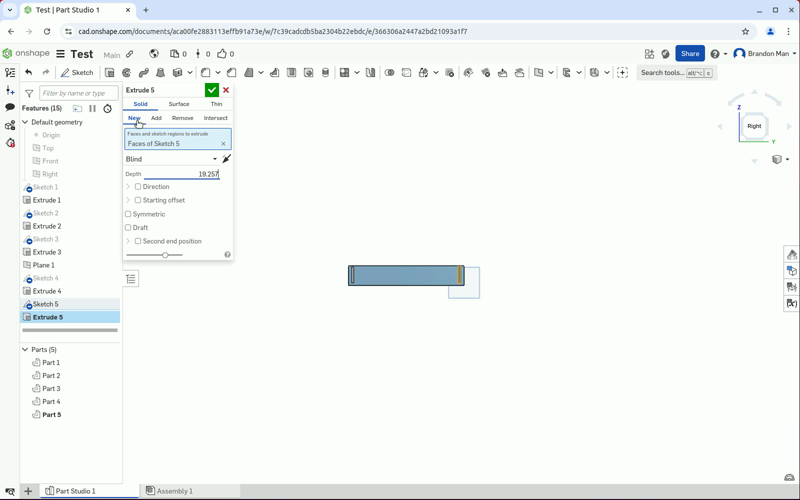
key(enter)
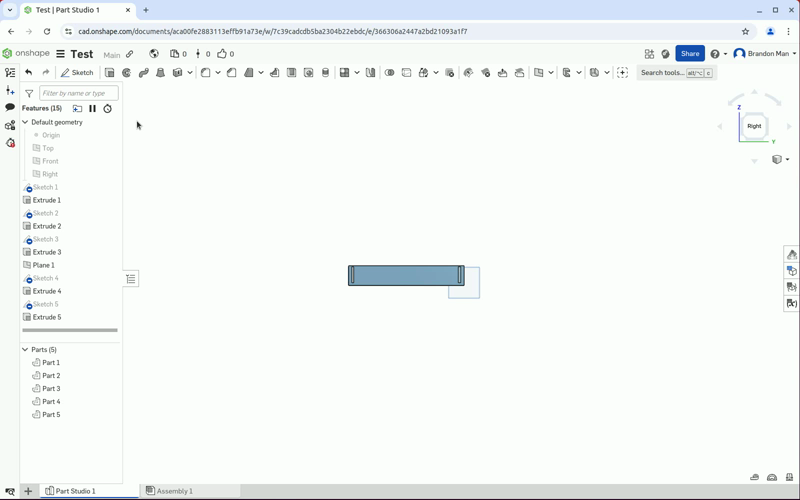
key(shift+h)
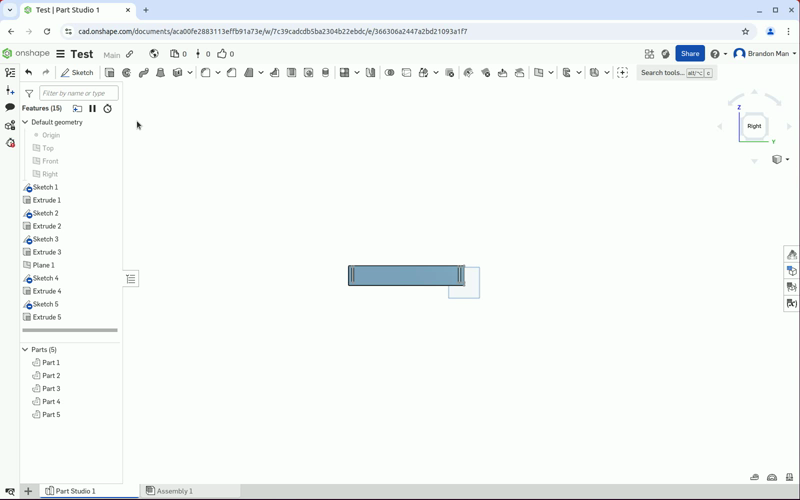
key(shift+h)
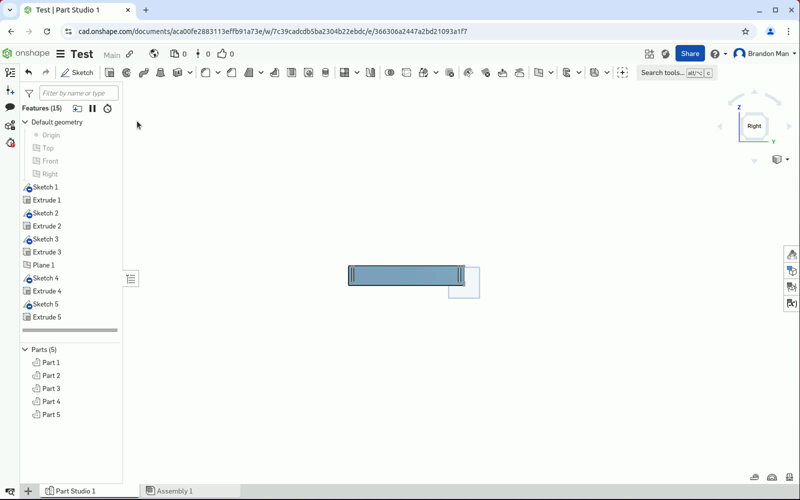
key(shift+7)
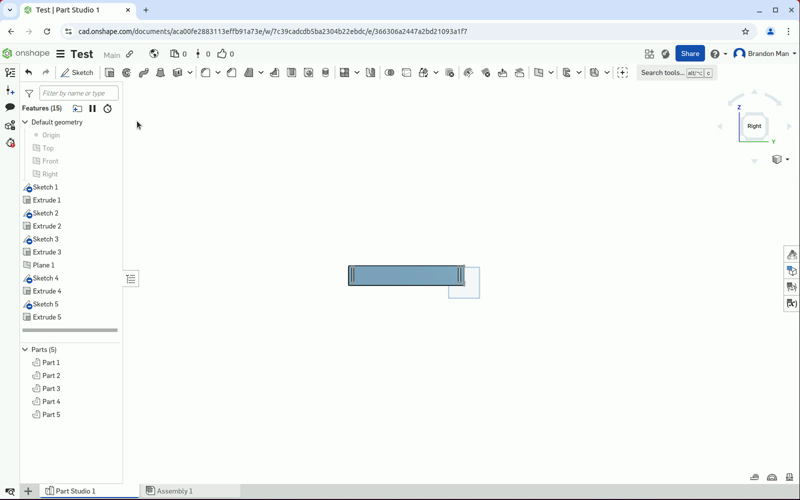
key(right, 2)
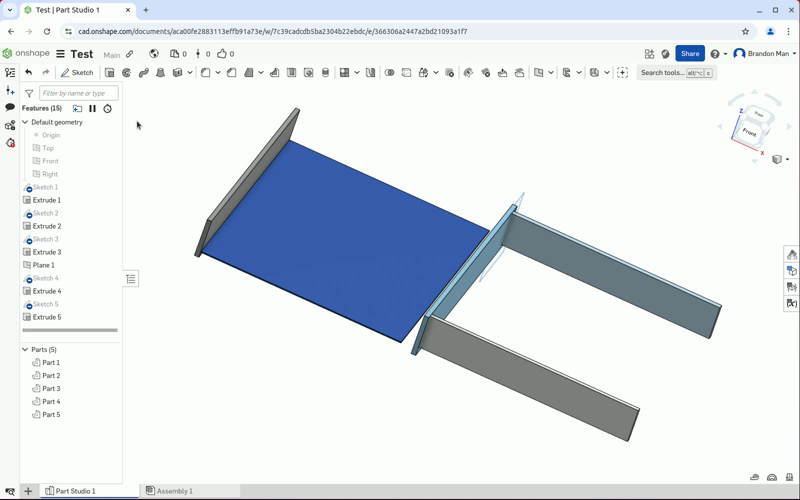
key(down, 2)
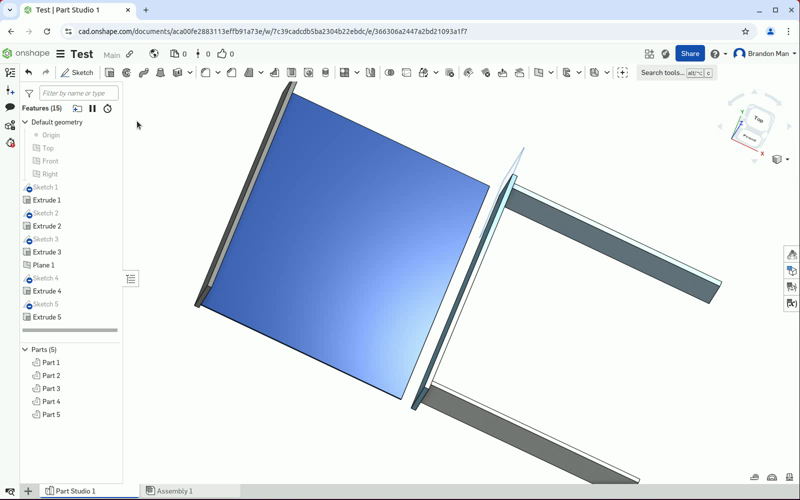
key(up, 2)
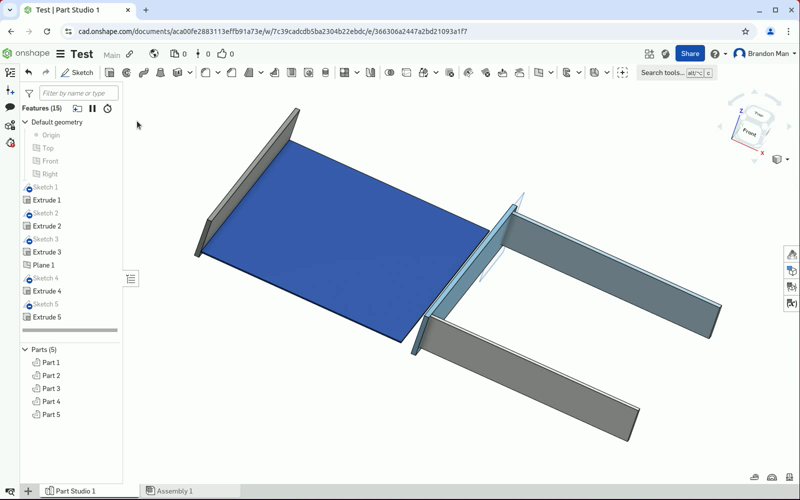
key(left, 2)
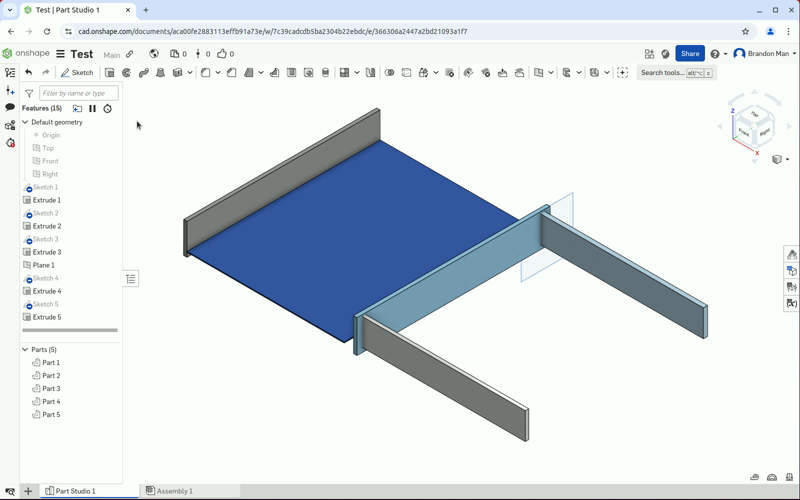
mouse_move(73, 189)
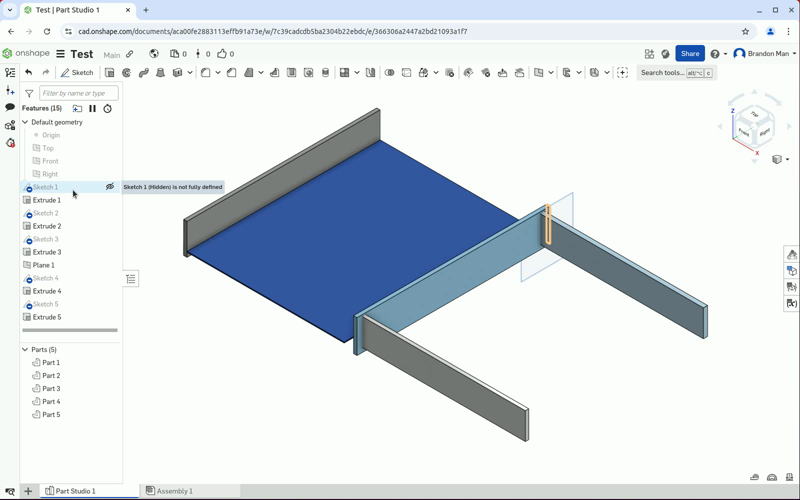
click(73, 189)